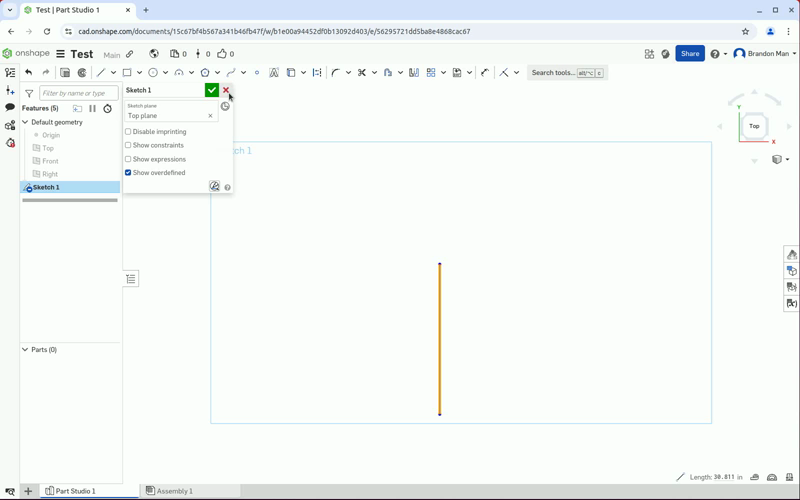
key(shift+h)
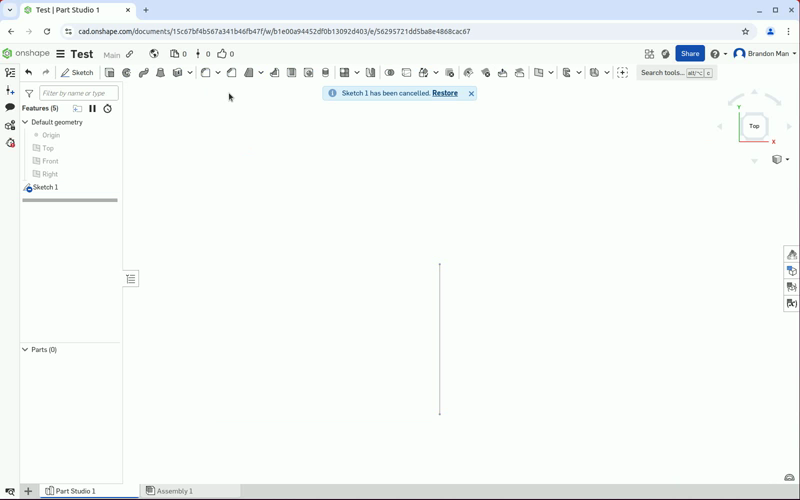
key(shift+s)
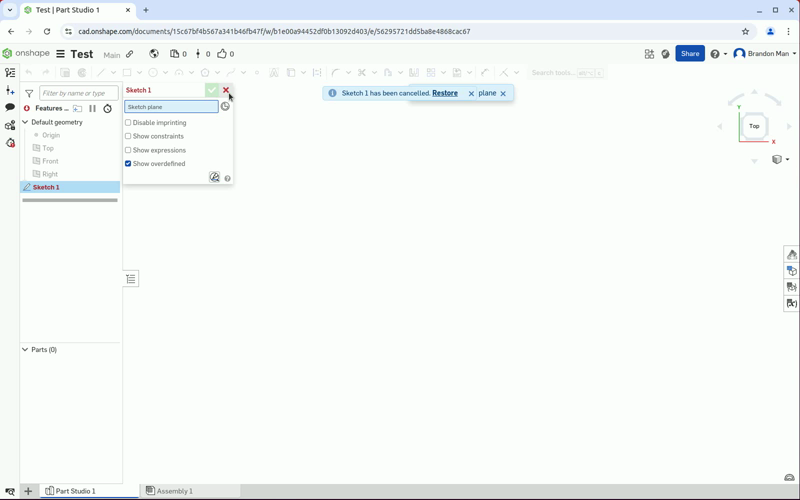
mouse_move(73, 150)
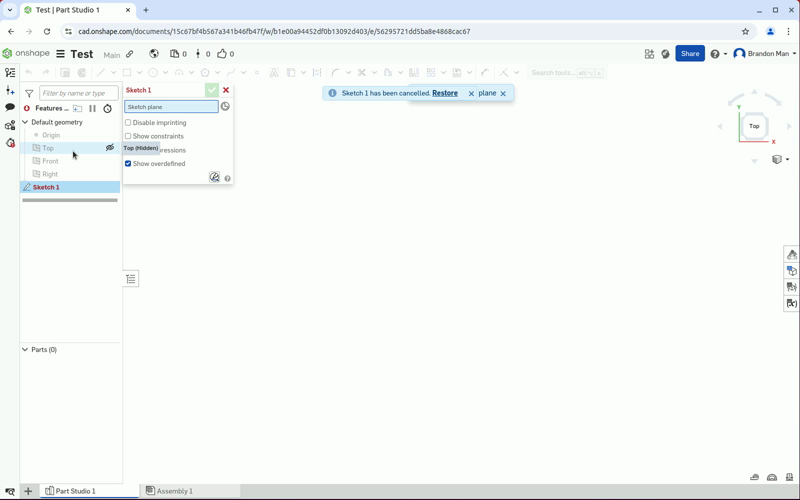
click(73, 150)
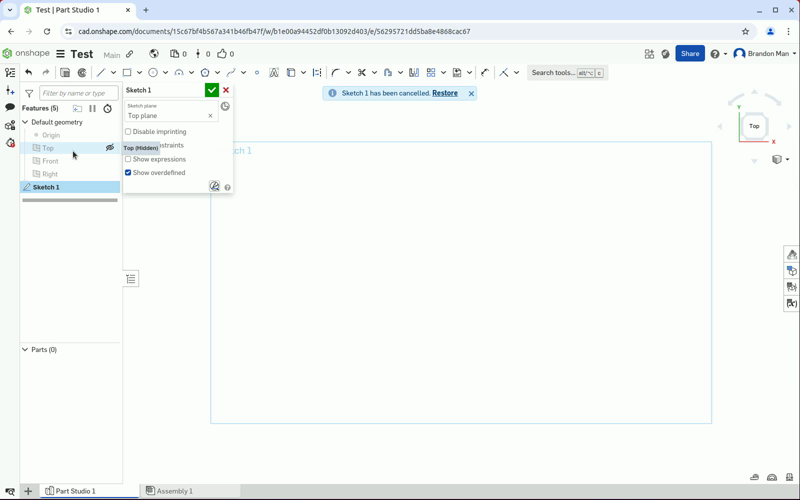
mouse_move(73, 352)
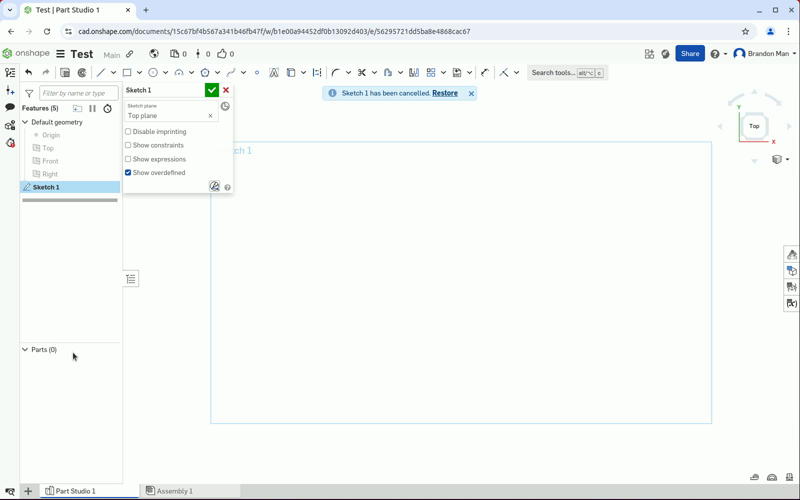
key(y)
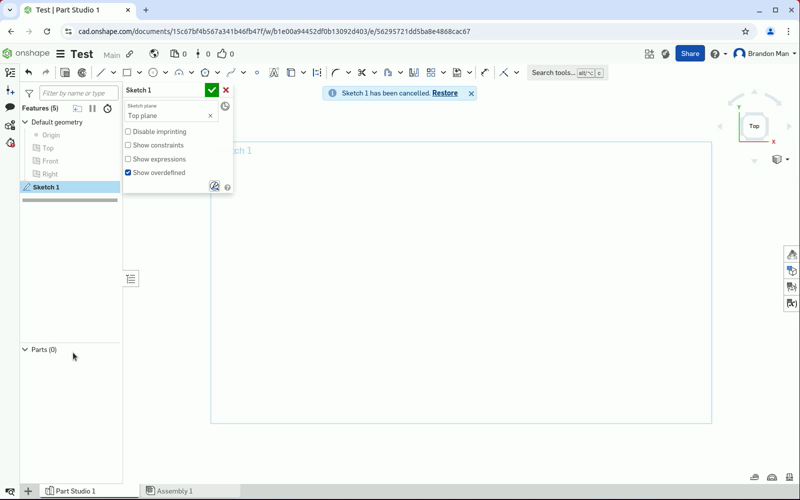
key(l)
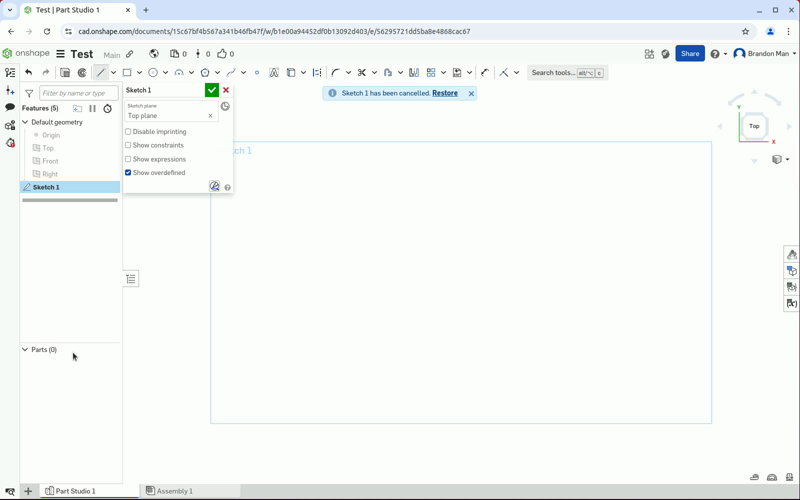
key_down(shift)
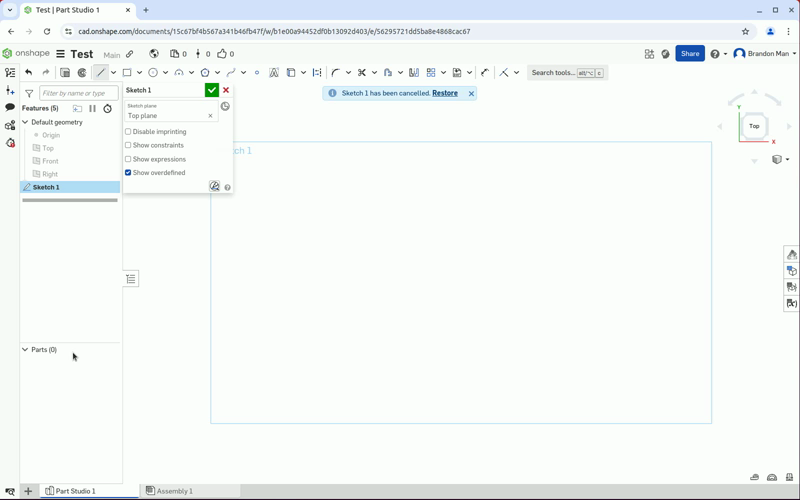
mouse_move(348, 272)
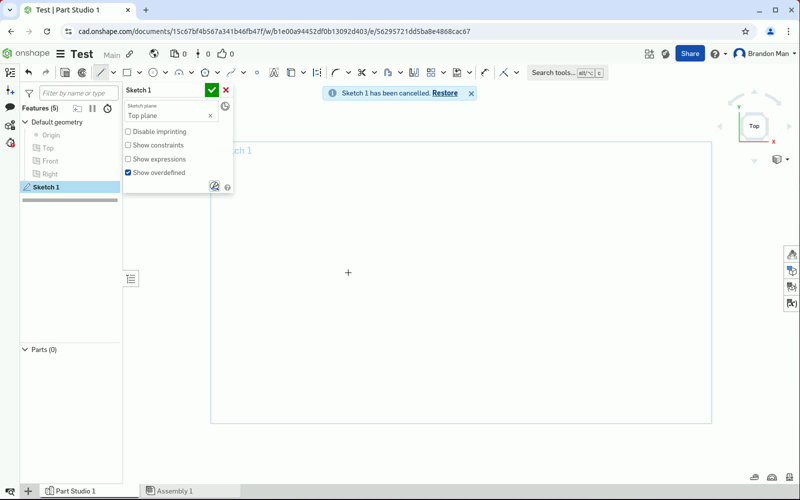
click(348, 272)
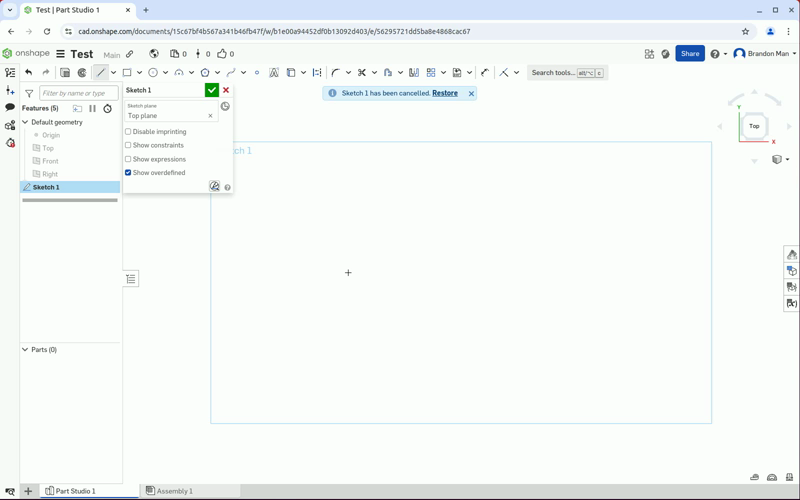
key_up(shift)
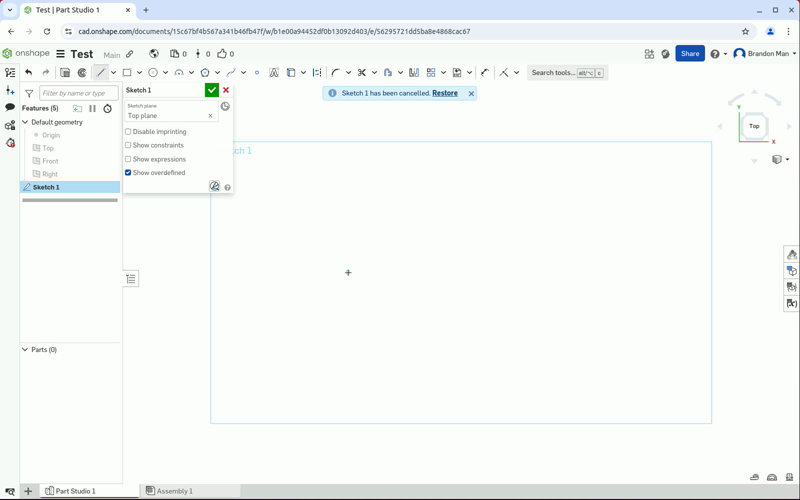
key_down(shift)
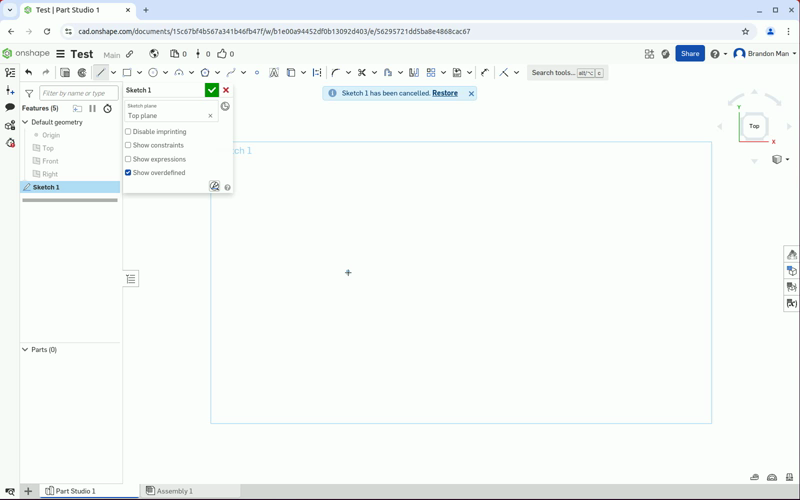
mouse_move(435, 272)
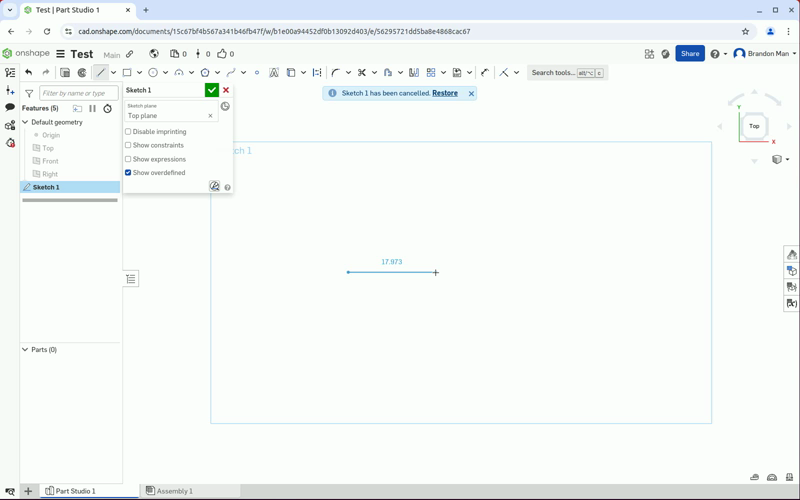
click(435, 272)
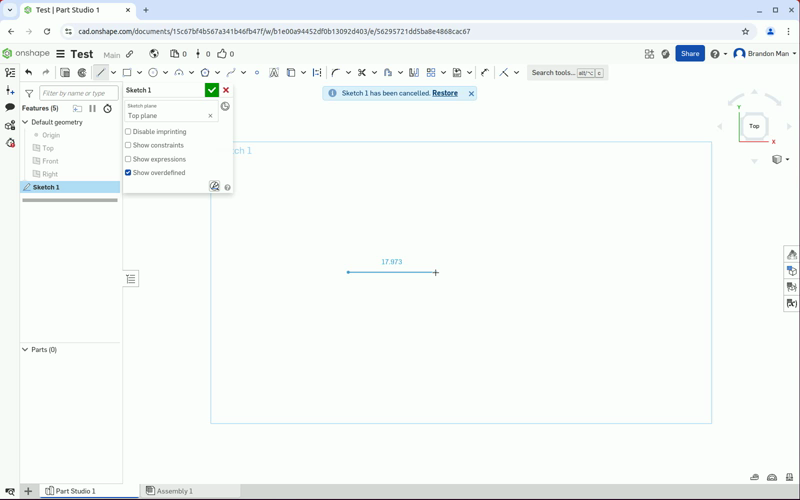
key_up(shift)
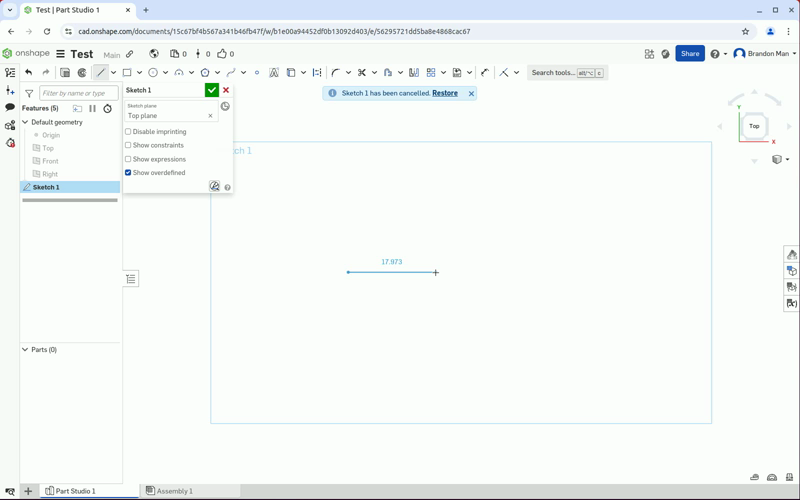
key_down(shift)
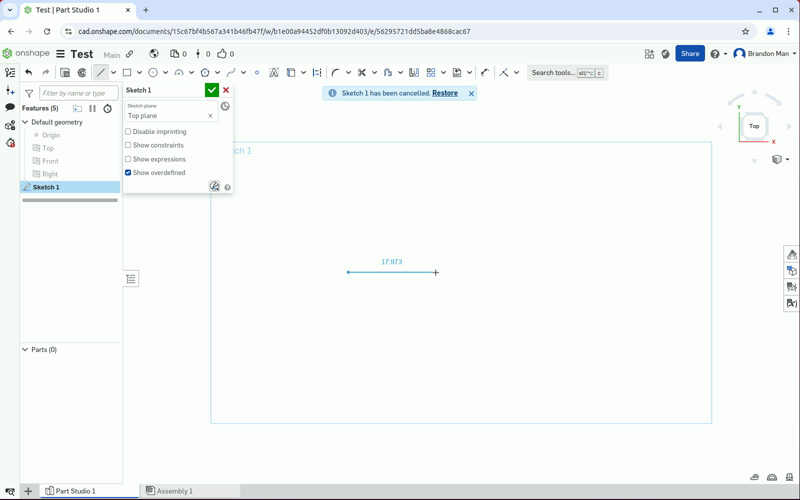
mouse_move(465, 272)
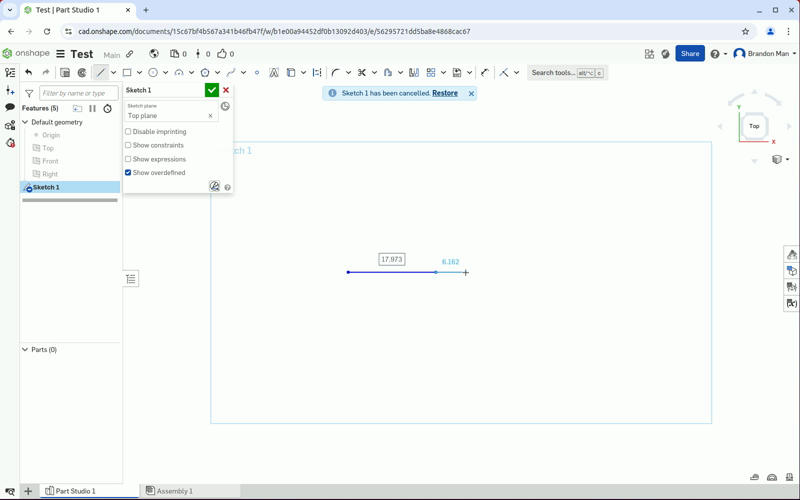
mouse_move(484, 272)
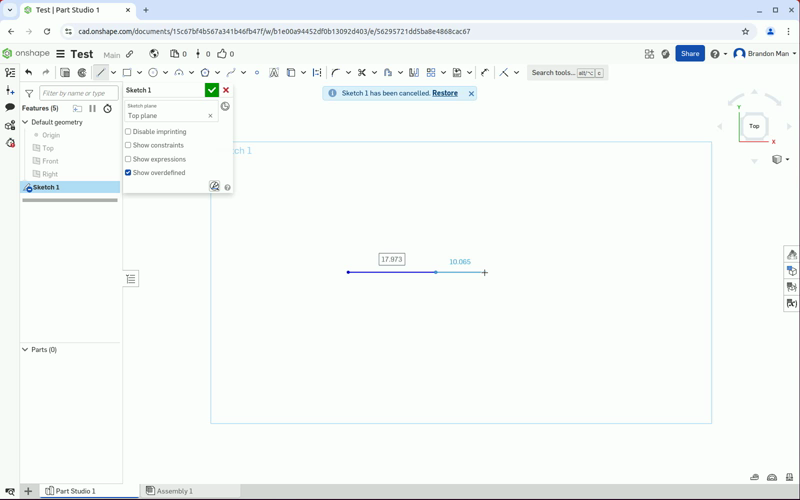
click(484, 272)
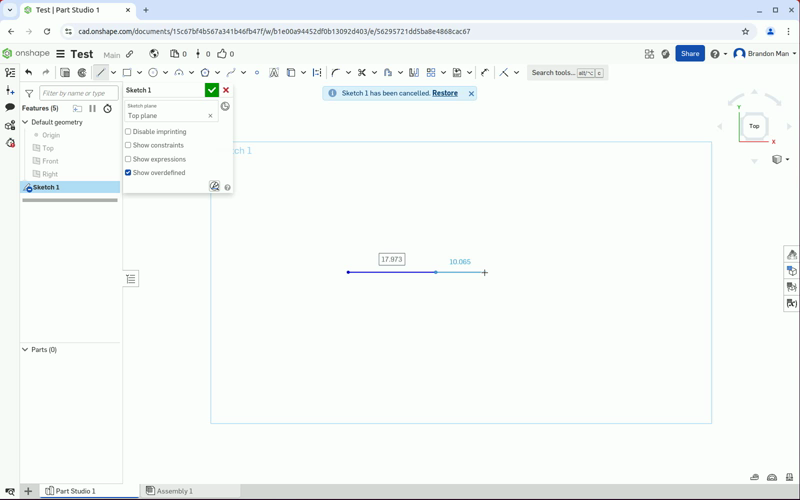
key_up(shift)
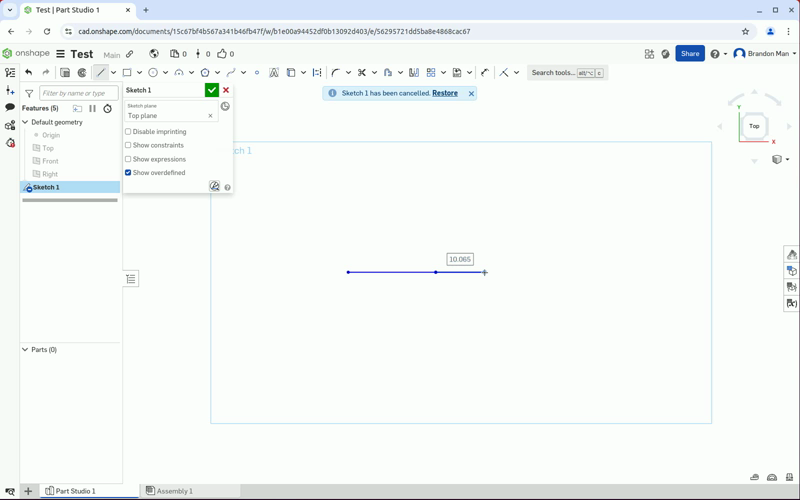
key_down(shift)
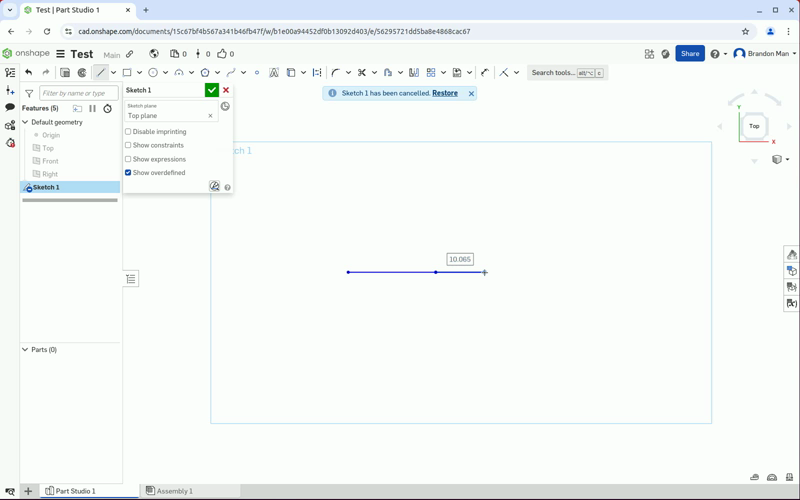
mouse_move(572, 272)
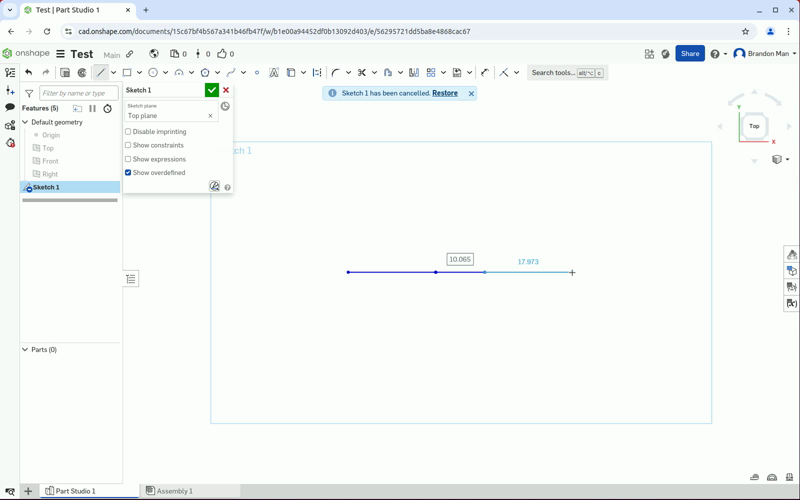
click(572, 272)
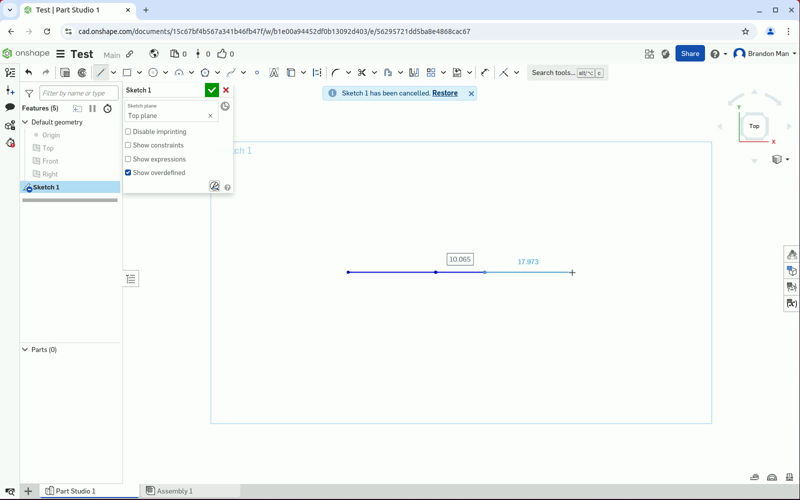
key_up(shift)
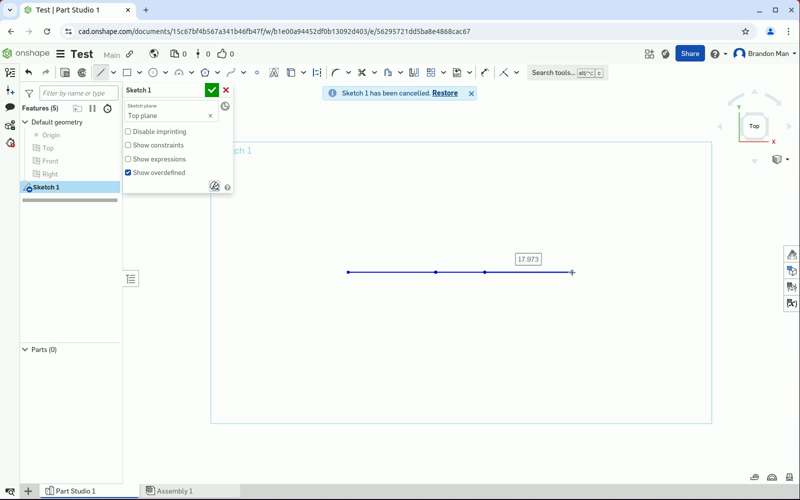
key_down(shift)
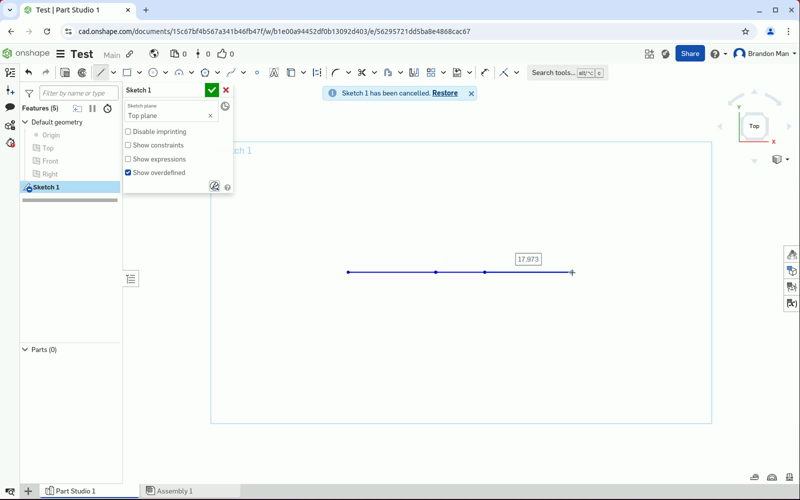
mouse_move(589, 272)
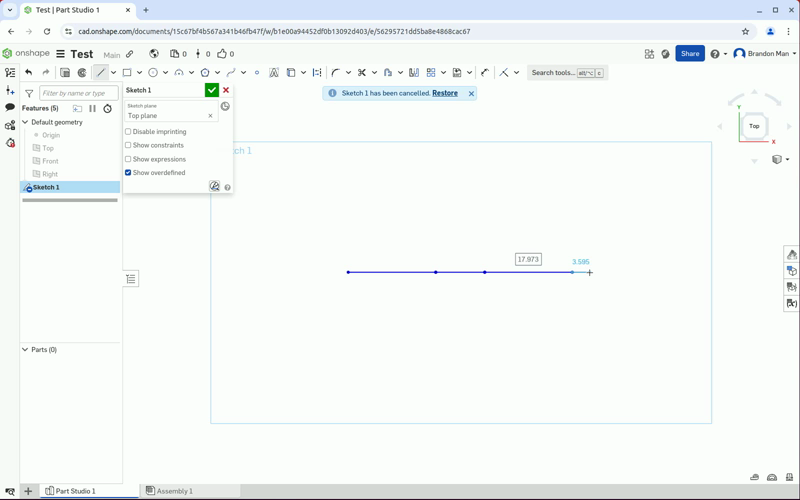
mouse_move(572, 239)
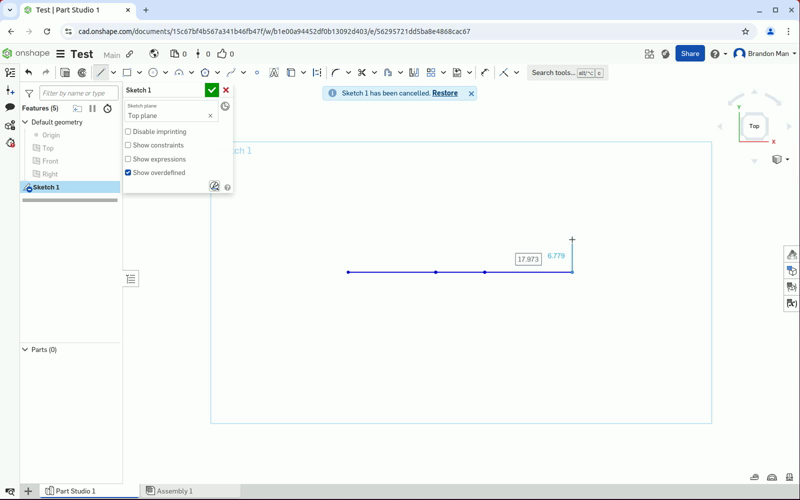
click(572, 239)
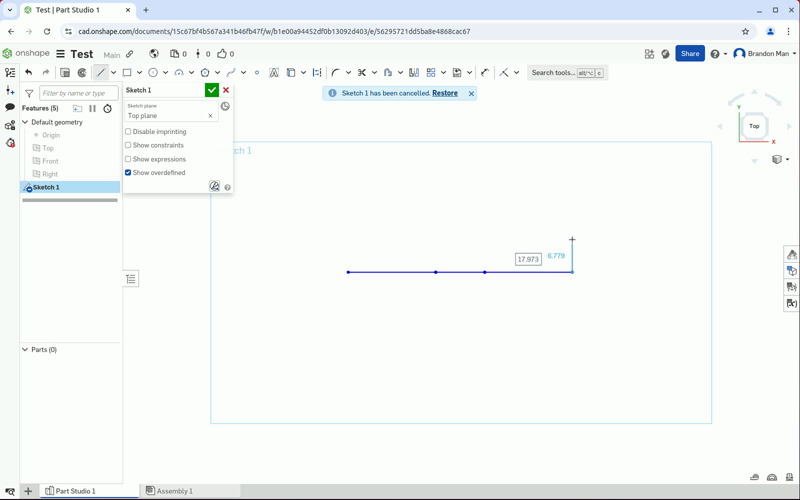
key_up(shift)
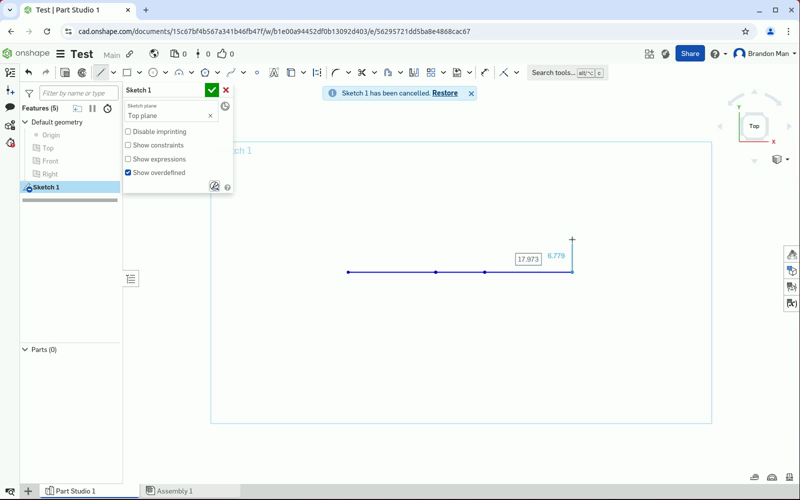
key_down(shift)
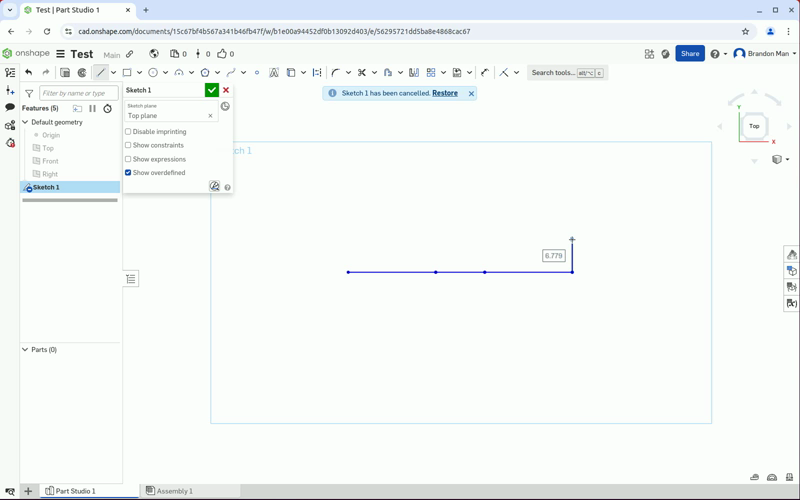
mouse_move(348, 239)
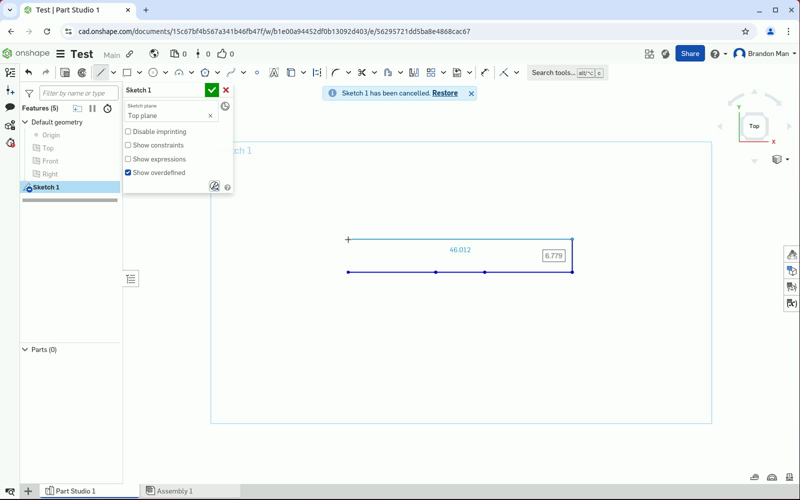
click(348, 239)
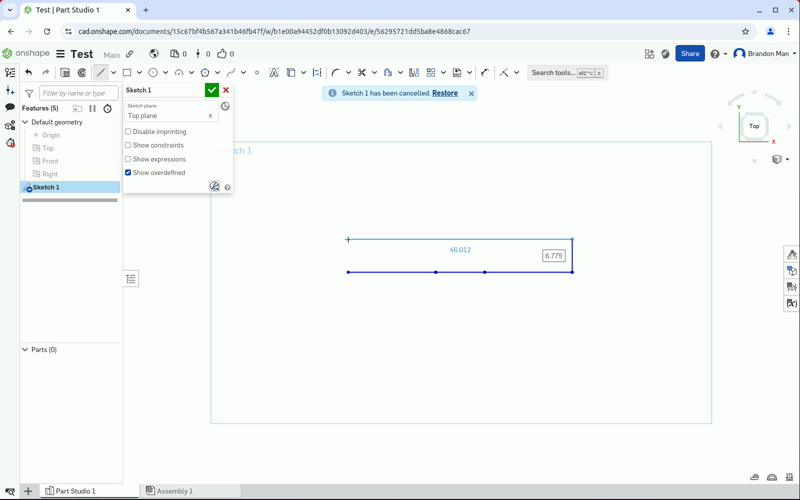
key_up(shift)
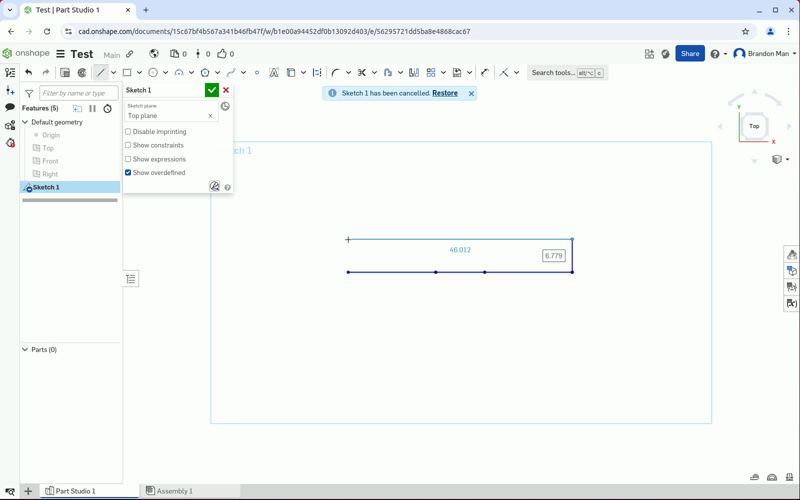
mouse_move(378, 239)
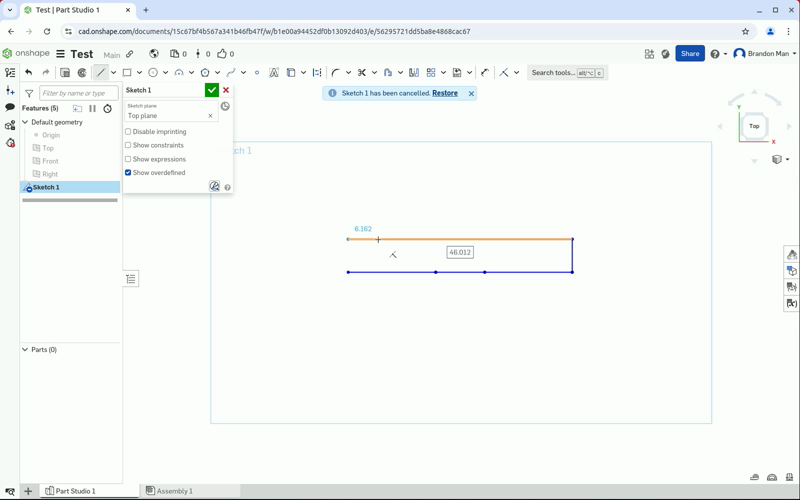
key_down(shift)
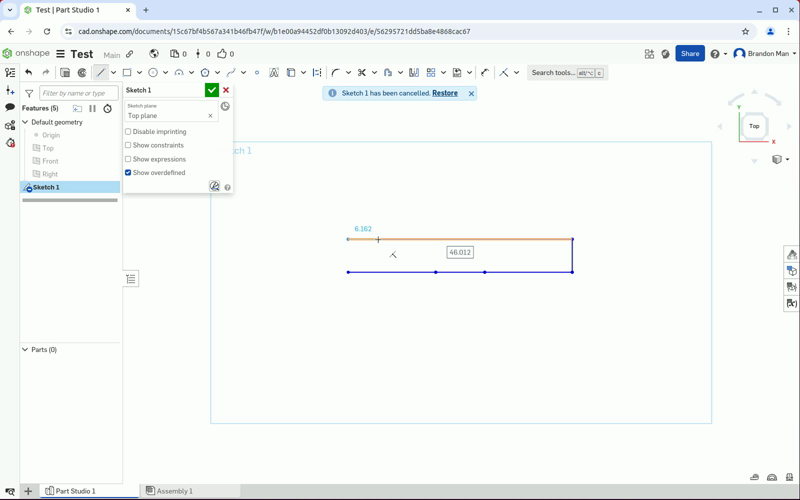
mouse_move(348, 272)
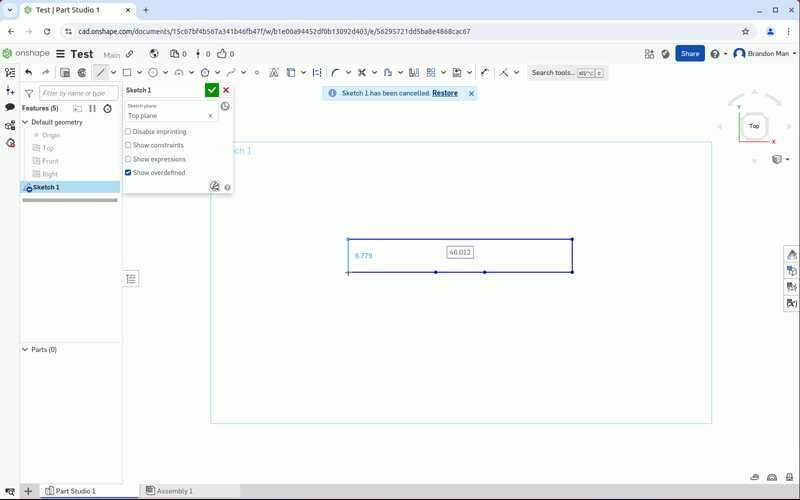
key_up(shift)
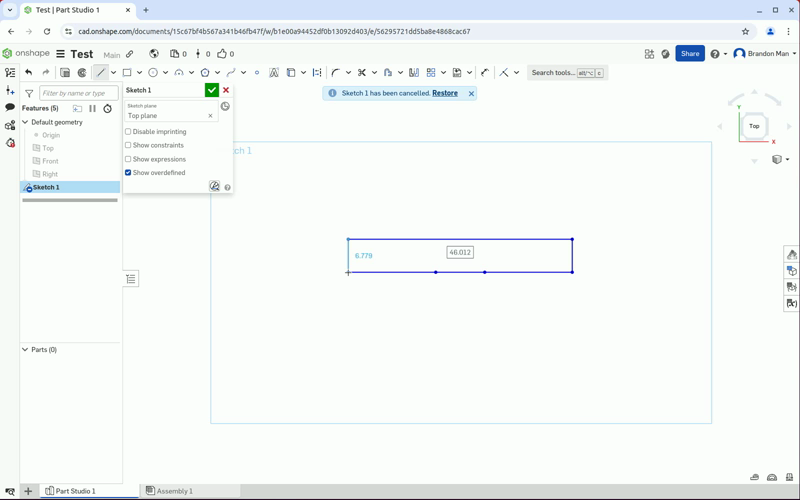
click(348, 272)
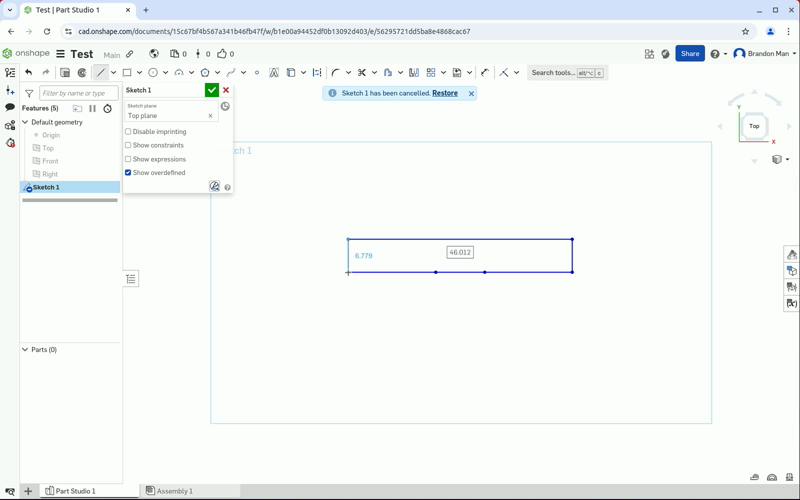
key(esc)
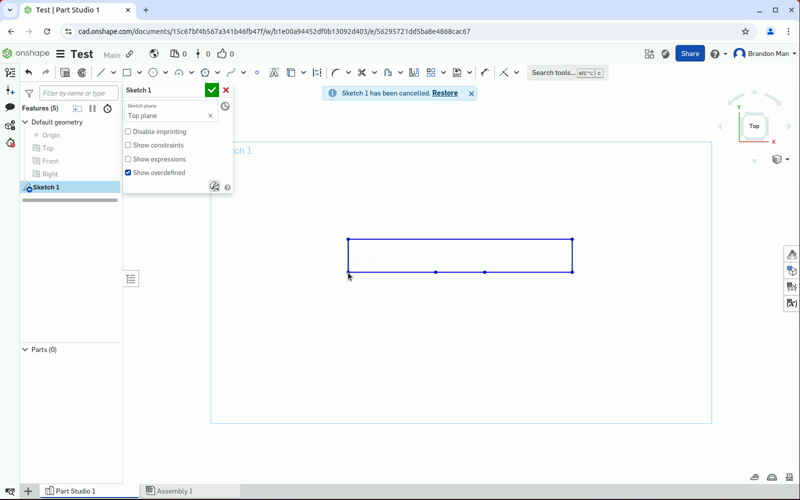
mouse_move(475, 255)
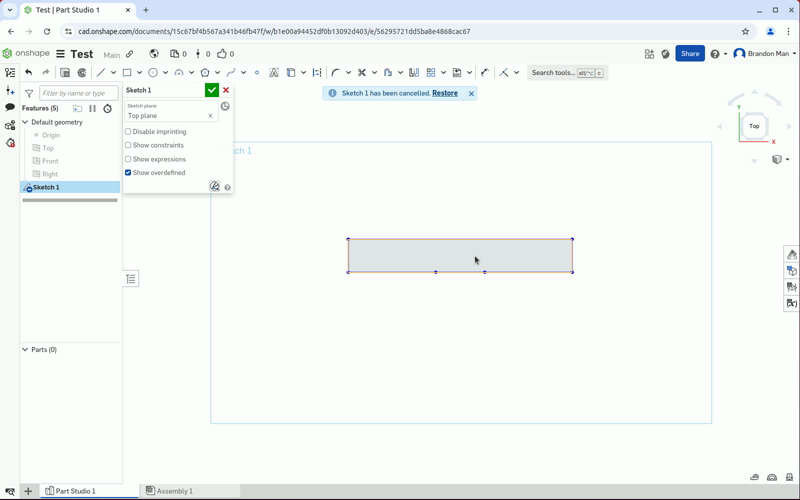
click(475, 255)
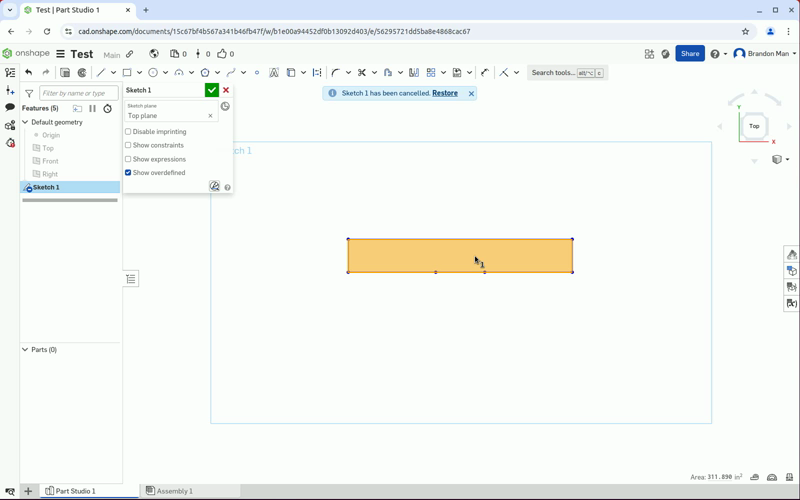
mouse_move(73, 352)
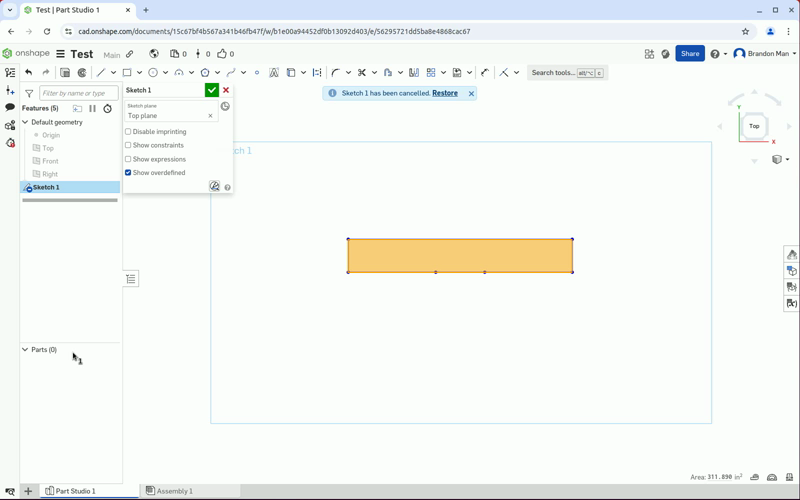
key(shift+y)
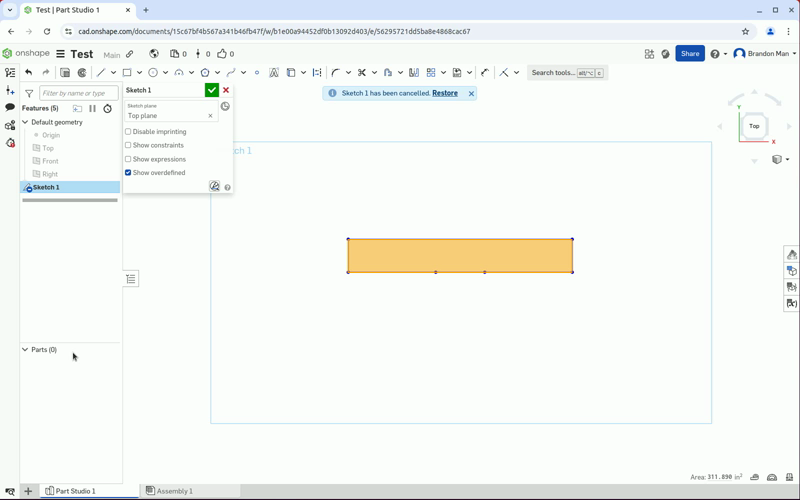
key(shift+e)
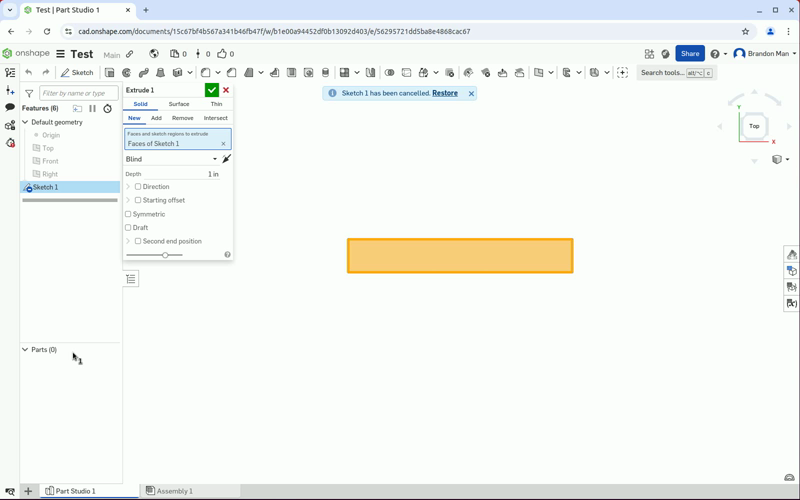
mouse_move(143, 106)
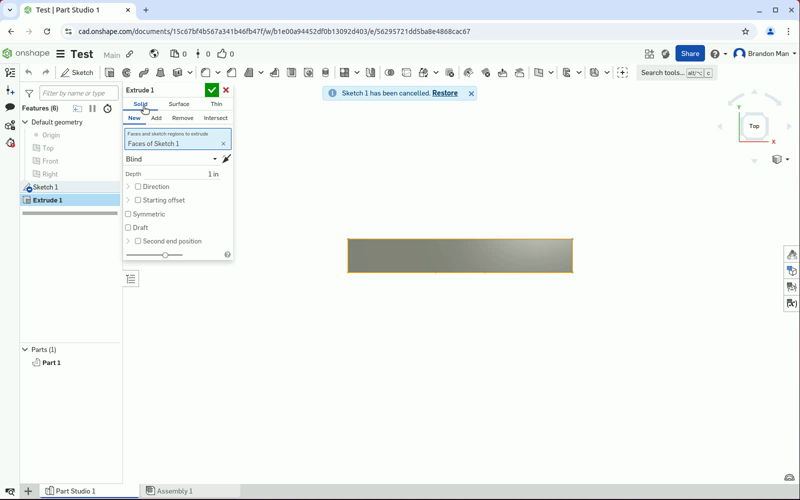
click(143, 106)
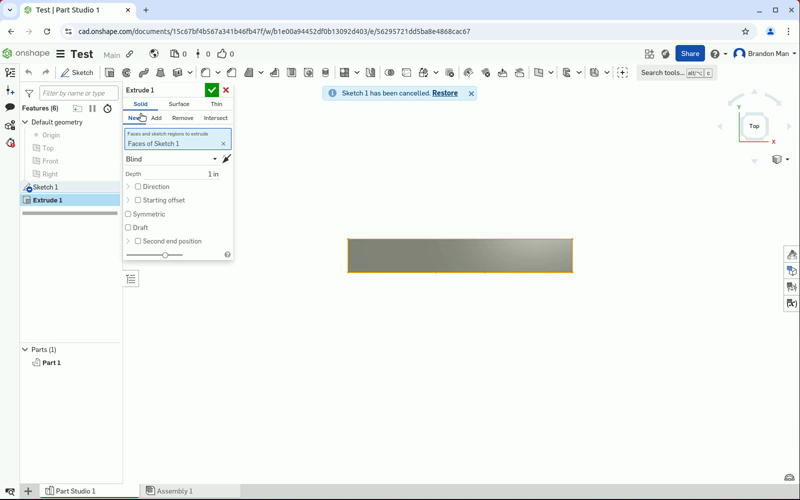
mouse_move(137, 120)
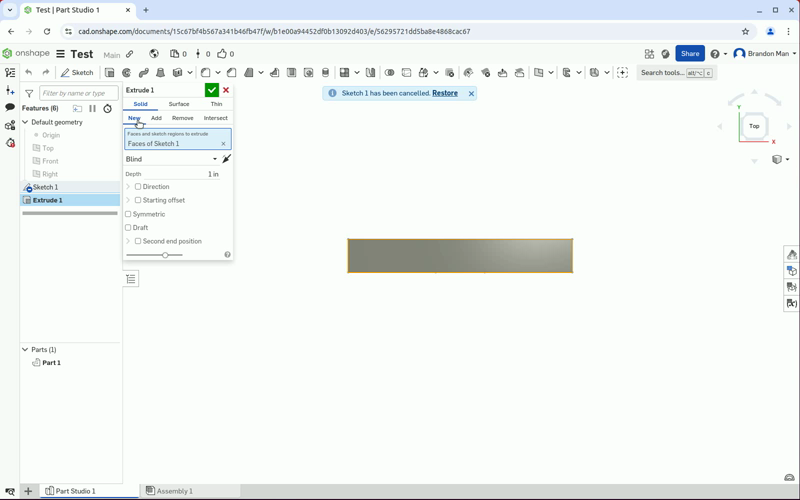
click(137, 120)
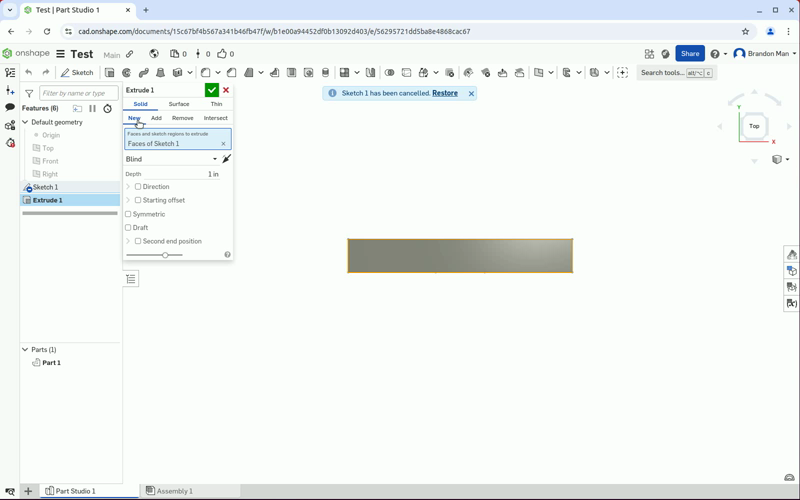
key(tab, 4)
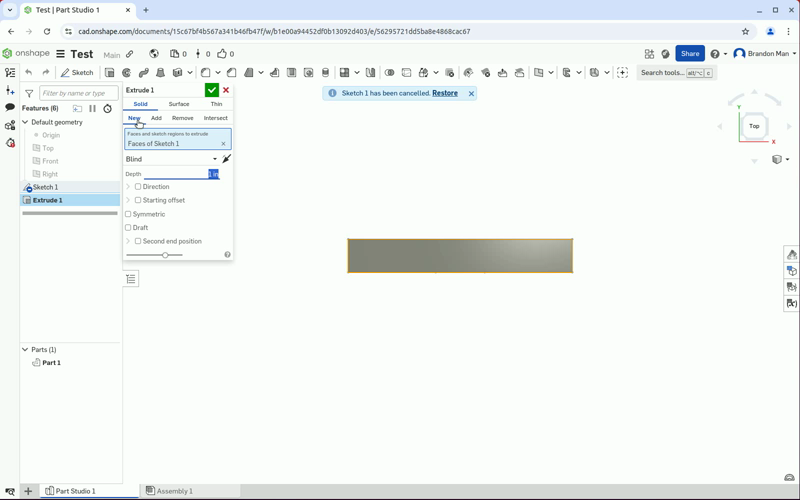
text(3.37)
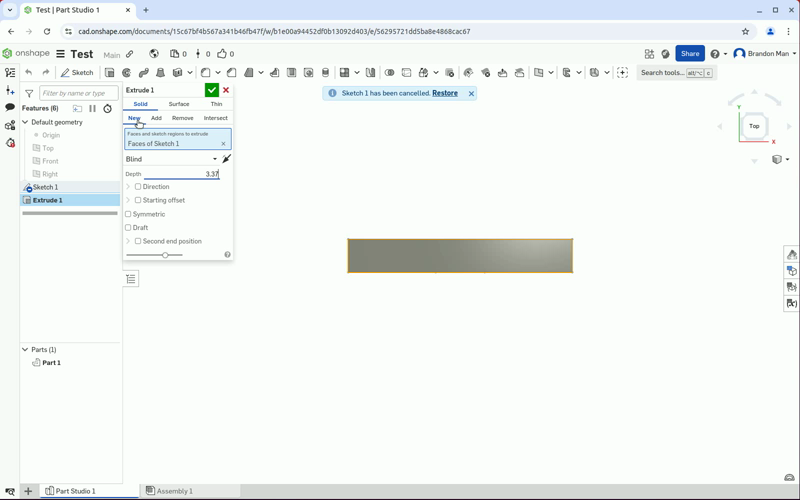
key(enter)
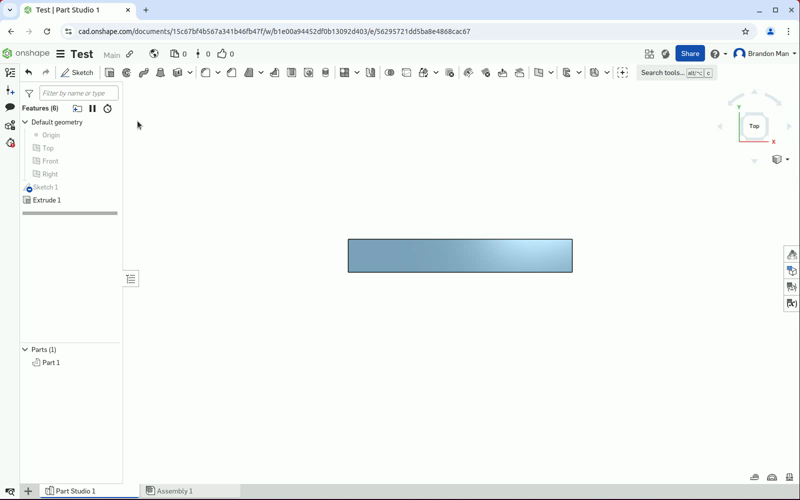
key(shift+h)
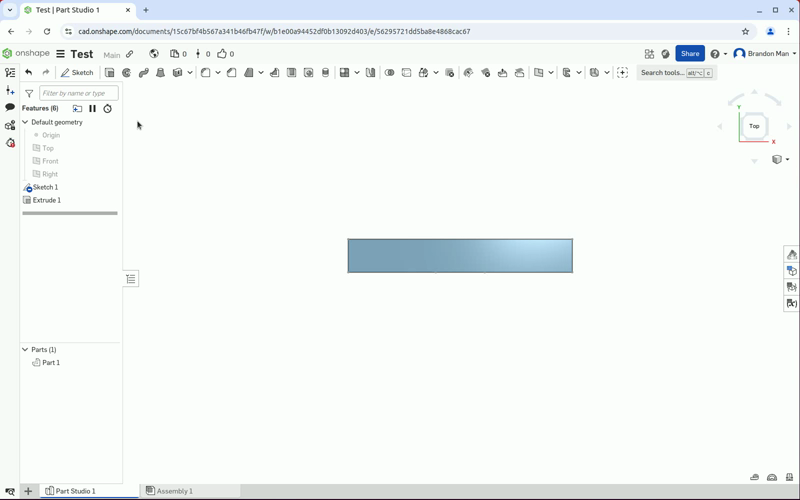
key(shift+h)
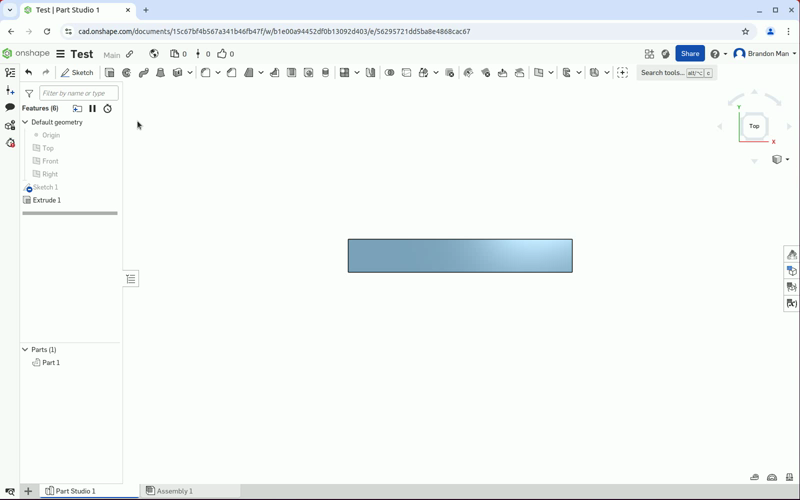
mouse_move(73, 189)
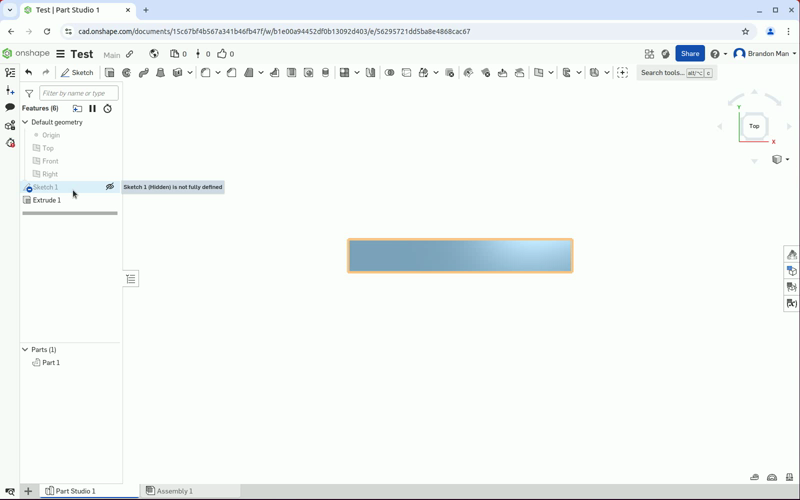
click(73, 189)
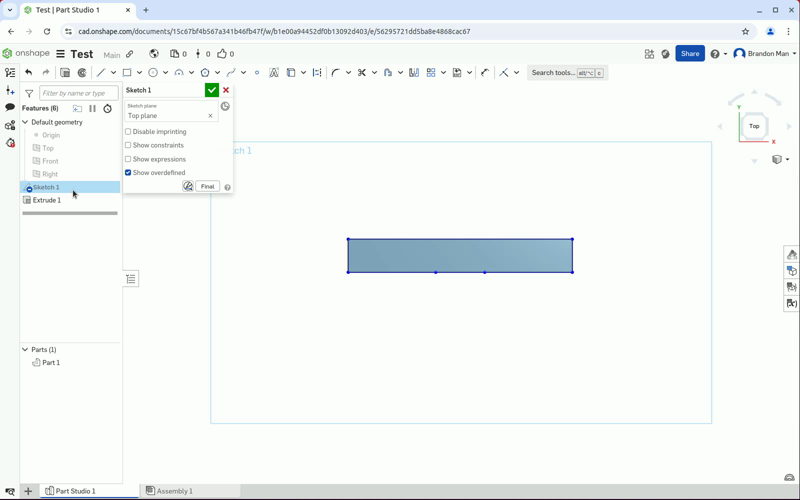
mouse_move(229, 92)
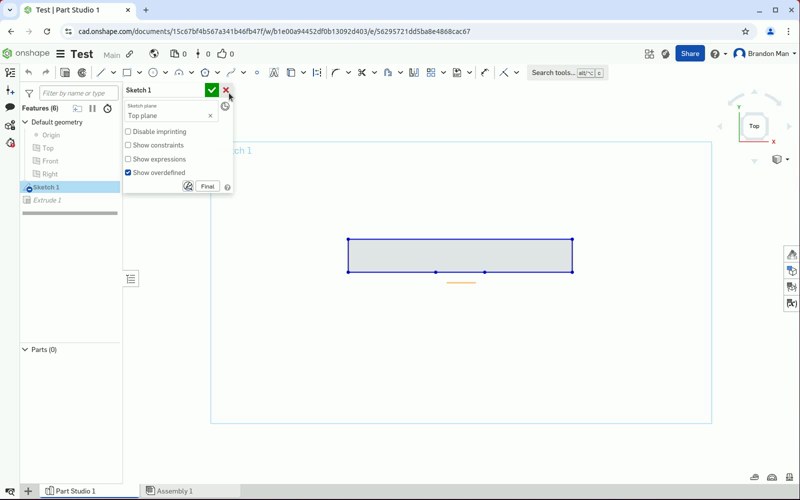
click(229, 92)
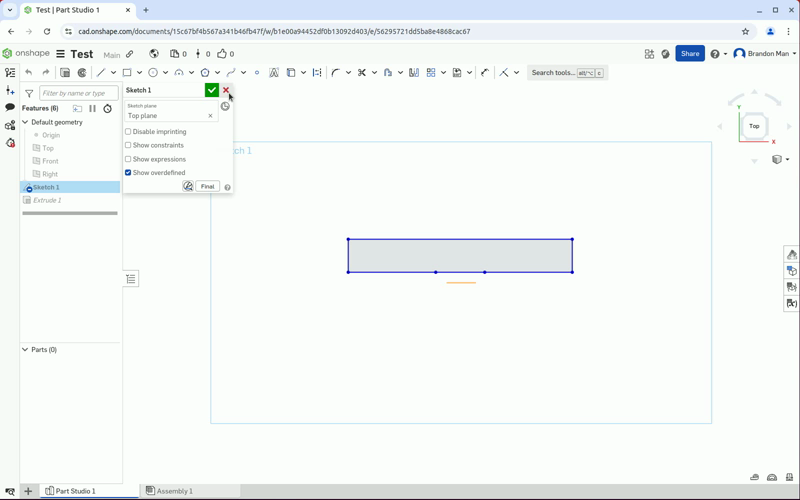
key(shift+s)
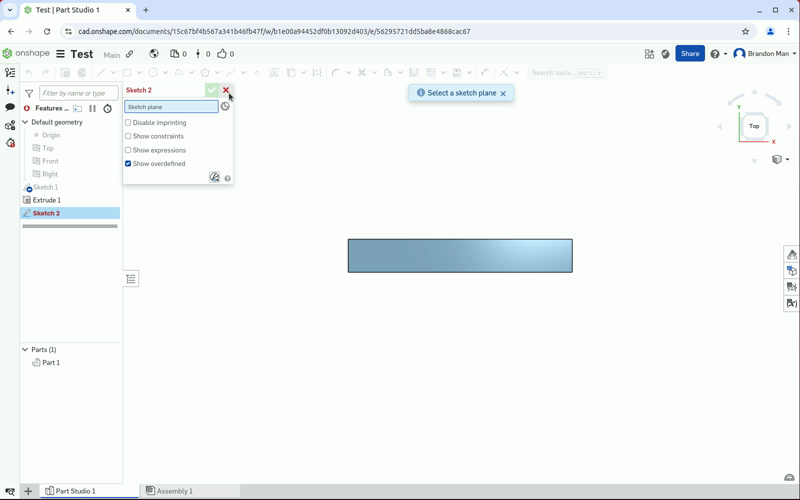
mouse_move(73, 150)
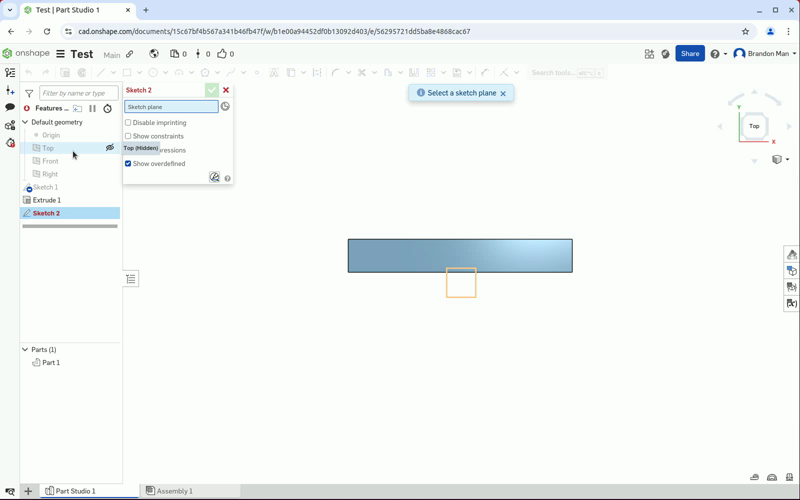
click(73, 150)
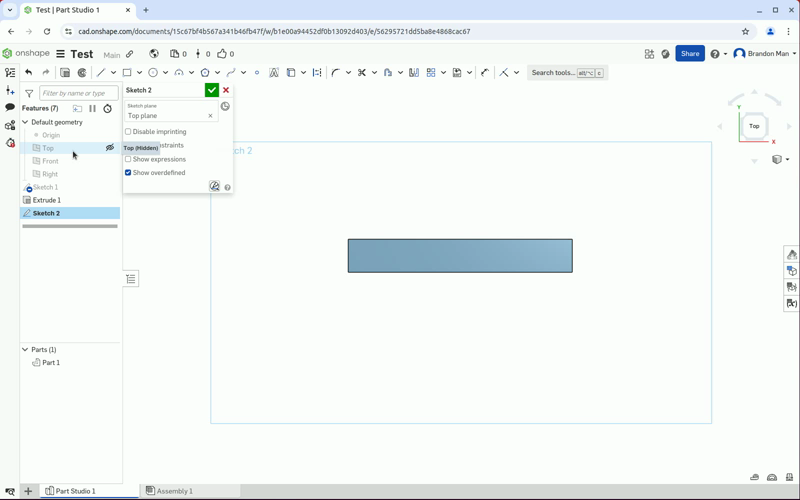
mouse_move(73, 352)
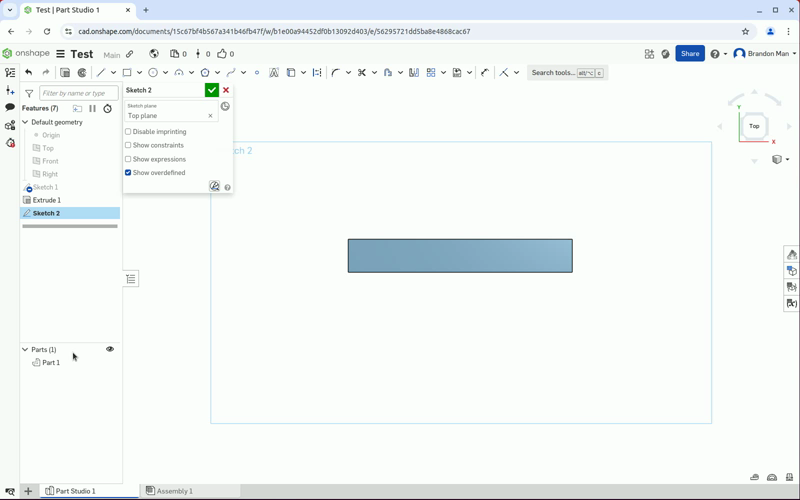
key(y)
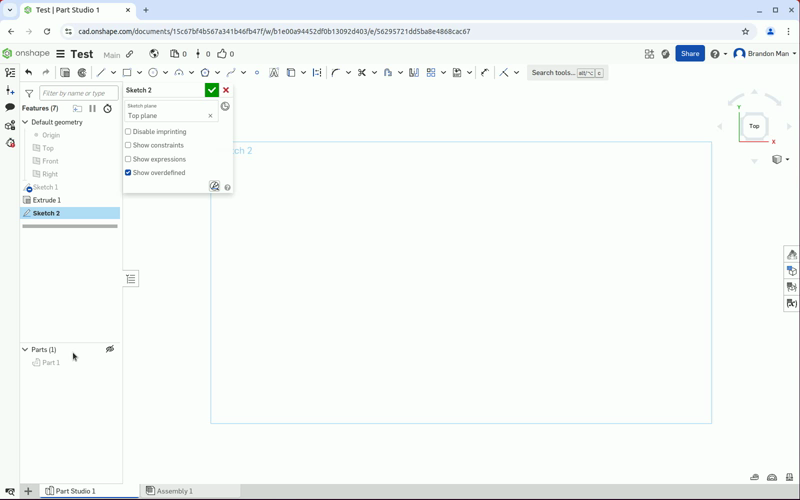
key(a)
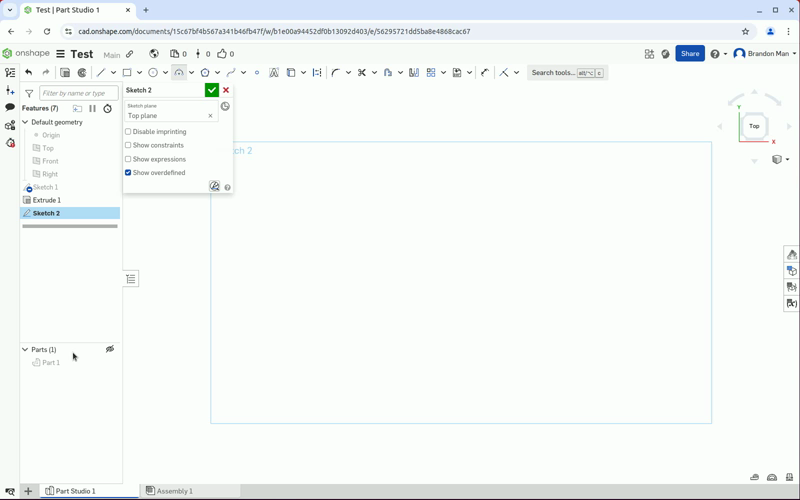
key_down(shift)
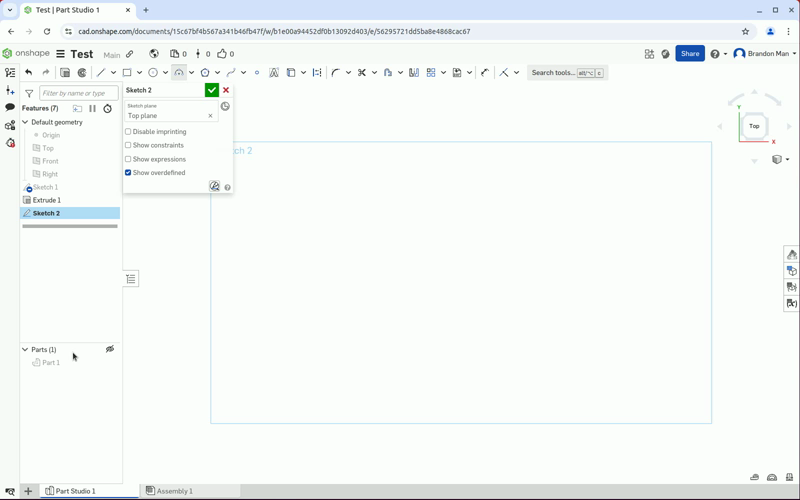
mouse_move(348, 321)
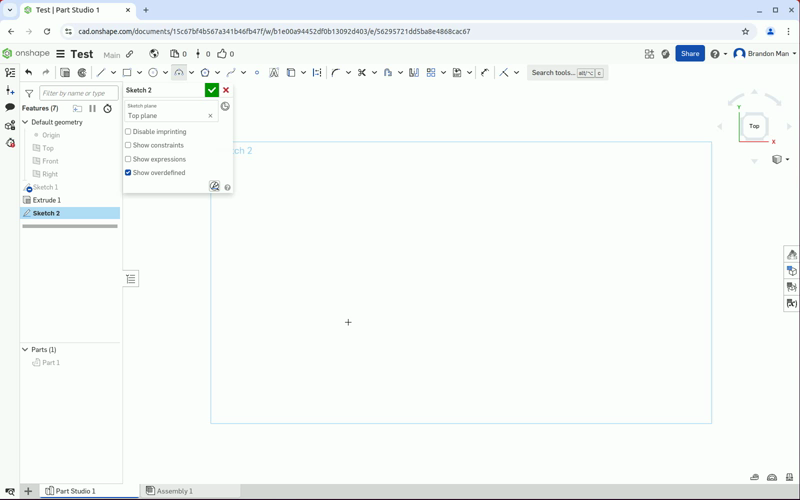
click(348, 321)
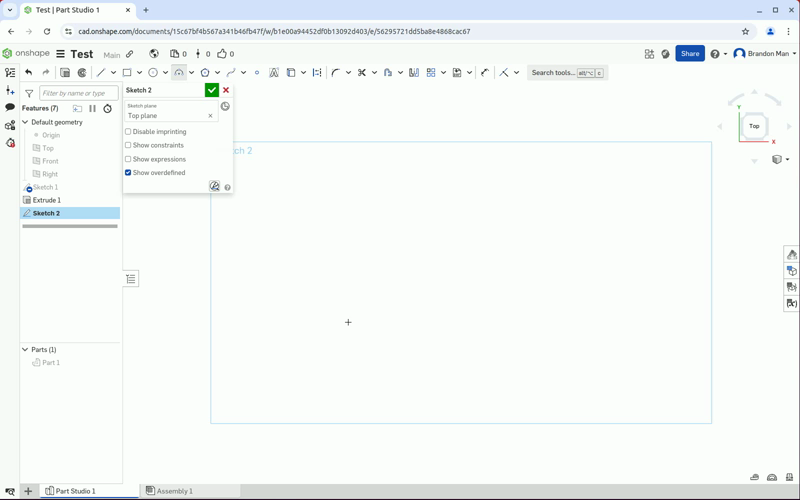
key_up(shift)
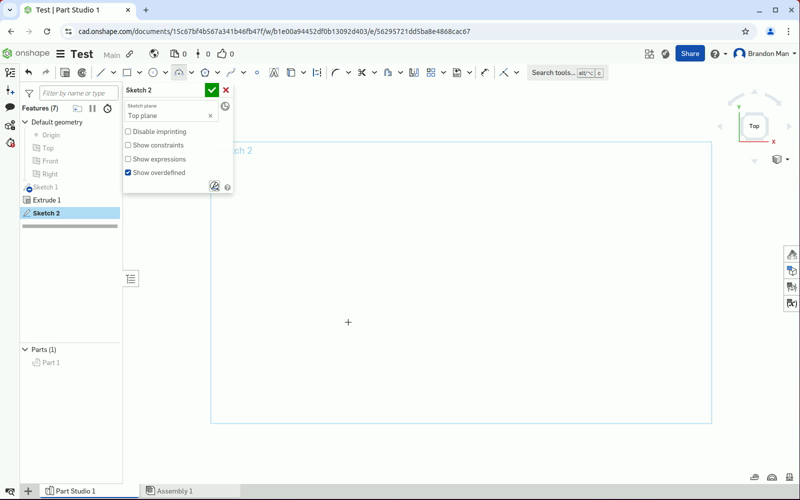
key_down(shift)
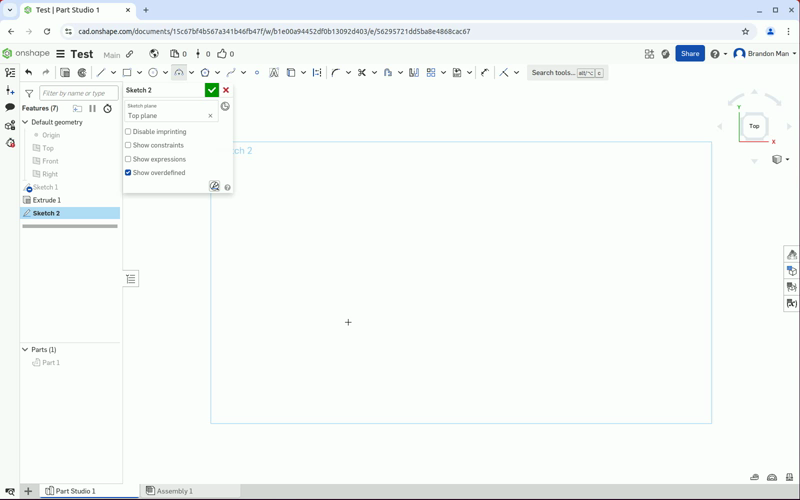
mouse_move(366, 282)
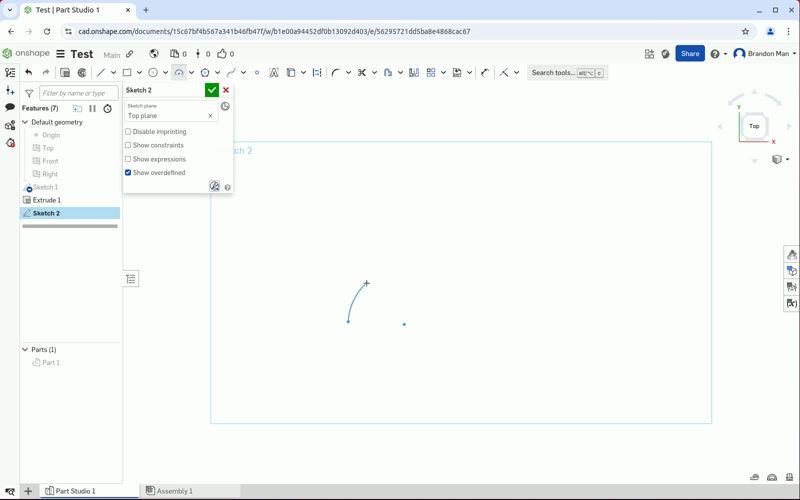
click(366, 282)
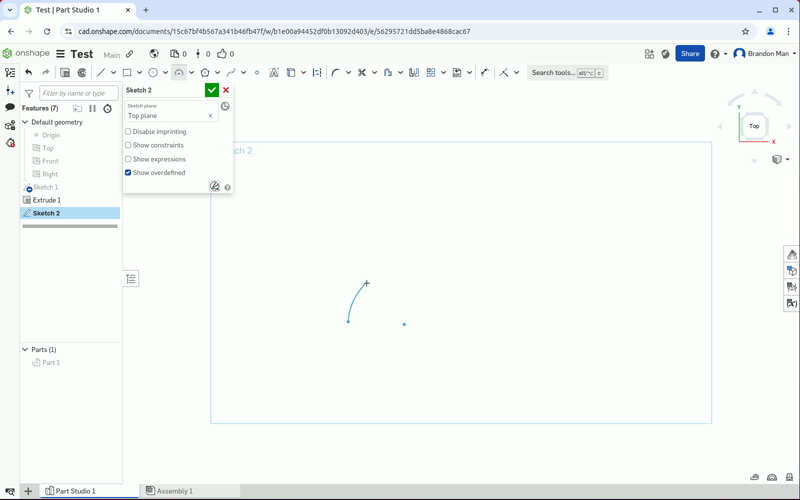
mouse_move(367, 306)
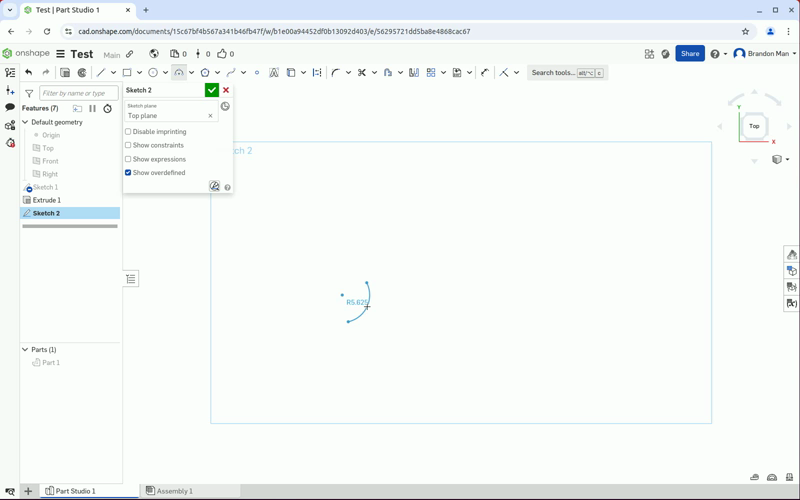
click(367, 306)
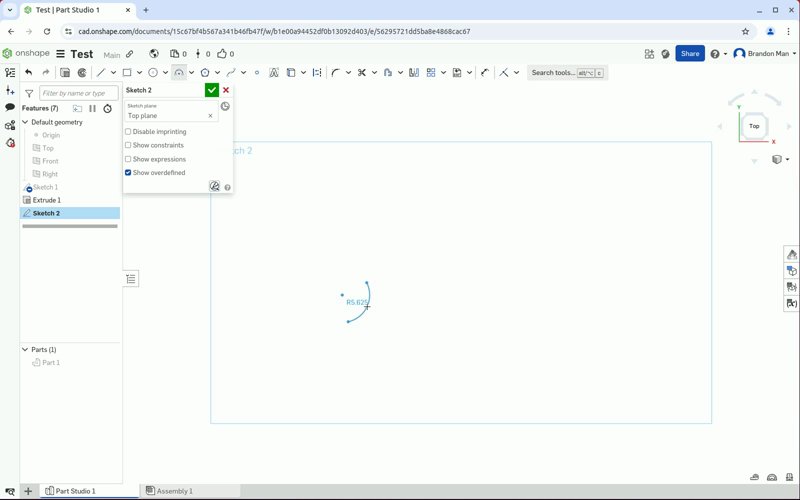
key_up(shift)
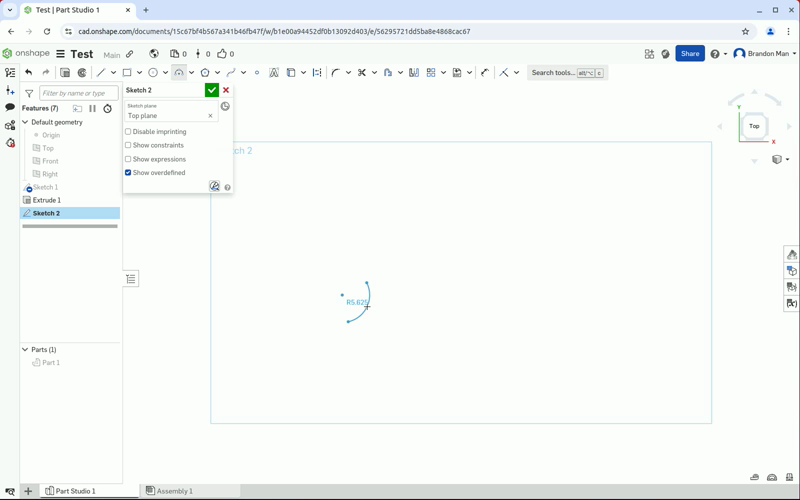
key(esc)
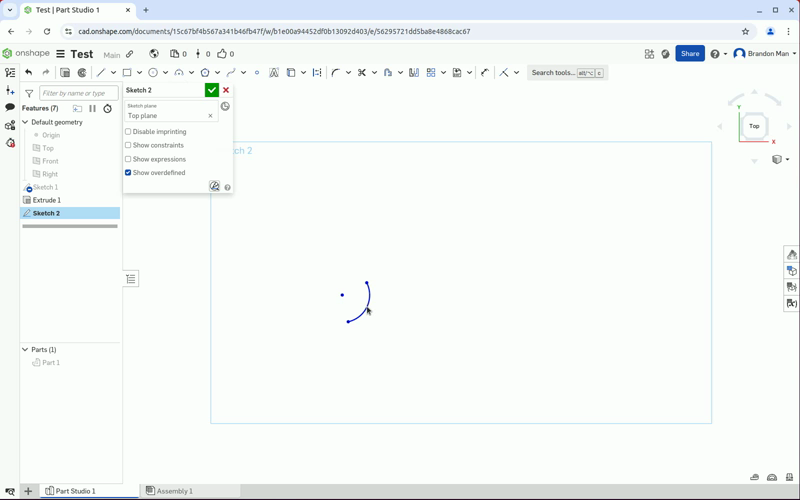
key(l)
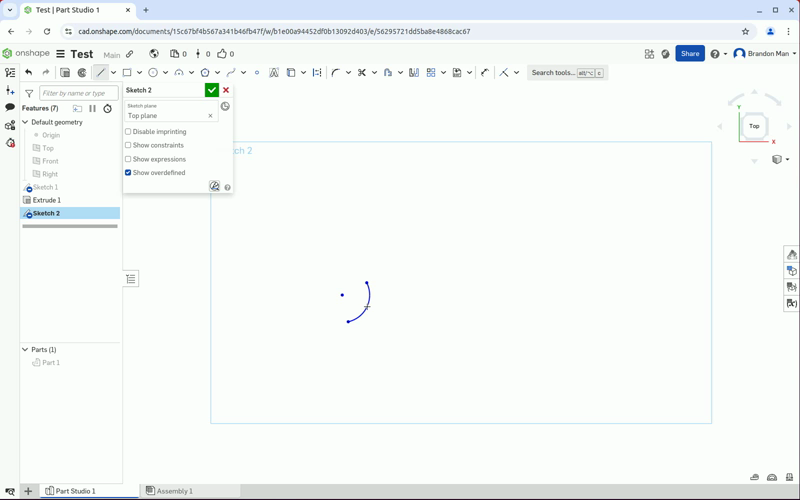
mouse_move(366, 282)
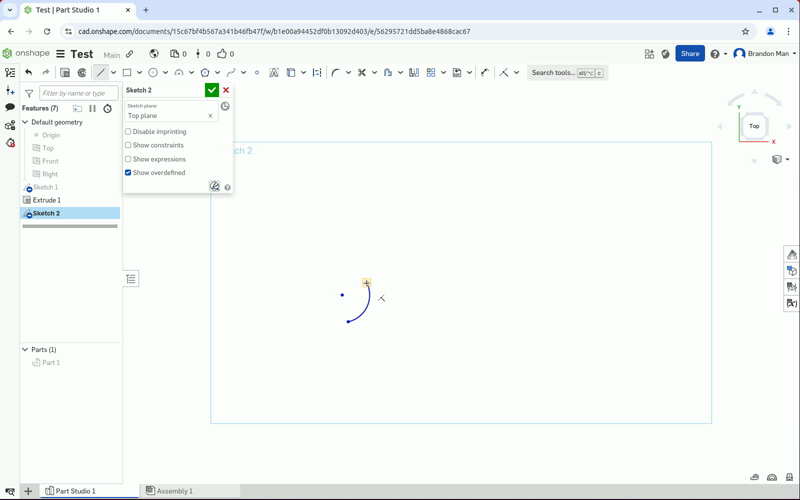
click(366, 282)
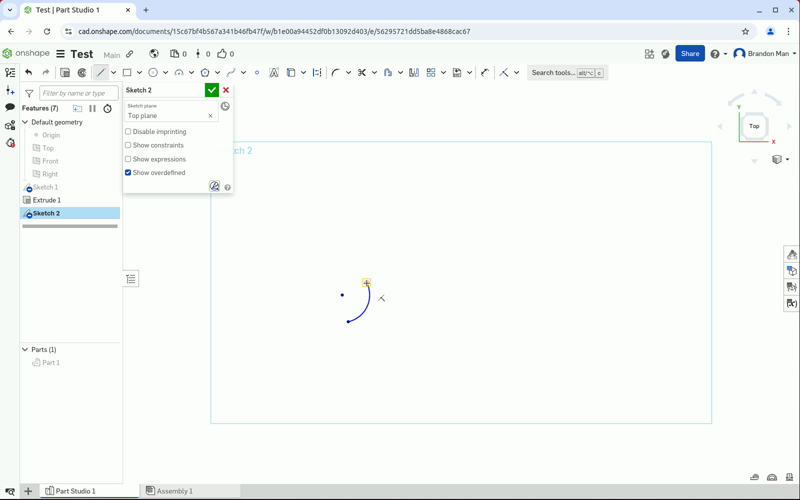
key_down(shift)
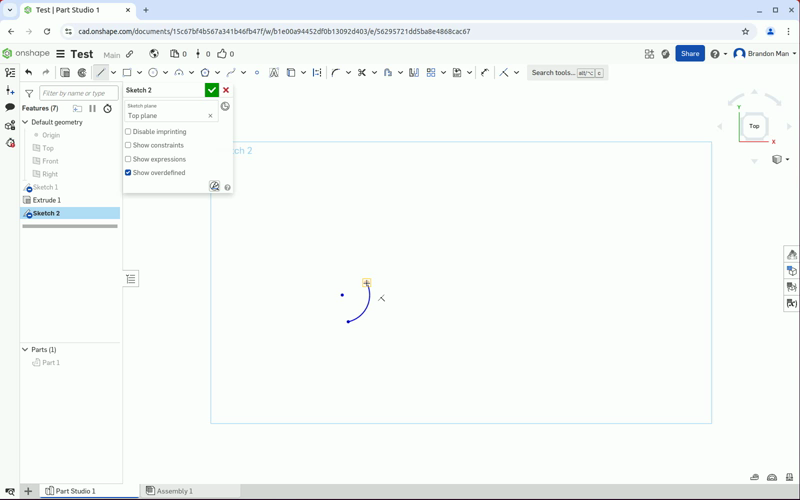
mouse_move(436, 282)
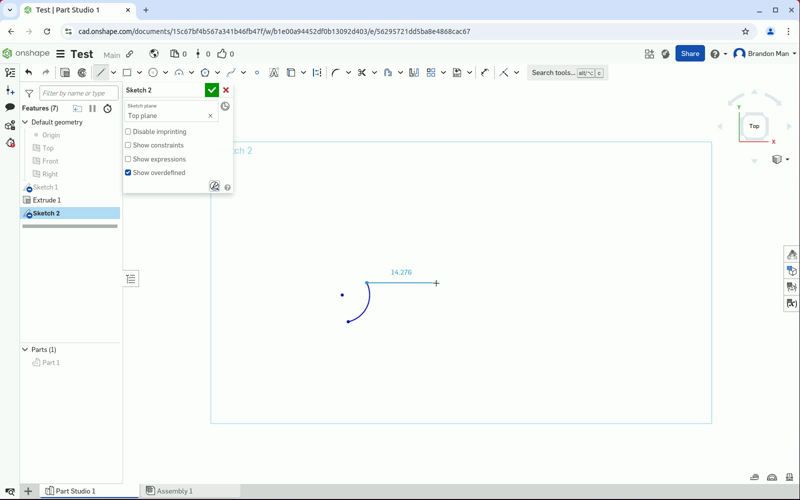
click(436, 282)
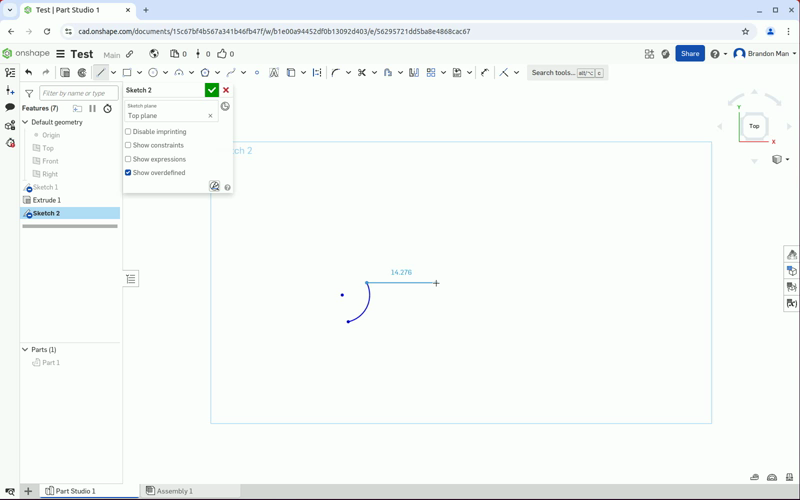
key_up(shift)
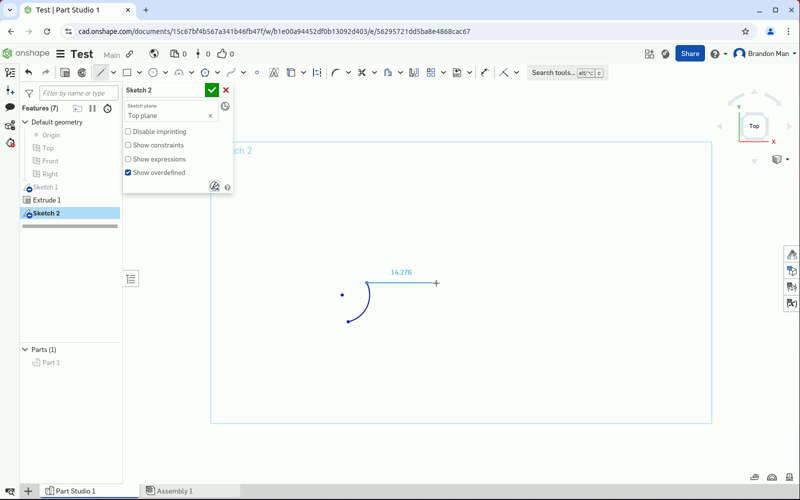
key_down(shift)
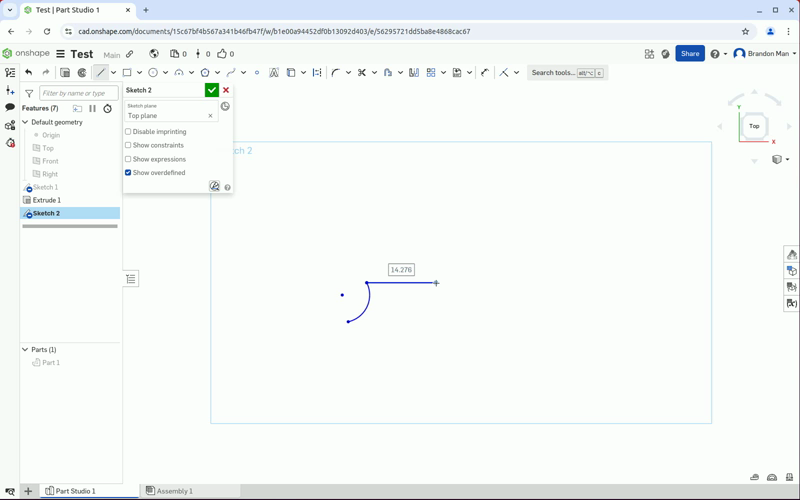
mouse_move(466, 282)
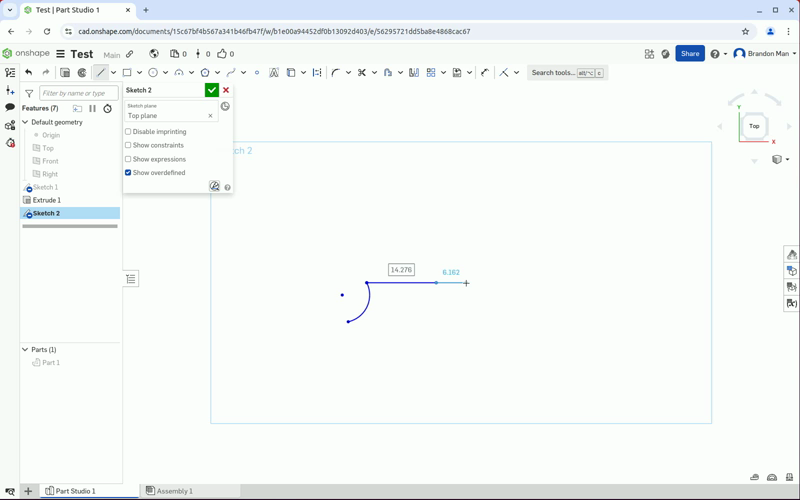
mouse_move(436, 272)
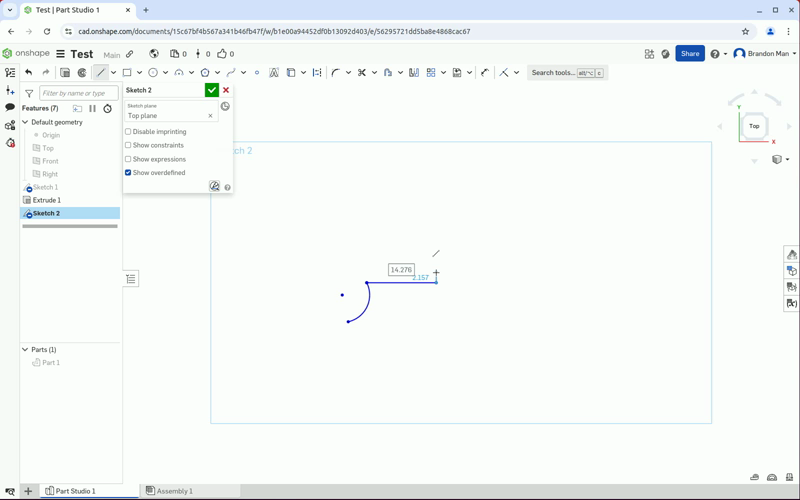
click(436, 272)
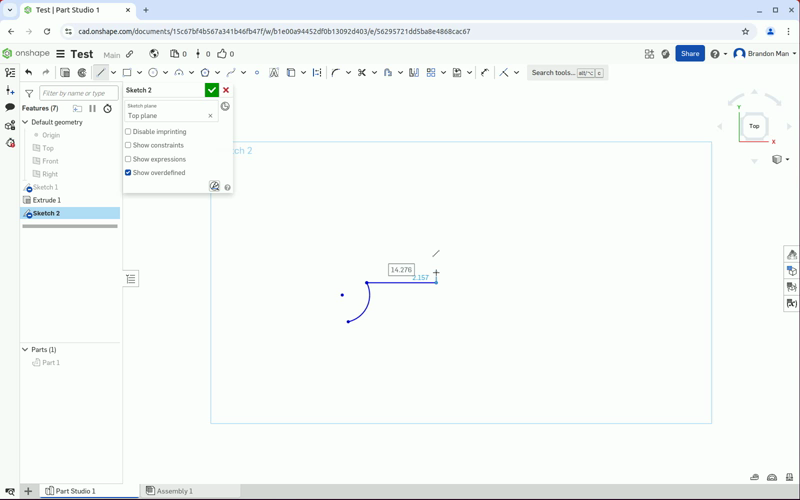
key_up(shift)
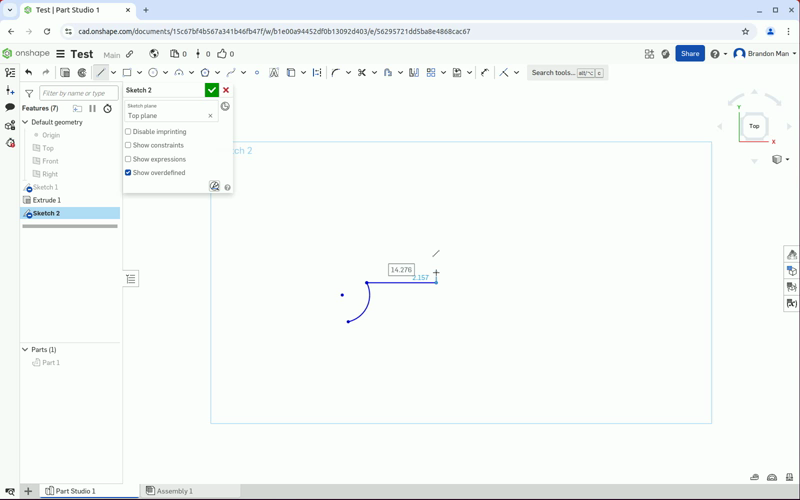
key_down(shift)
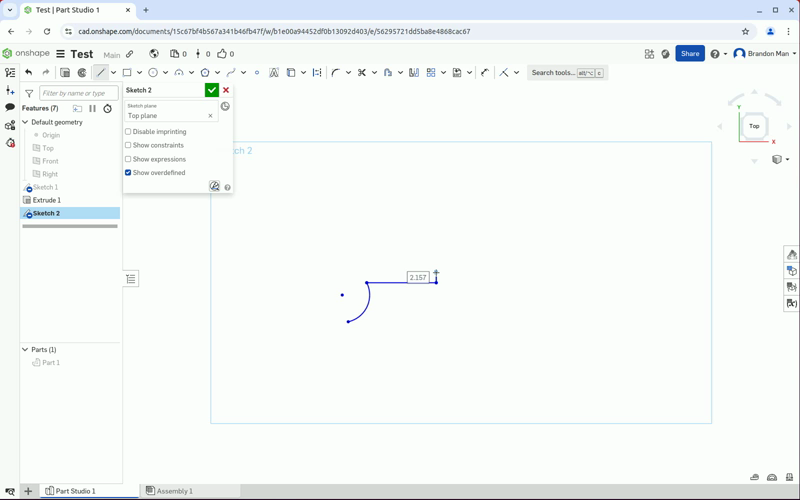
mouse_move(348, 272)
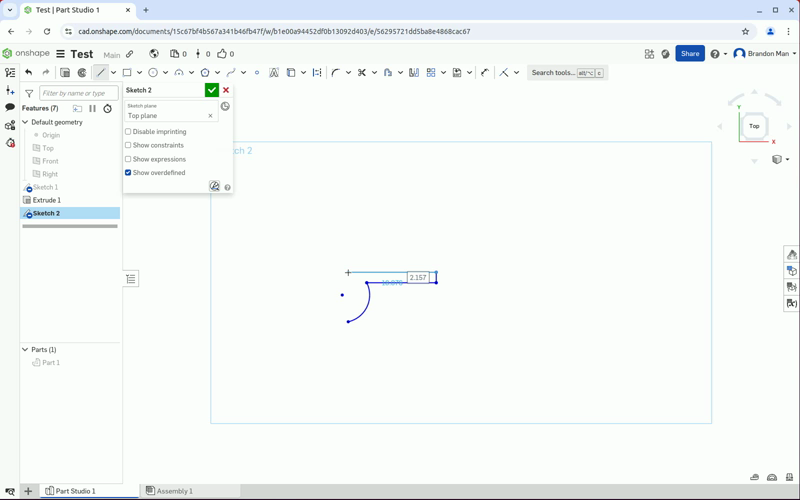
click(348, 272)
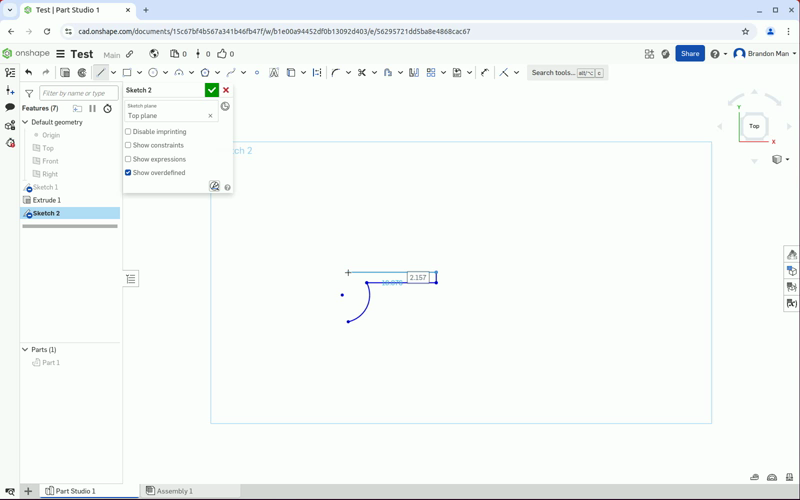
key_up(shift)
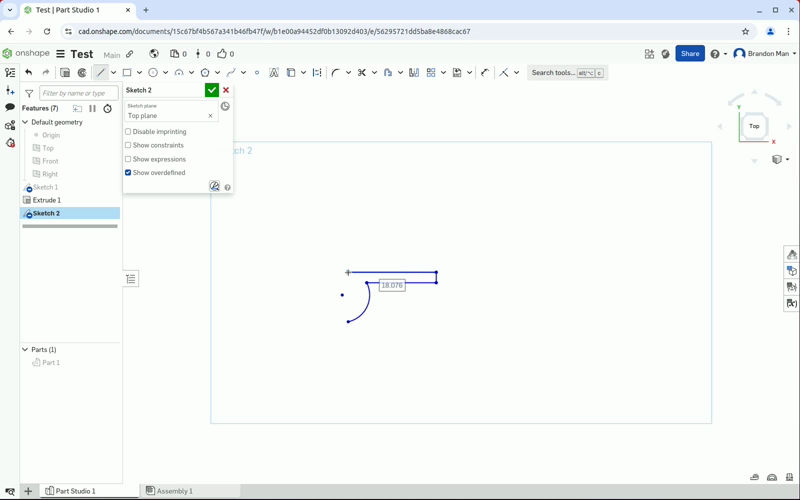
key(esc)
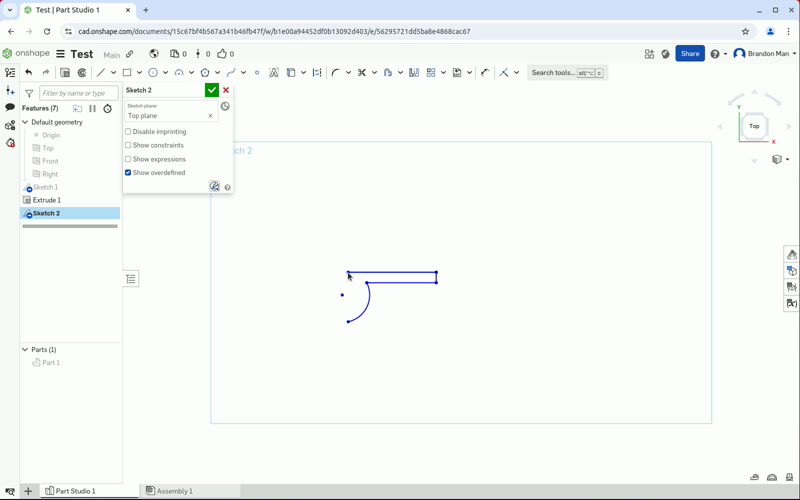
key(a)
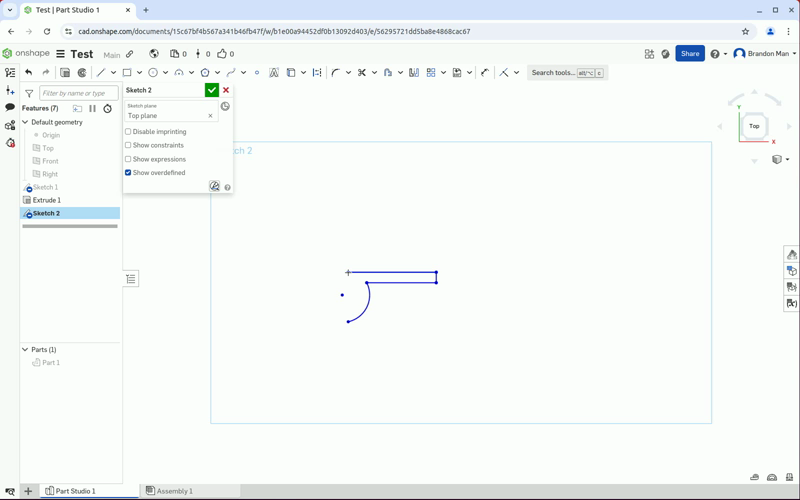
mouse_move(348, 272)
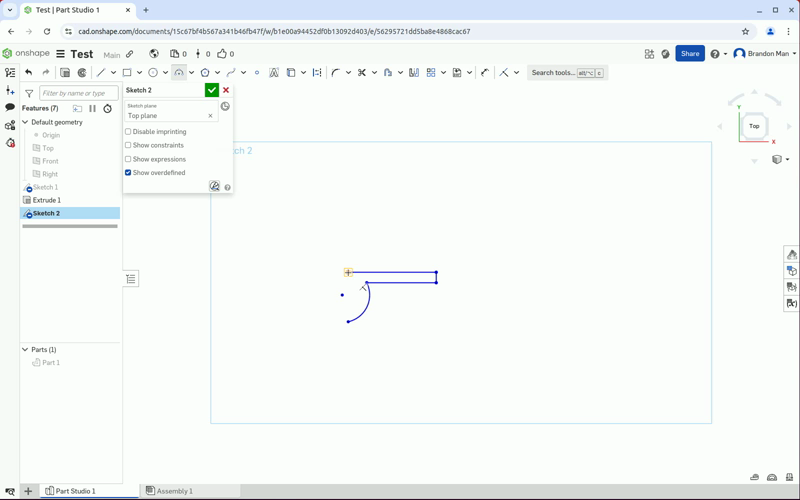
click(348, 272)
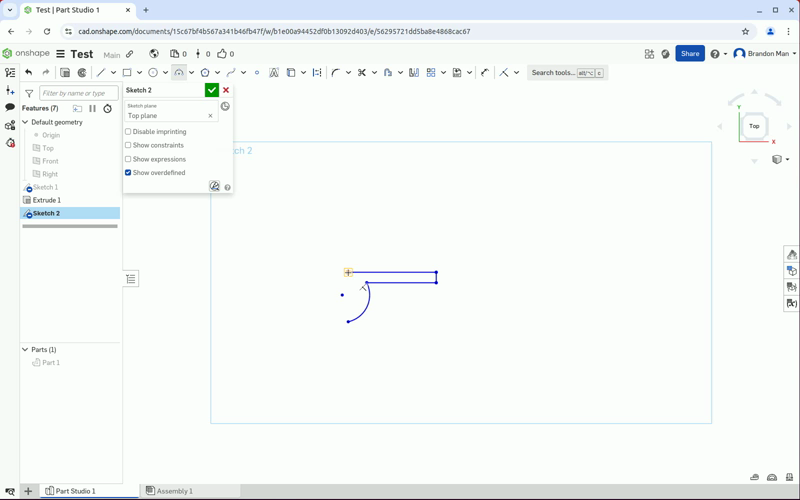
key_down(shift)
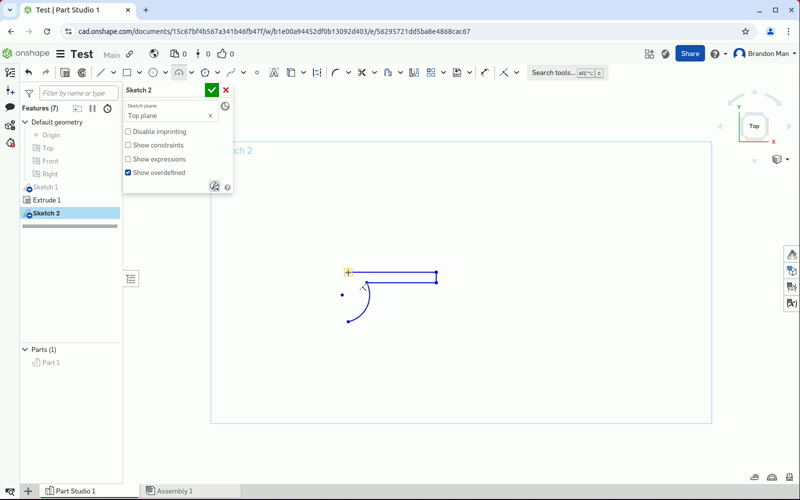
mouse_move(348, 315)
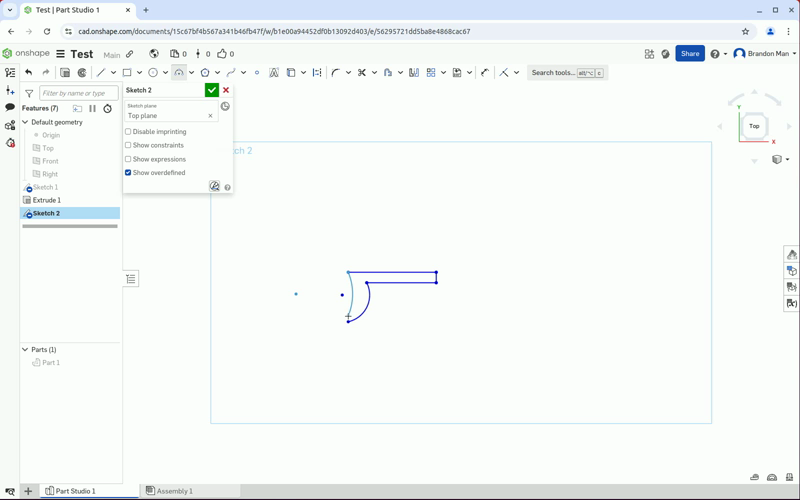
click(348, 315)
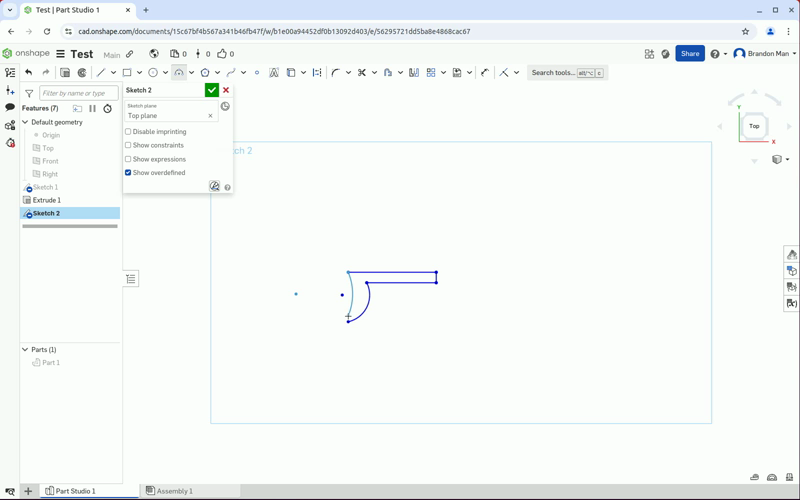
mouse_move(364, 294)
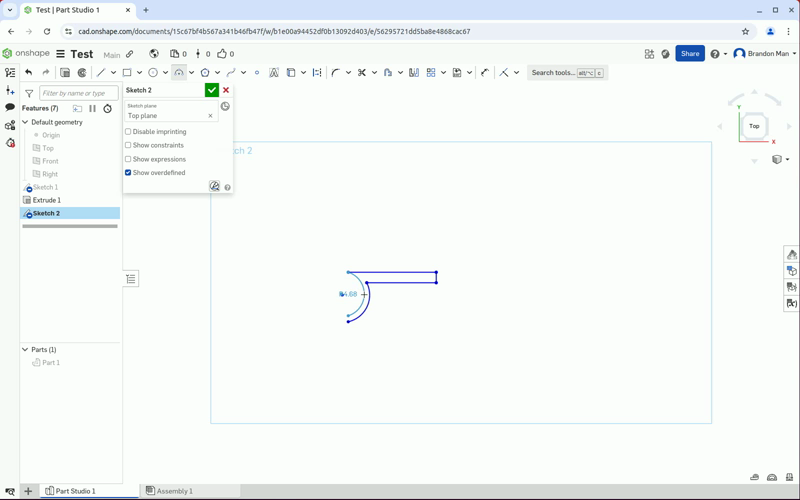
click(364, 294)
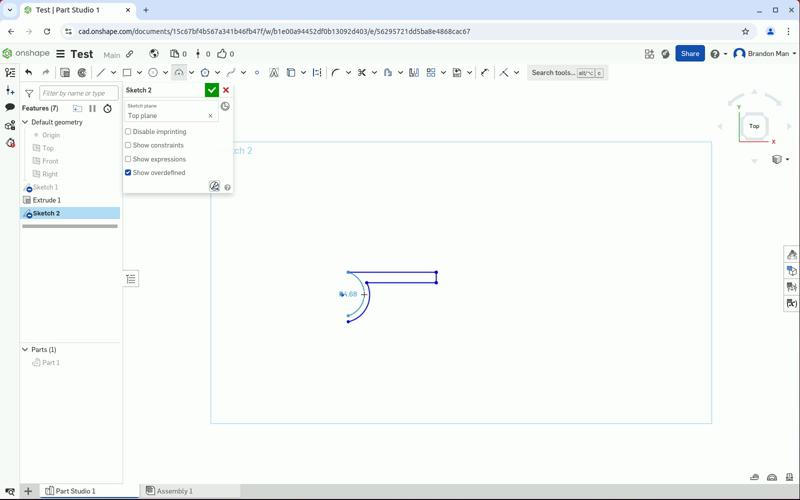
key_up(shift)
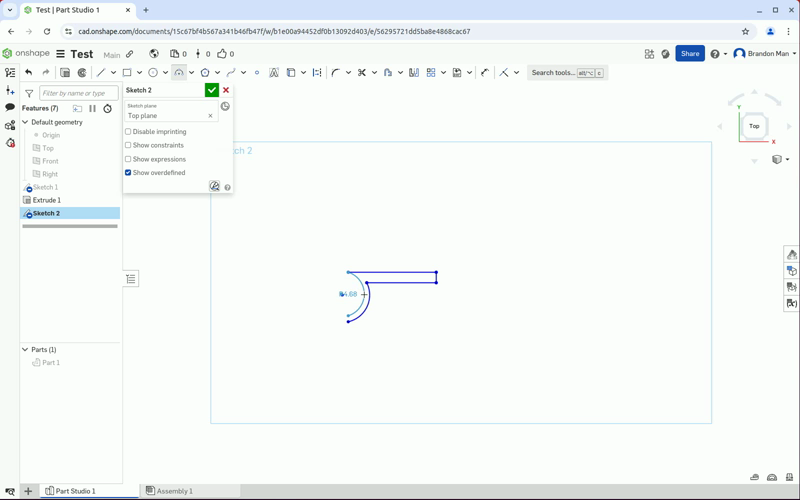
key(esc)
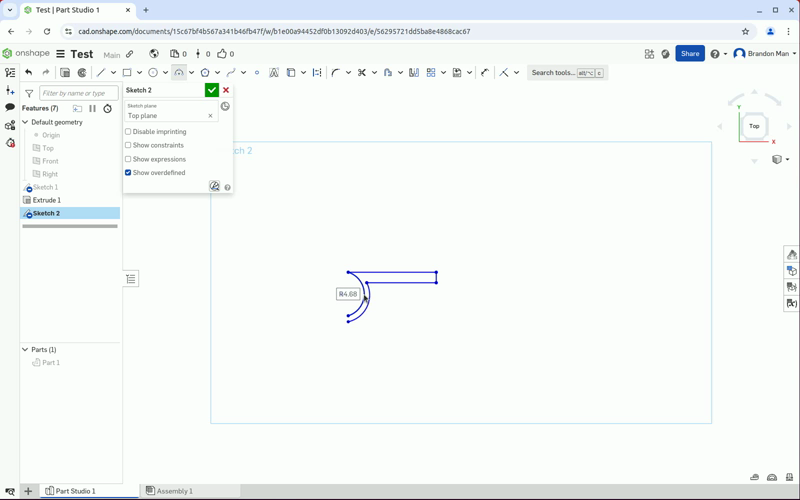
key(l)
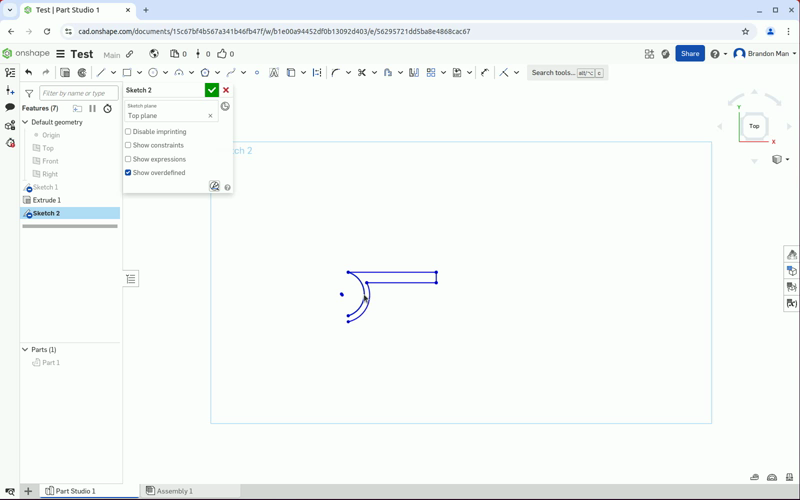
mouse_move(348, 315)
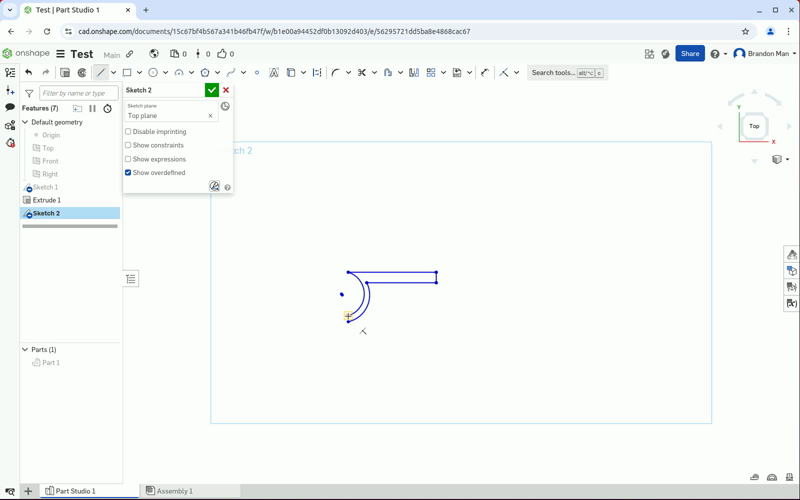
click(348, 315)
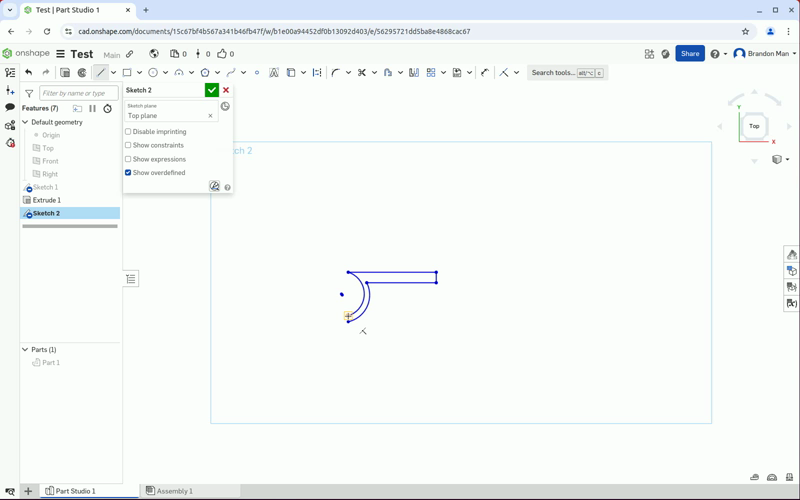
mouse_move(378, 315)
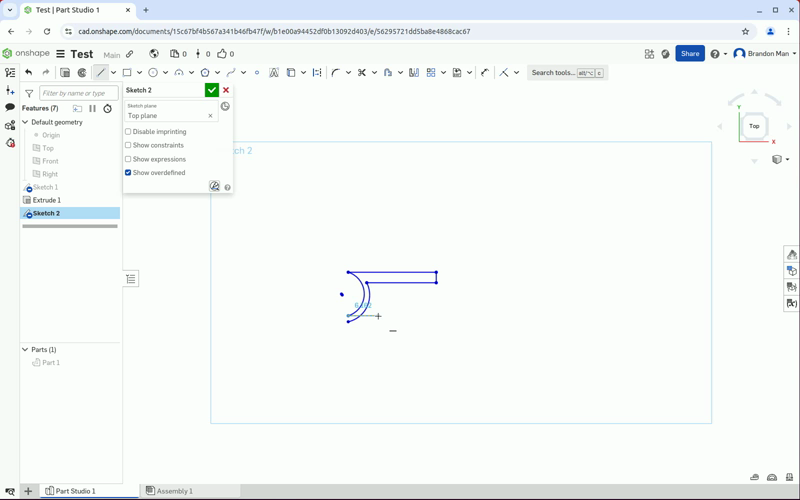
key_down(shift)
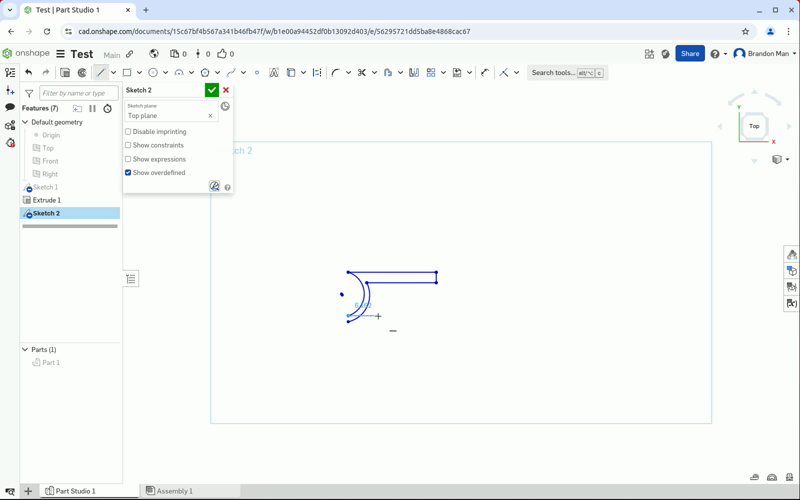
mouse_move(348, 321)
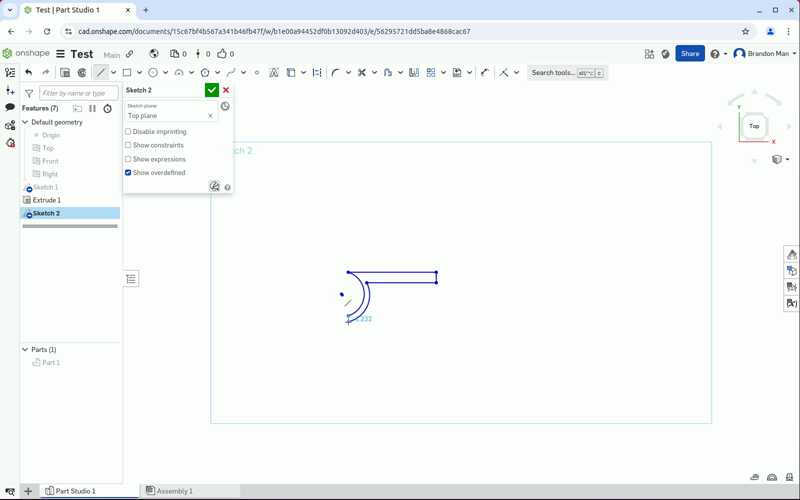
scroll(6)
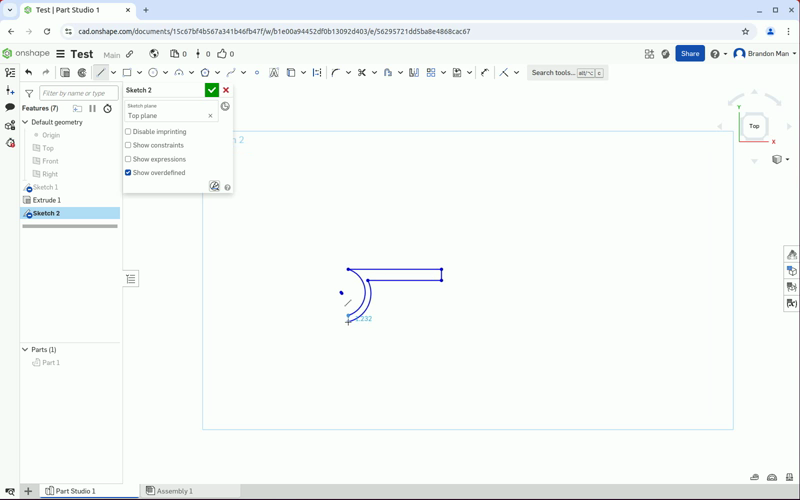
scroll(6)
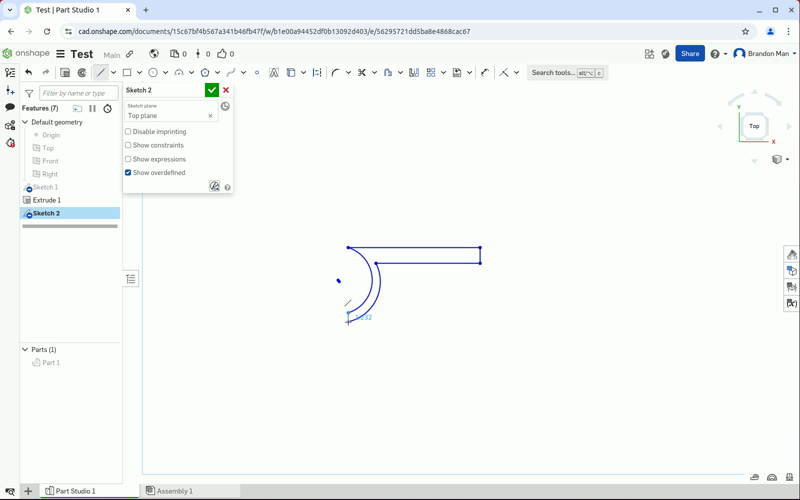
scroll(6)
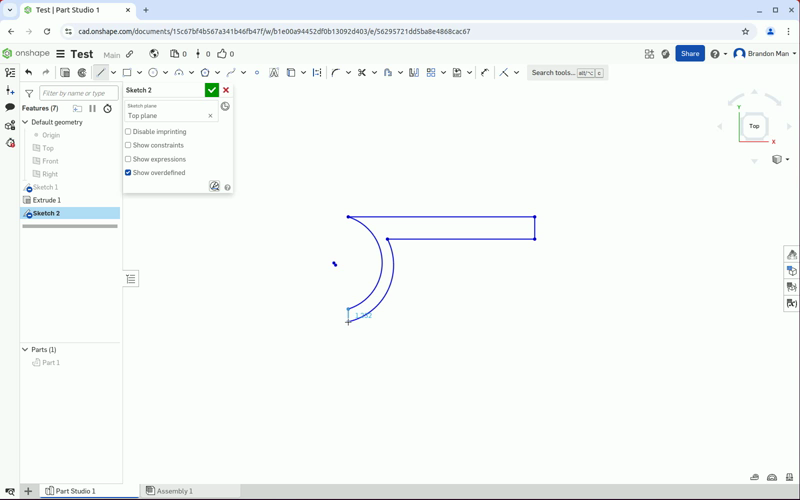
scroll(6)
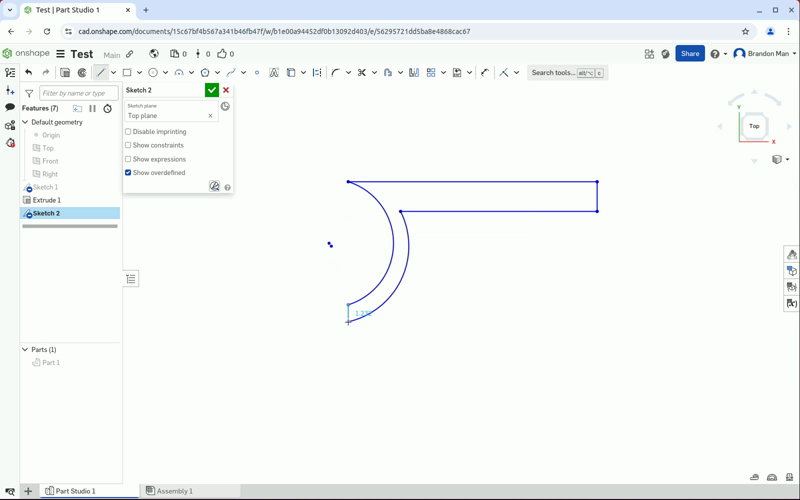
scroll(6)
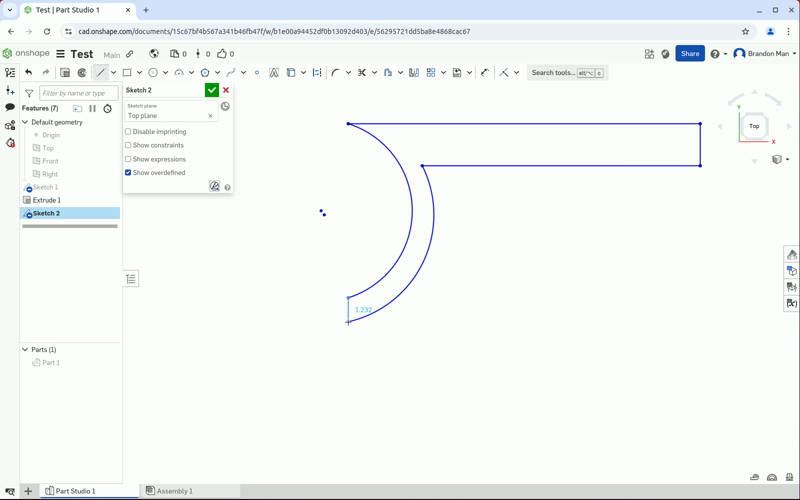
scroll(6)
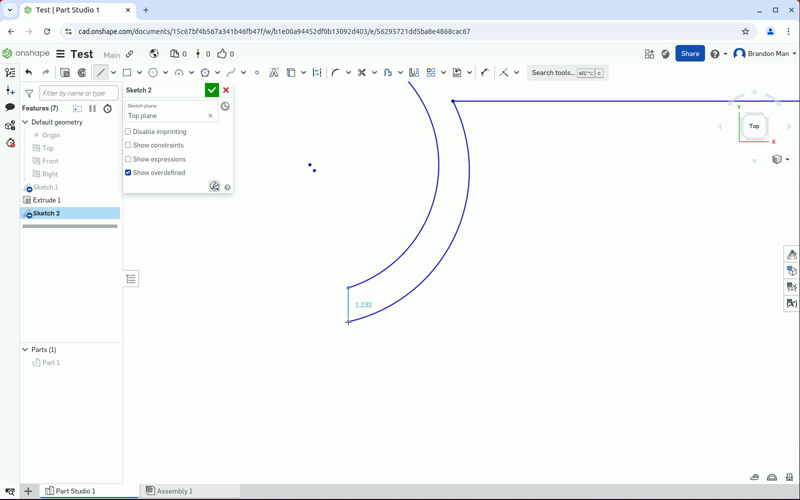
scroll(6)
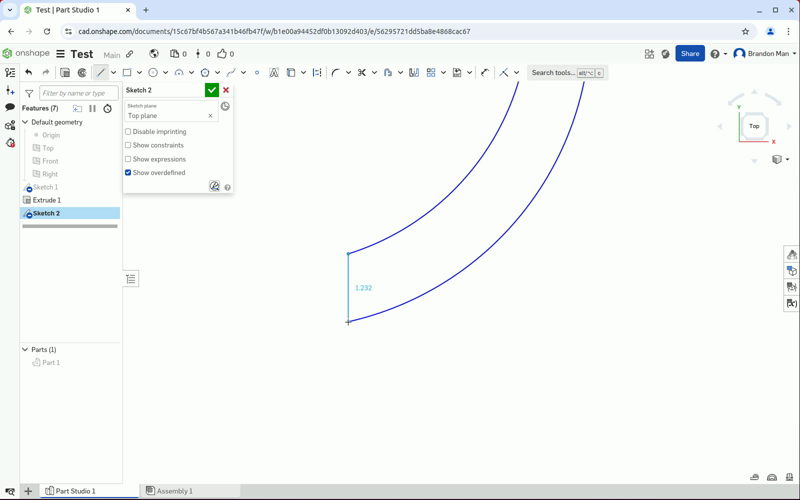
key_up(shift)
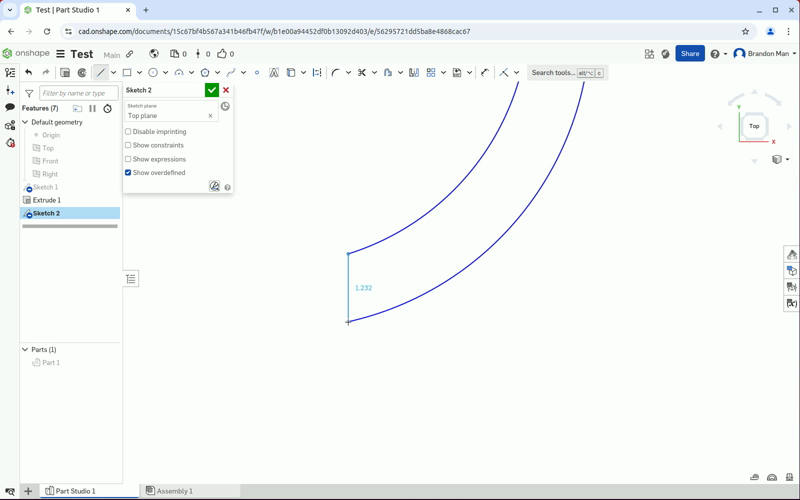
click(348, 321)
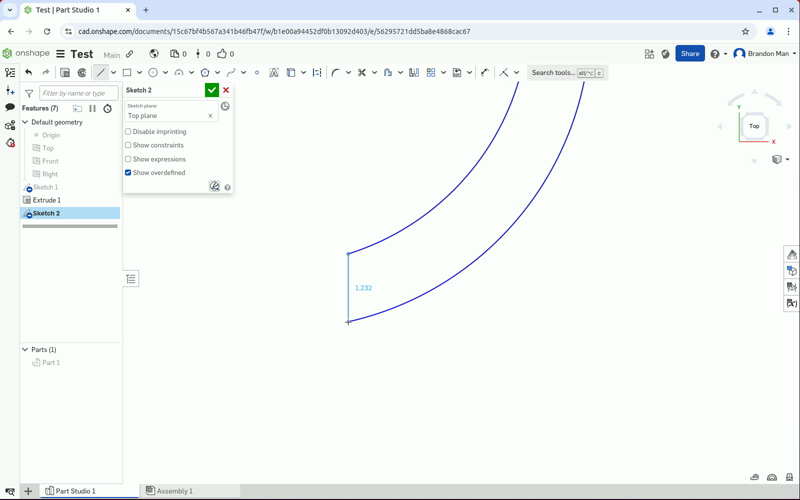
scroll(-6)
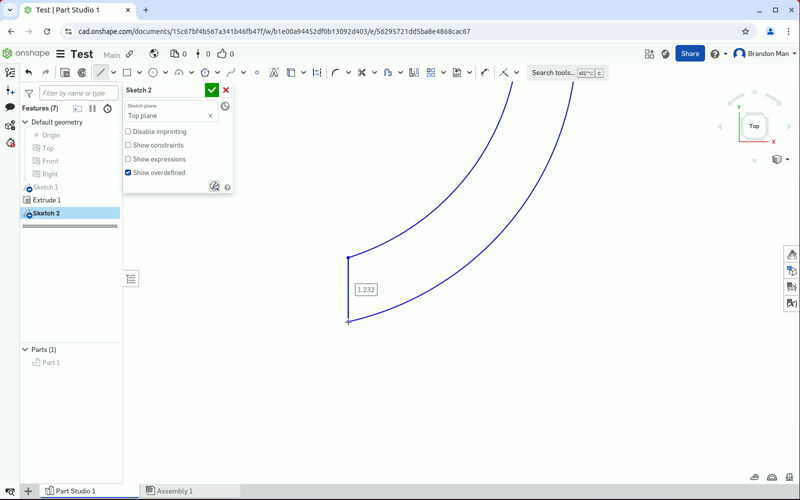
scroll(-6)
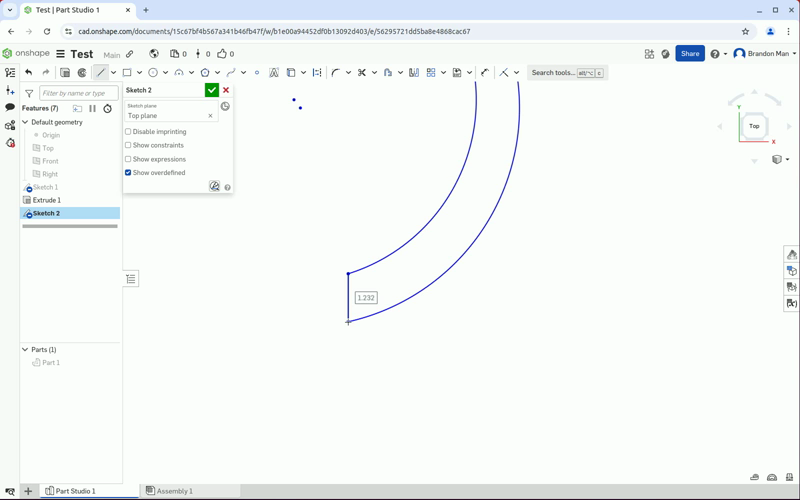
scroll(-6)
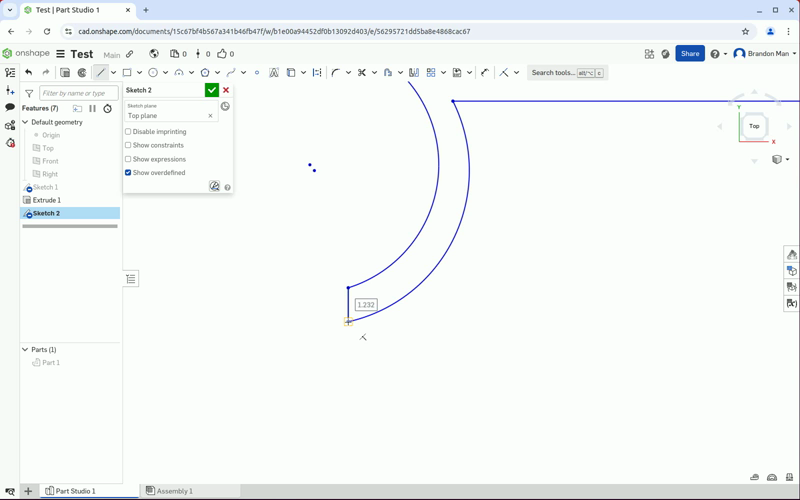
scroll(-6)
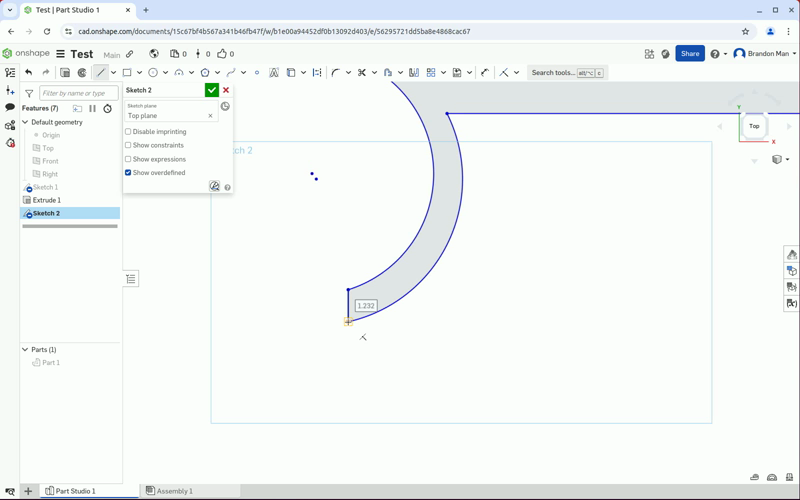
scroll(-6)
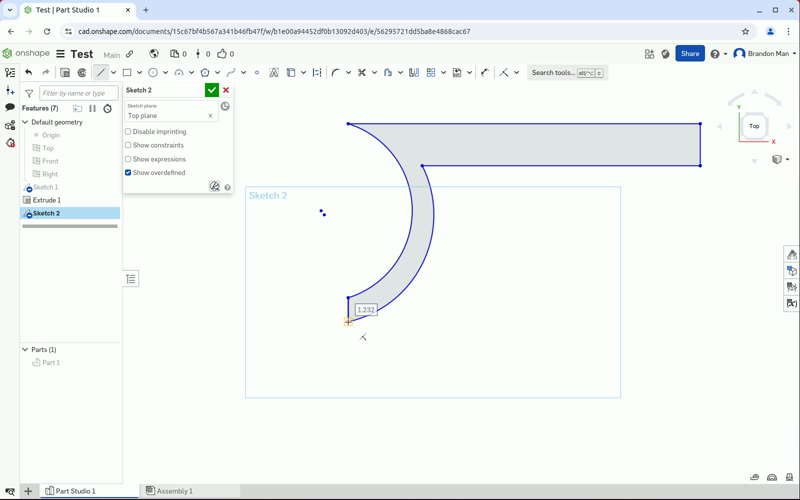
scroll(-6)
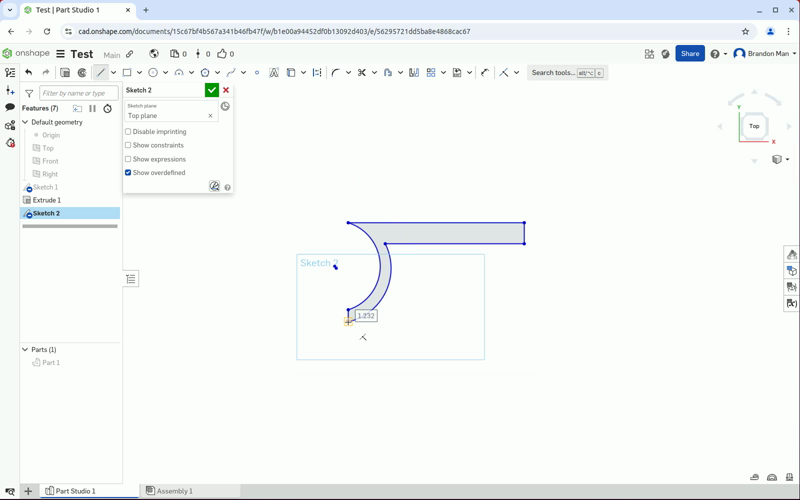
scroll(-6)
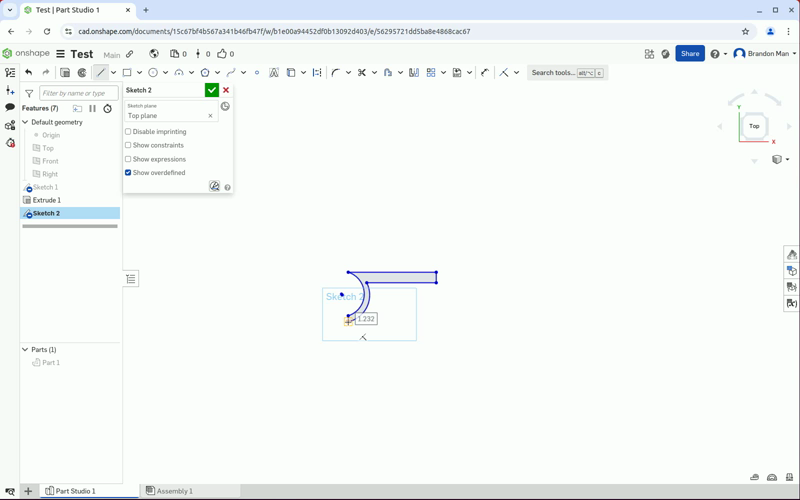
key(esc)
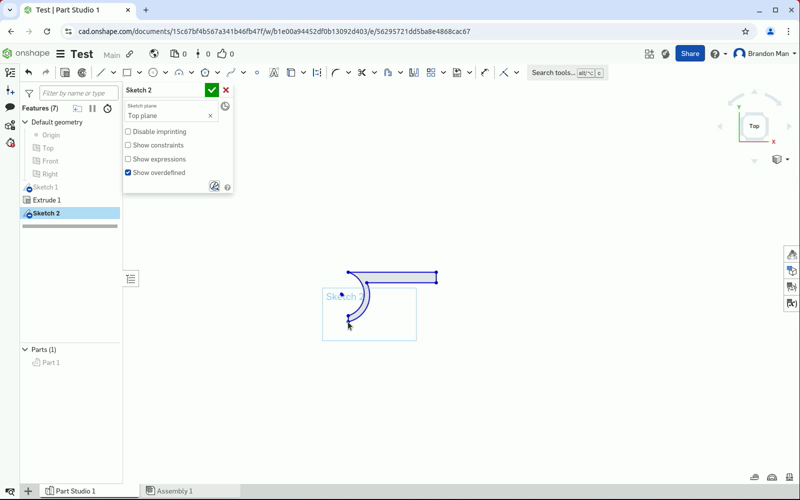
mouse_move(380, 281)
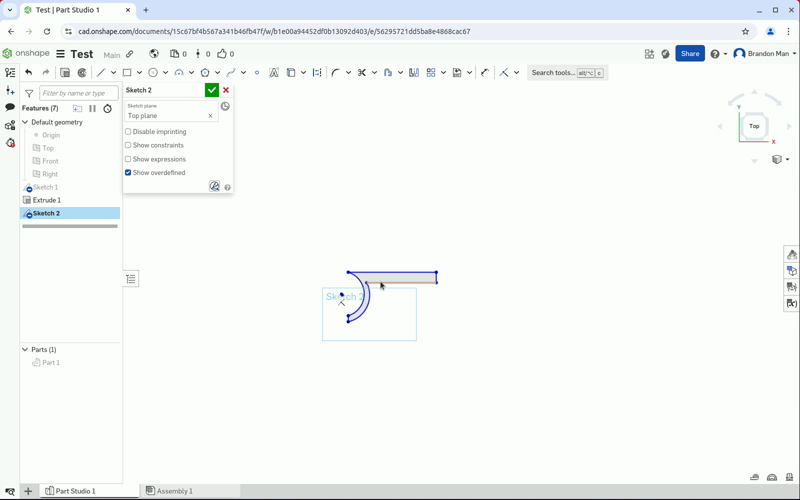
scroll(6)
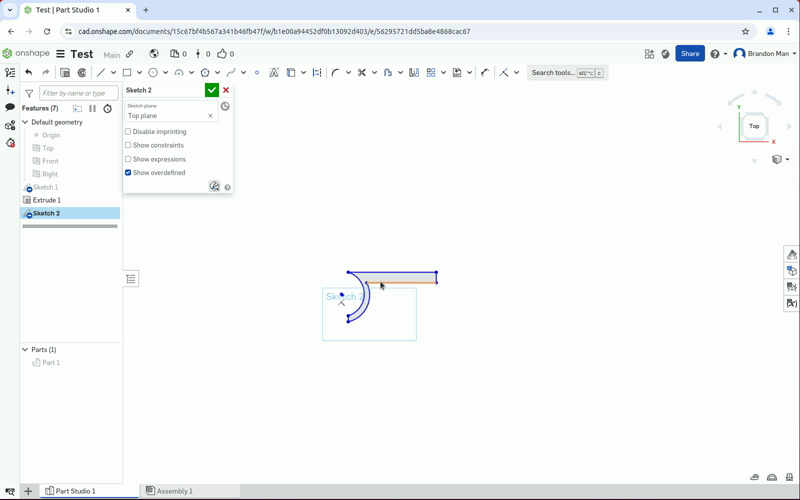
scroll(6)
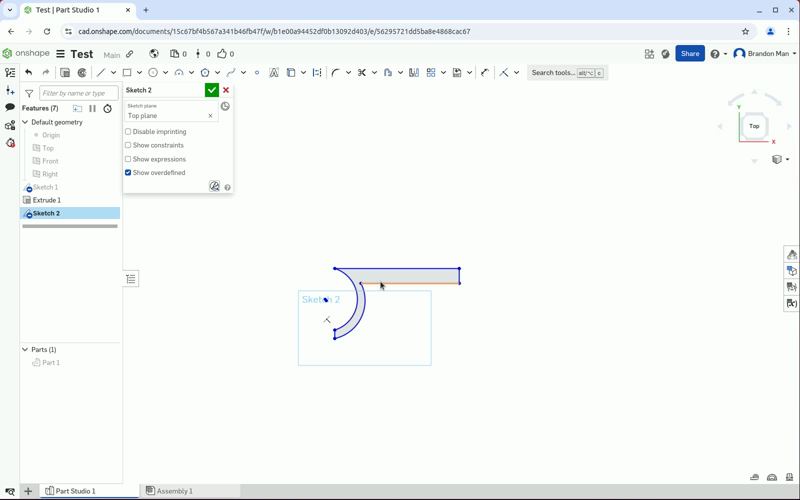
scroll(6)
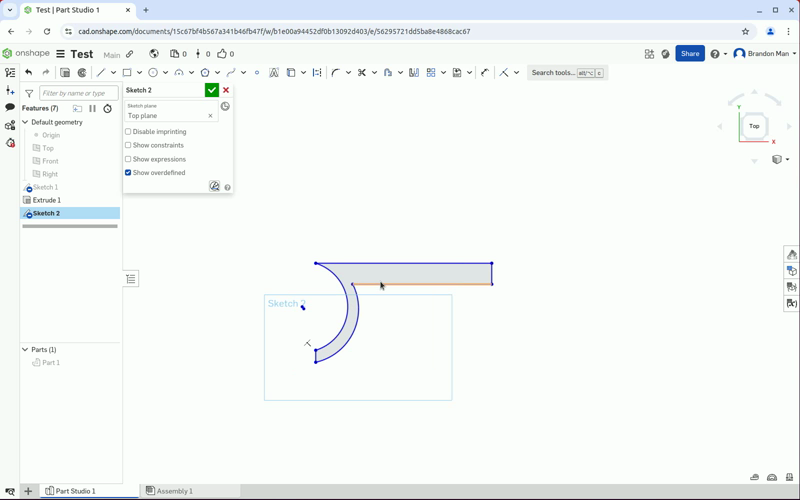
scroll(6)
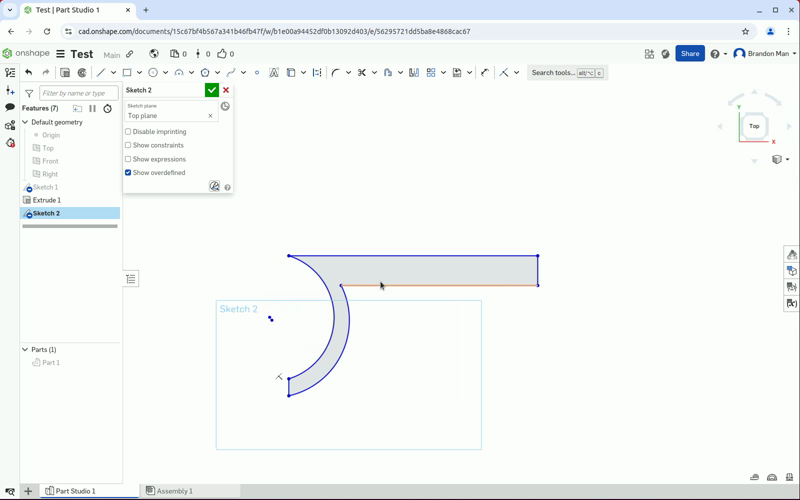
scroll(6)
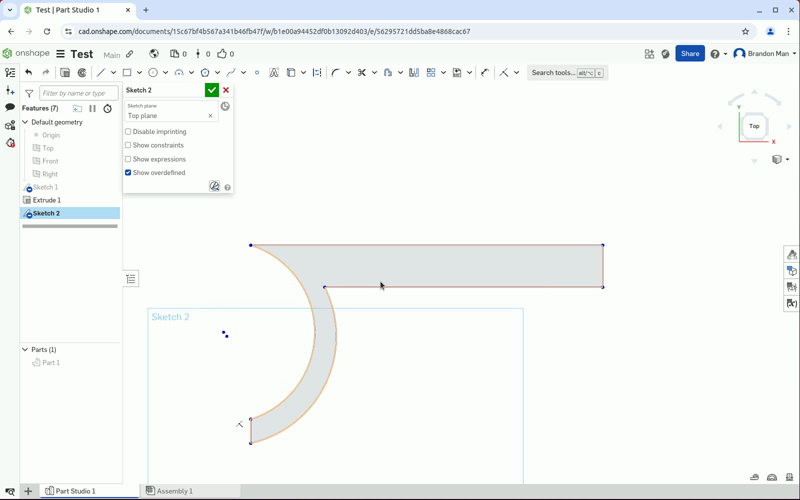
scroll(6)
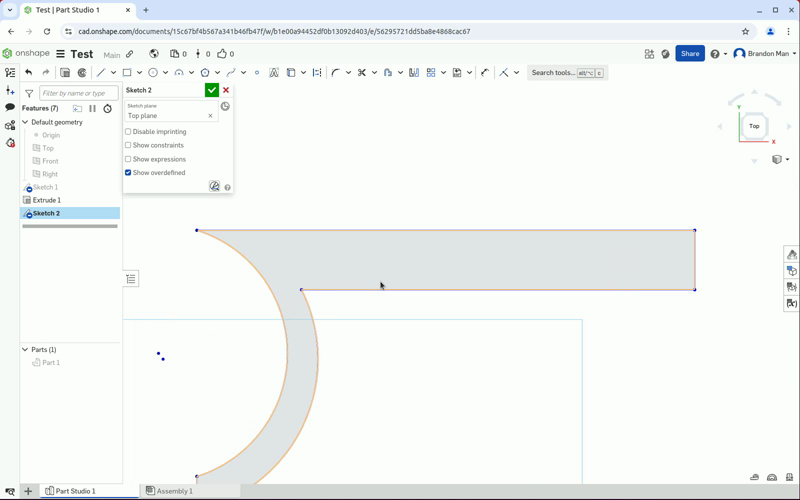
scroll(6)
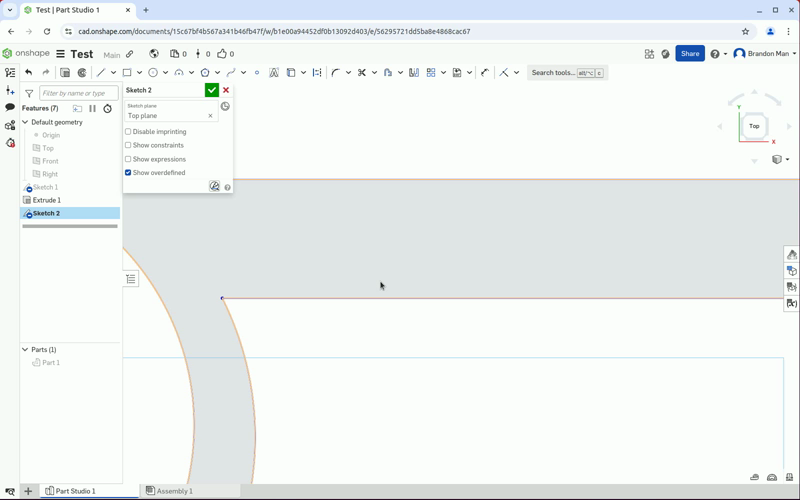
click(380, 281)
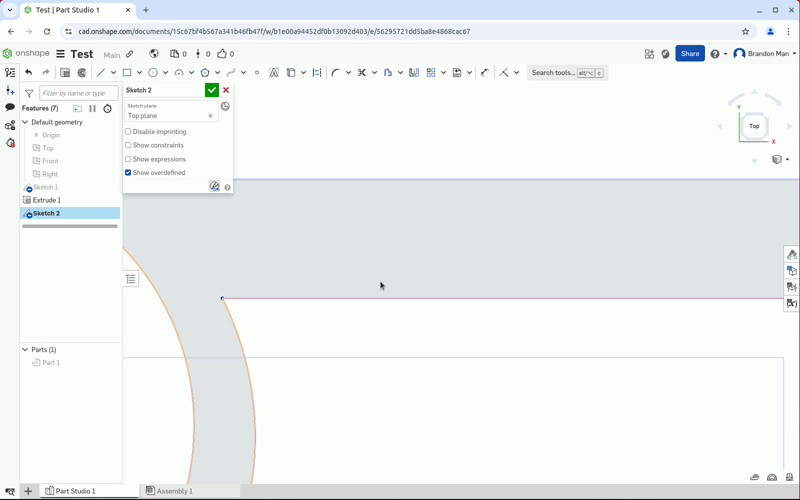
scroll(-6)
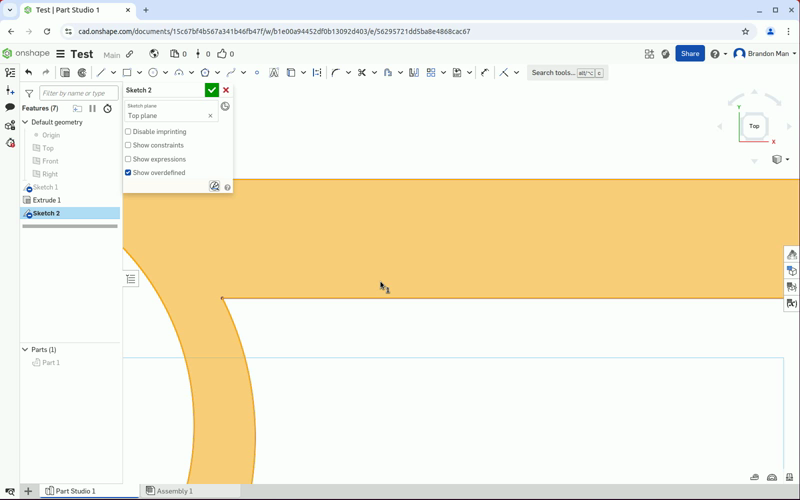
scroll(-6)
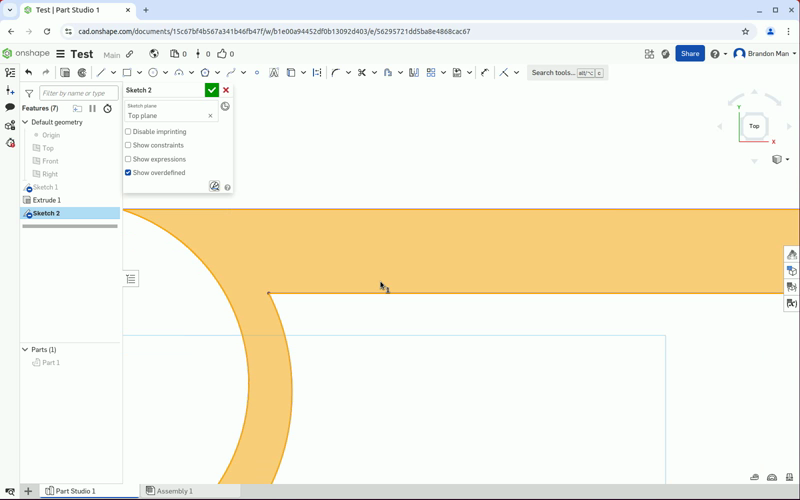
scroll(-6)
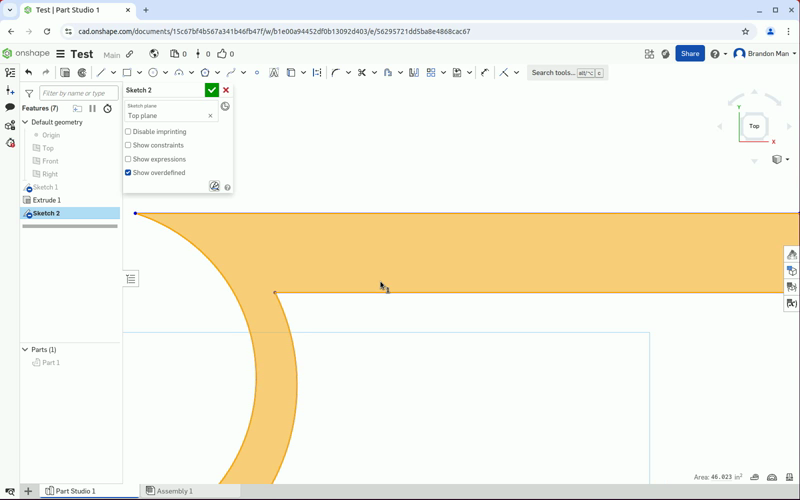
scroll(-6)
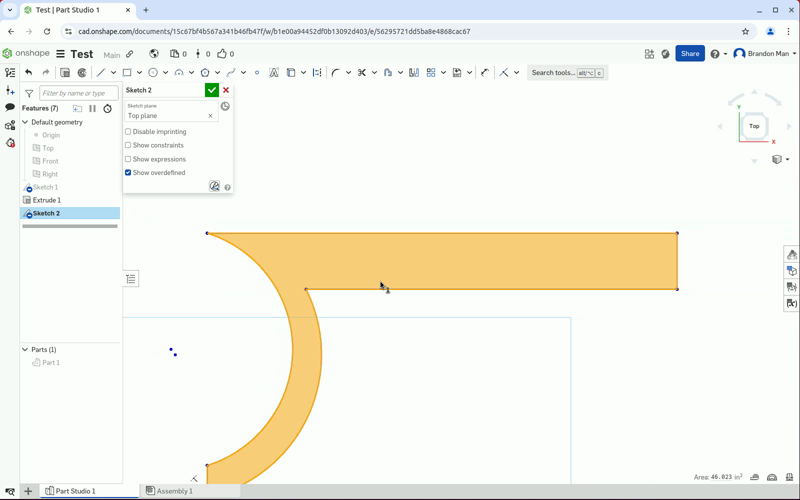
scroll(-6)
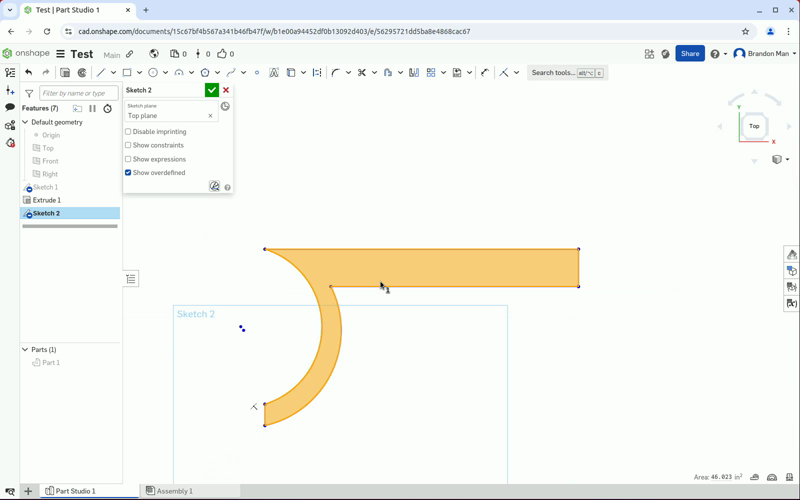
scroll(-6)
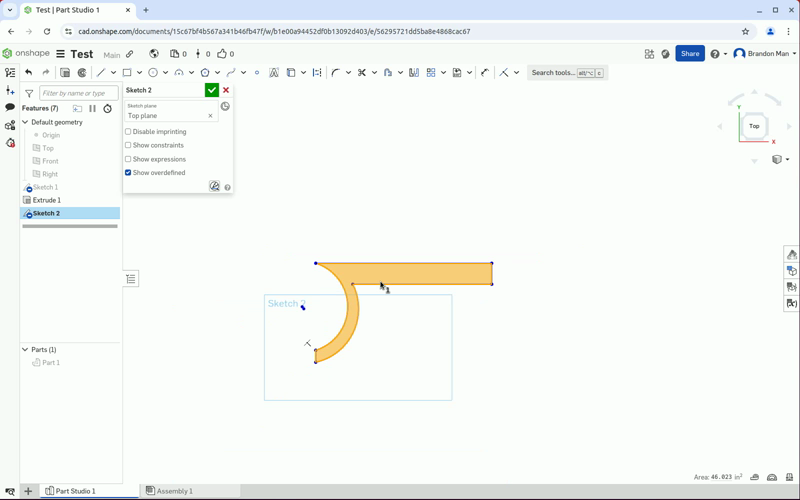
scroll(-6)
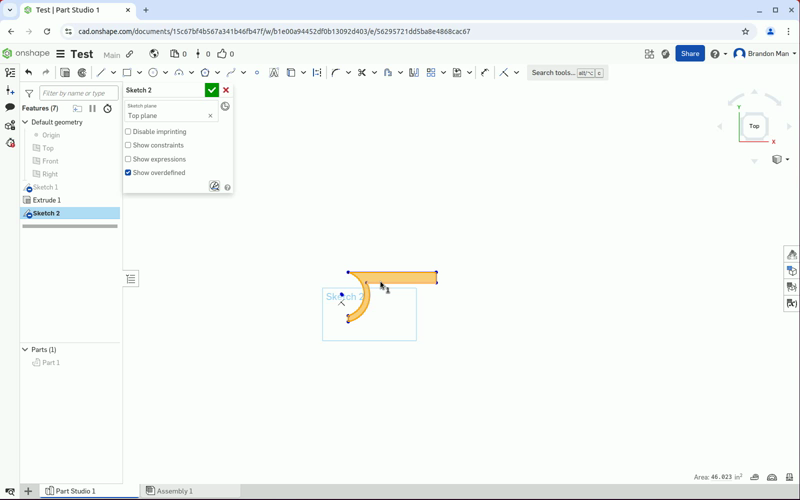
mouse_move(73, 352)
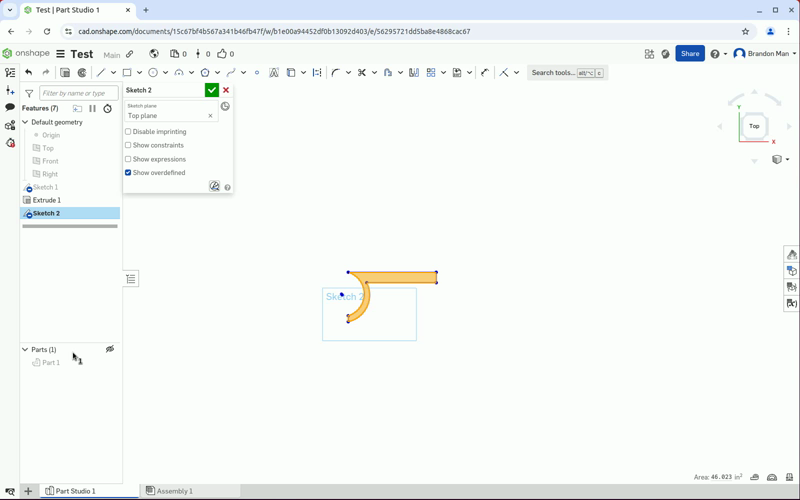
key(shift+y)
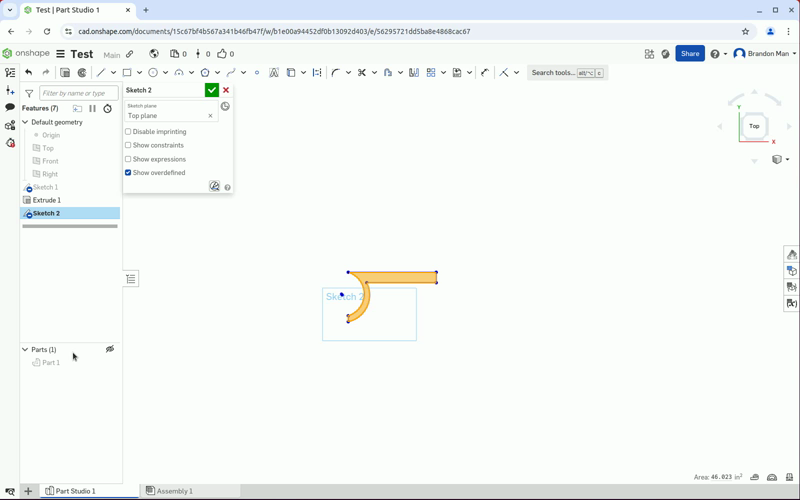
key(shift+e)
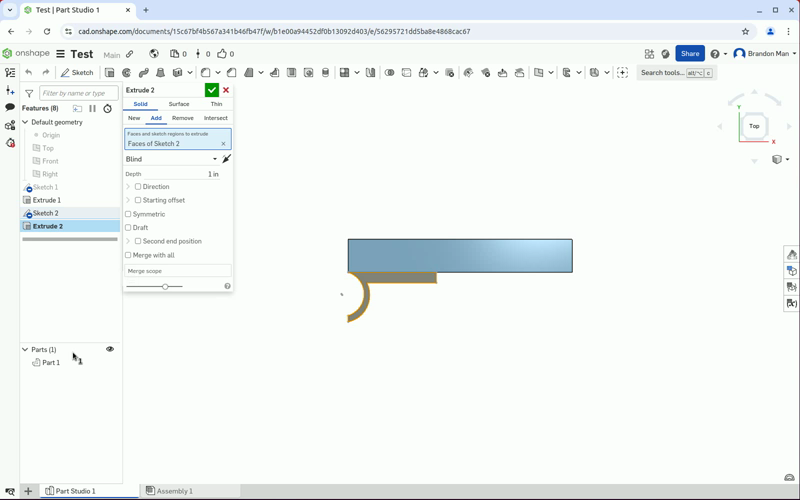
mouse_move(143, 106)
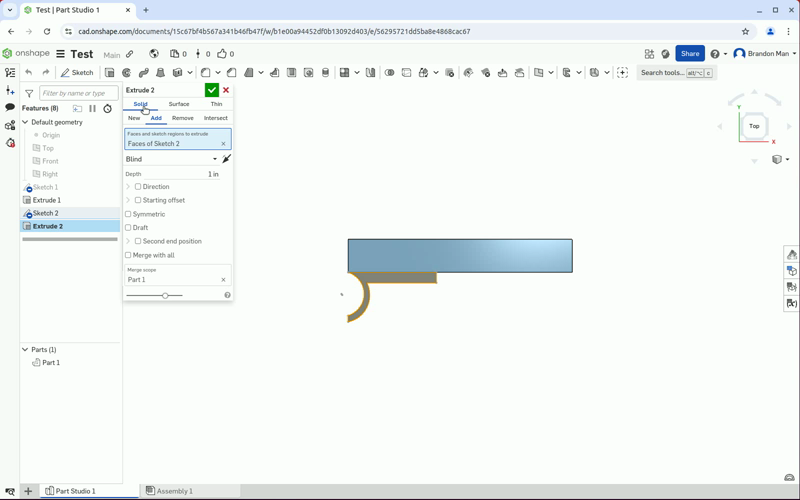
click(143, 106)
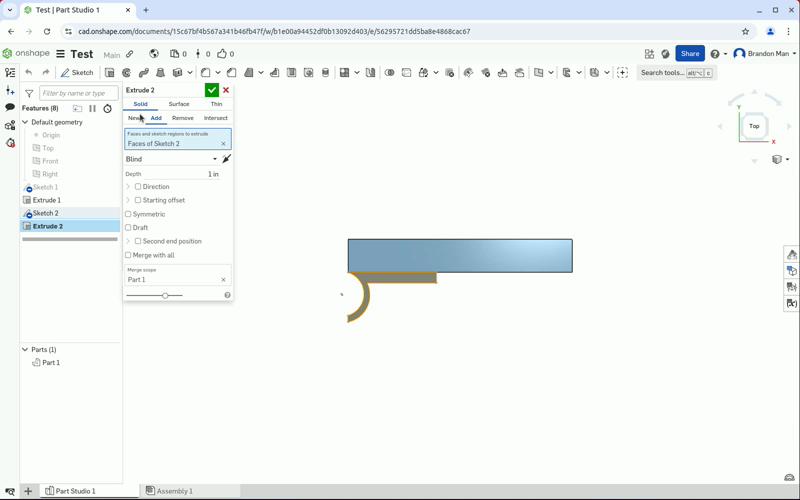
mouse_move(137, 120)
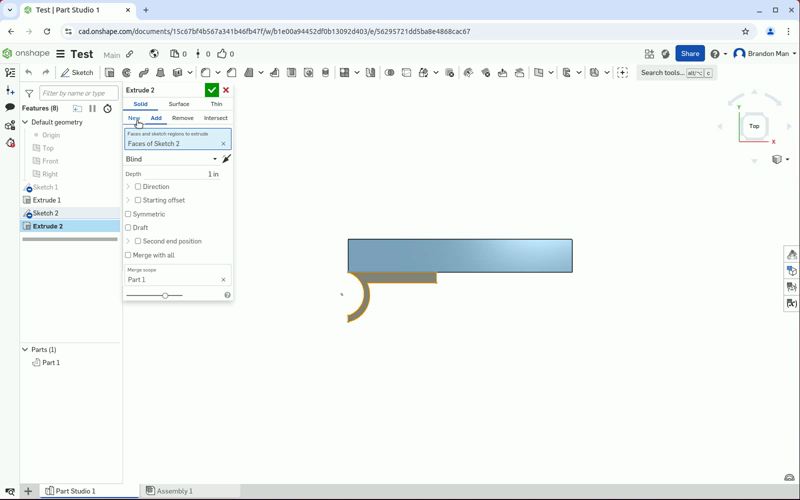
click(137, 120)
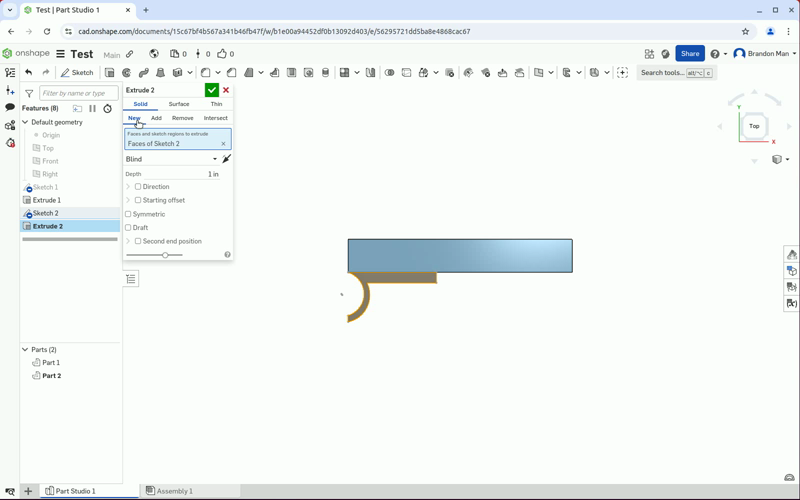
key(tab, 4)
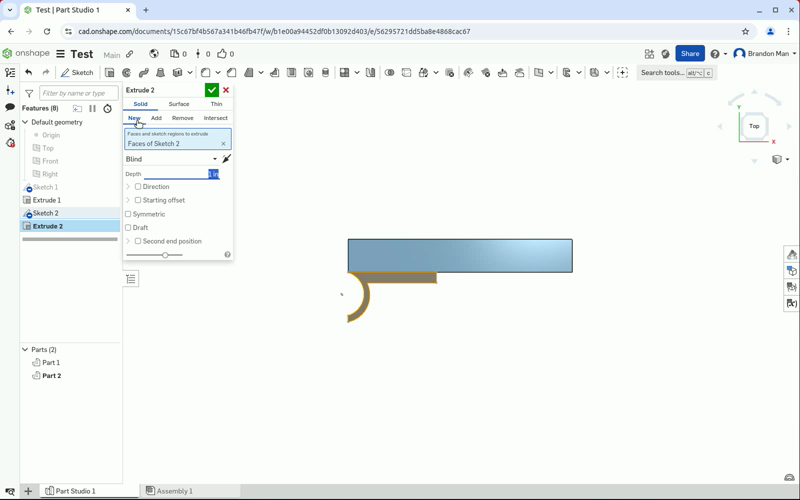
text(1.685)
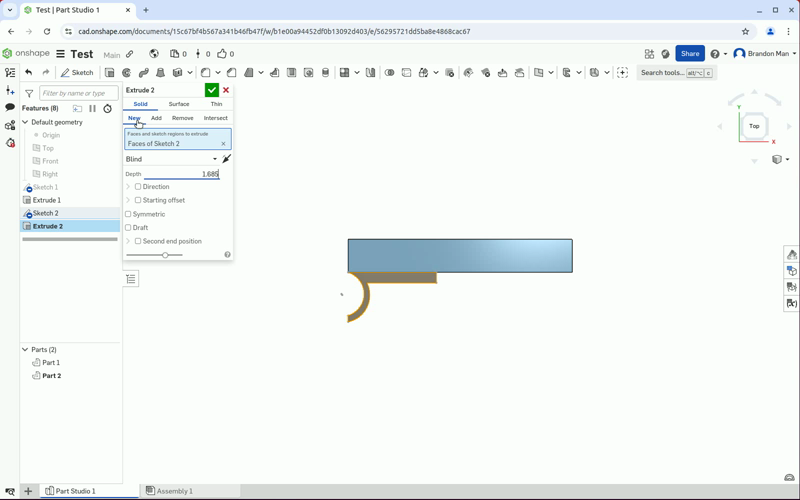
key(enter)
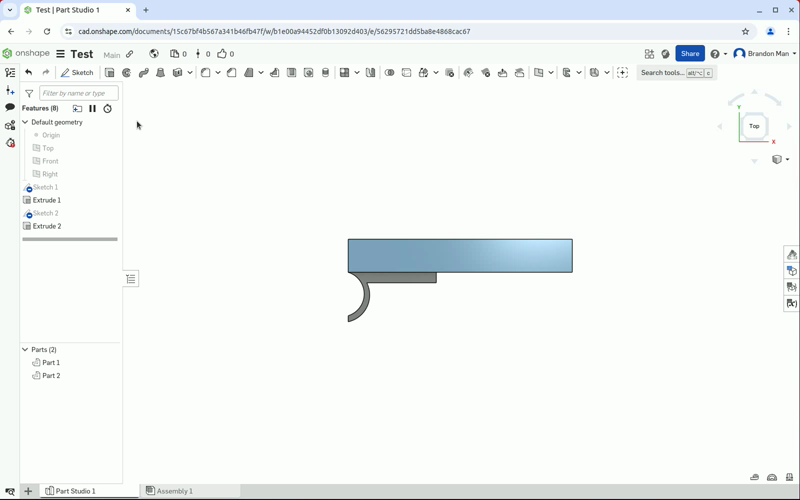
key(shift+h)
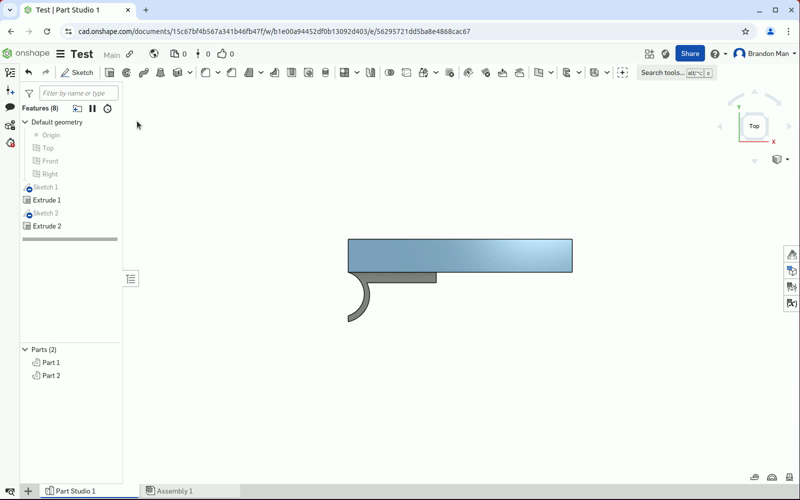
key(shift+h)
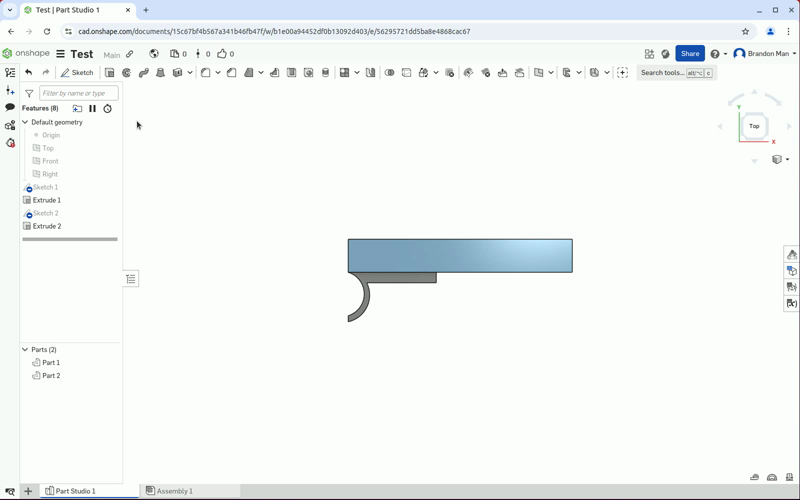
mouse_move(73, 189)
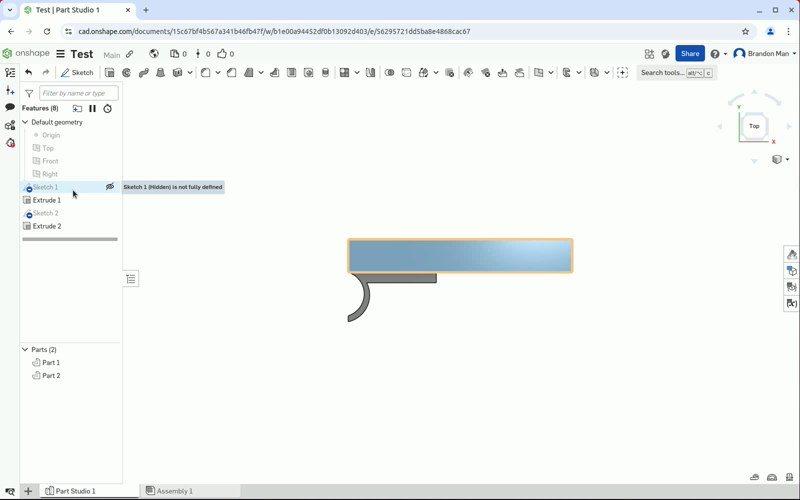
click(73, 189)
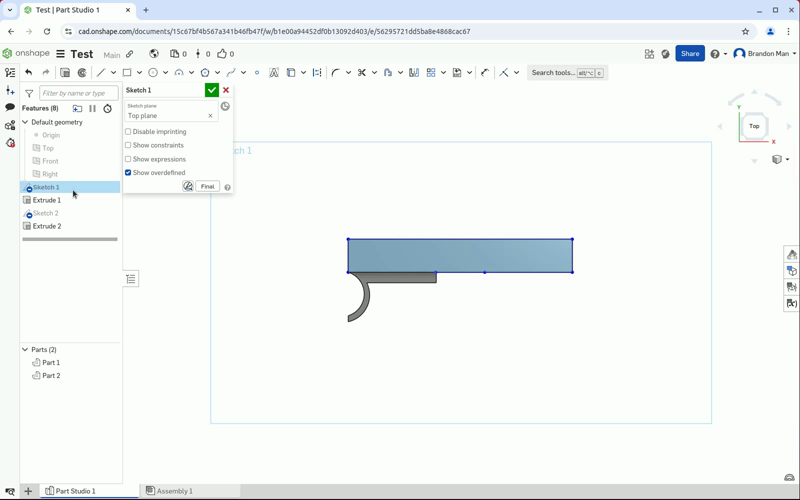
mouse_move(229, 92)
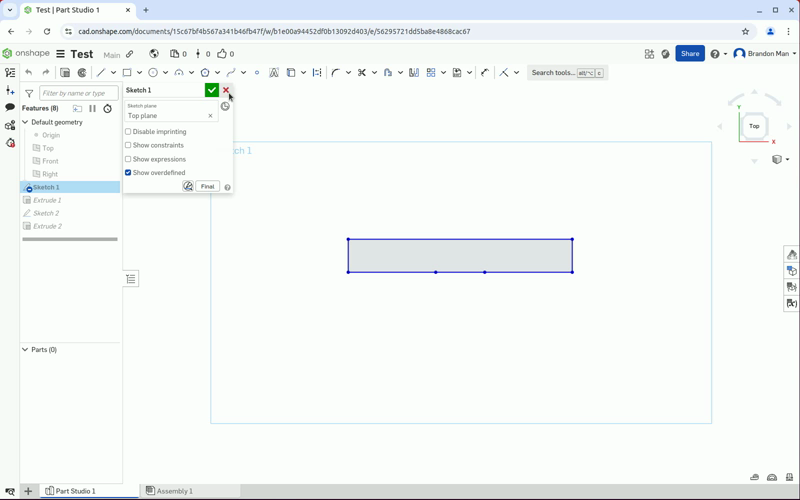
click(229, 92)
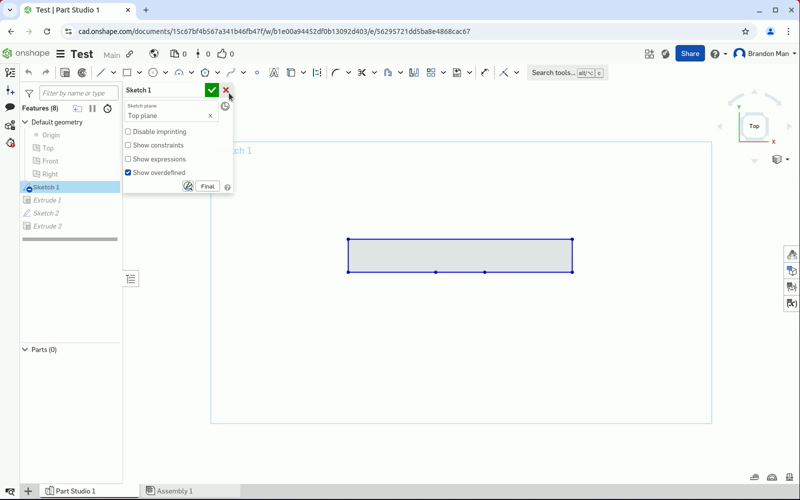
key(shift+s)
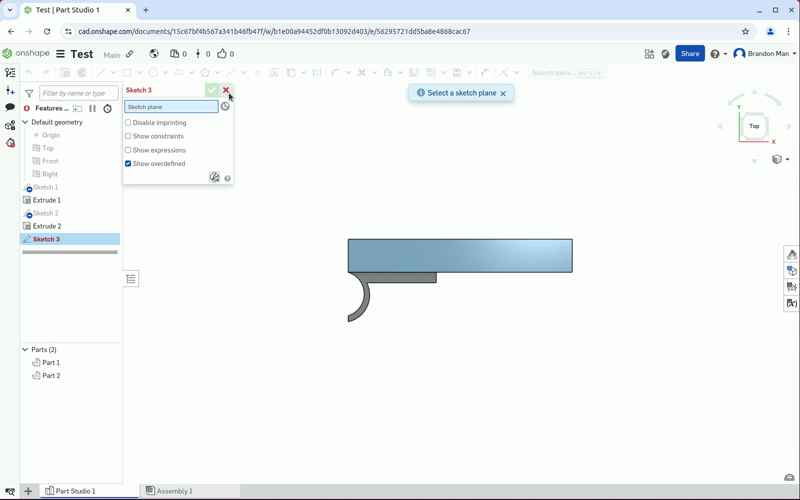
mouse_move(73, 150)
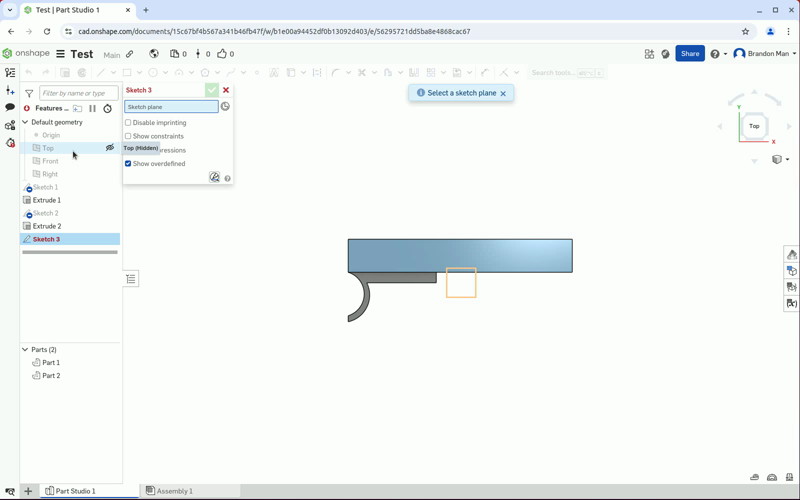
click(73, 150)
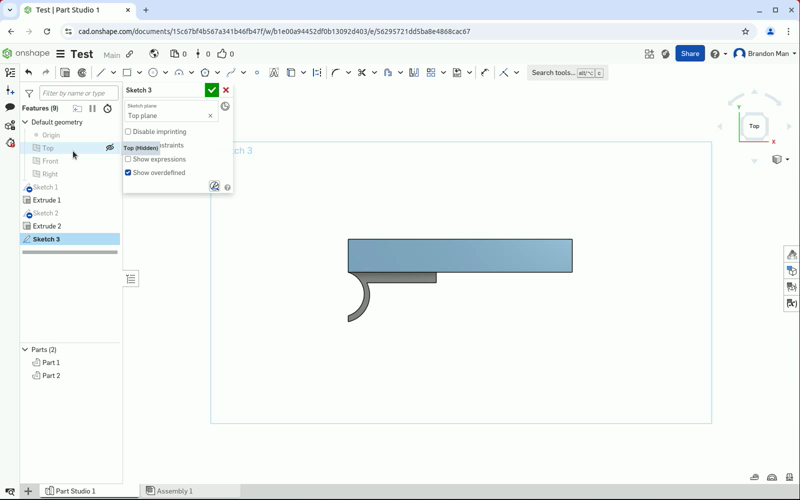
mouse_move(73, 352)
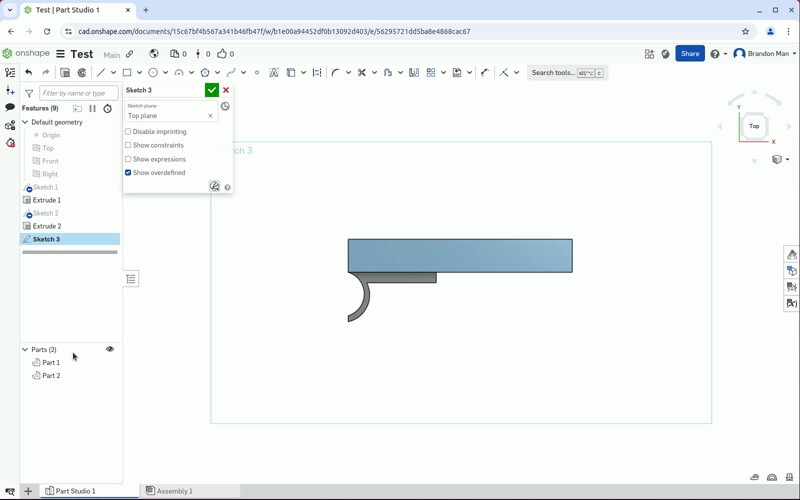
key(y)
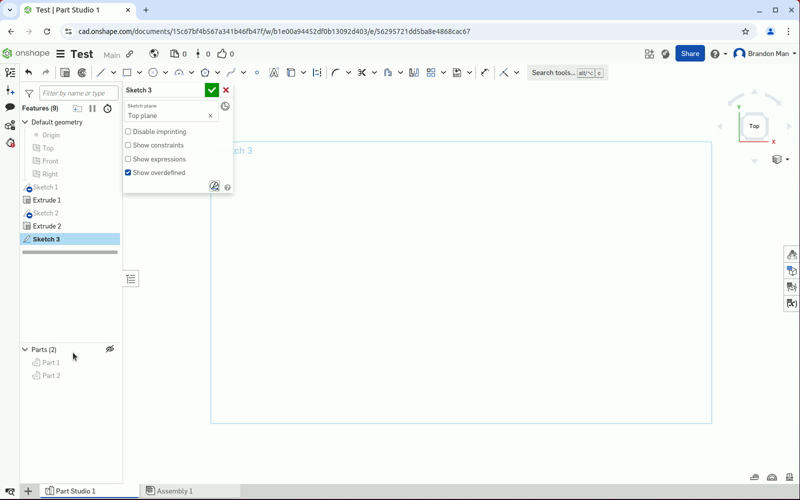
key(l)
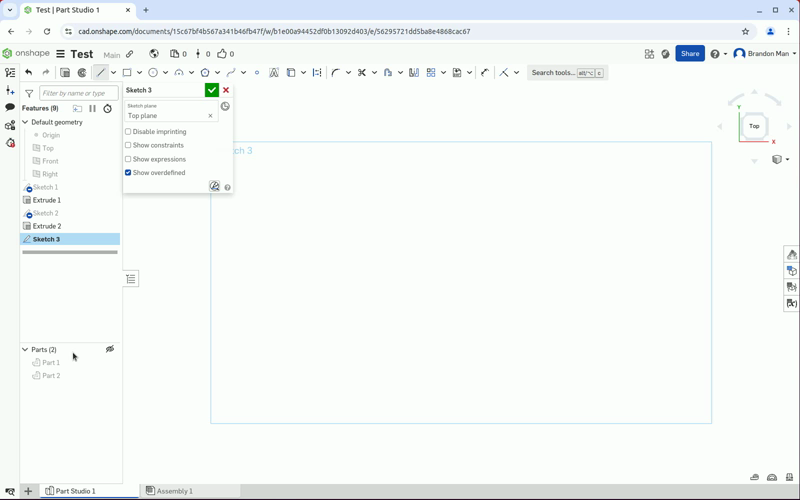
key_down(shift)
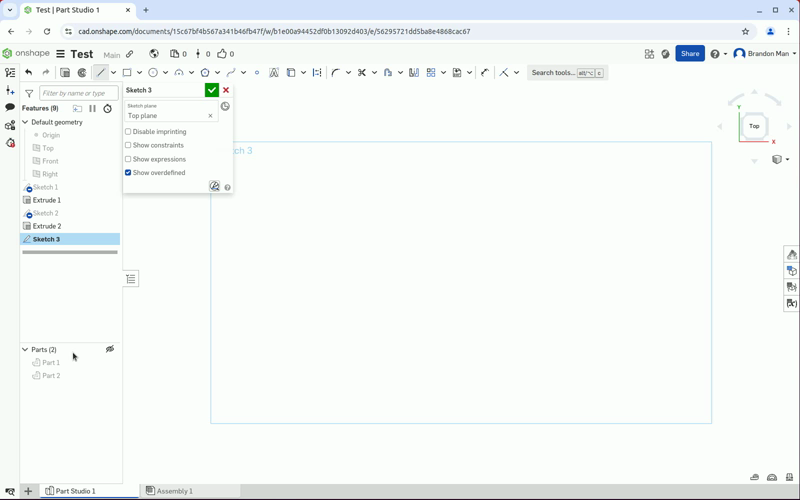
mouse_move(485, 282)
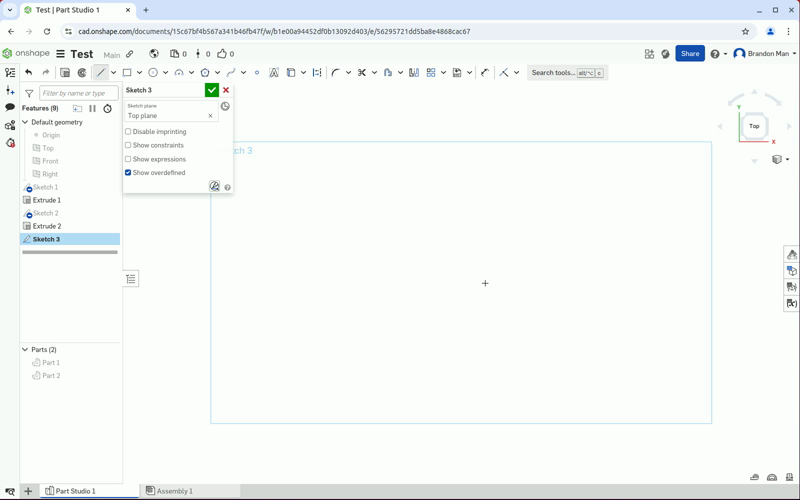
click(485, 282)
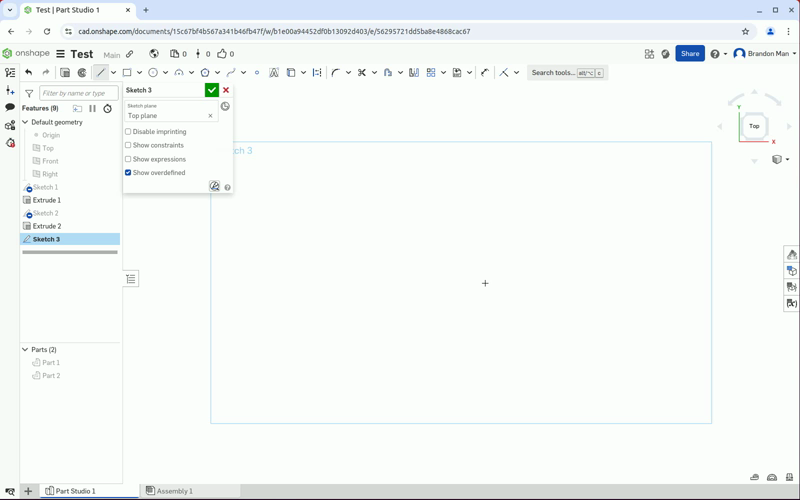
key_up(shift)
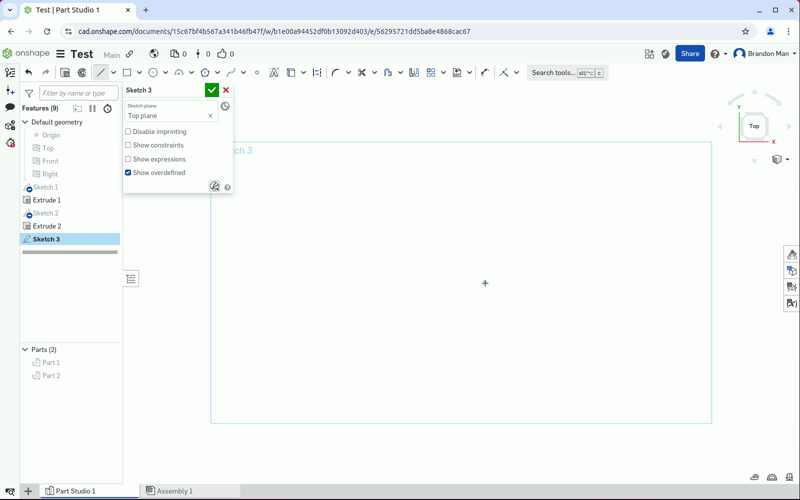
key_down(shift)
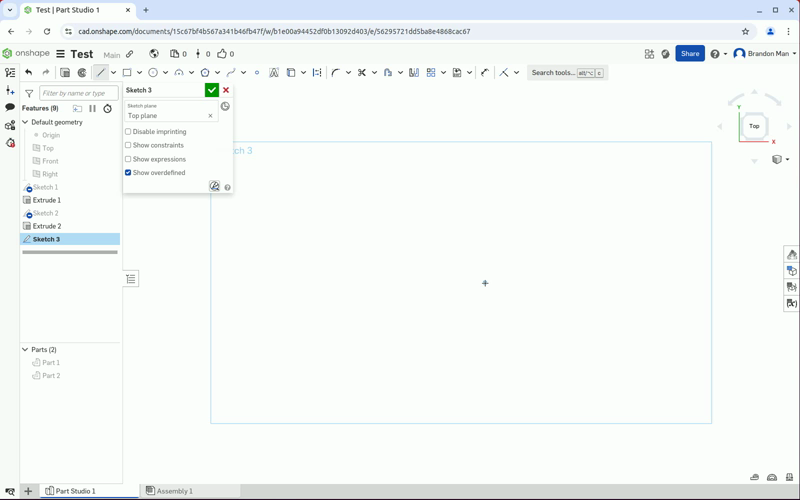
mouse_move(555, 282)
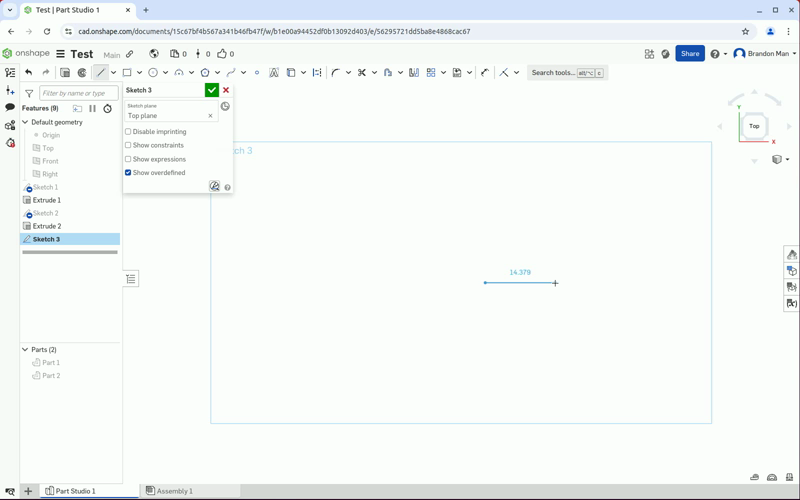
click(555, 282)
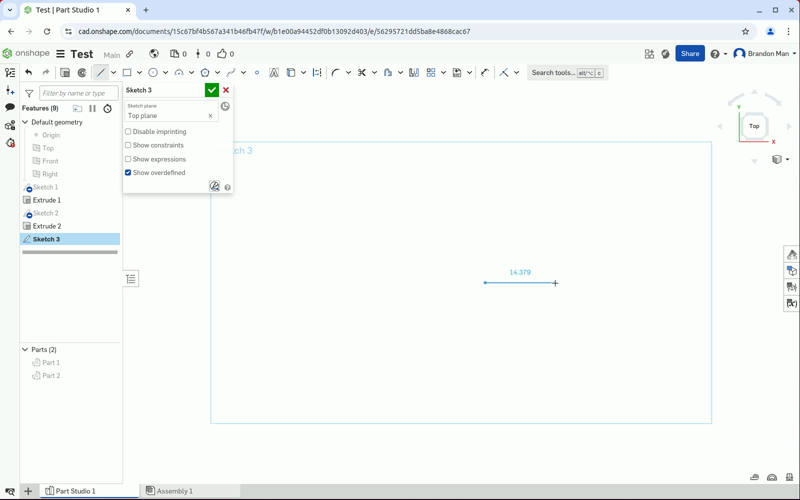
key_up(shift)
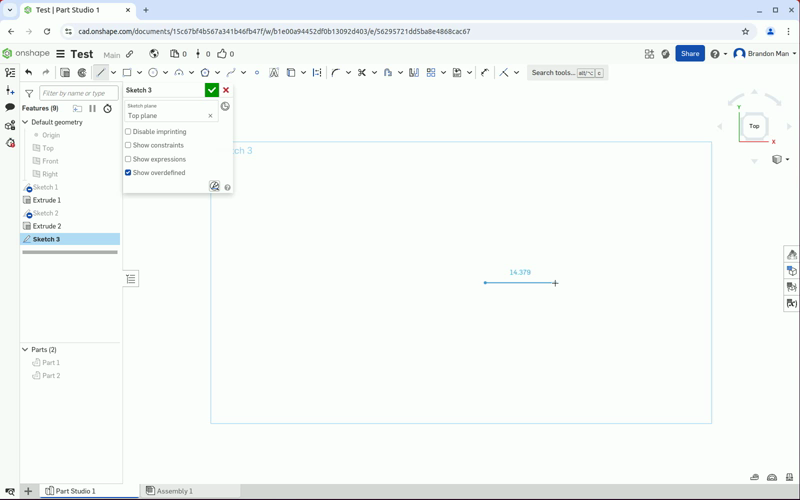
key(esc)
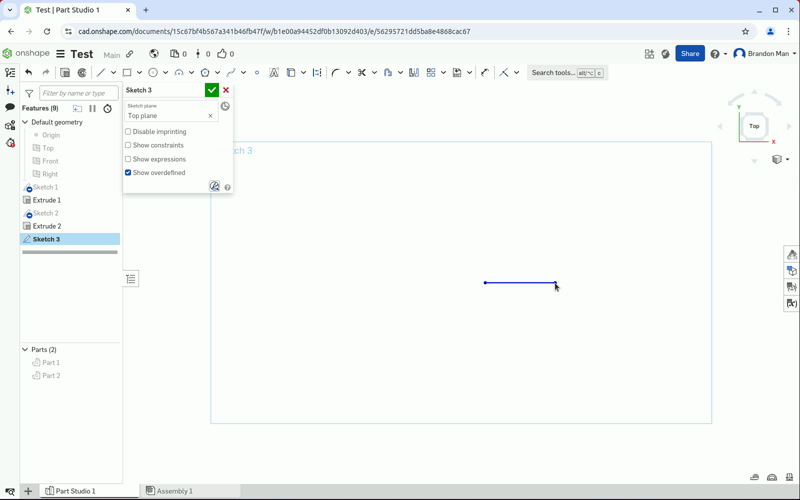
key(a)
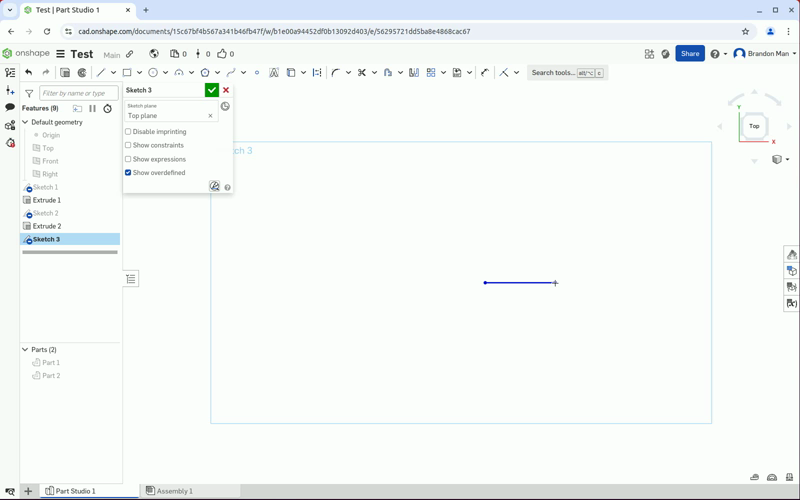
mouse_move(555, 282)
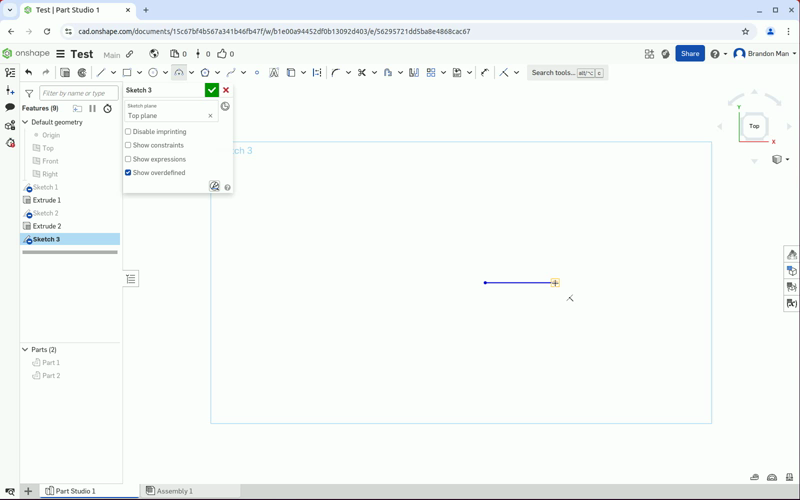
click(555, 282)
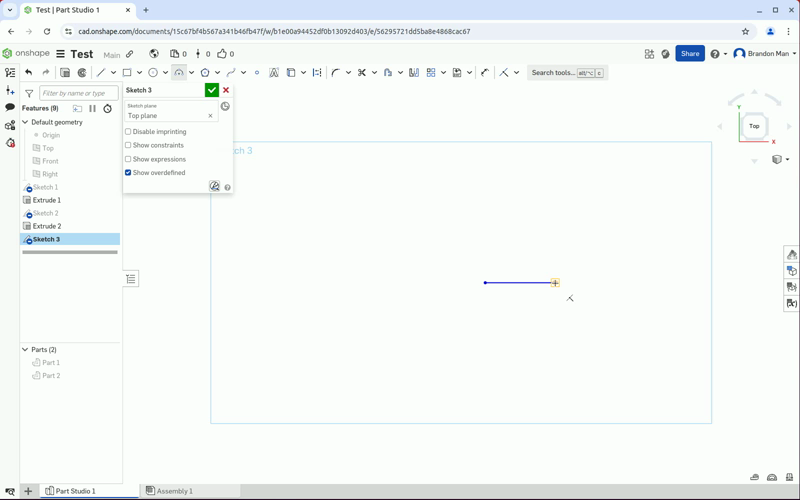
key_down(shift)
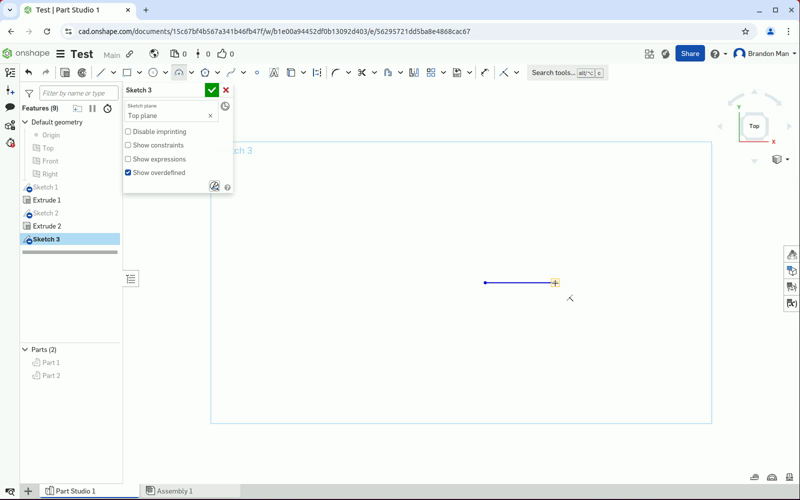
mouse_move(573, 321)
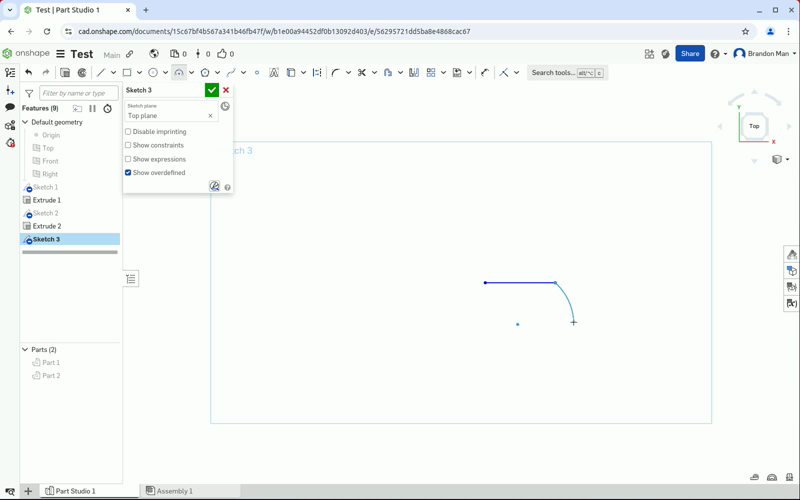
click(573, 321)
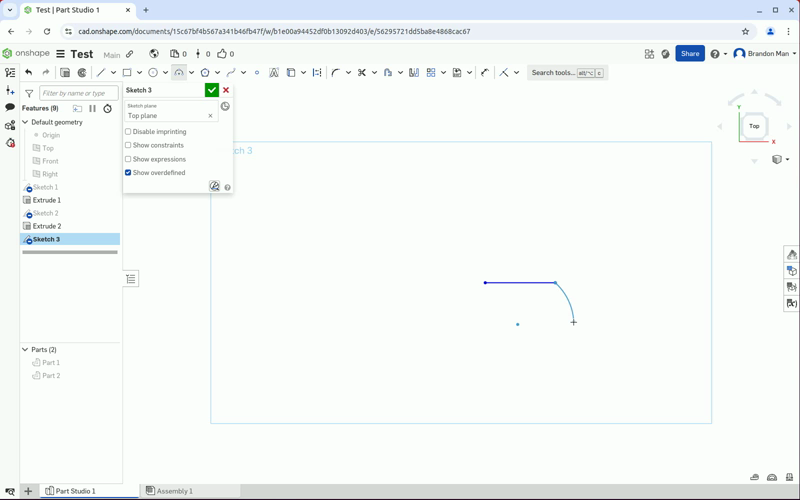
mouse_move(554, 306)
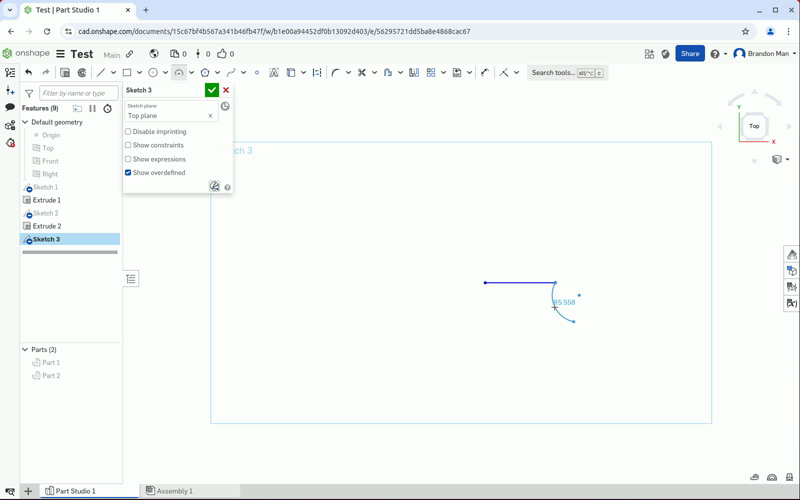
click(554, 306)
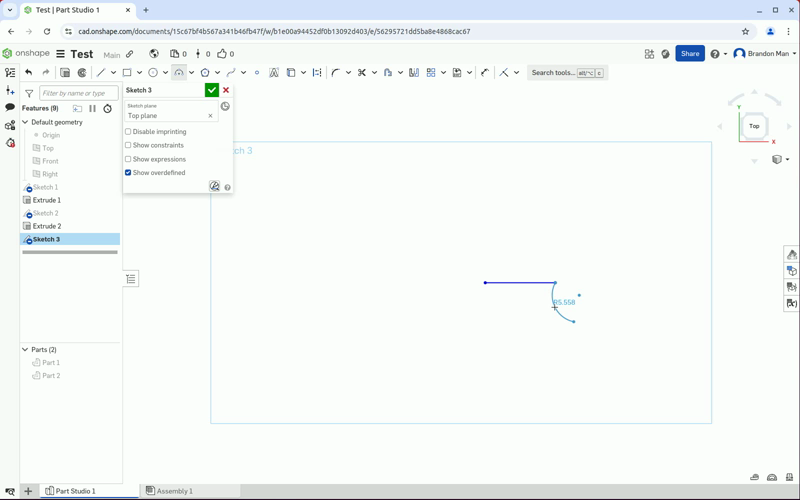
key_up(shift)
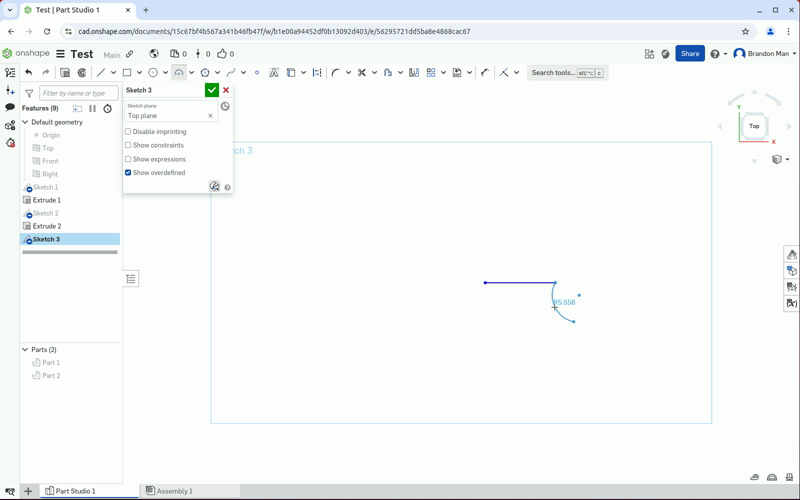
key(esc)
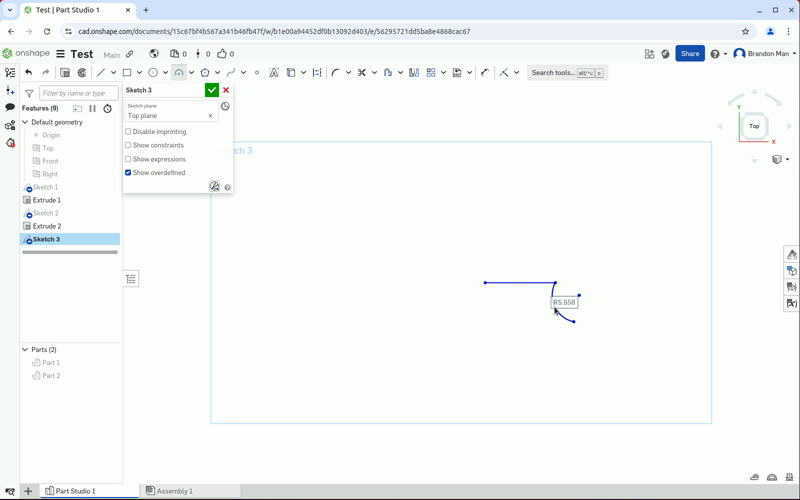
key(l)
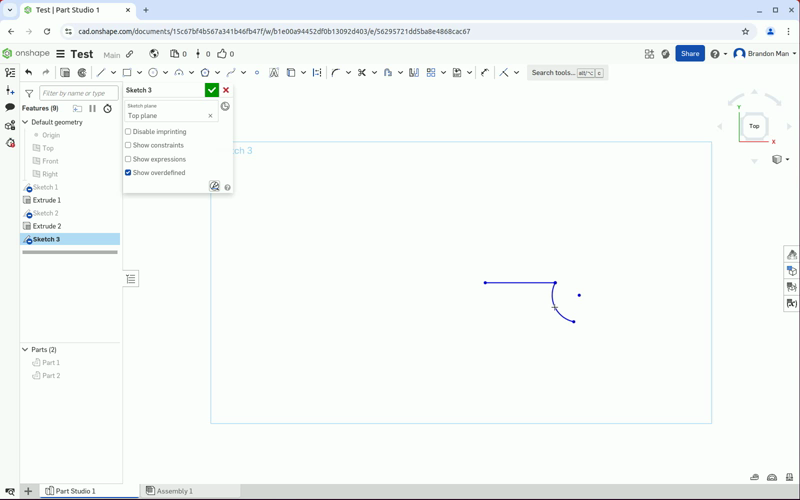
mouse_move(573, 321)
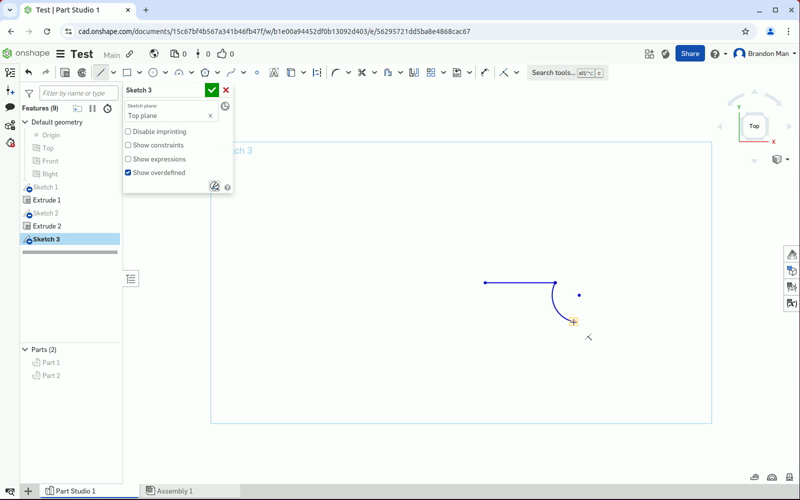
click(573, 321)
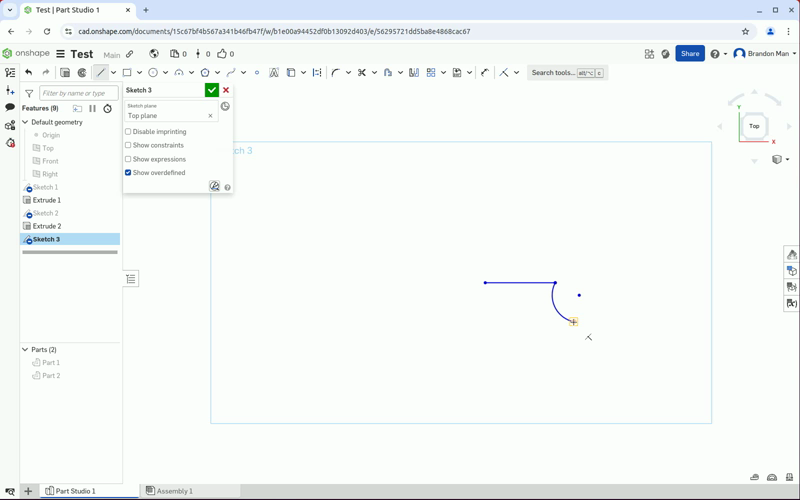
key_down(shift)
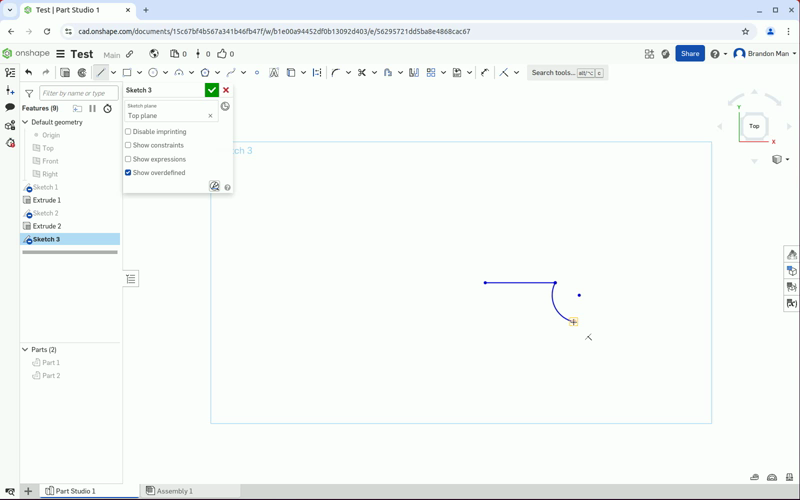
mouse_move(589, 321)
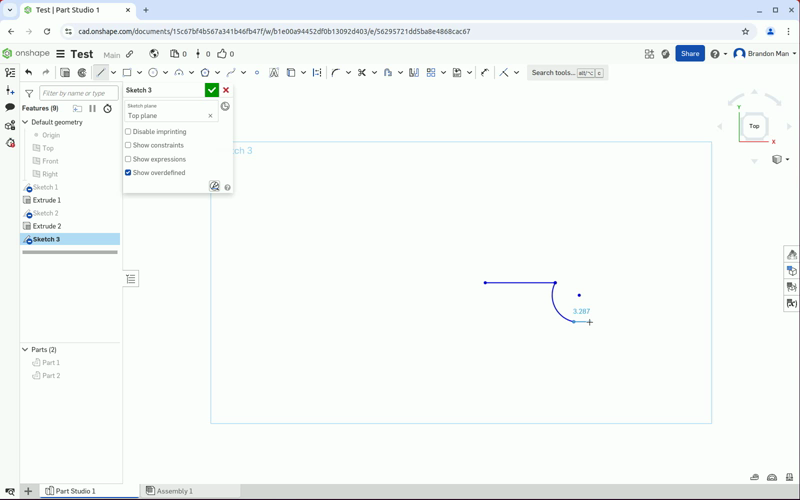
mouse_move(573, 315)
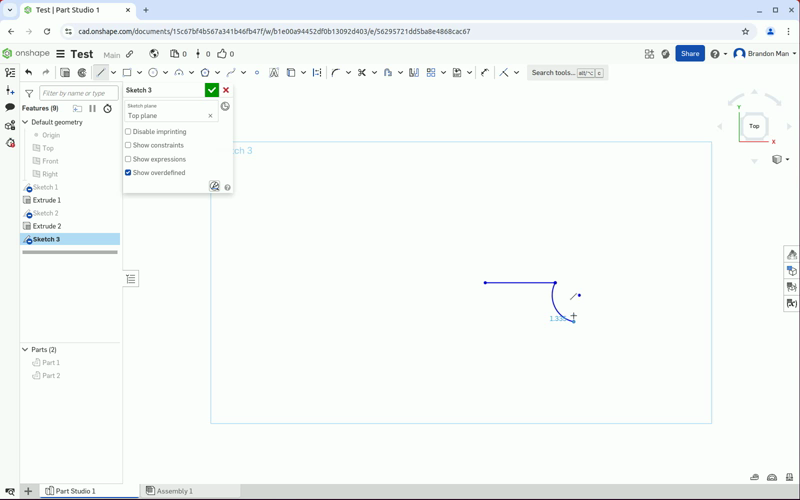
scroll(6)
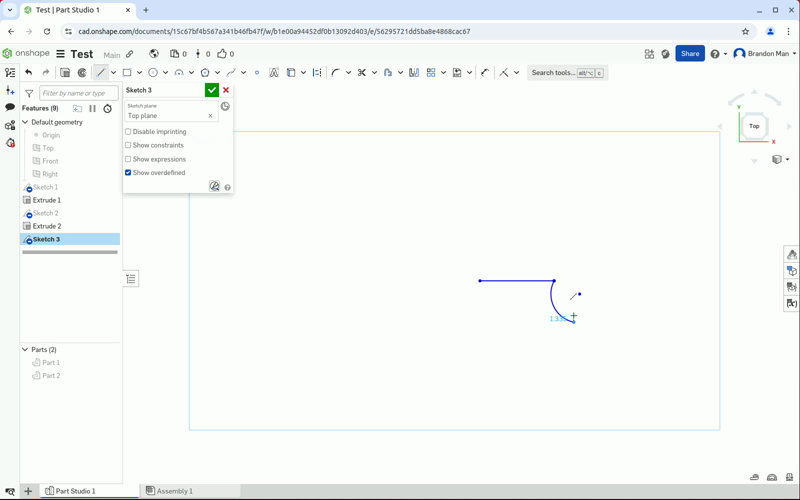
scroll(6)
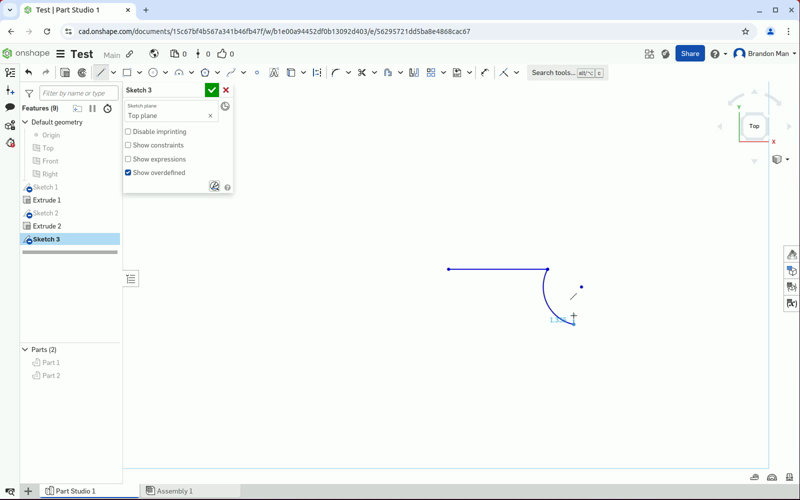
scroll(6)
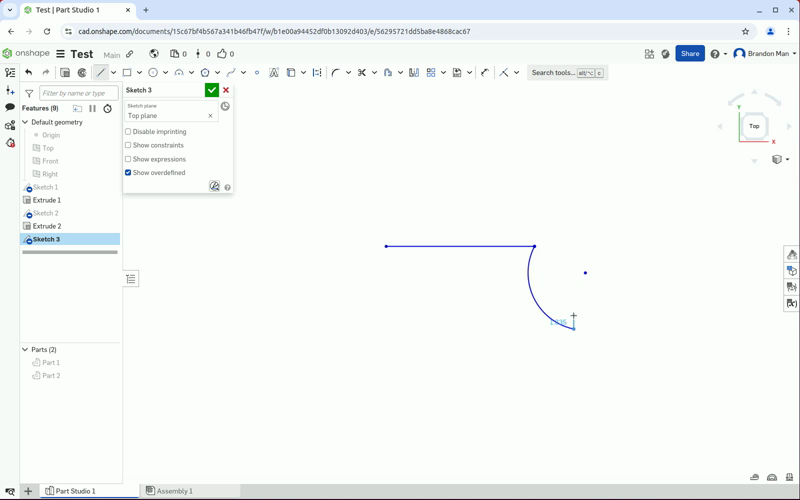
scroll(6)
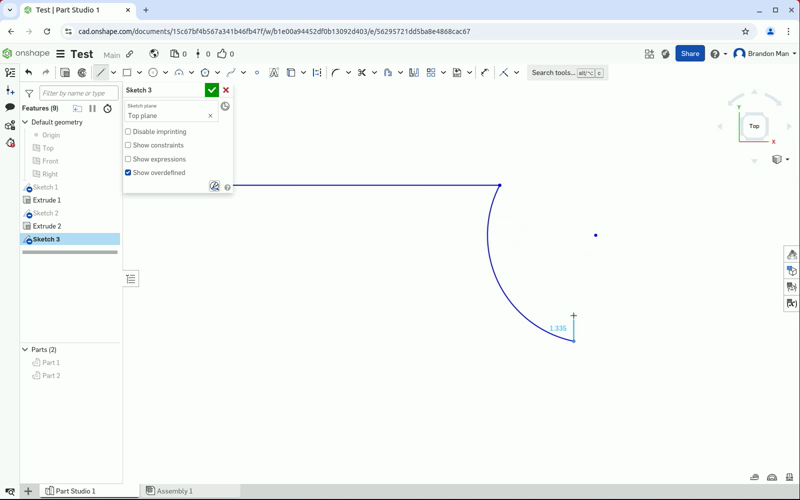
scroll(6)
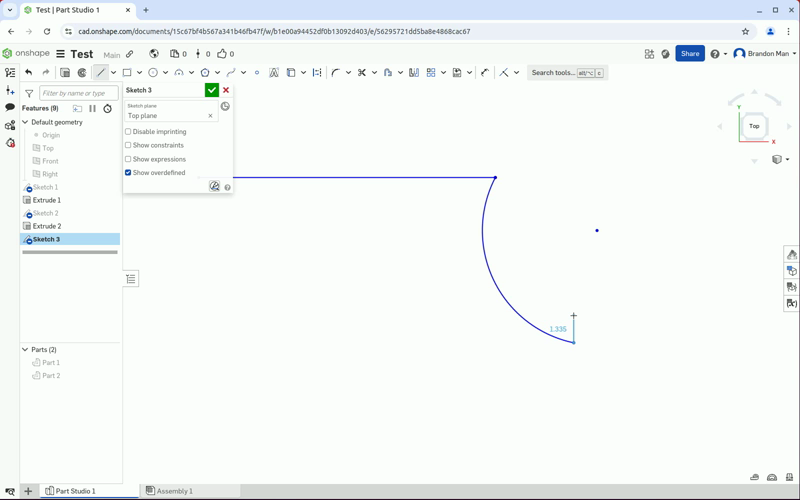
scroll(6)
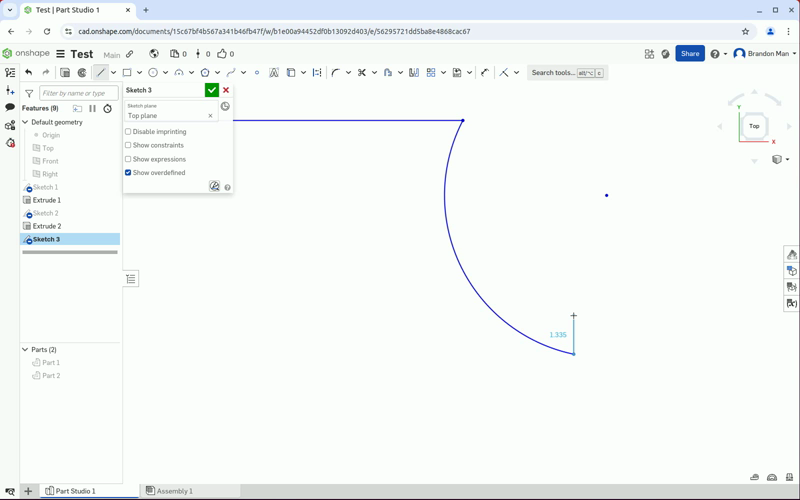
scroll(6)
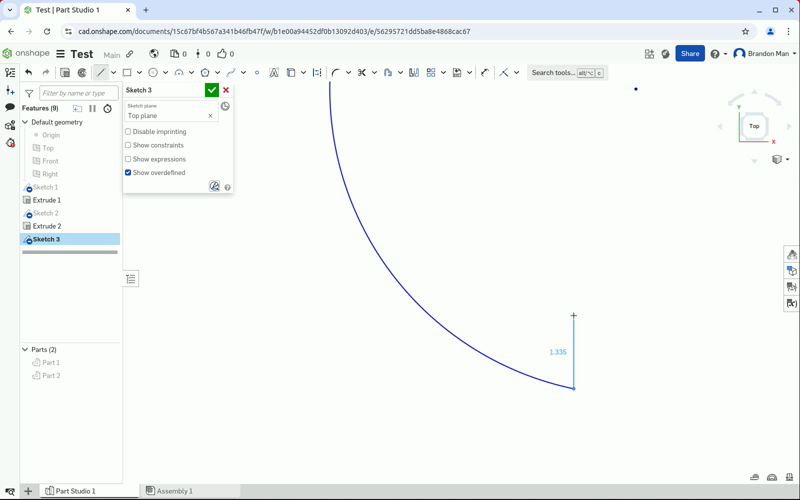
click(573, 315)
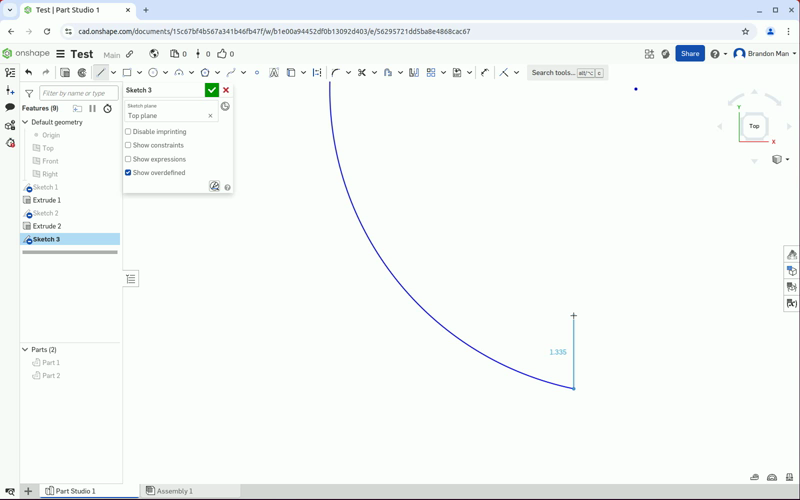
scroll(-6)
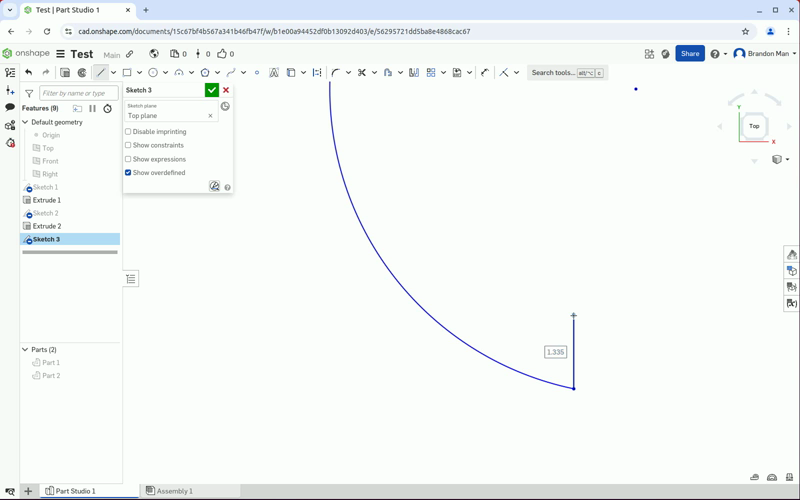
scroll(-6)
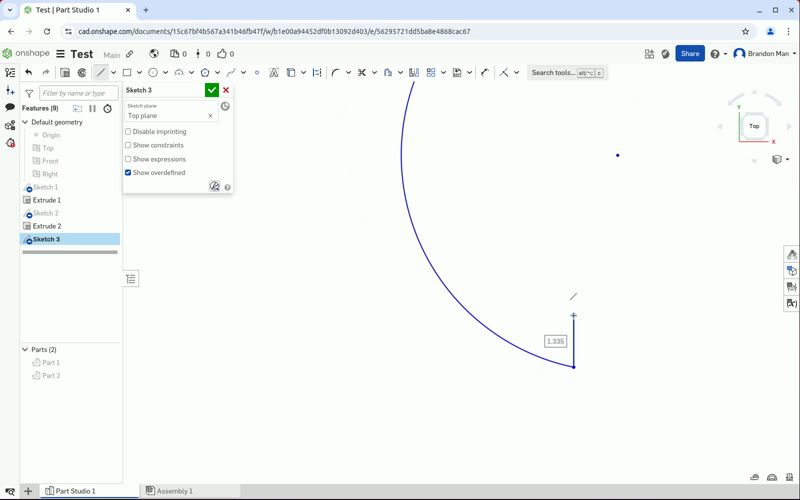
scroll(-6)
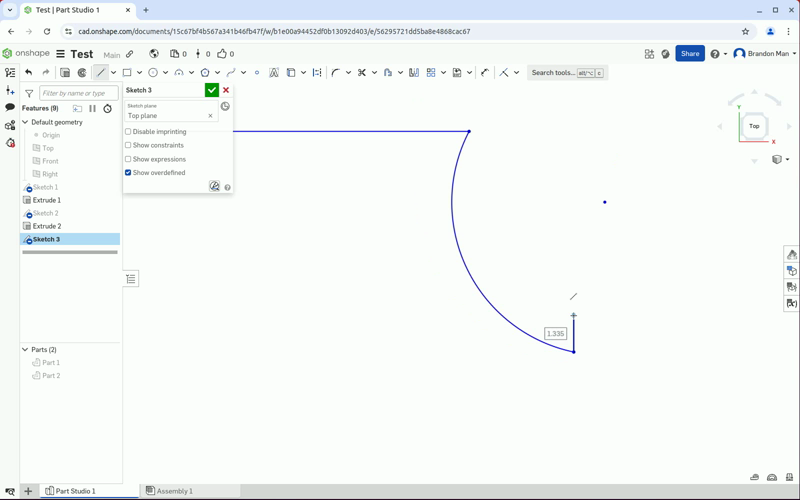
scroll(-6)
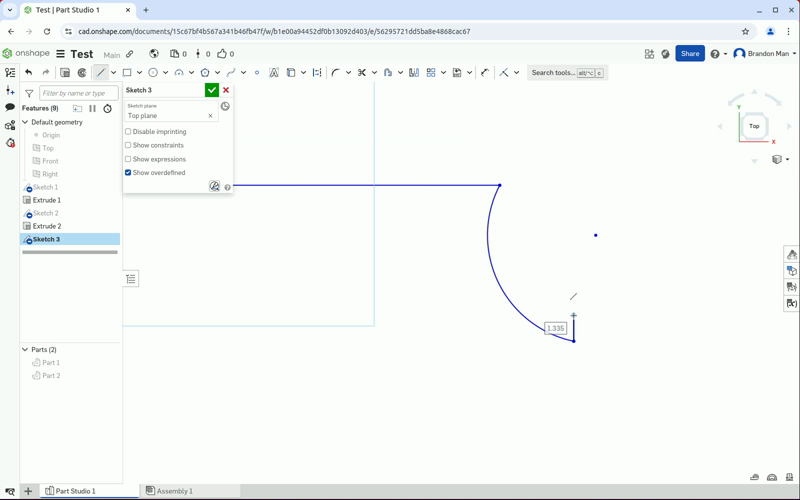
scroll(-6)
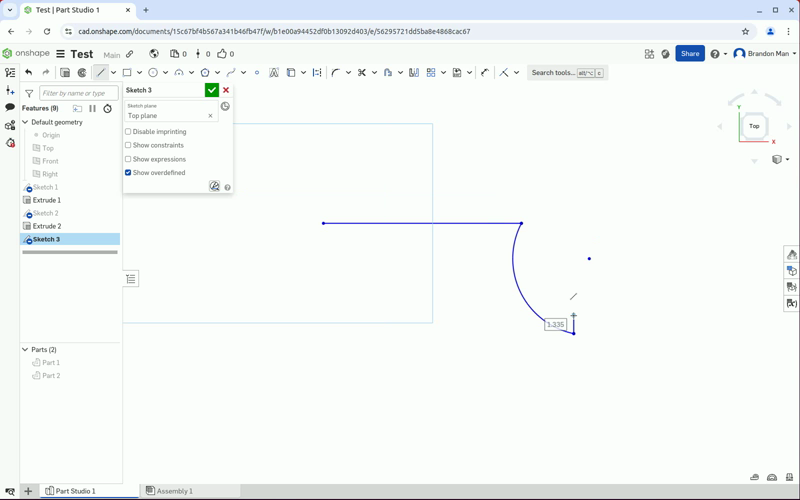
scroll(-6)
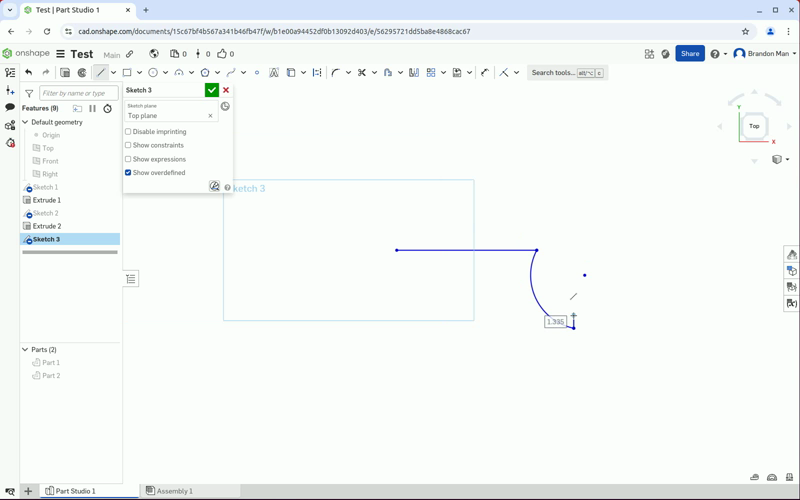
scroll(-6)
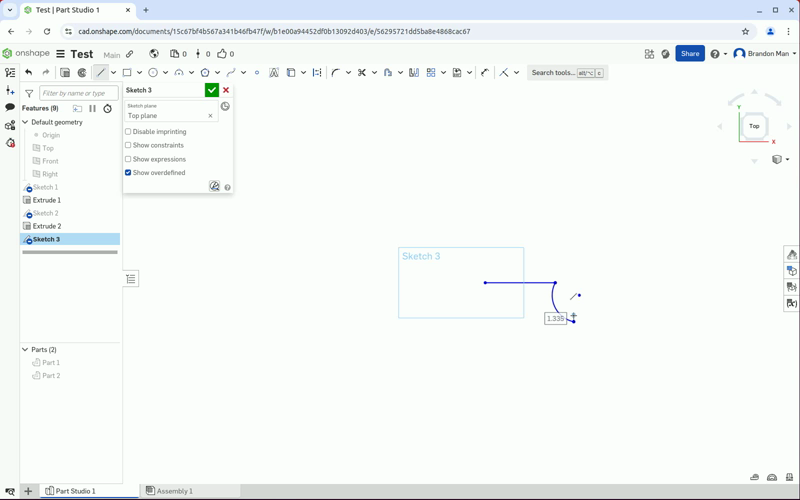
key_up(shift)
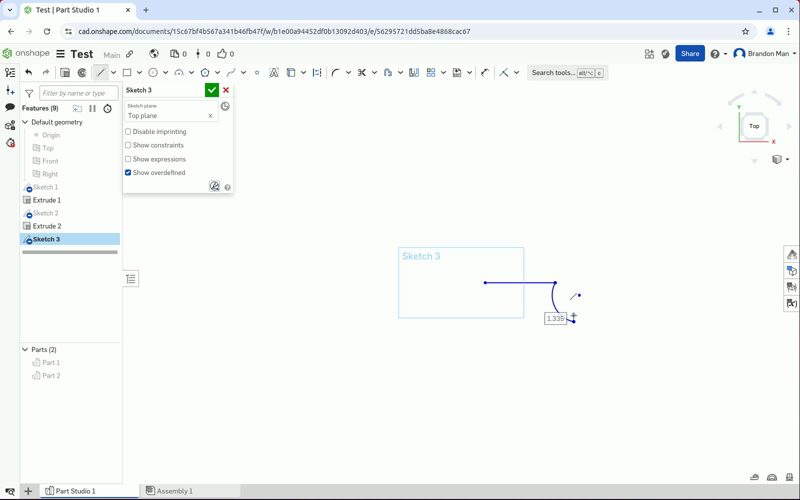
key(esc)
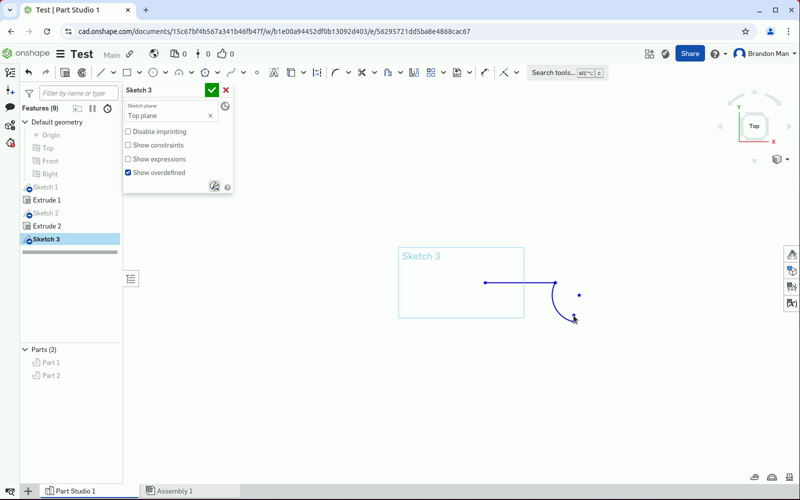
key(a)
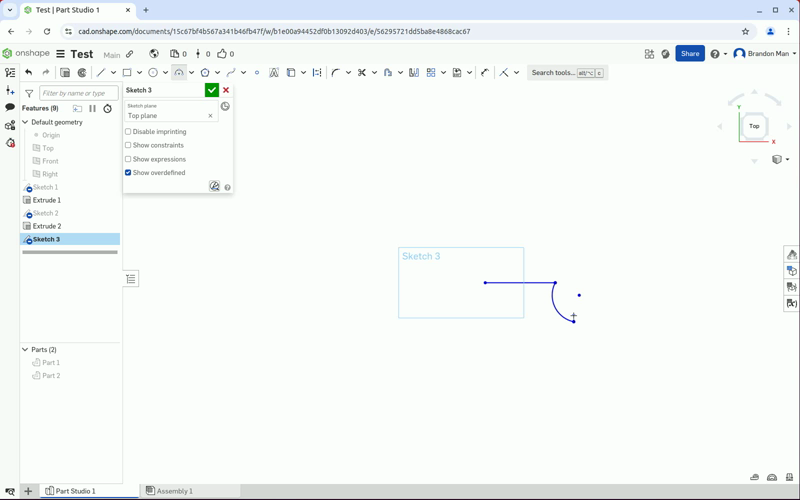
mouse_move(573, 315)
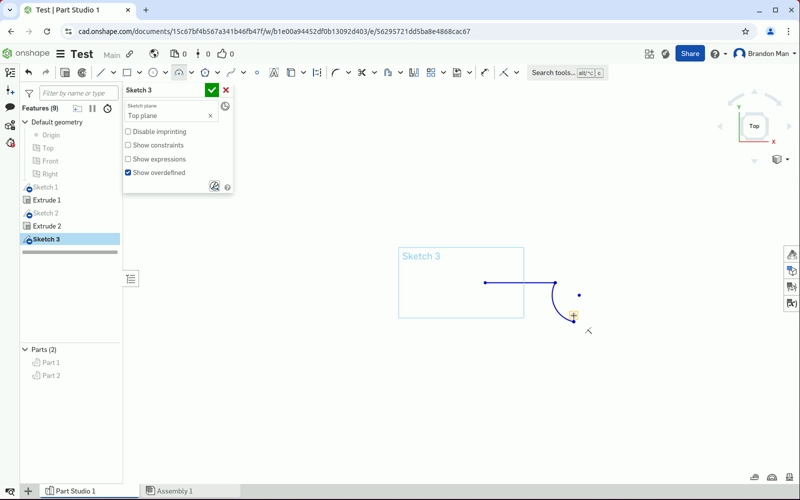
click(573, 315)
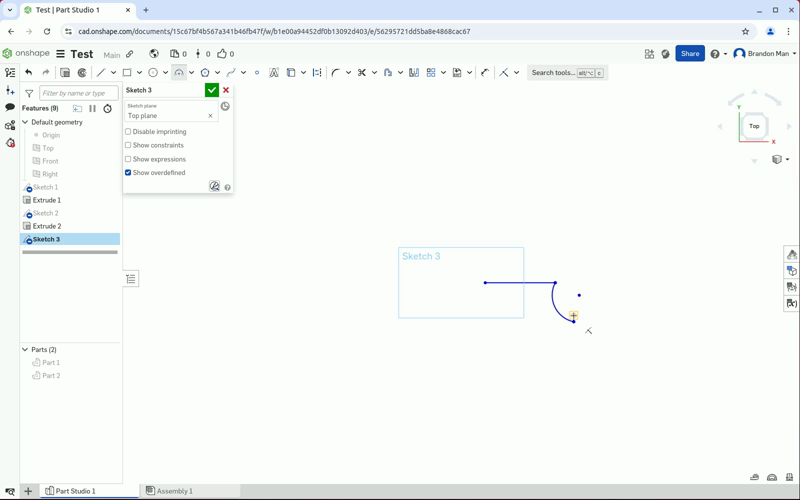
key_down(shift)
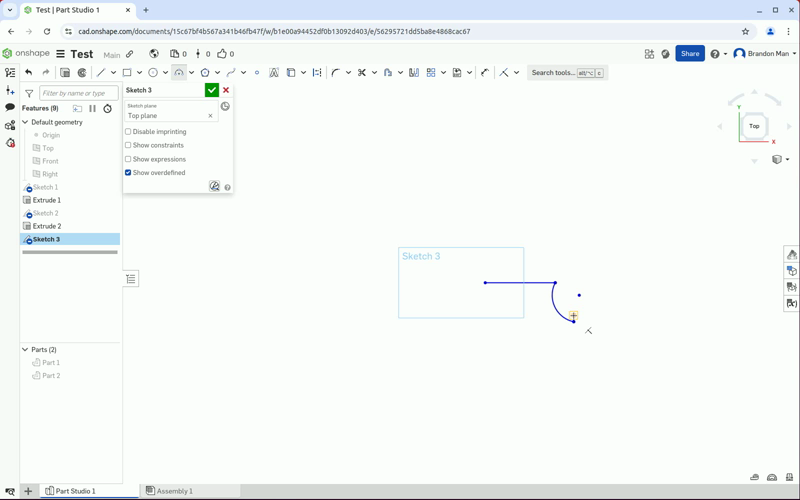
mouse_move(573, 272)
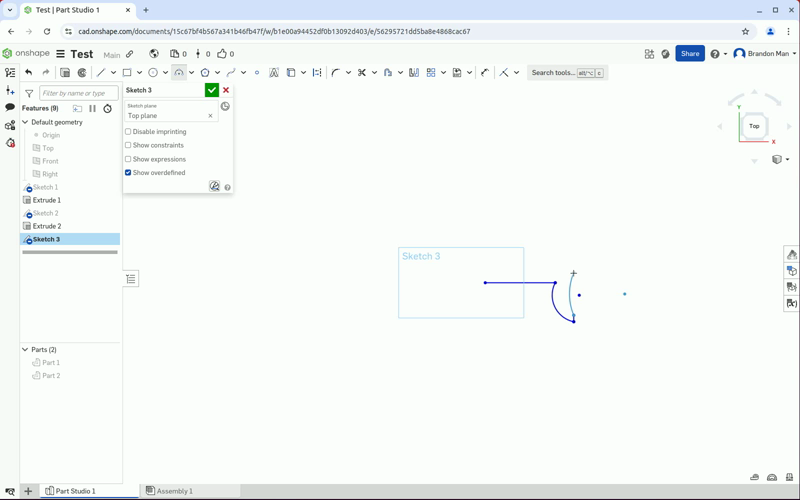
click(573, 272)
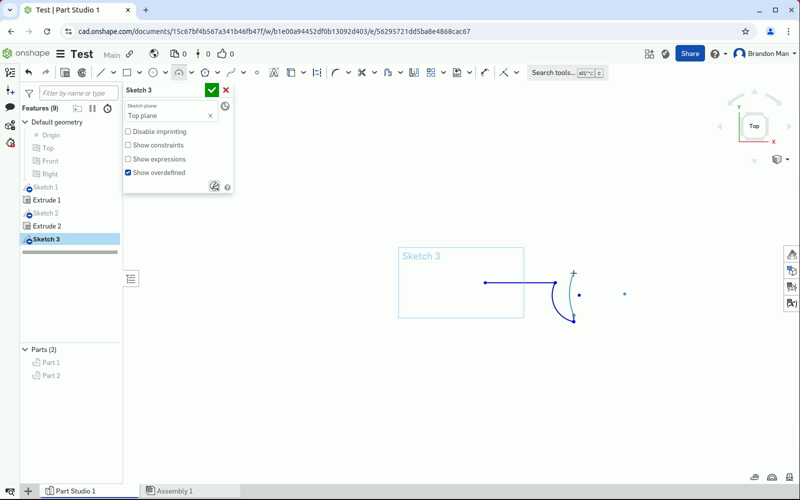
mouse_move(558, 294)
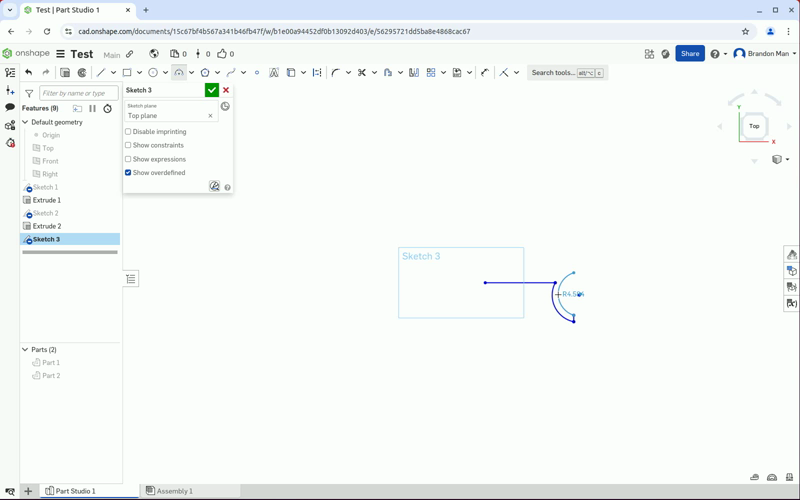
click(558, 294)
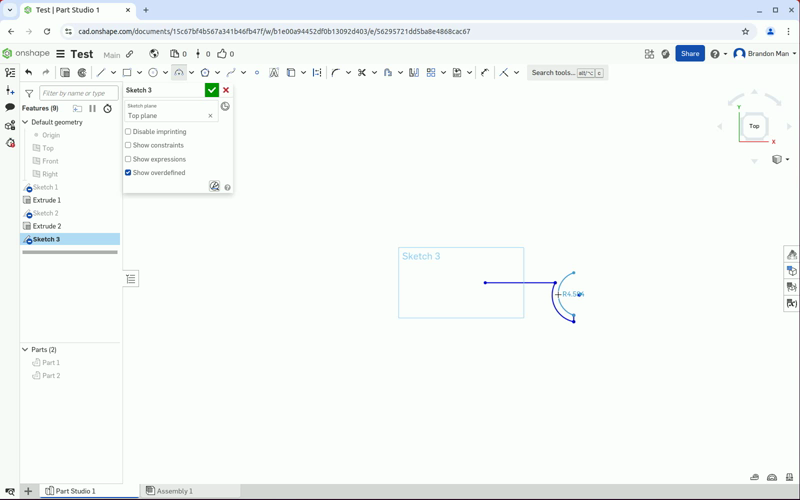
key_up(shift)
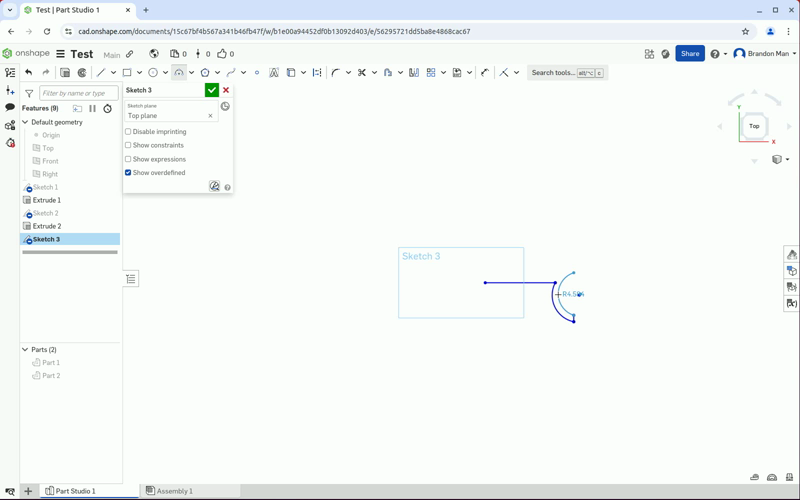
key(esc)
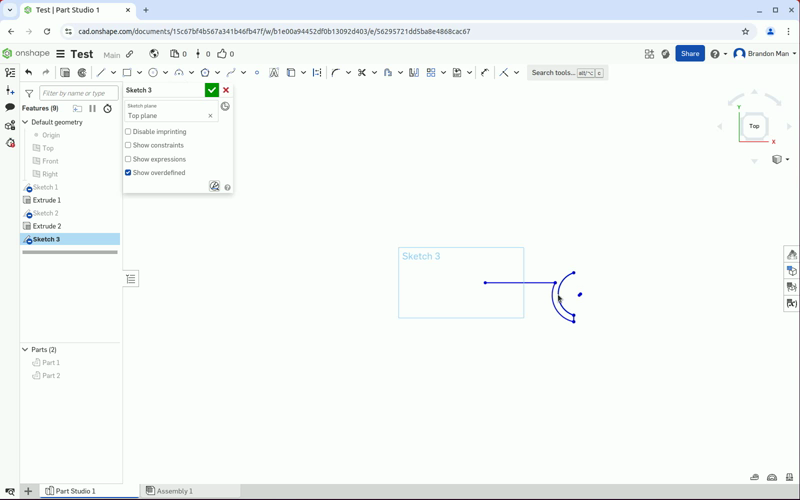
key(l)
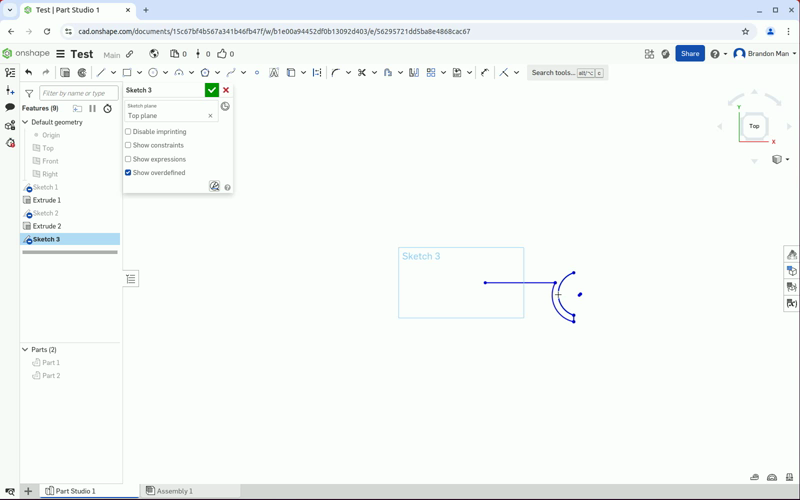
mouse_move(573, 272)
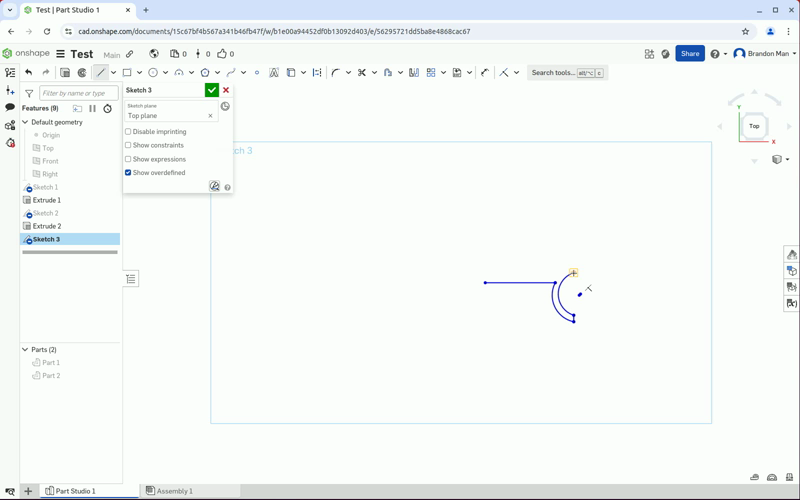
click(573, 272)
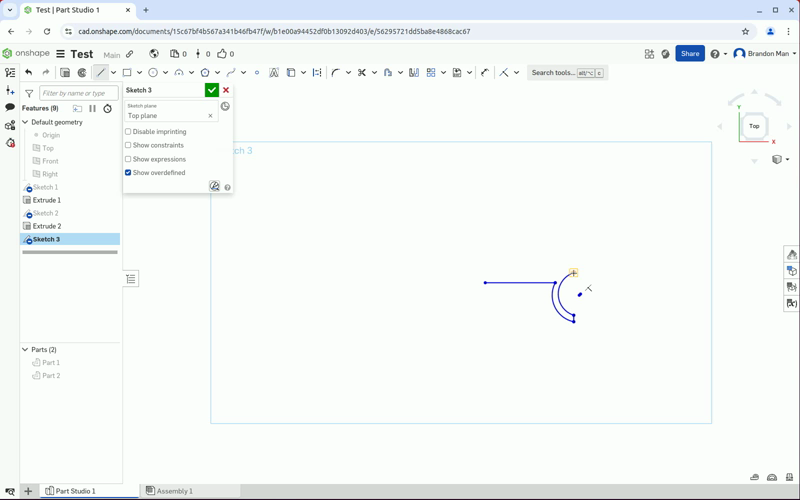
key_down(shift)
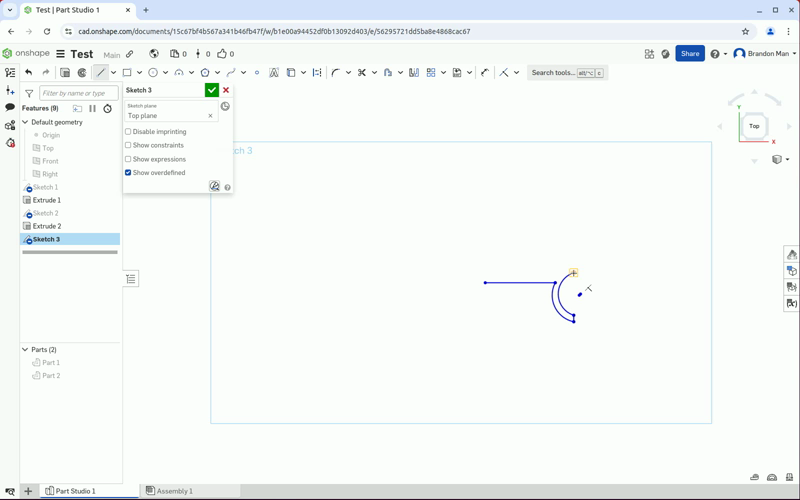
mouse_move(485, 272)
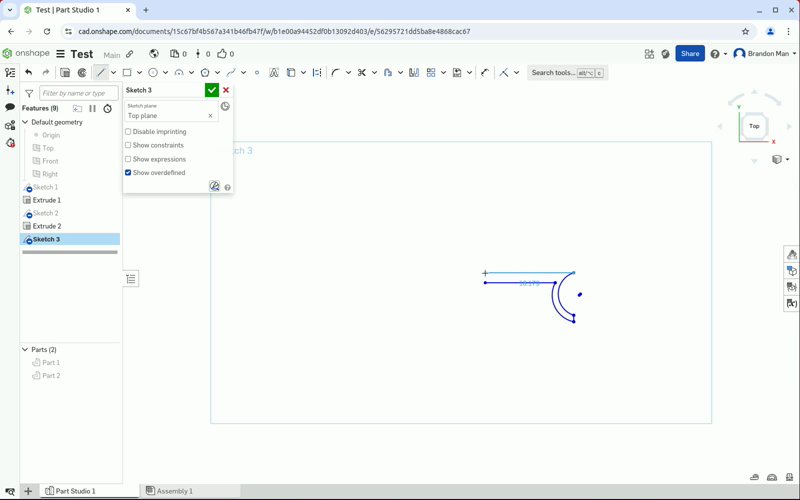
click(485, 272)
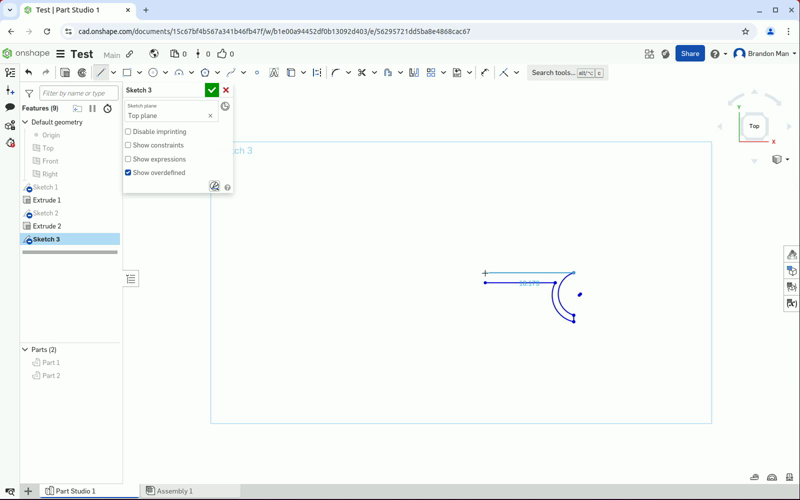
key_up(shift)
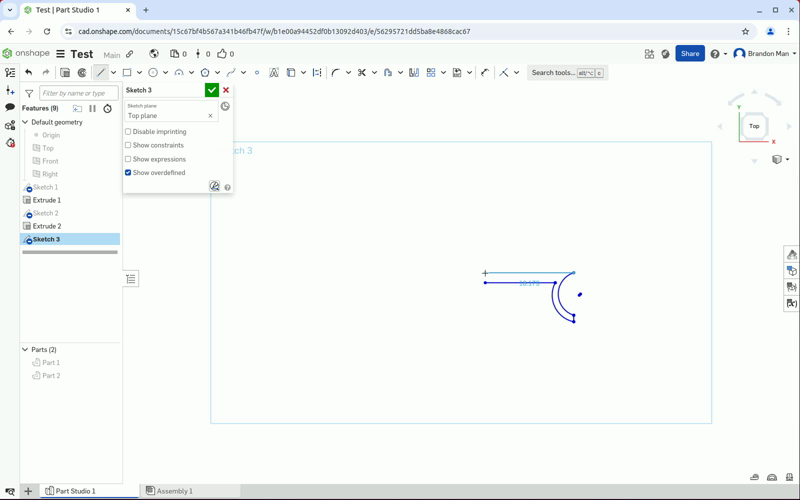
mouse_move(515, 272)
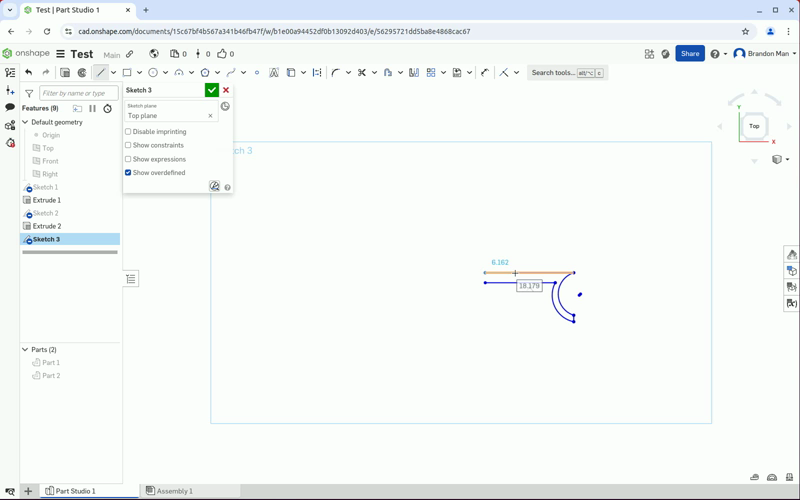
key_down(shift)
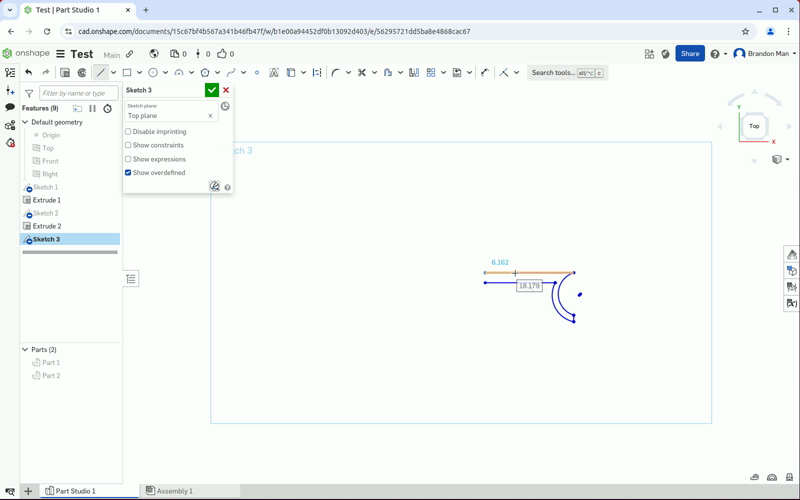
mouse_move(485, 282)
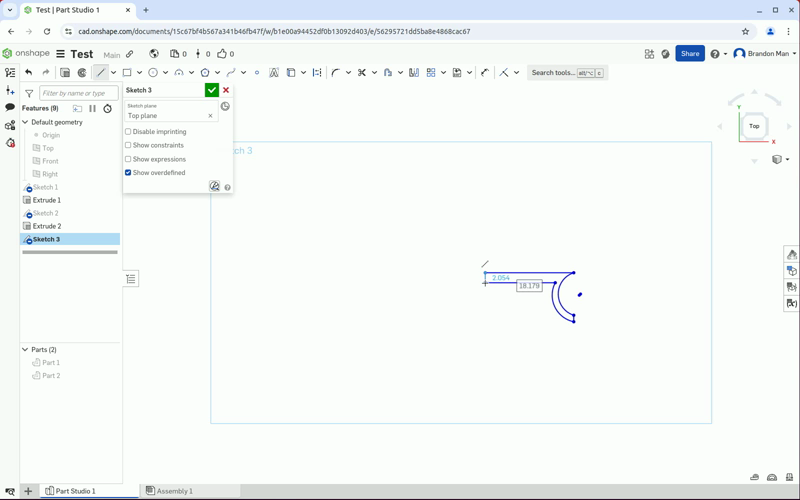
key_up(shift)
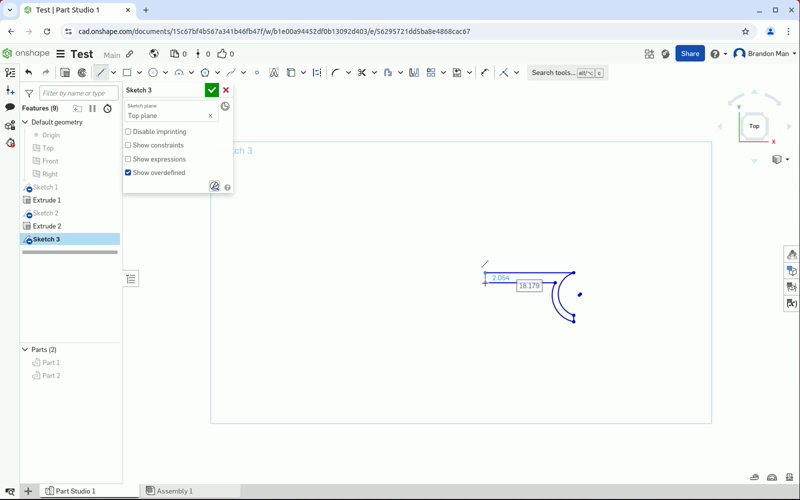
click(485, 282)
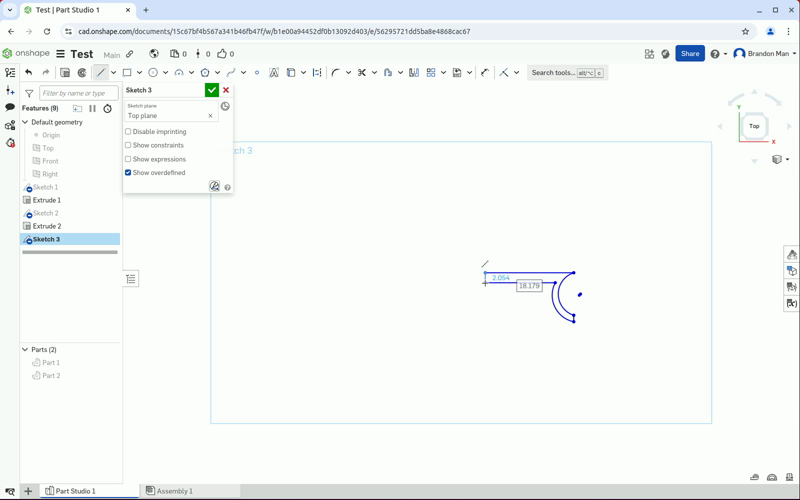
key(esc)
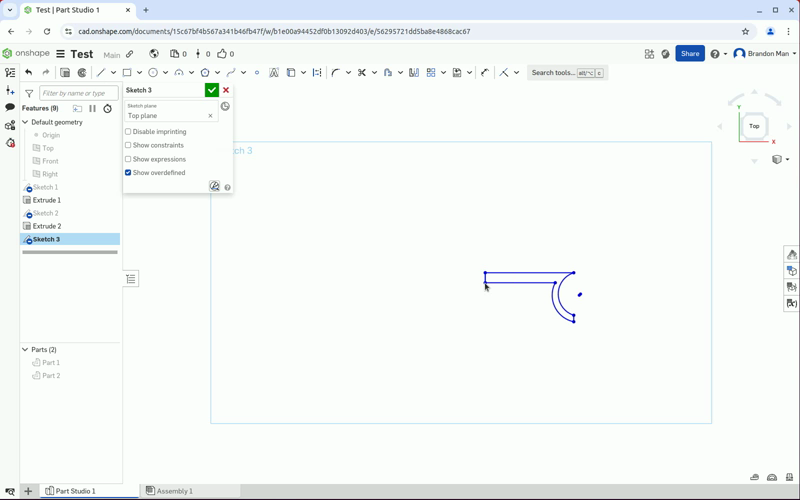
mouse_move(502, 281)
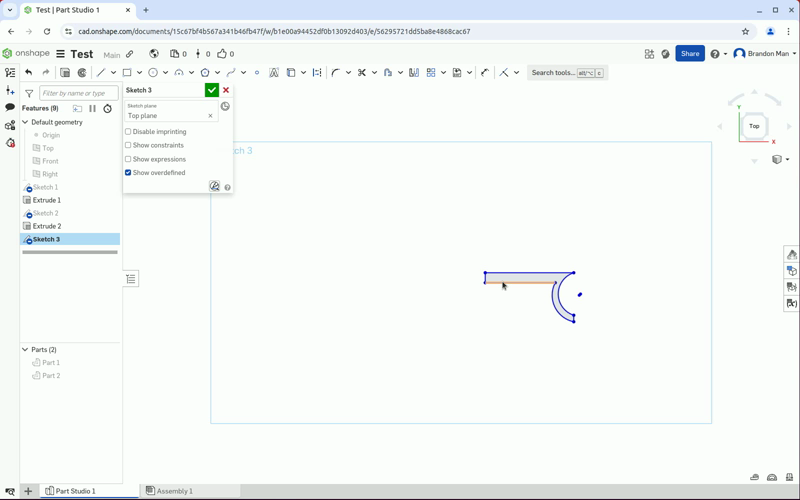
scroll(6)
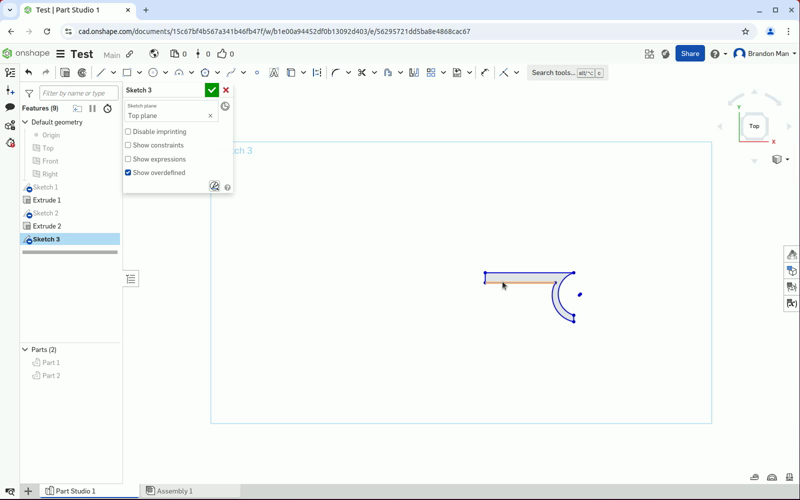
scroll(6)
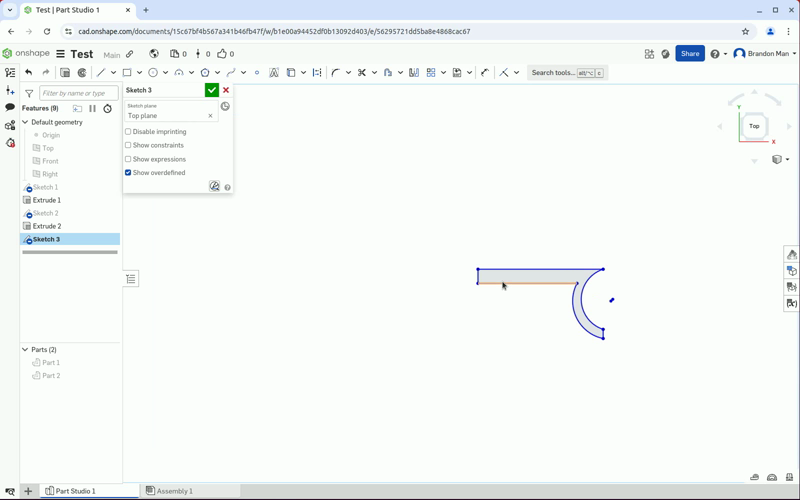
scroll(6)
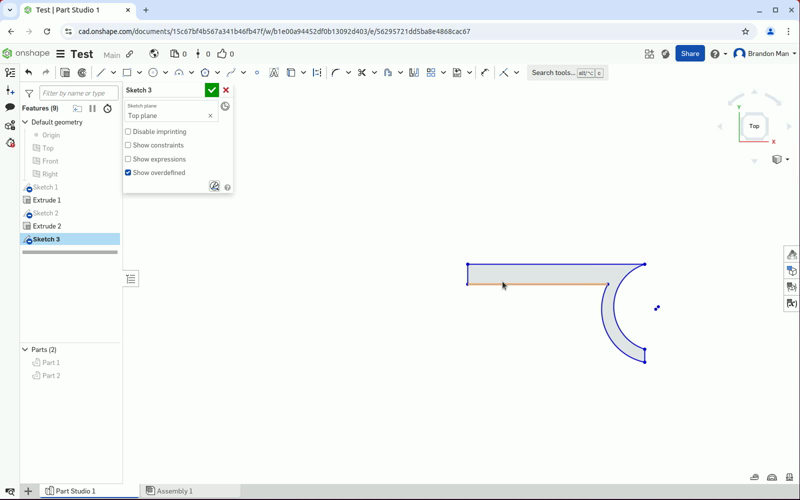
scroll(6)
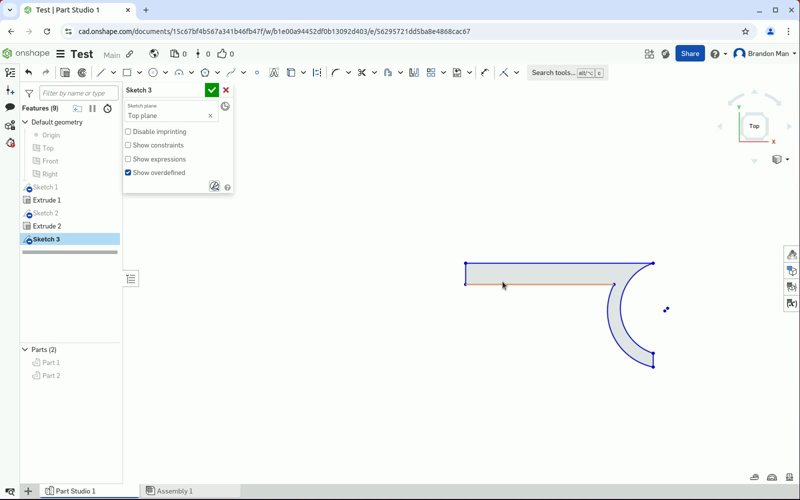
scroll(6)
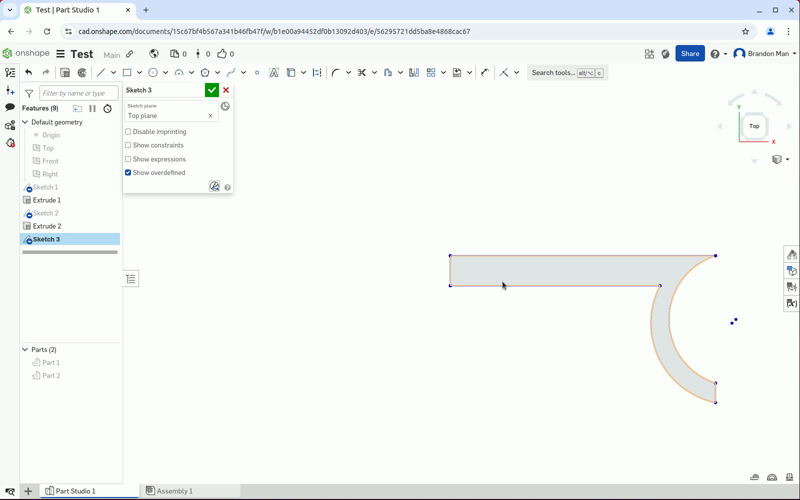
scroll(6)
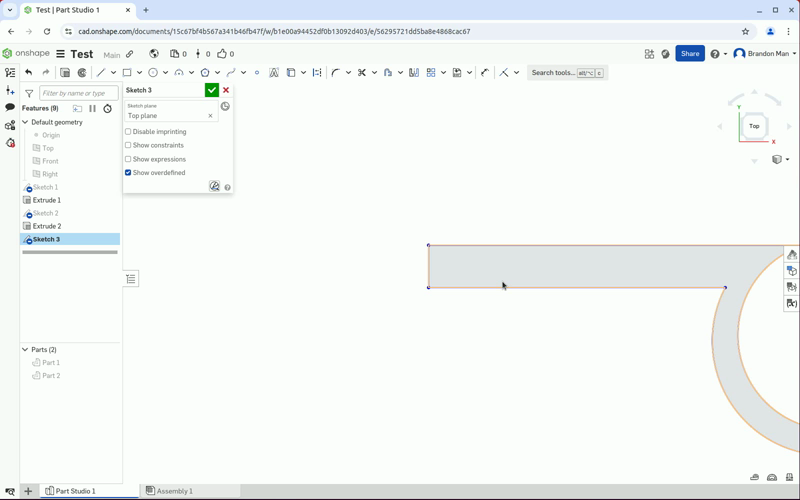
scroll(6)
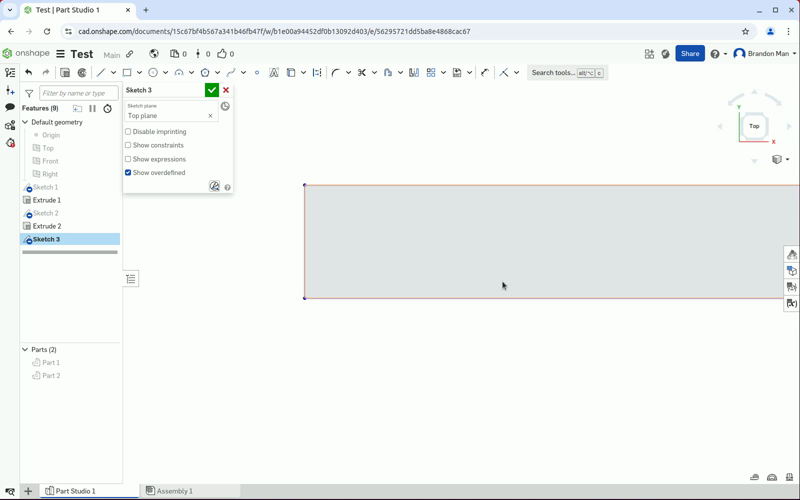
click(502, 281)
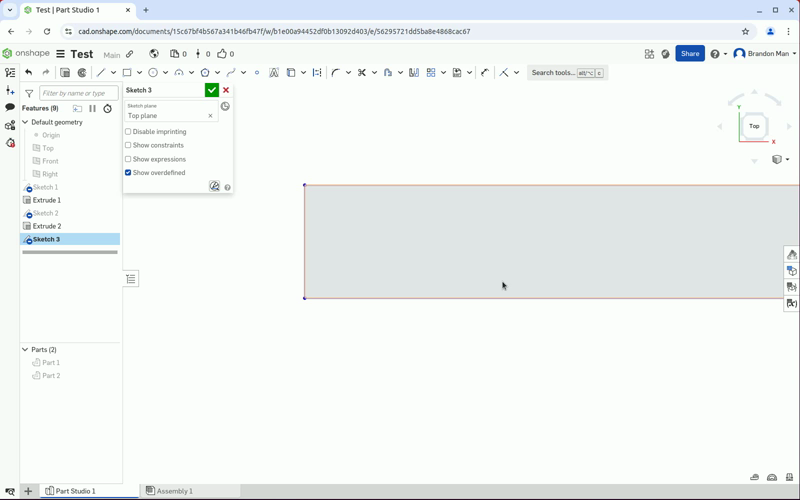
scroll(-6)
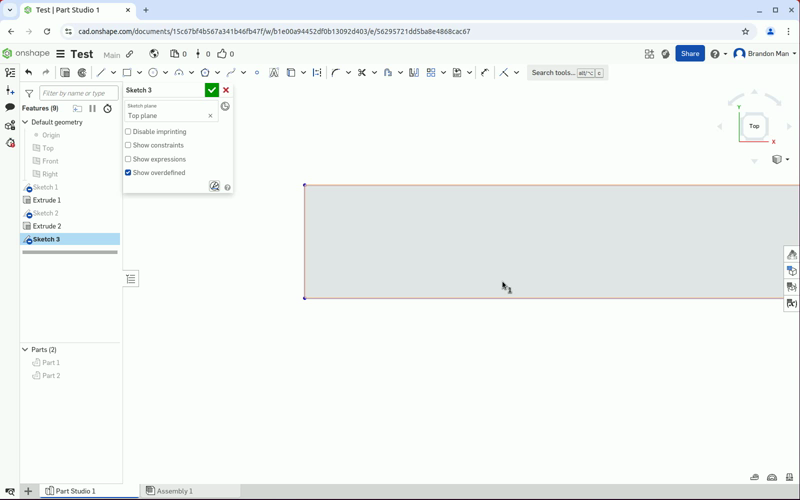
scroll(-6)
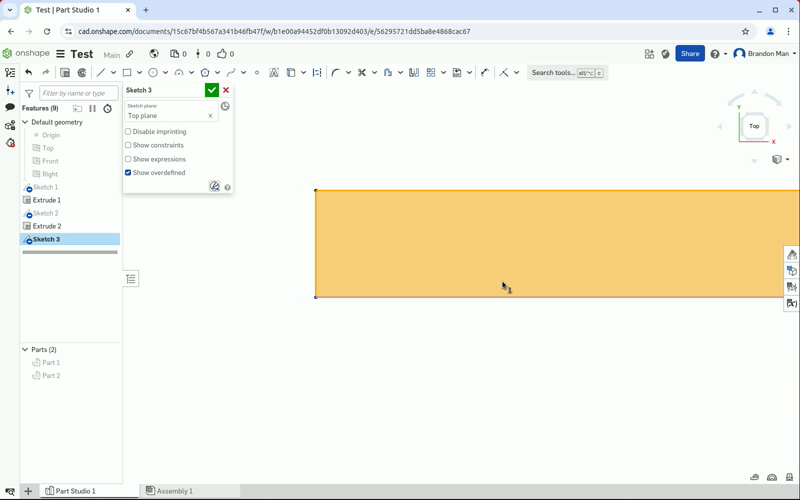
scroll(-6)
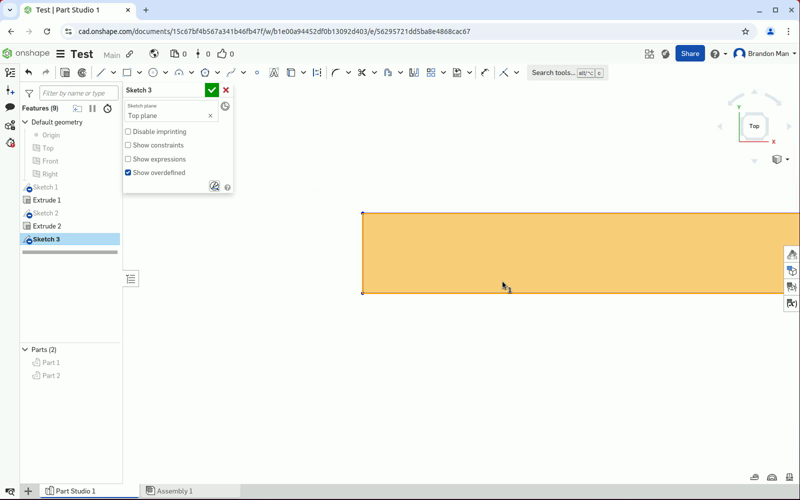
scroll(-6)
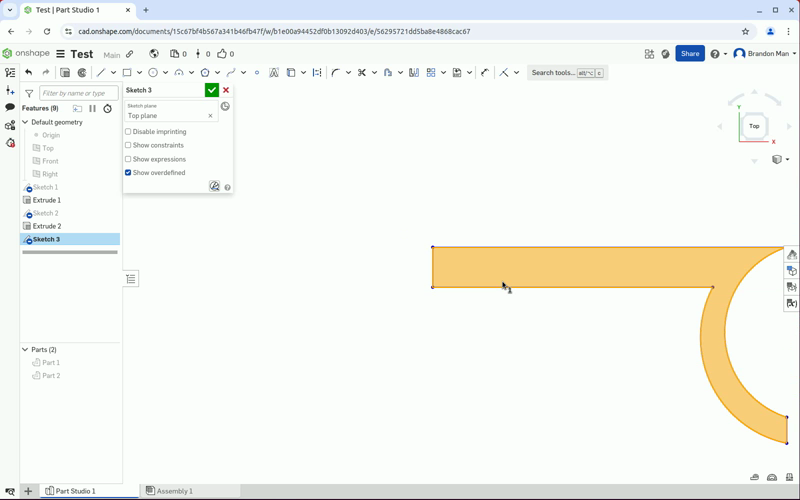
scroll(-6)
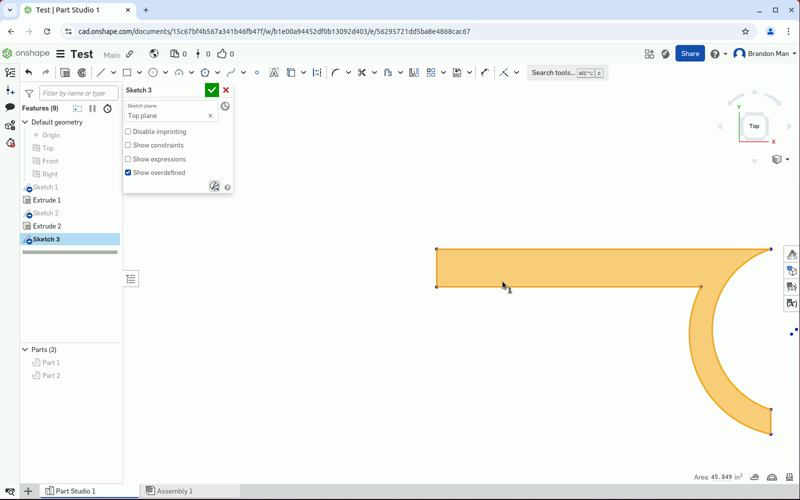
scroll(-6)
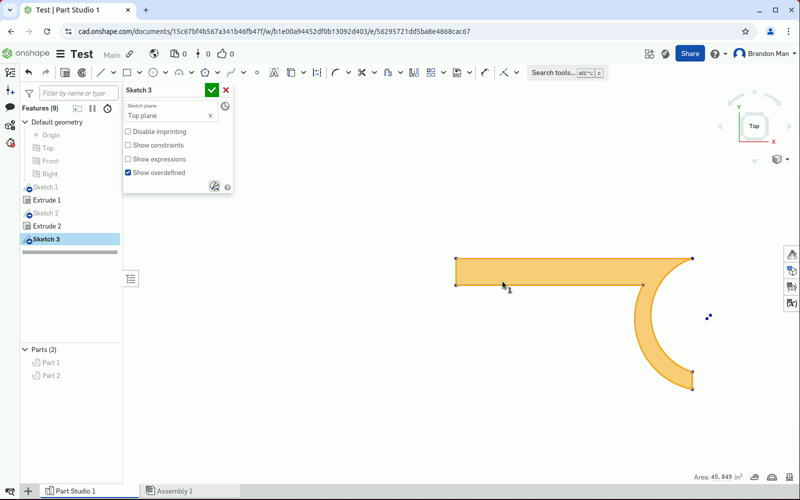
scroll(-6)
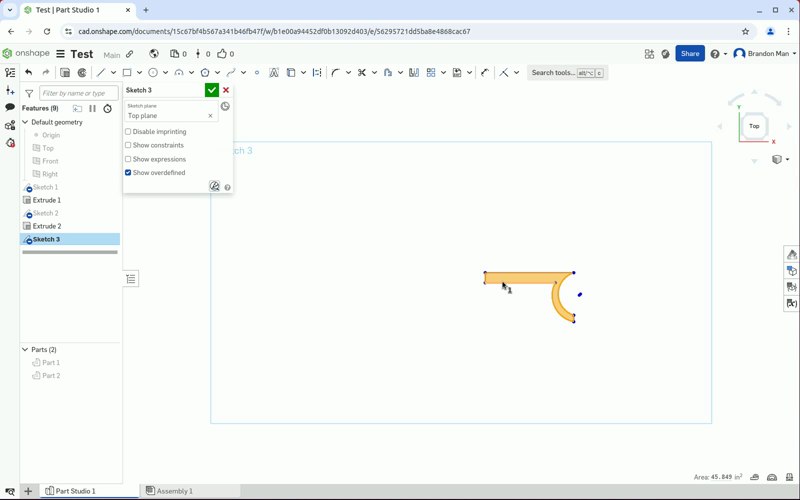
mouse_move(73, 352)
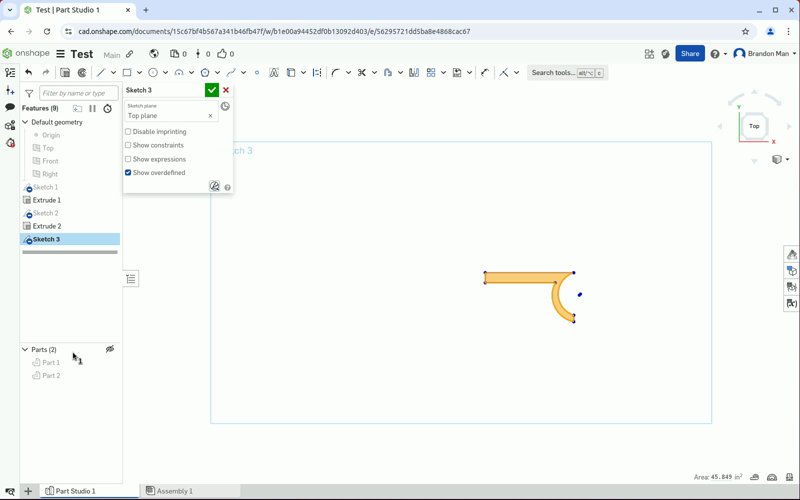
key(shift+y)
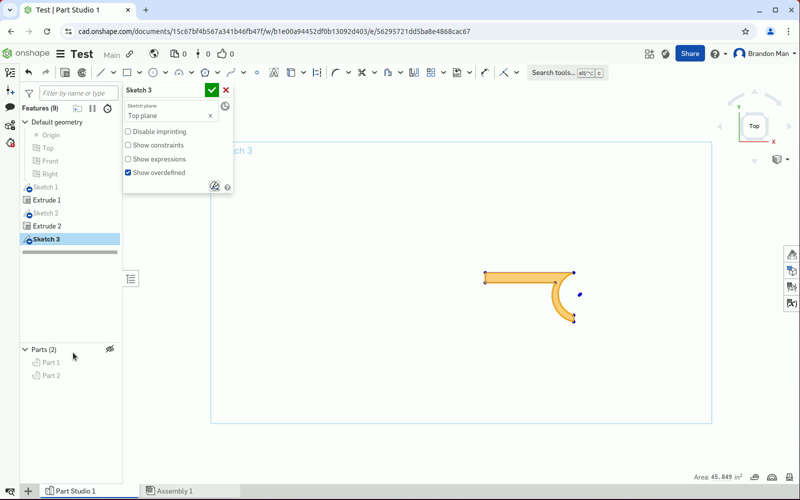
key(shift+e)
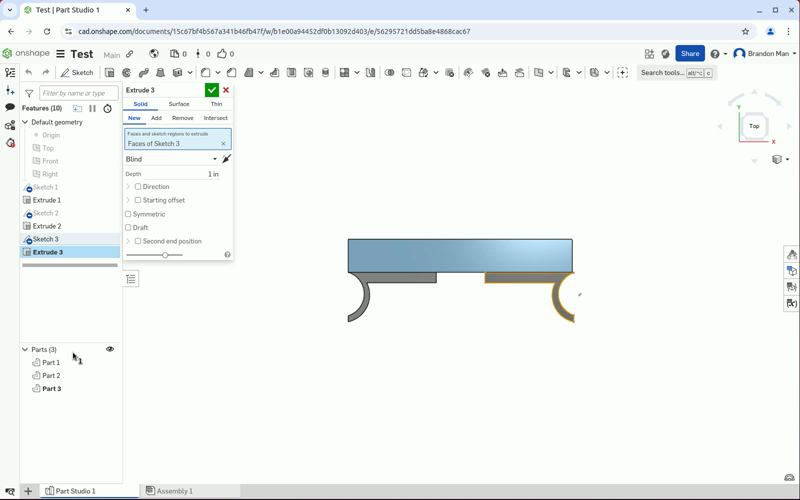
mouse_move(143, 106)
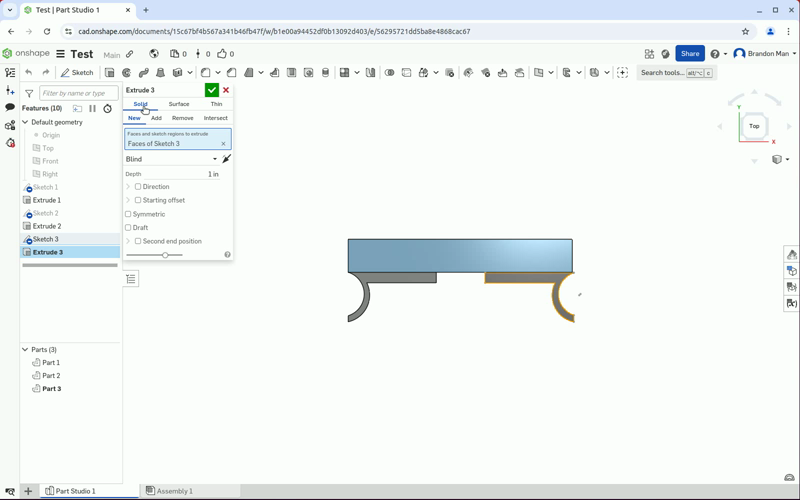
click(143, 106)
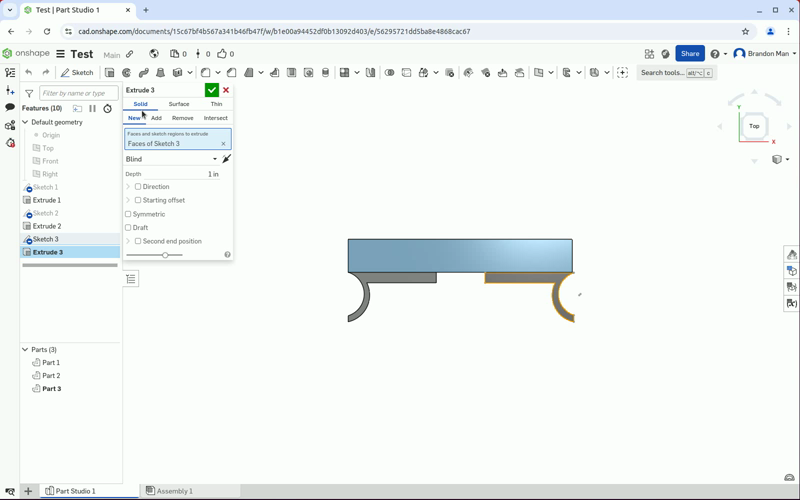
mouse_move(137, 120)
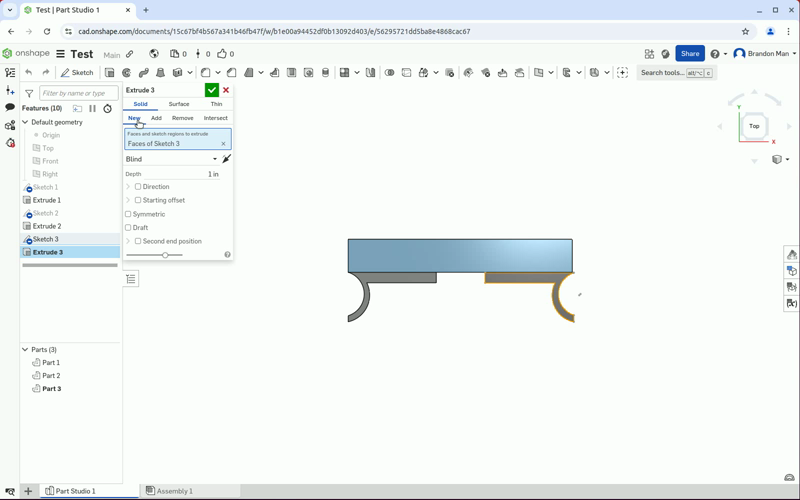
click(137, 120)
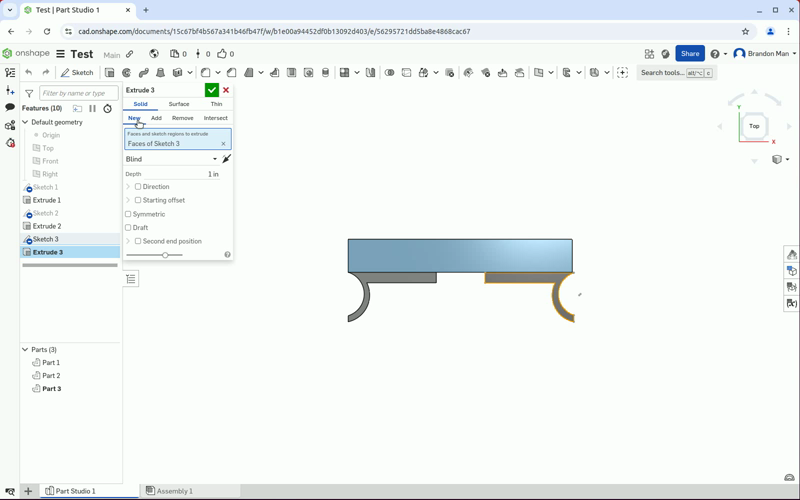
key(tab, 4)
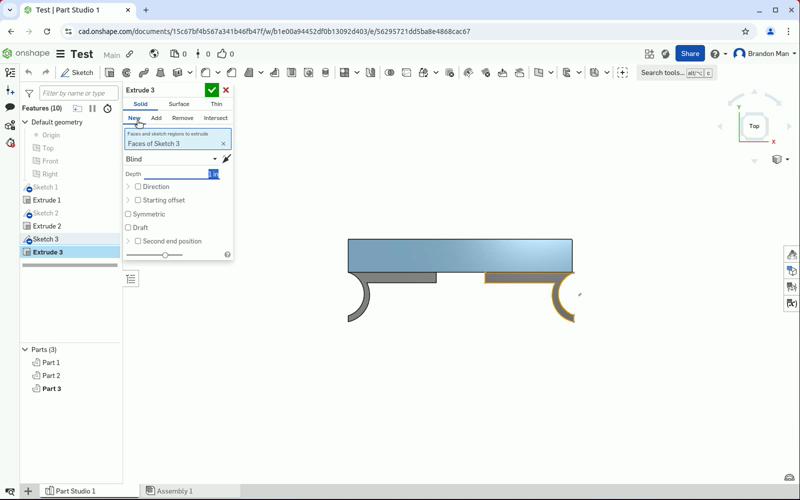
text(1.685)
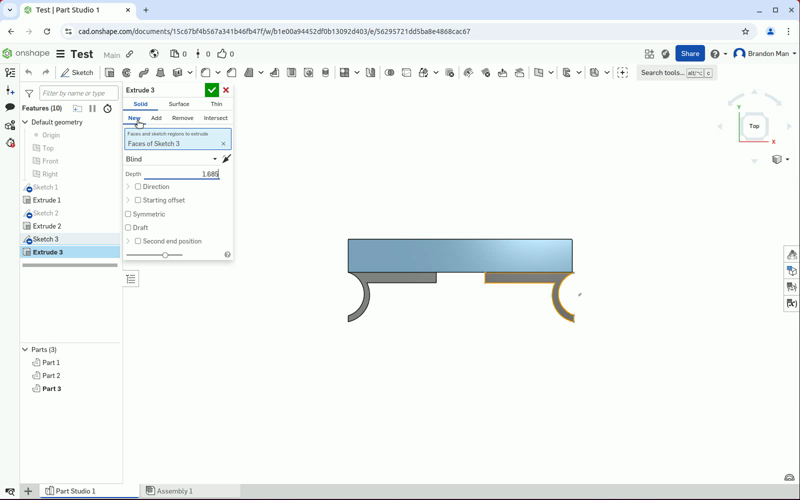
key(enter)
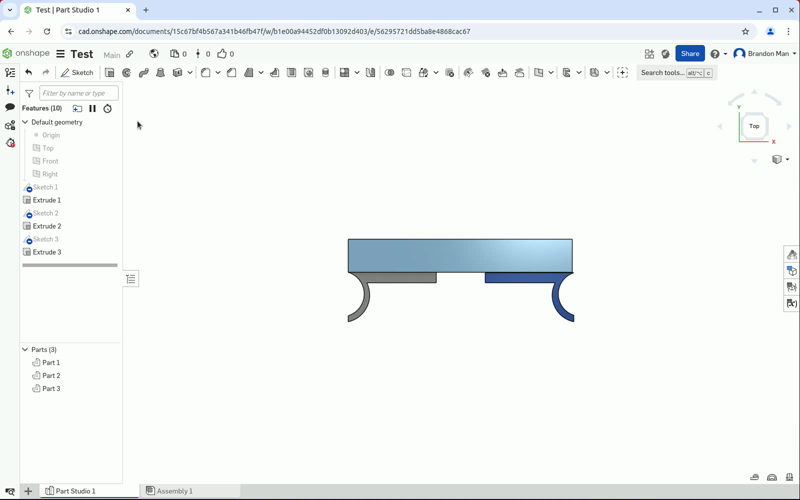
key(shift+h)
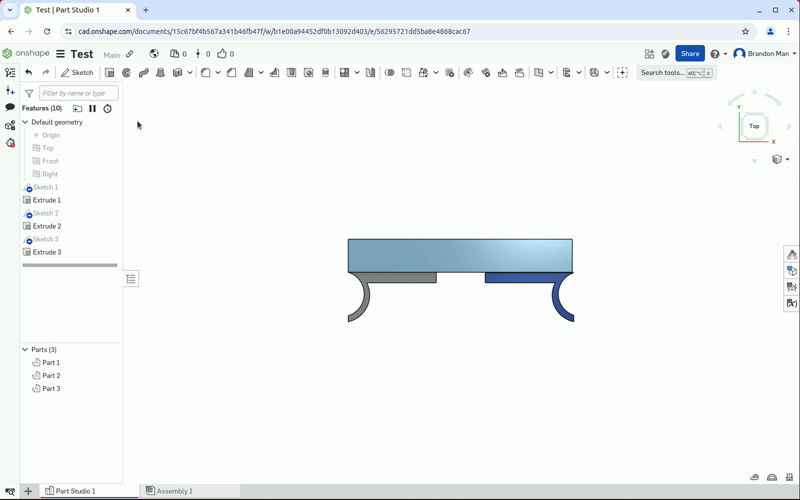
key(shift+h)
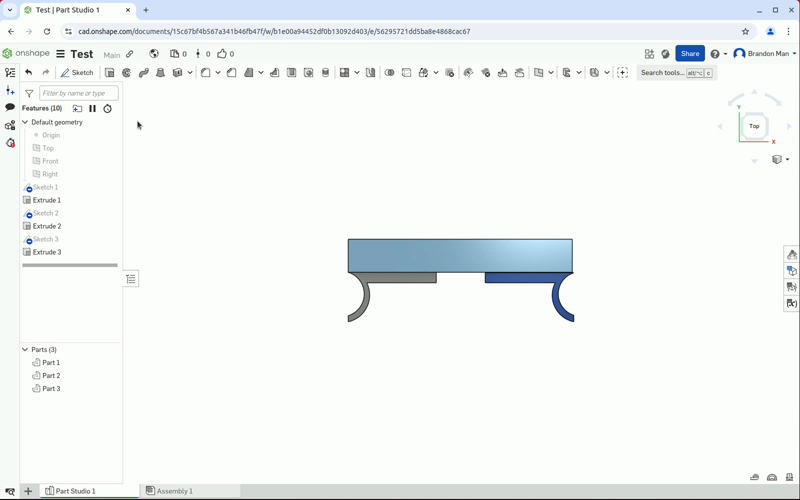
mouse_move(73, 189)
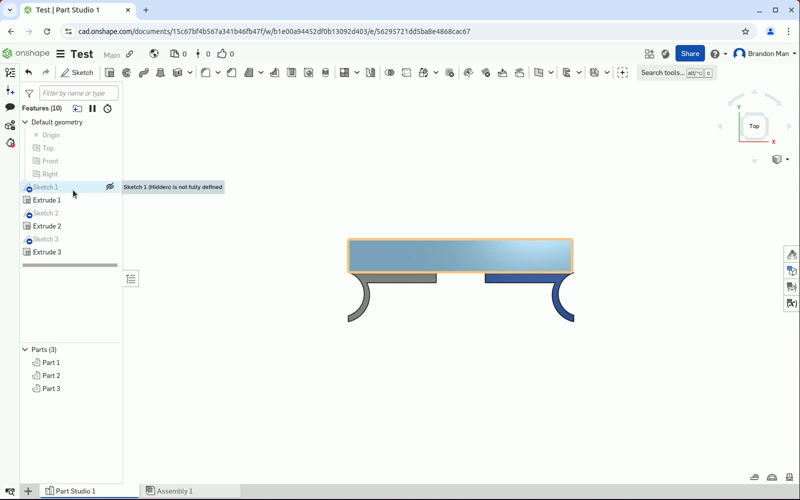
click(73, 189)
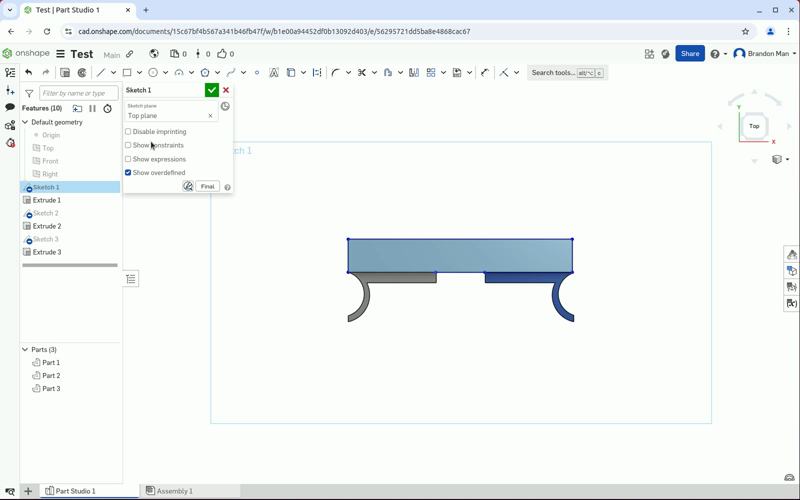
mouse_move(229, 92)
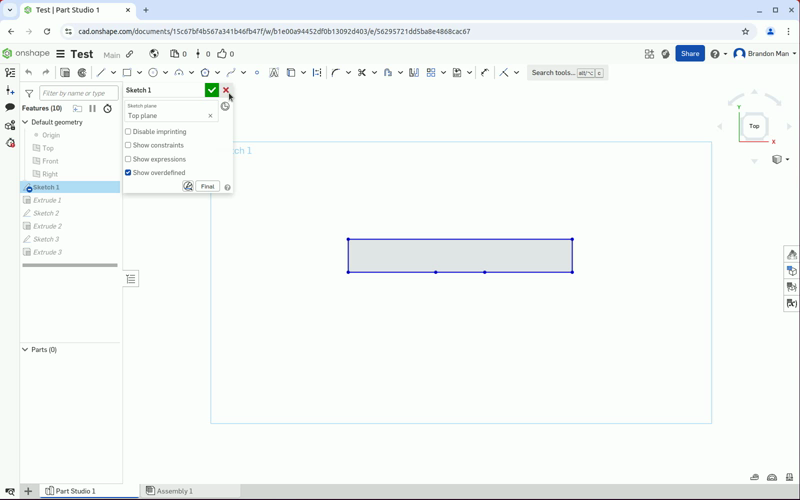
click(229, 92)
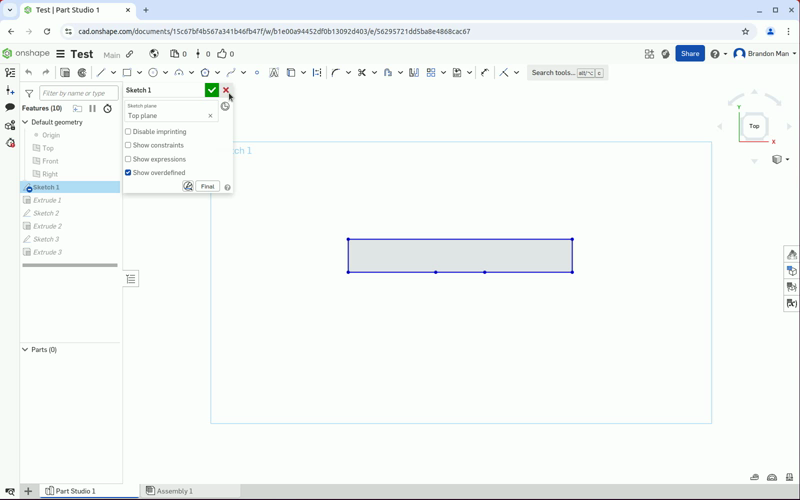
key(shift+s)
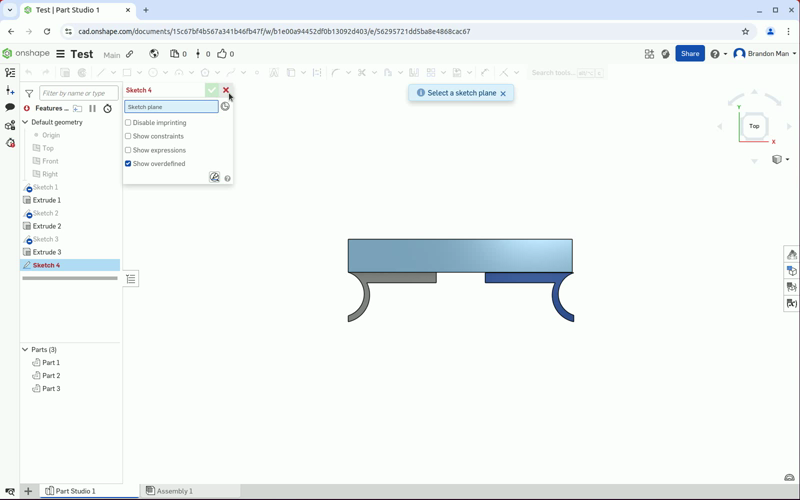
mouse_move(73, 150)
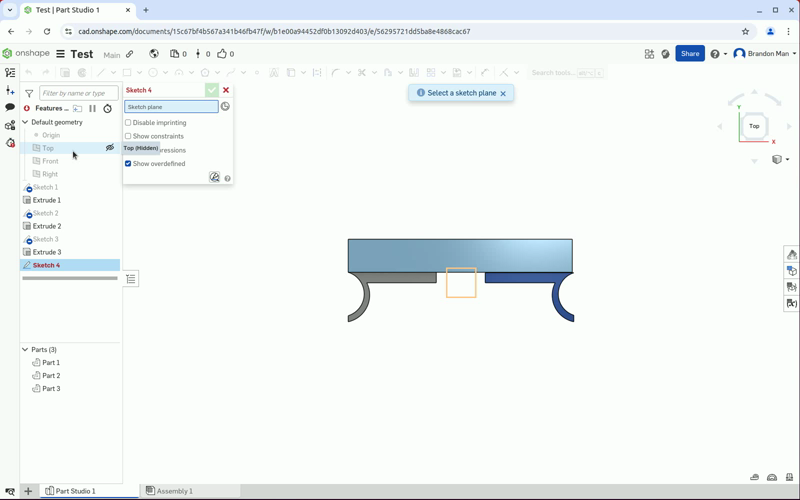
click(73, 150)
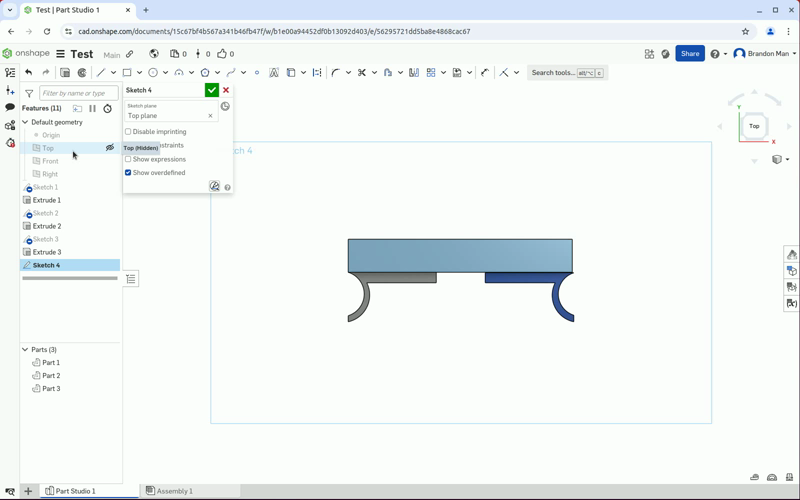
mouse_move(73, 352)
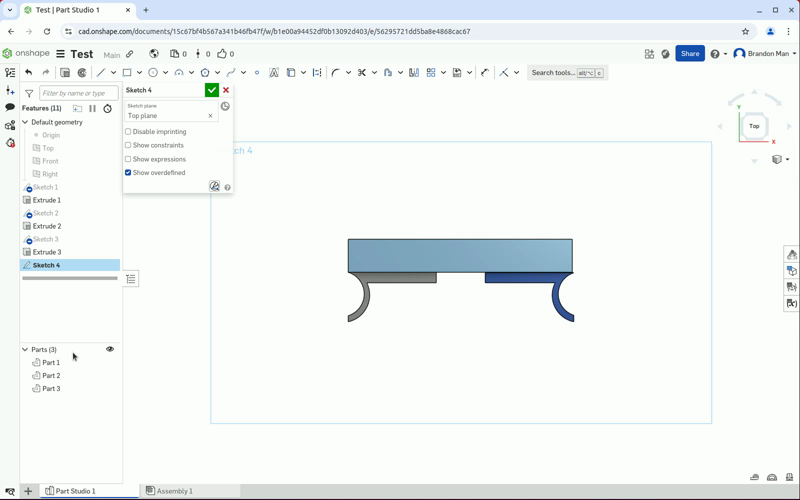
key(y)
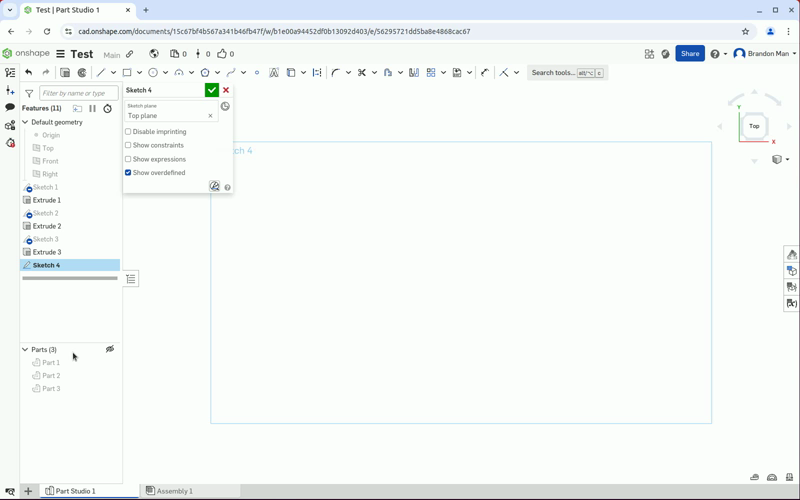
key(a)
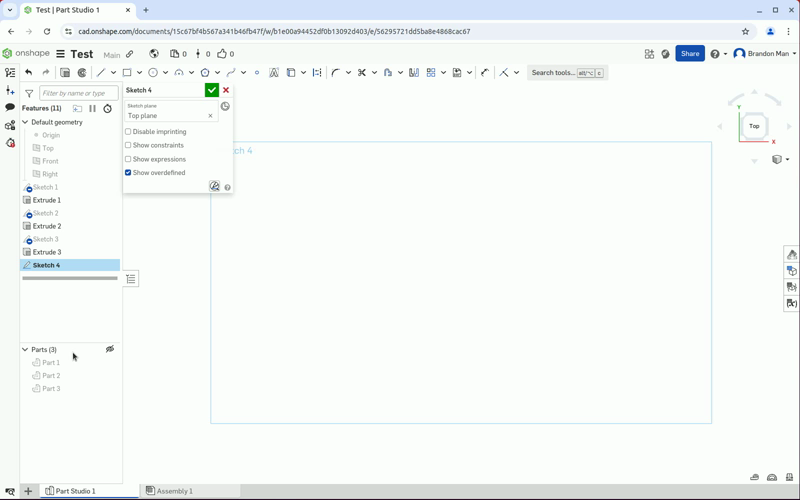
key_down(shift)
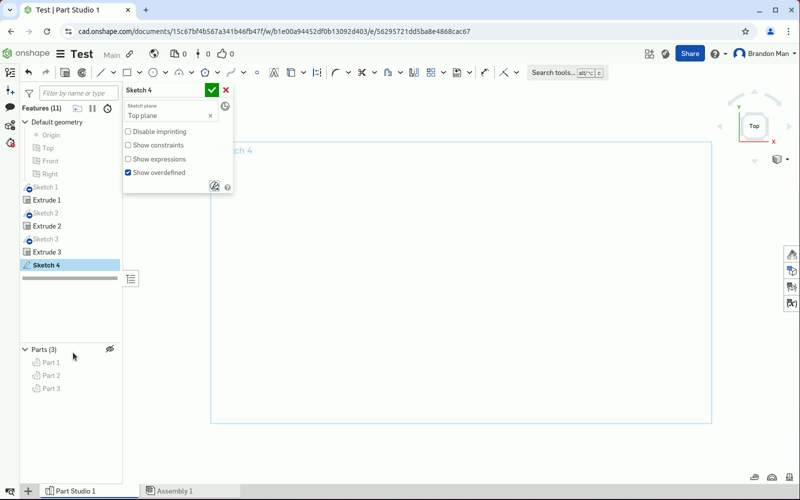
mouse_move(348, 266)
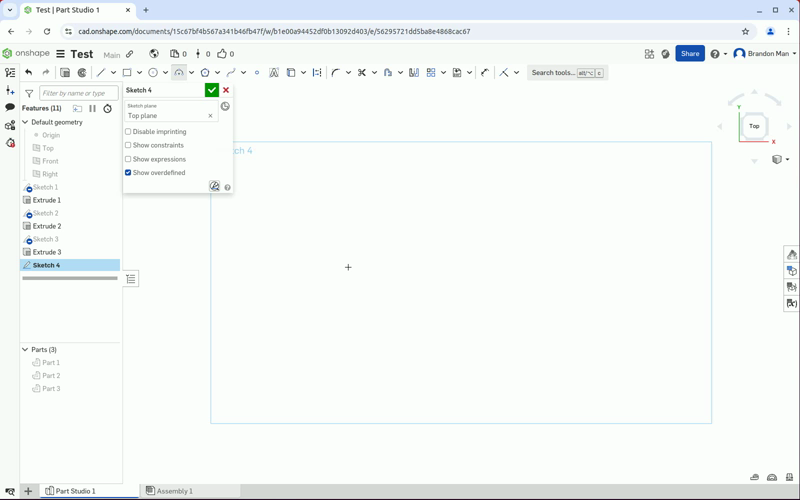
click(348, 266)
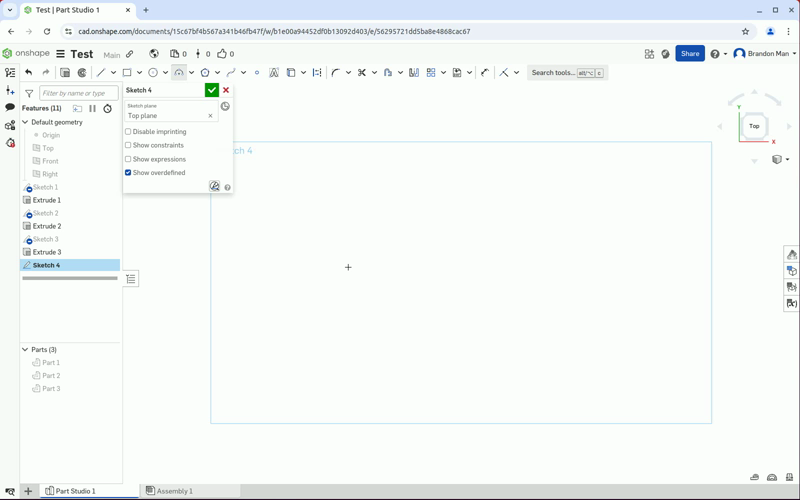
key_up(shift)
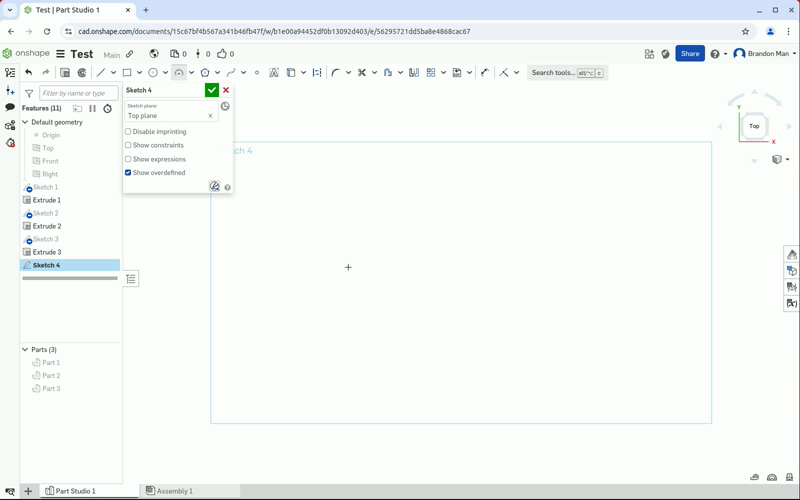
key_down(shift)
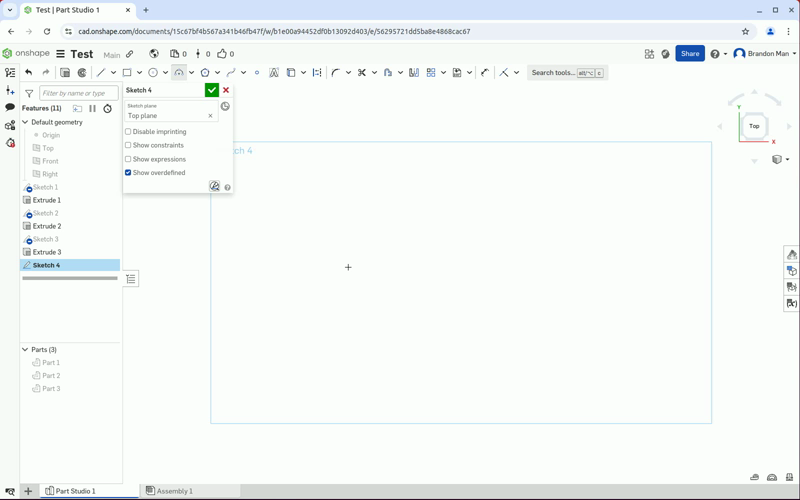
mouse_move(348, 243)
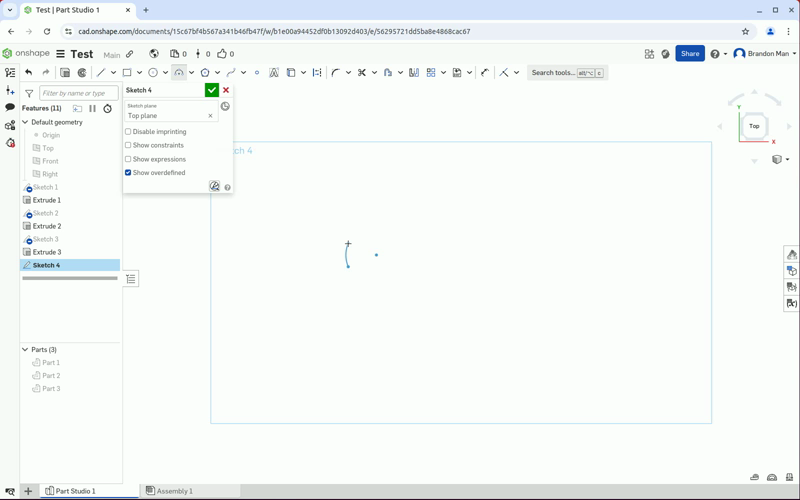
click(348, 243)
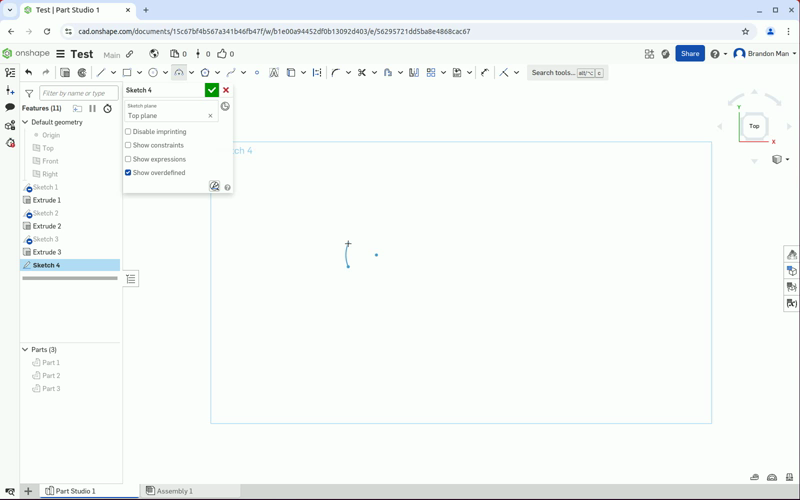
mouse_move(359, 255)
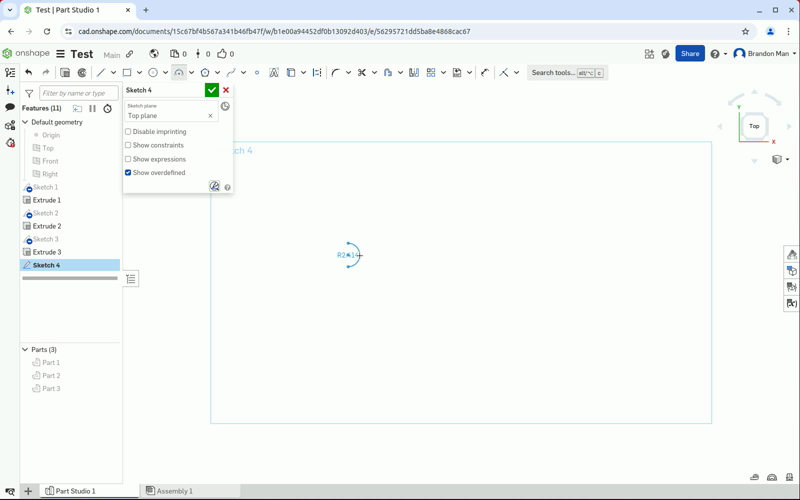
click(359, 255)
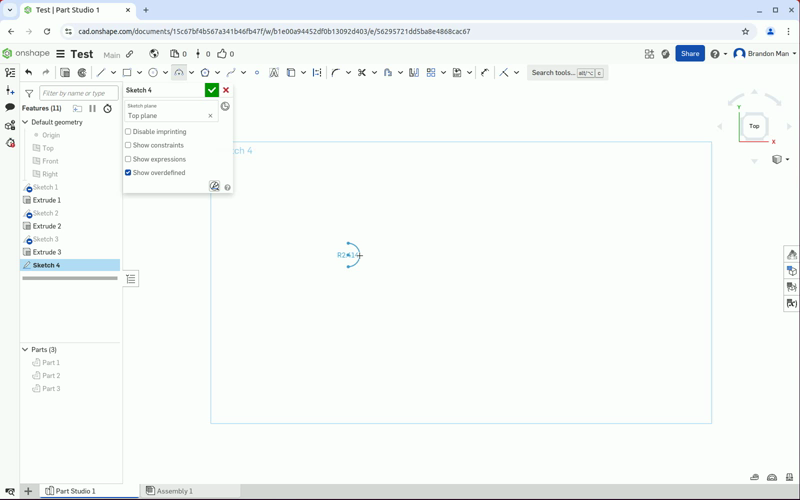
key_up(shift)
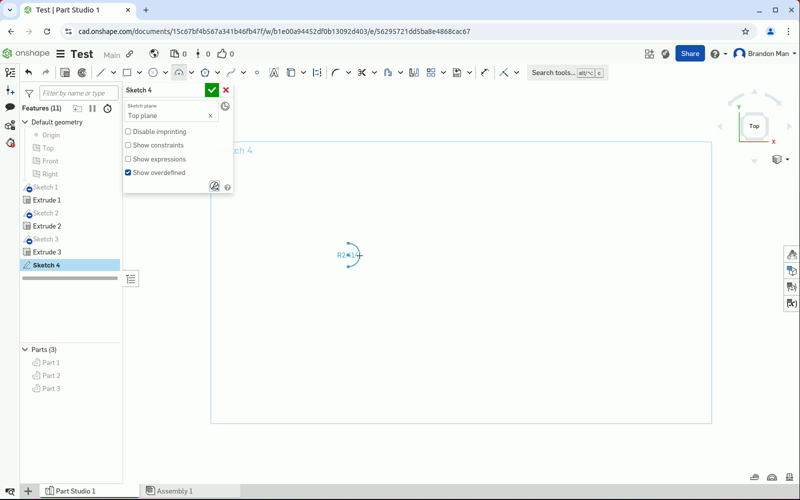
key(esc)
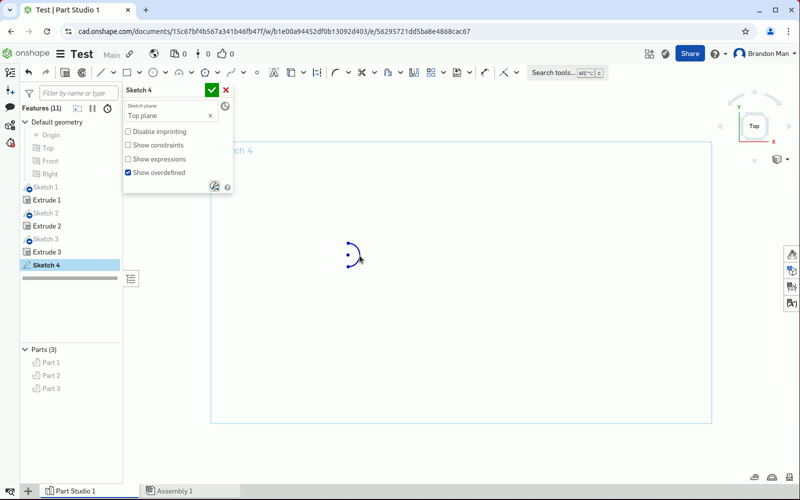
key(l)
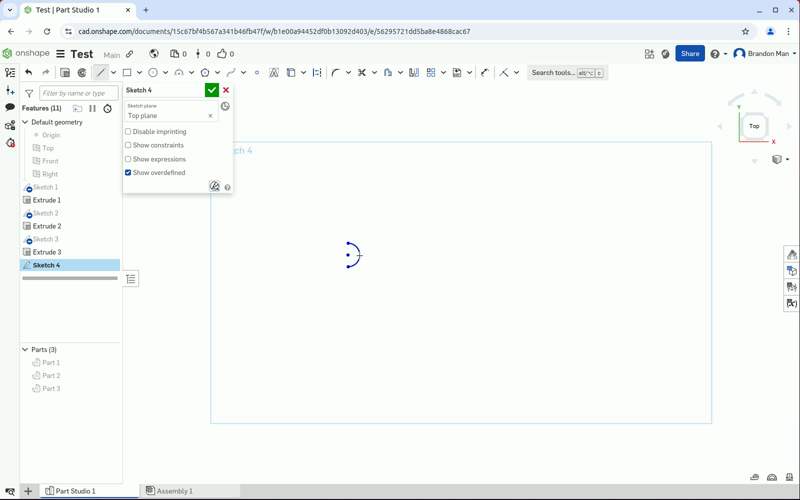
mouse_move(348, 243)
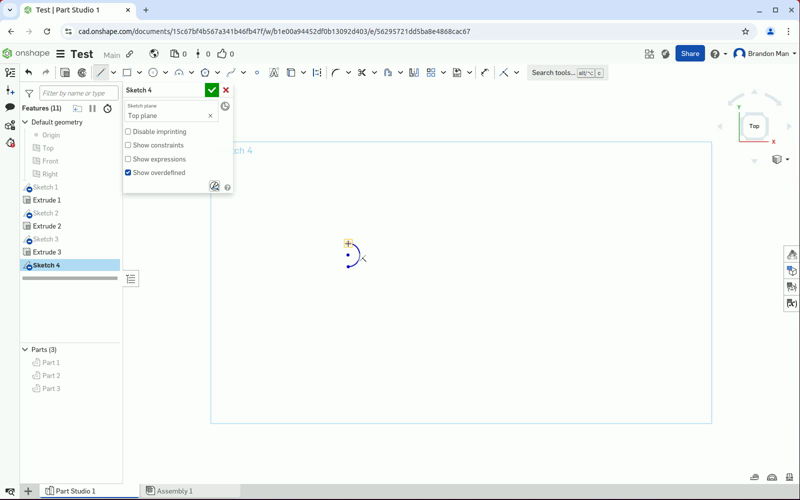
click(348, 243)
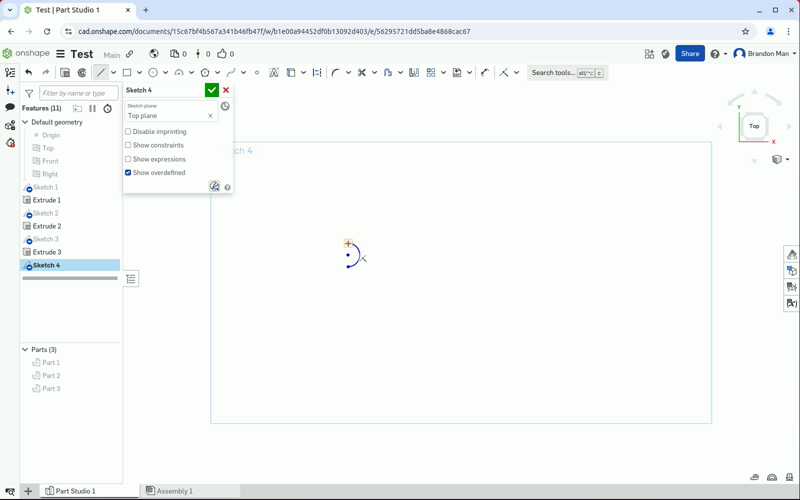
mouse_move(378, 243)
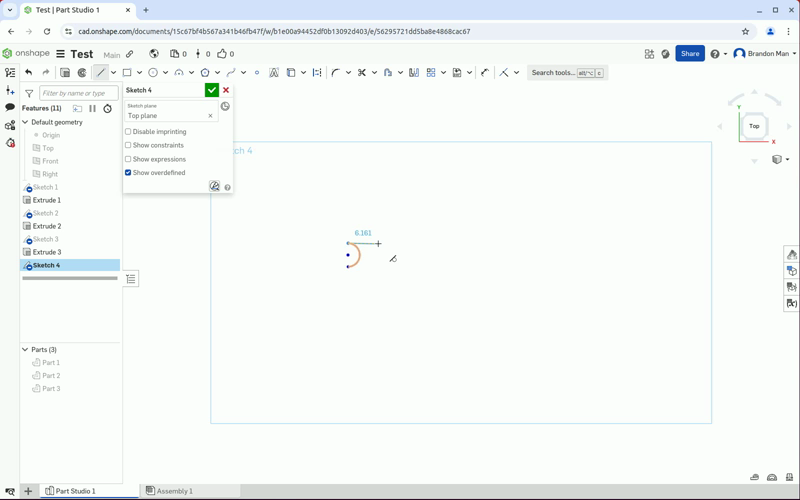
key_down(shift)
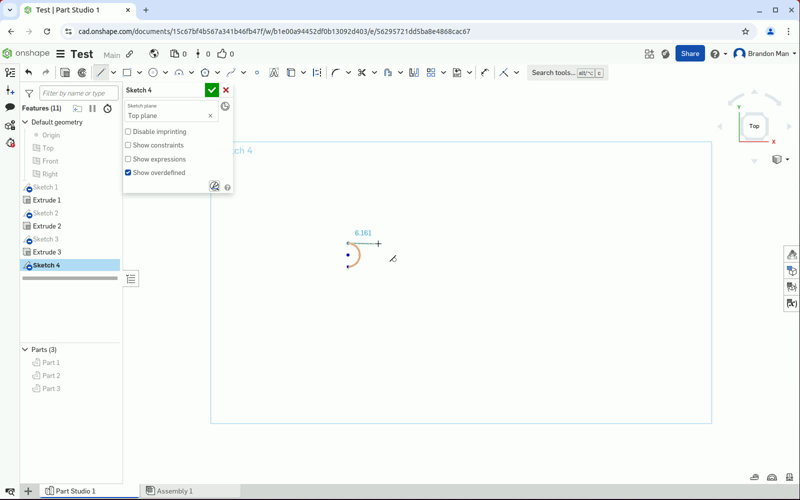
mouse_move(348, 266)
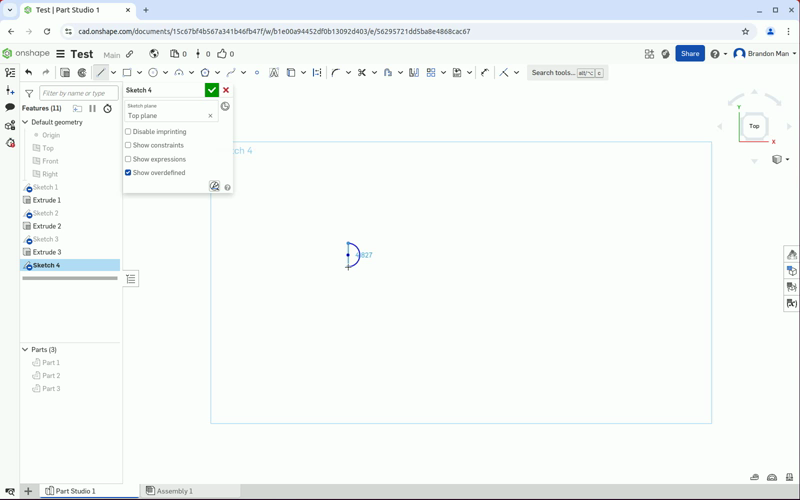
key_up(shift)
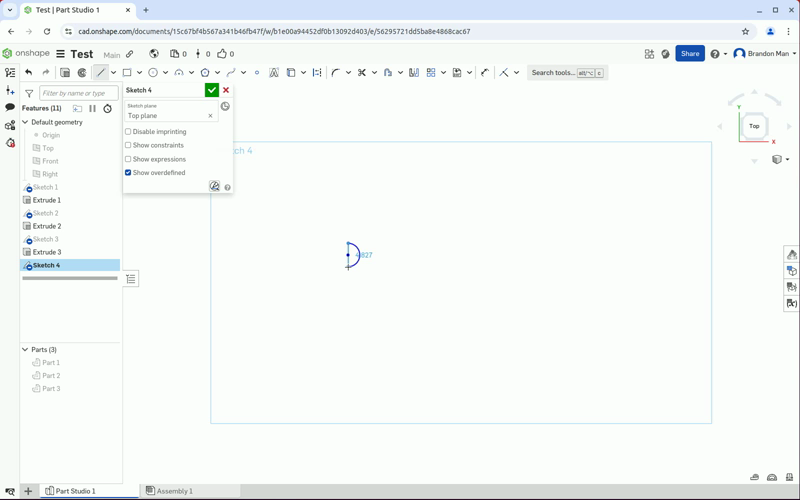
click(348, 266)
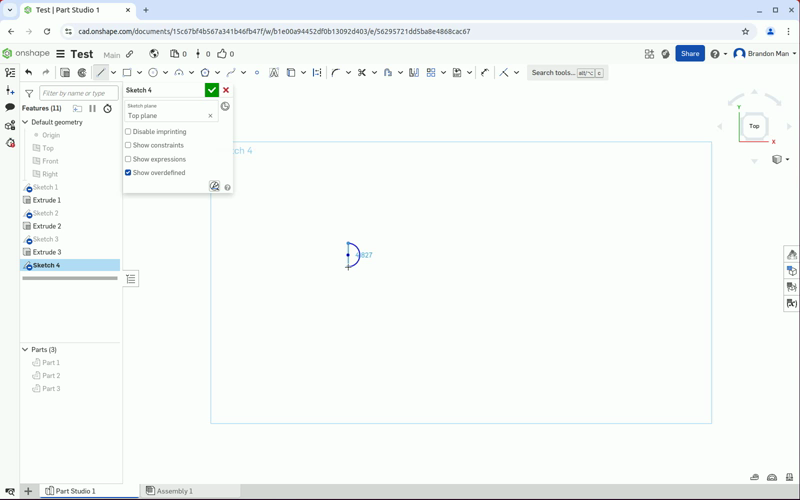
key(esc)
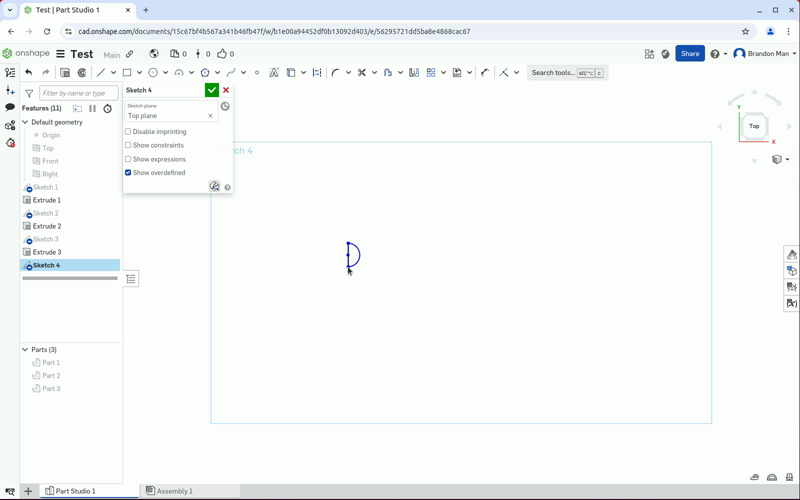
mouse_move(357, 253)
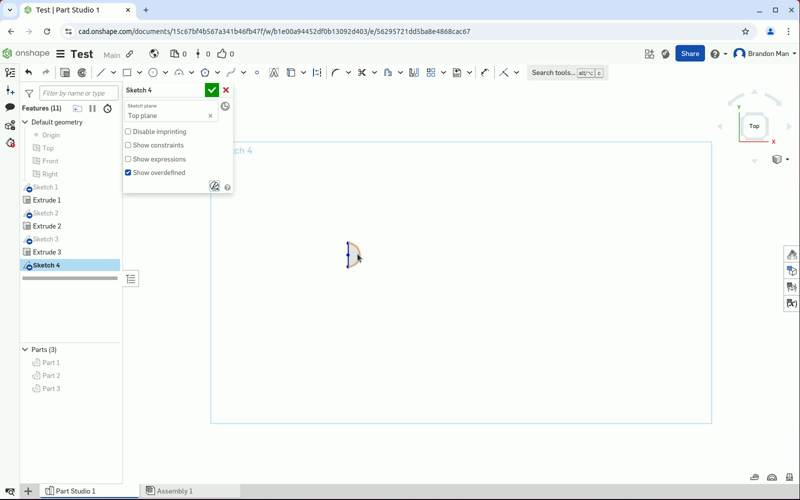
scroll(6)
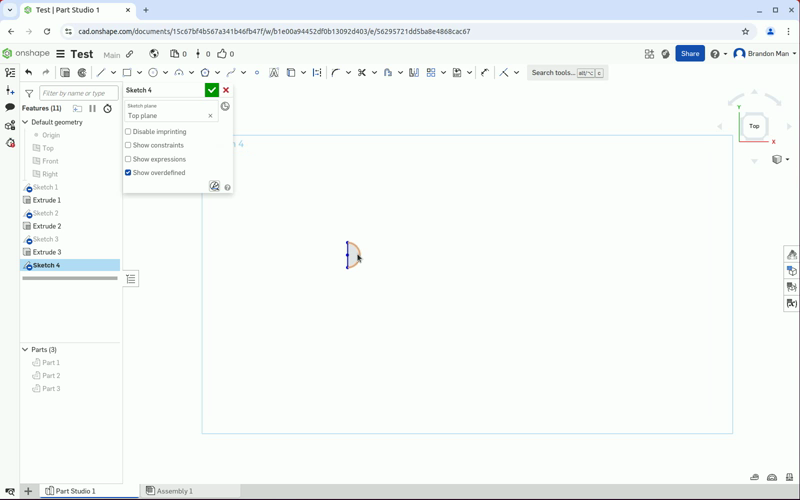
scroll(6)
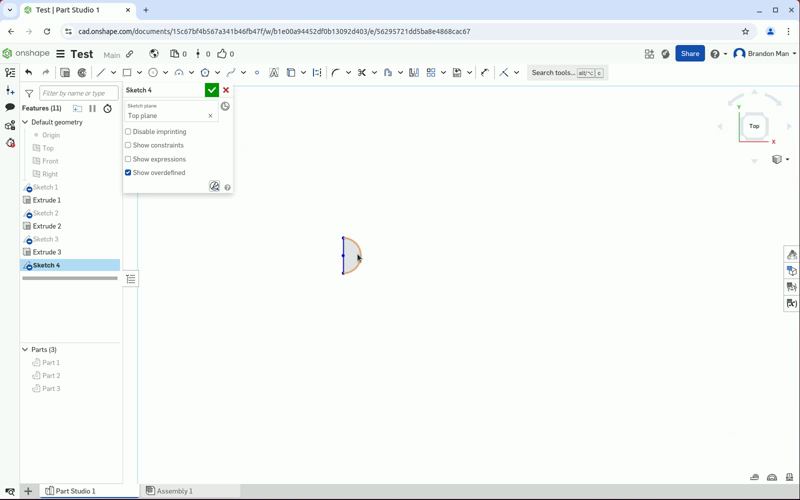
scroll(6)
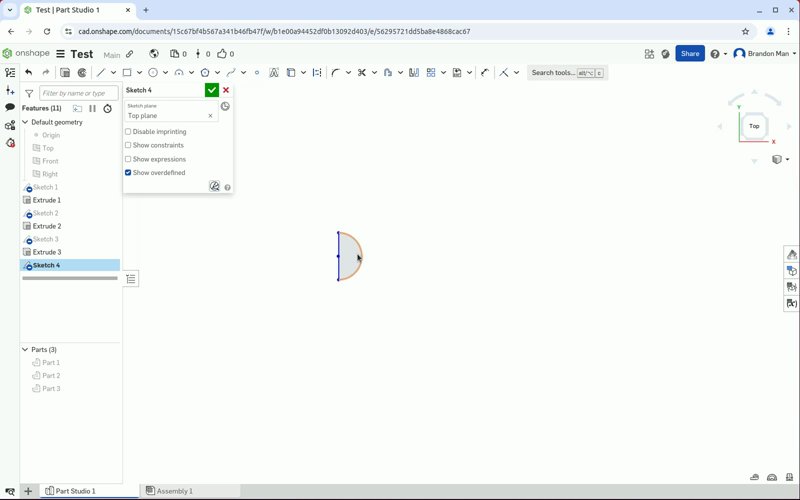
scroll(6)
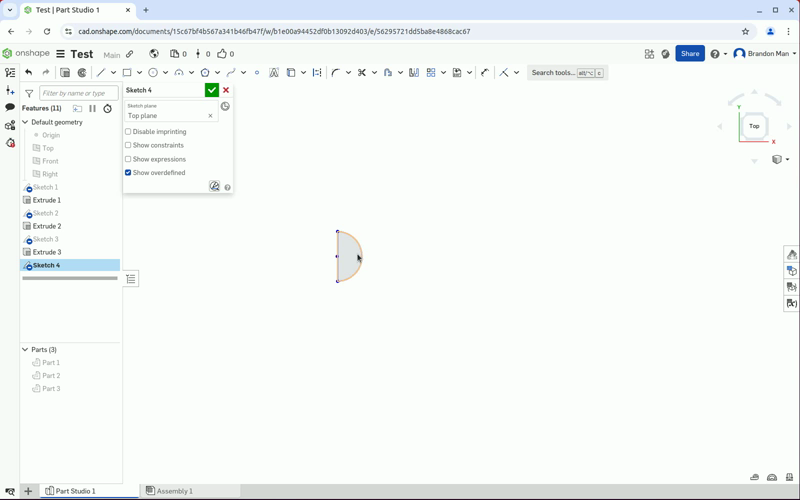
scroll(6)
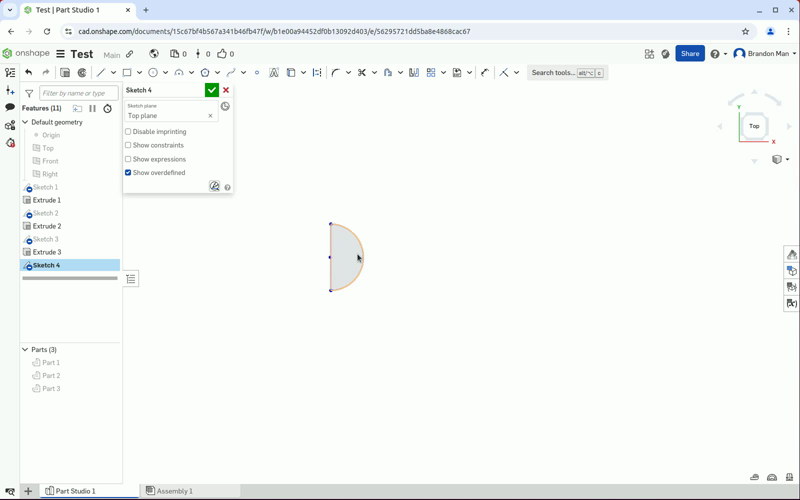
scroll(6)
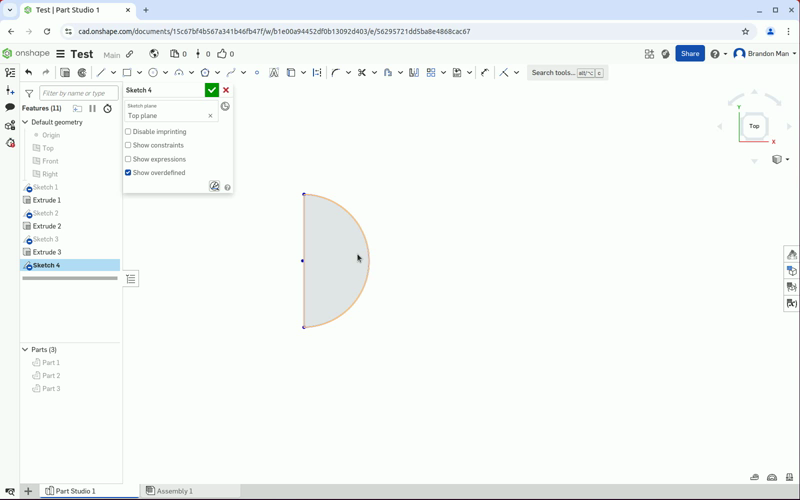
scroll(6)
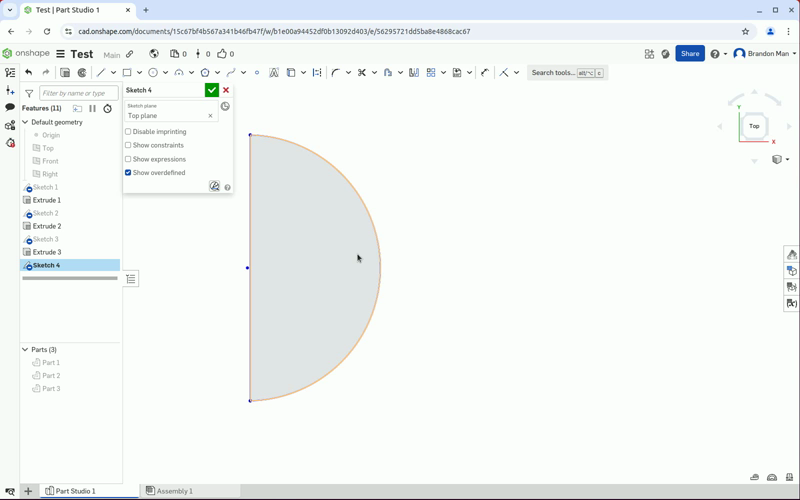
click(357, 253)
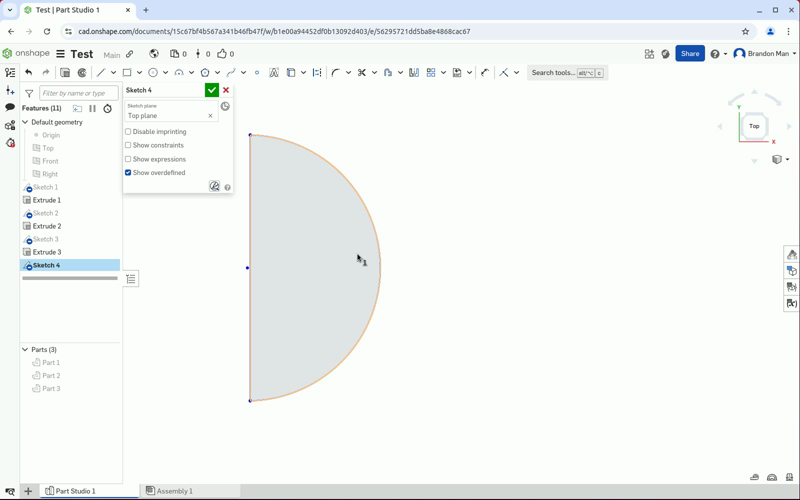
scroll(-6)
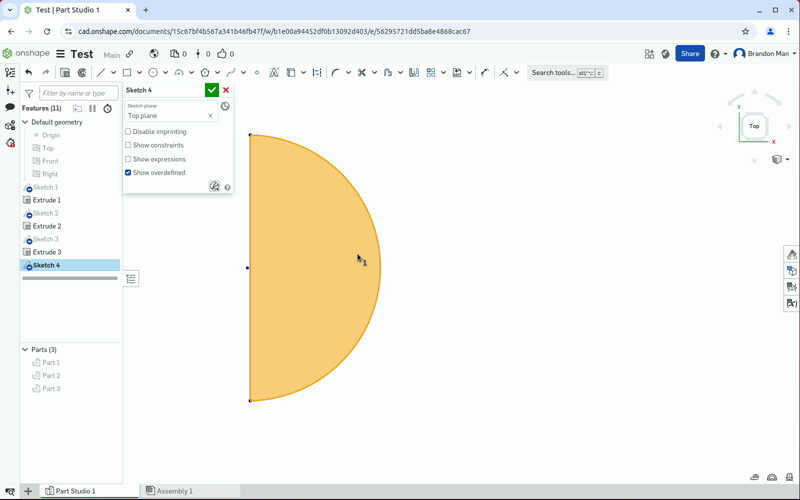
scroll(-6)
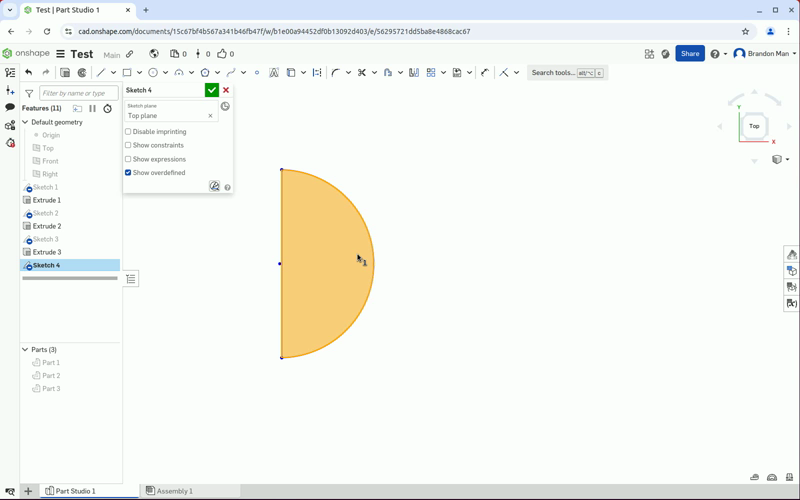
scroll(-6)
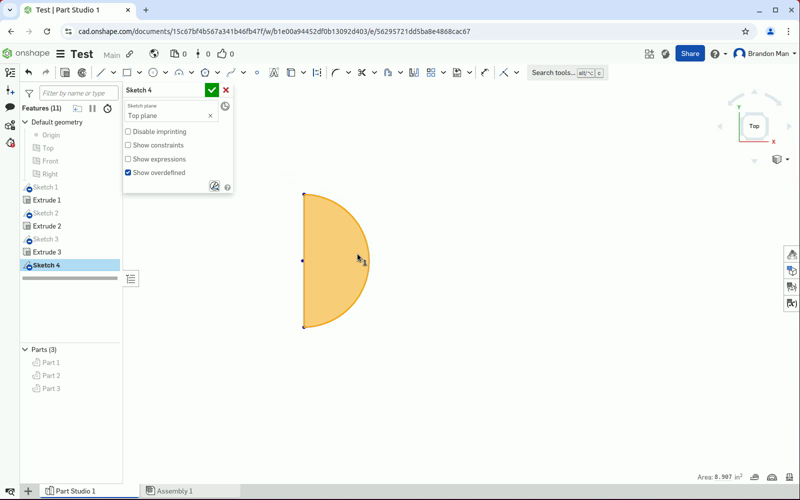
scroll(-6)
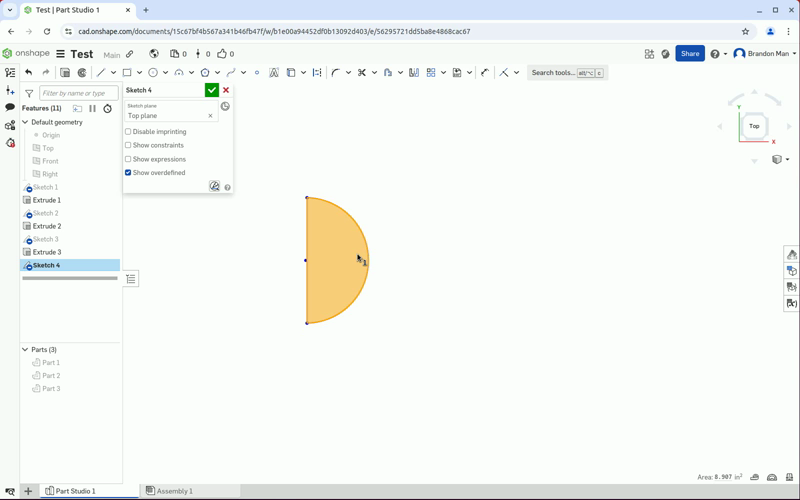
scroll(-6)
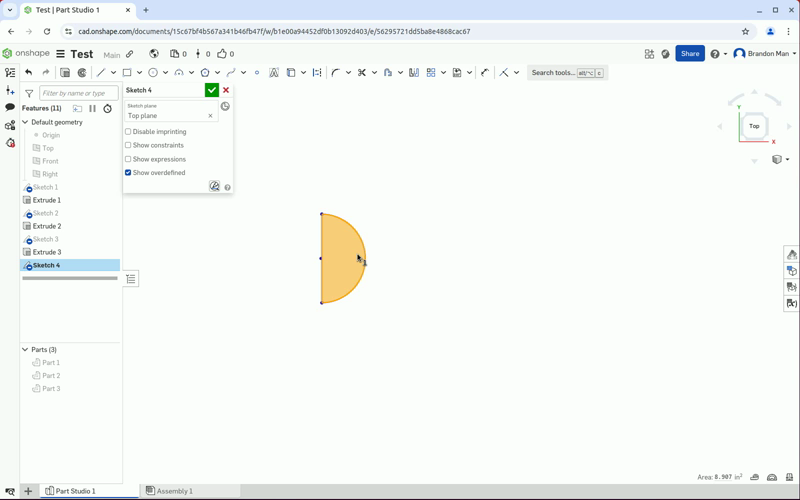
scroll(-6)
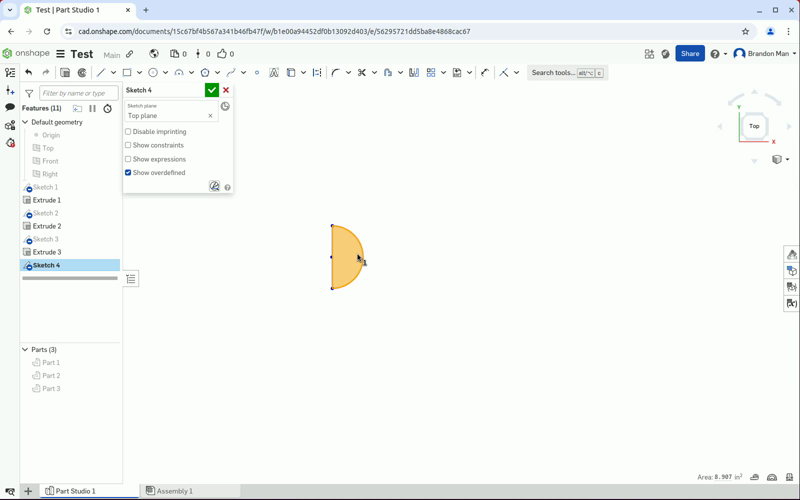
scroll(-6)
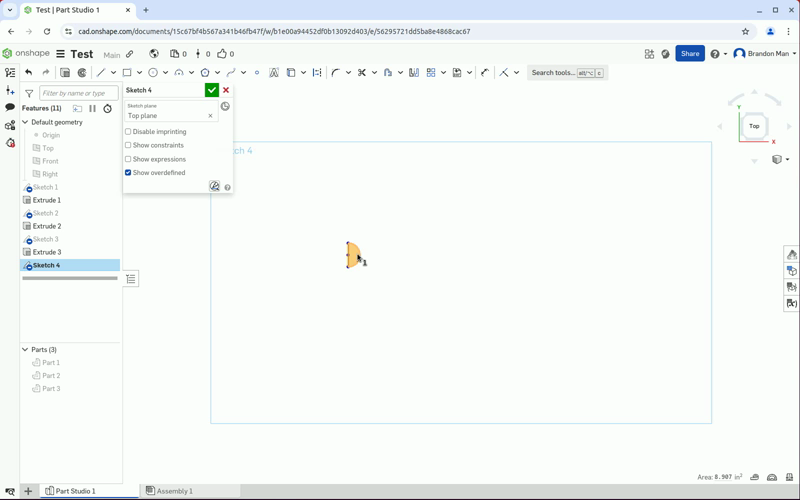
mouse_move(73, 352)
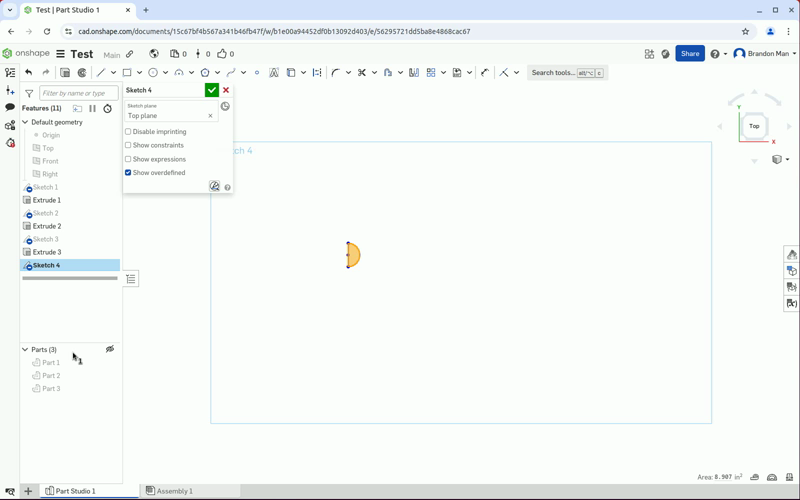
key(shift+y)
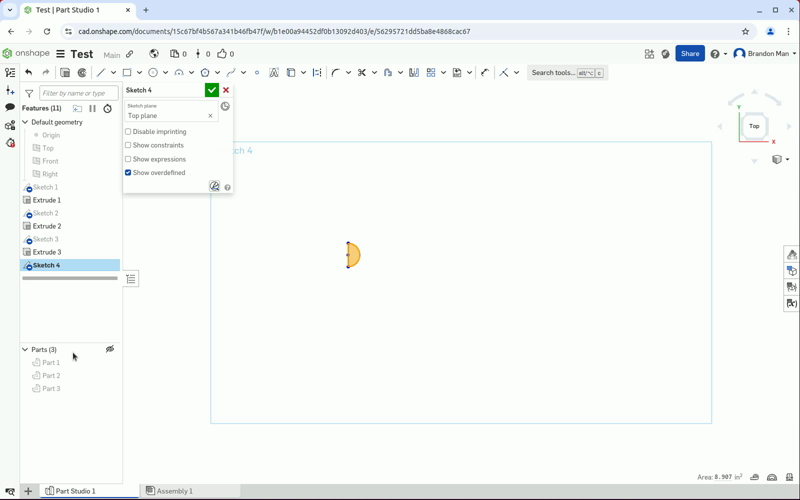
key(shift+e)
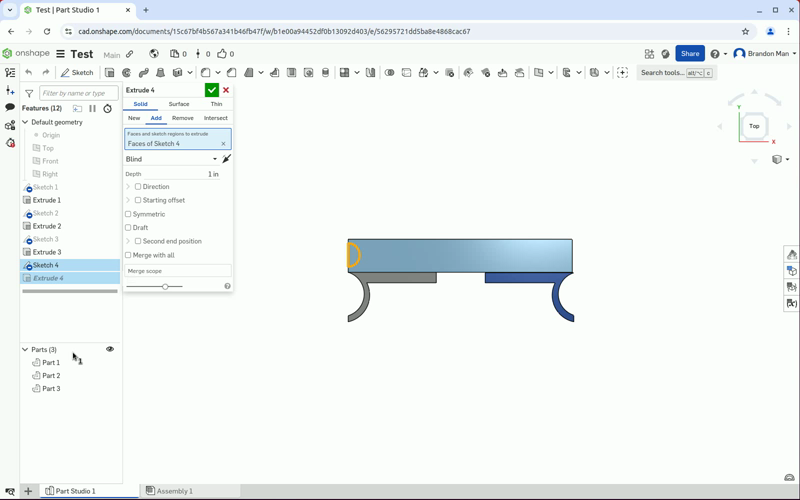
mouse_move(143, 106)
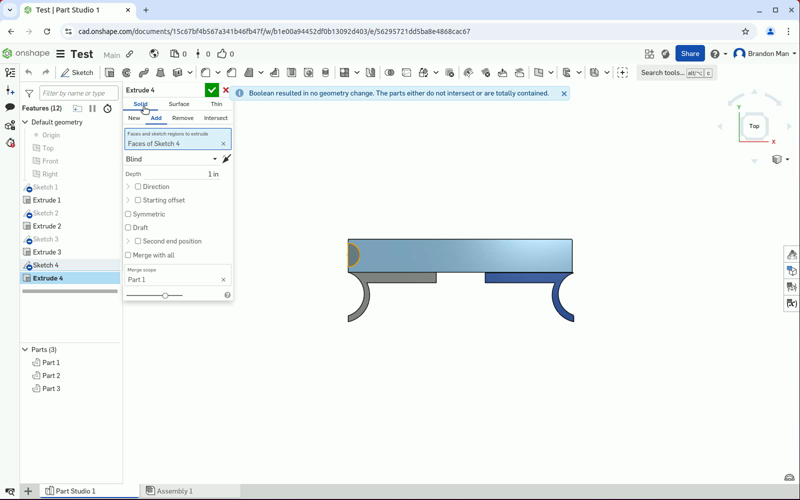
click(143, 106)
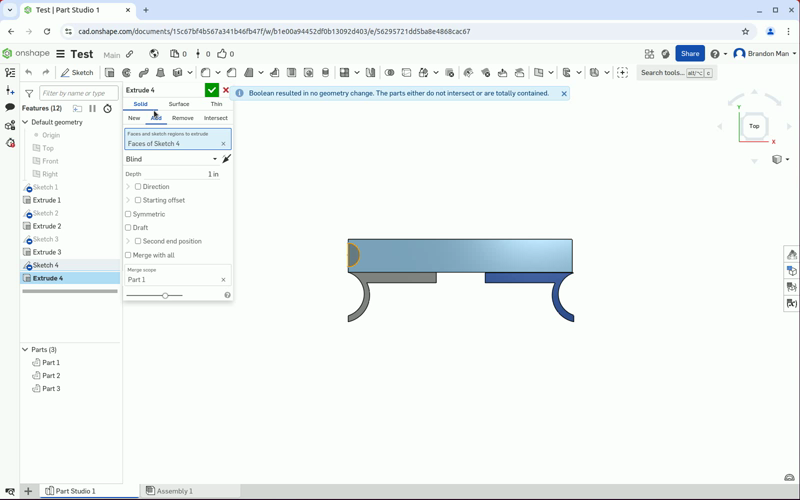
mouse_move(186, 120)
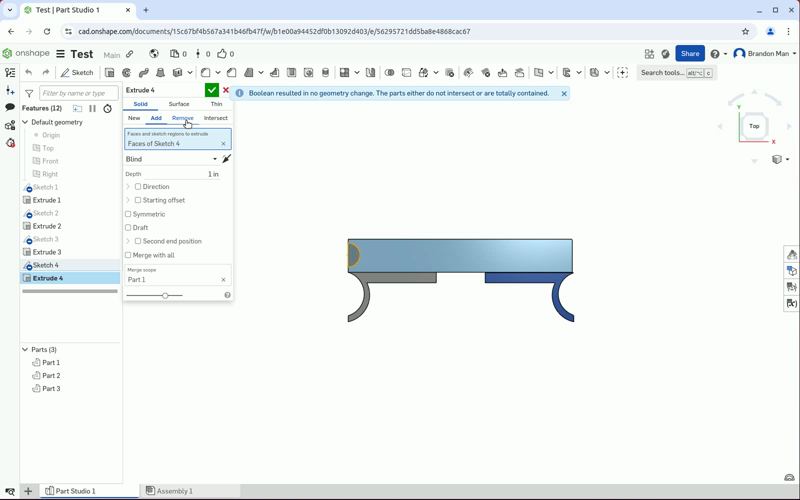
click(186, 120)
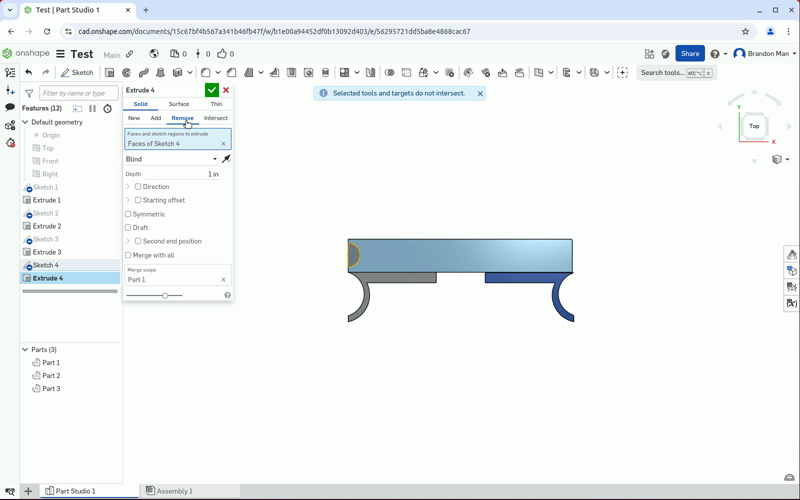
key(tab, 4)
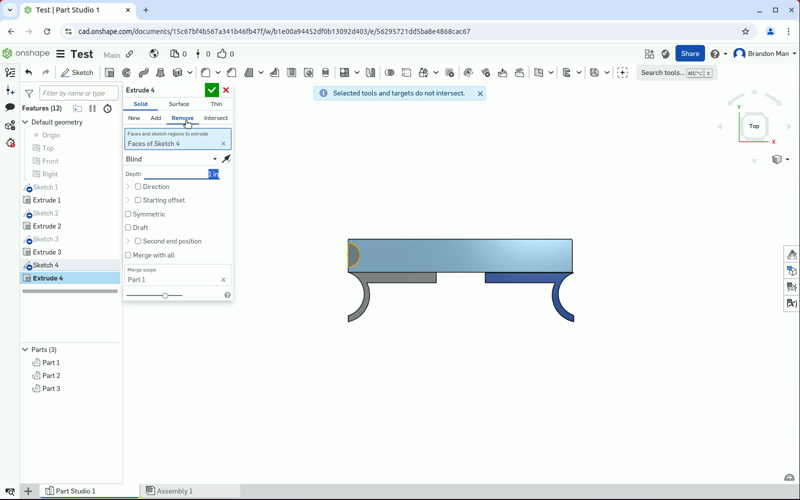
text(-1.204)
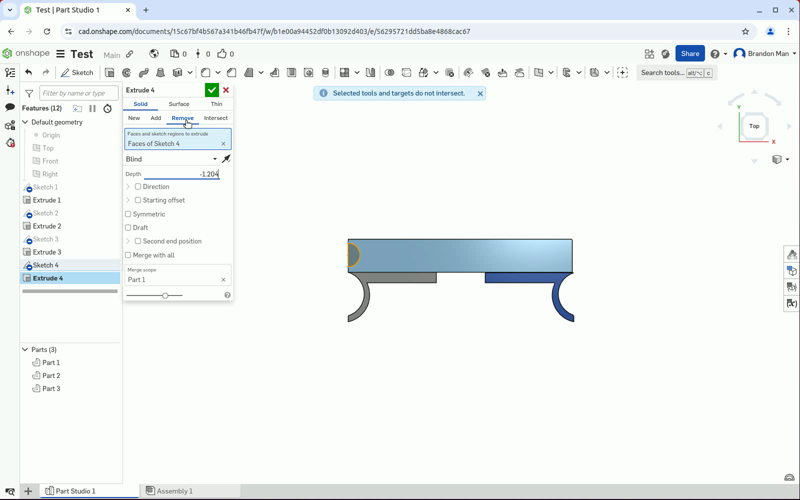
key(tab, 6)
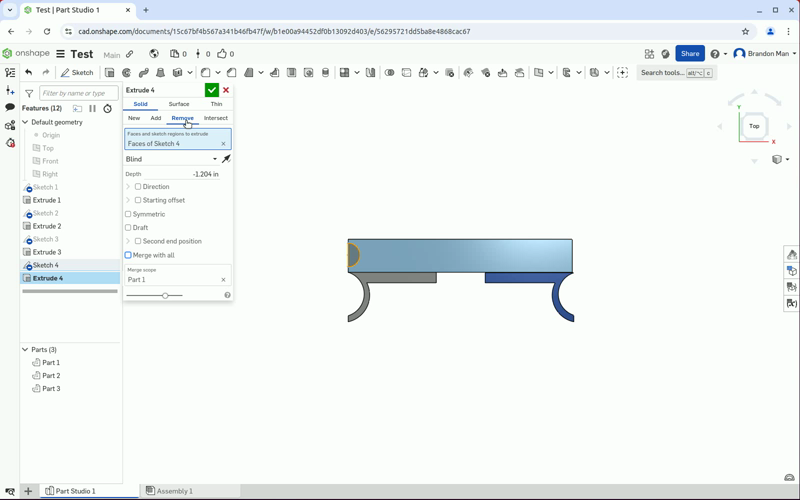
key(space)
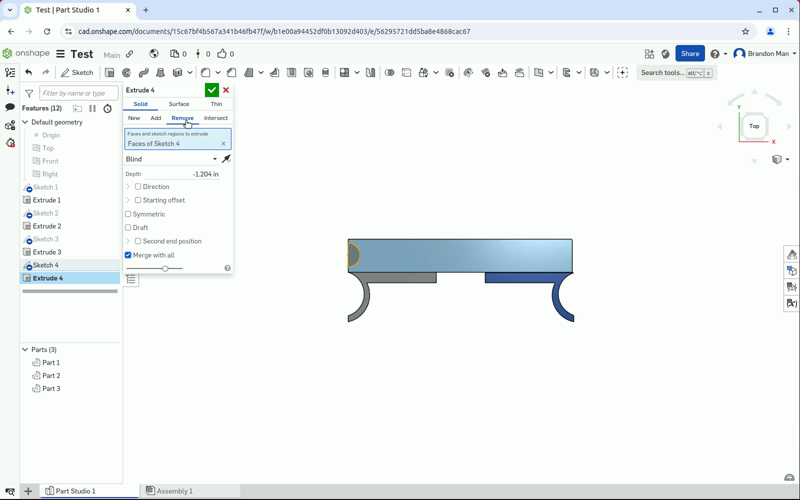
key(enter)
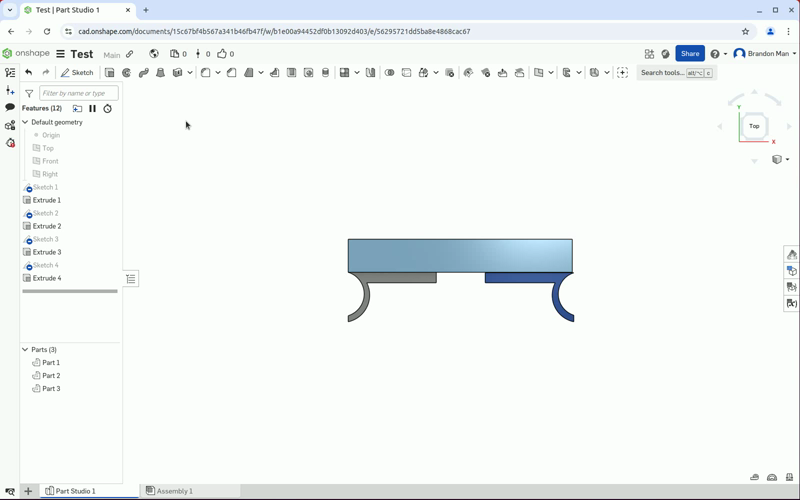
key(shift+h)
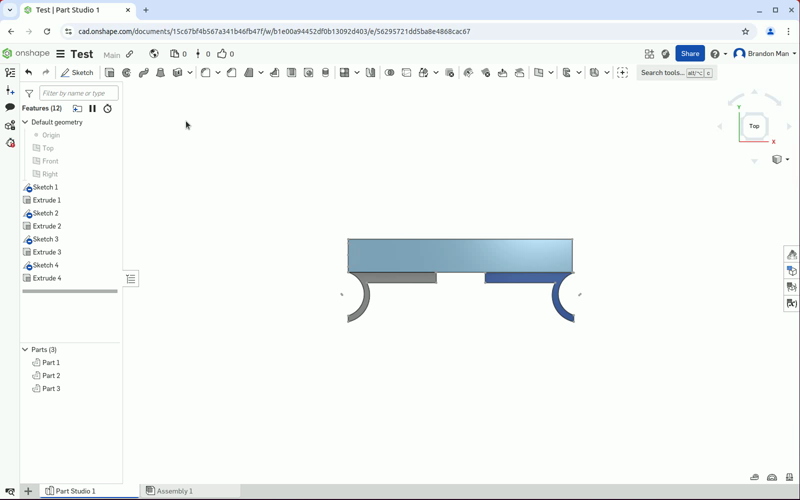
key(shift+h)
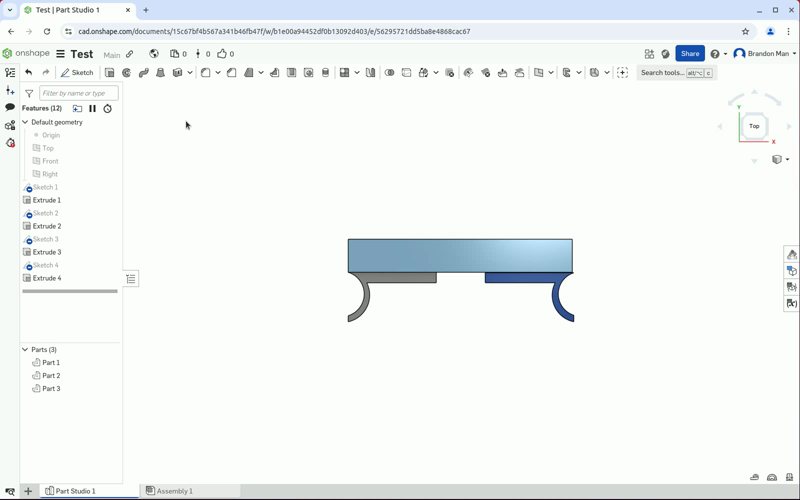
mouse_move(73, 189)
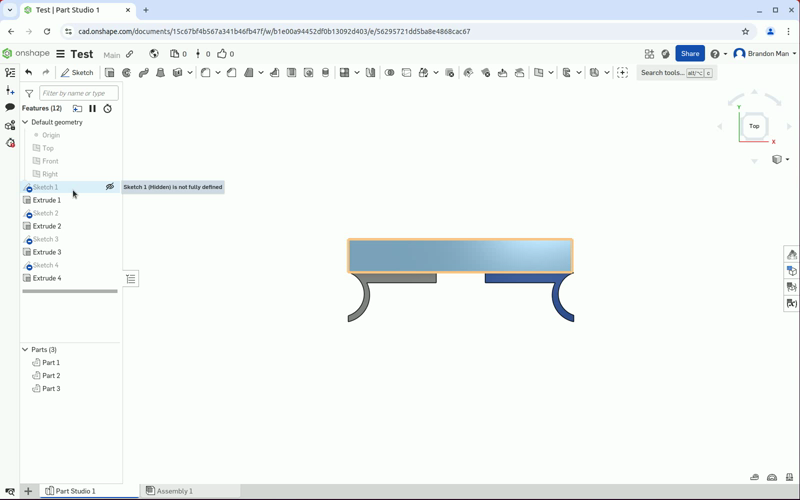
click(73, 189)
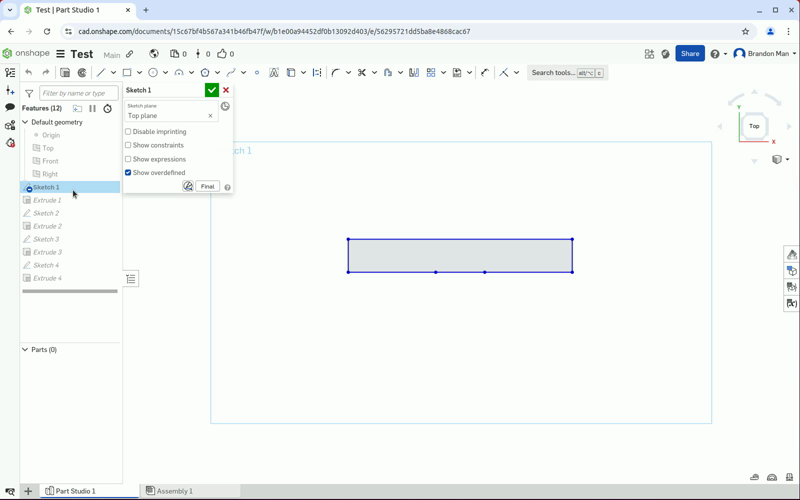
mouse_move(229, 92)
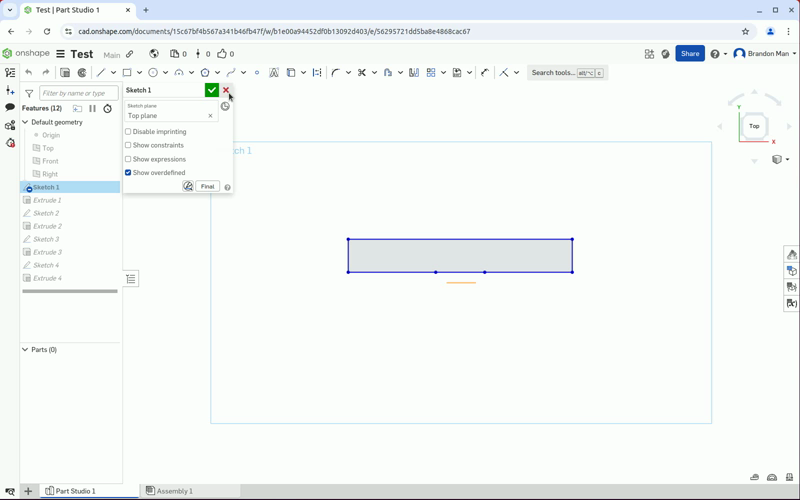
click(229, 92)
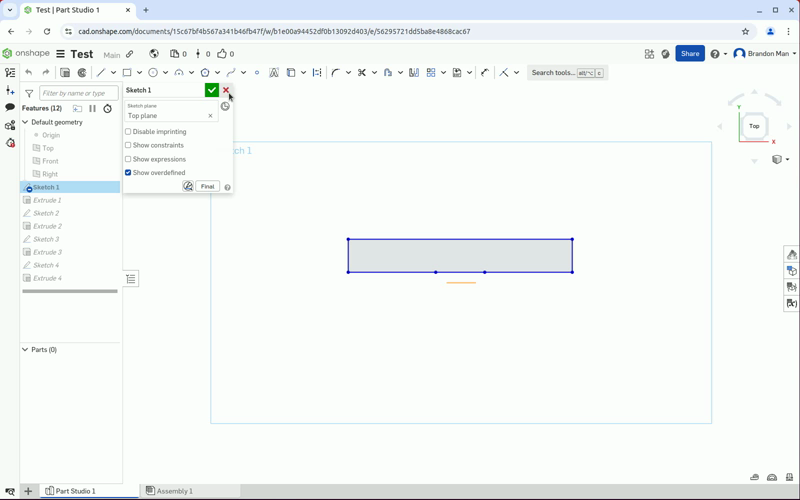
key(shift+s)
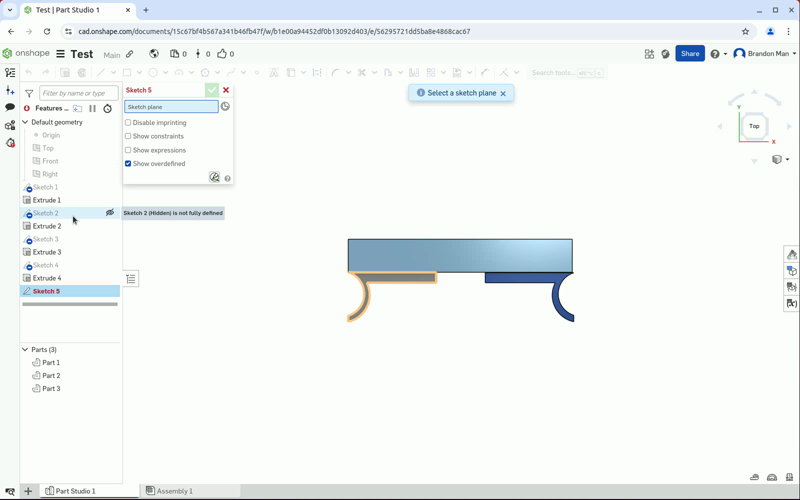
scroll(3)
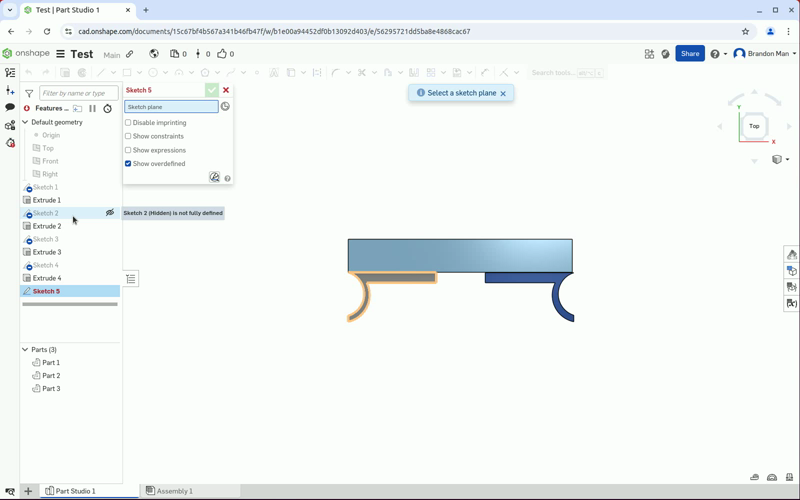
mouse_move(73, 150)
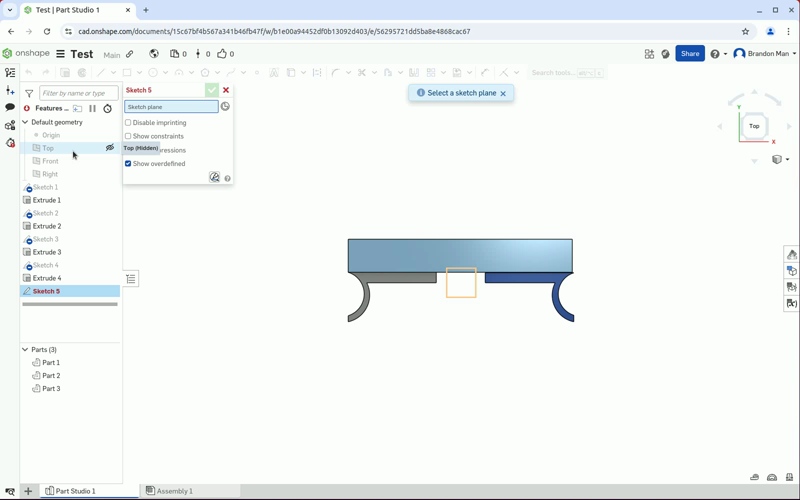
click(73, 150)
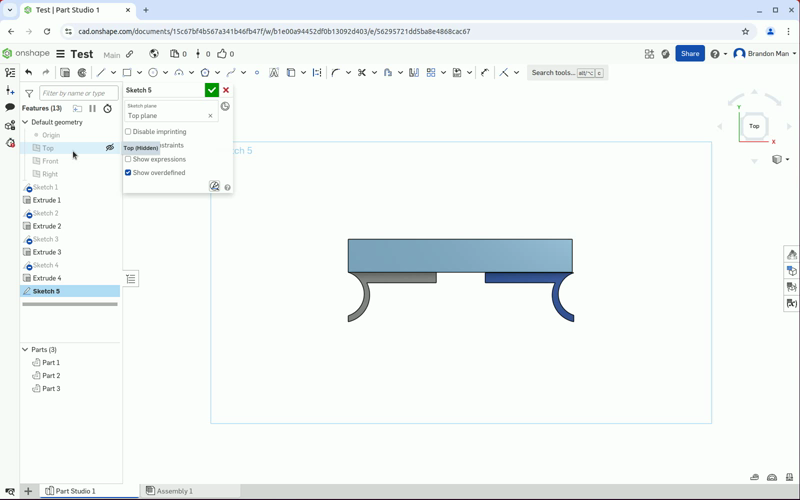
mouse_move(73, 352)
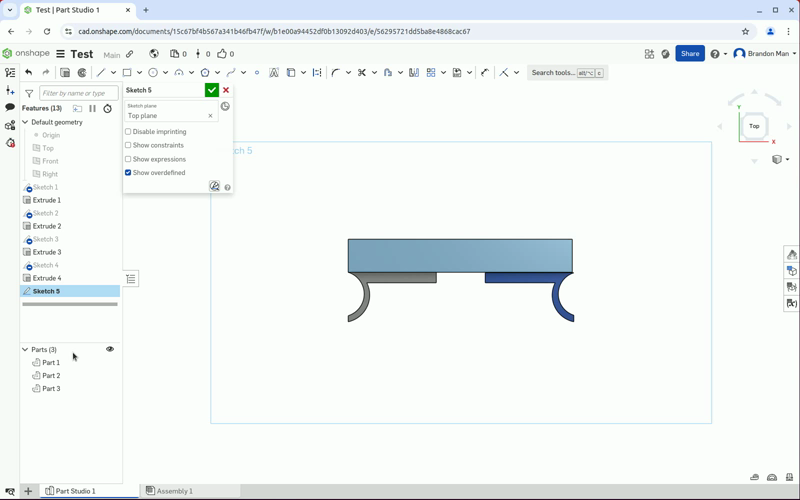
key(y)
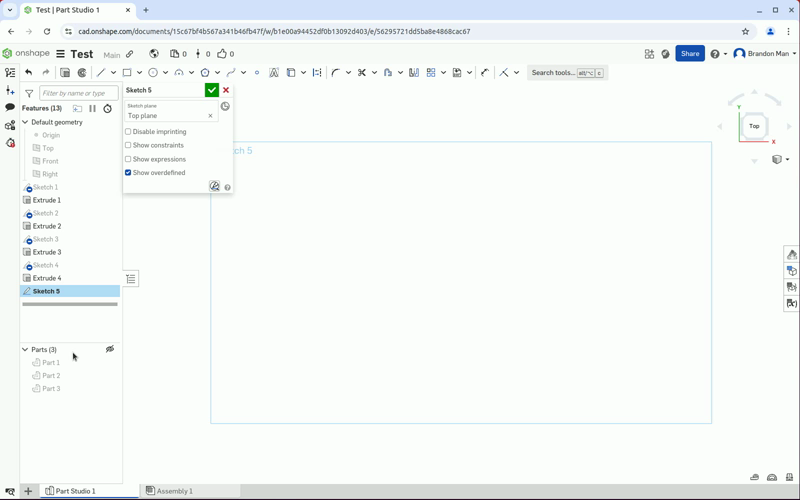
key(a)
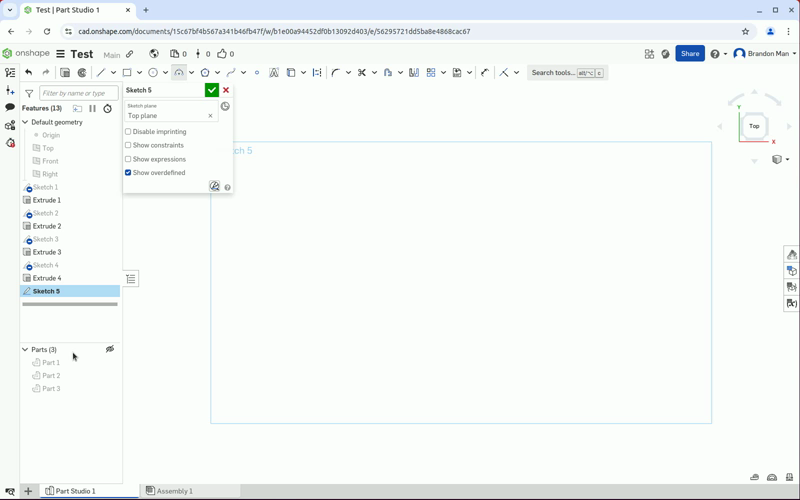
key_down(shift)
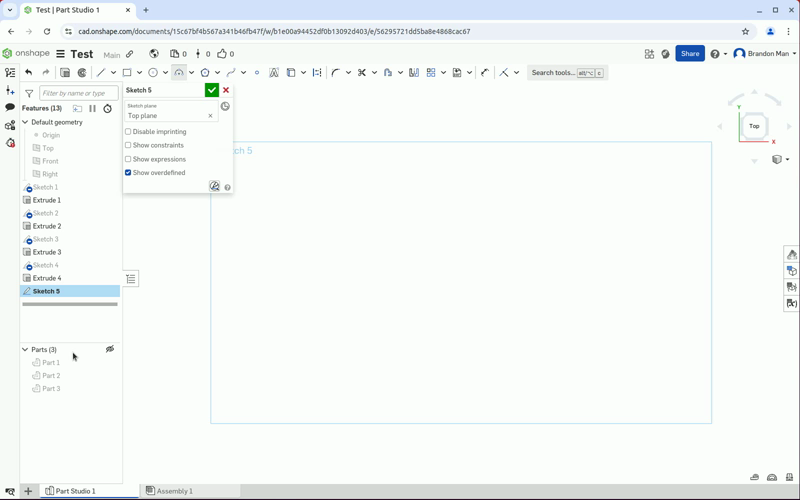
mouse_move(573, 266)
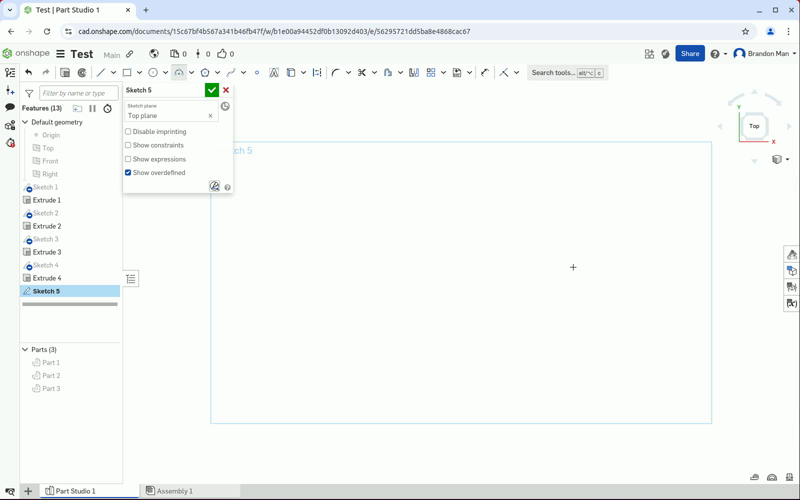
click(573, 266)
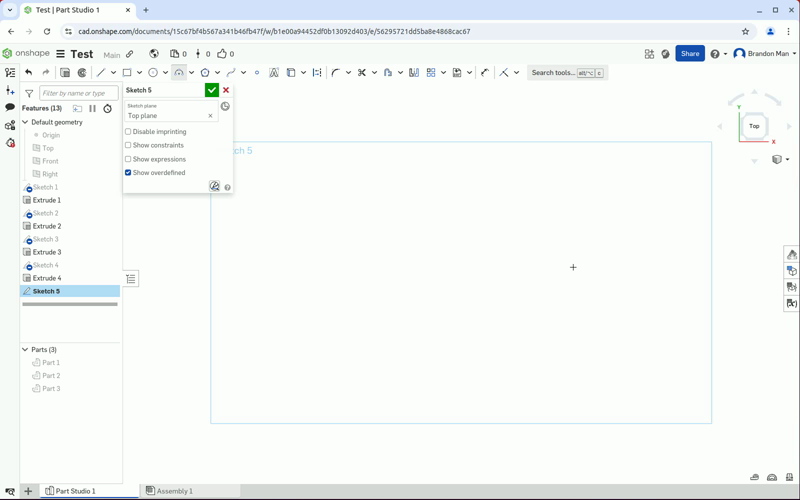
key_up(shift)
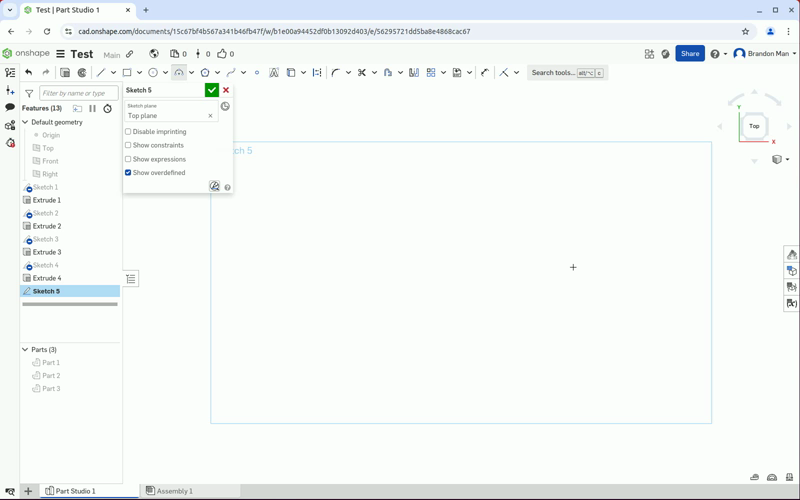
key_down(shift)
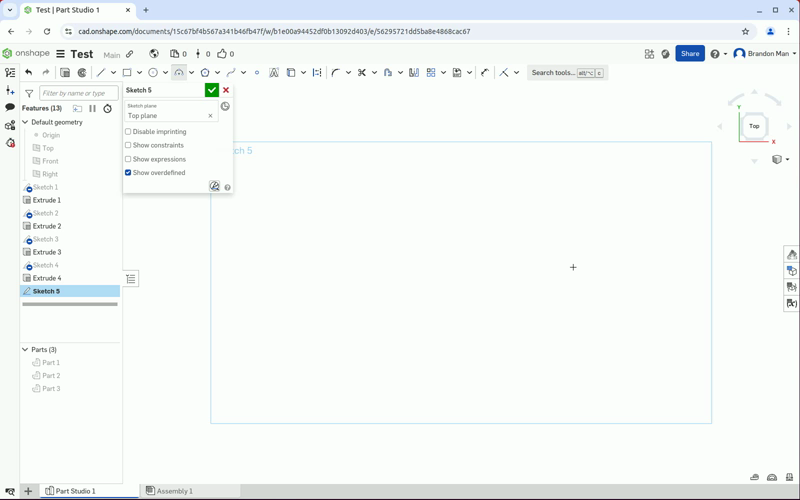
mouse_move(573, 243)
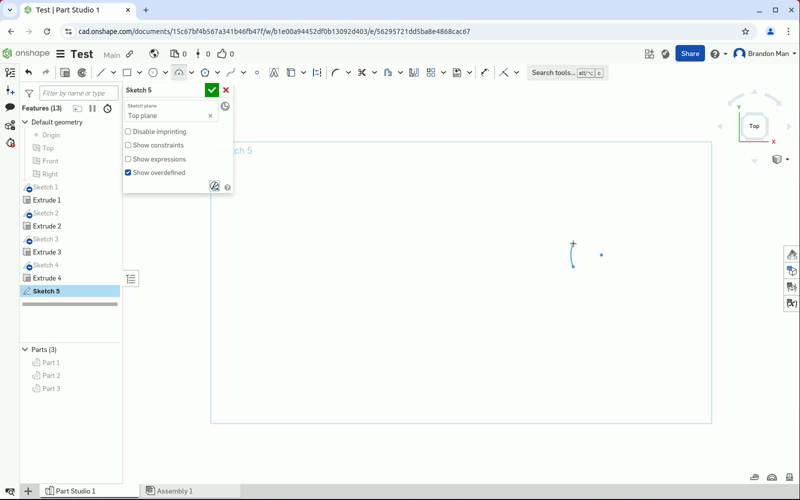
click(573, 243)
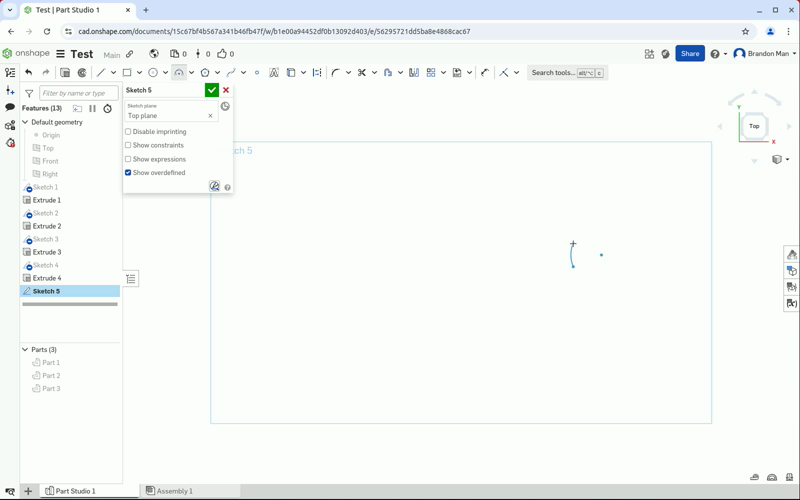
mouse_move(585, 255)
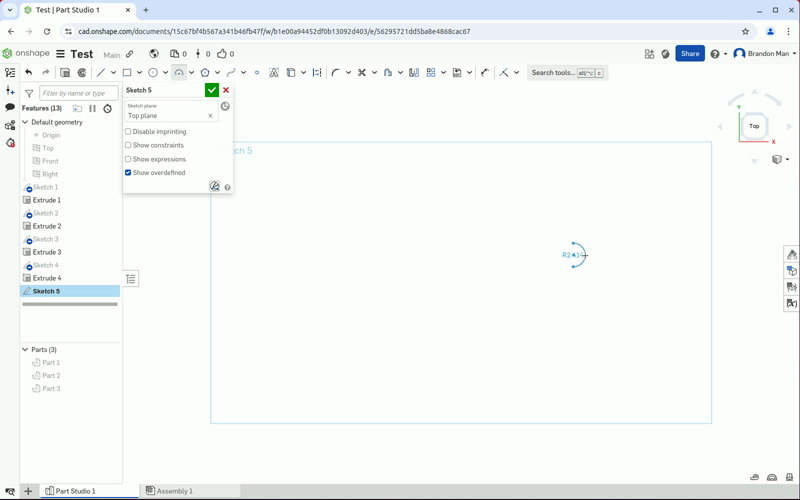
click(585, 255)
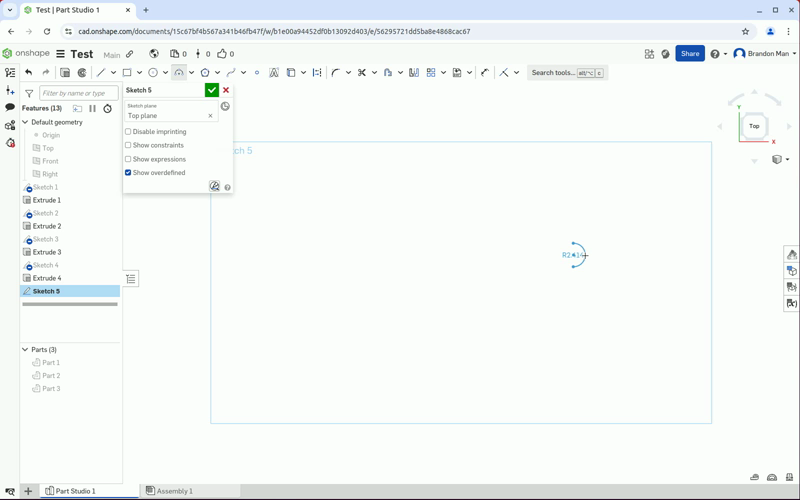
key_up(shift)
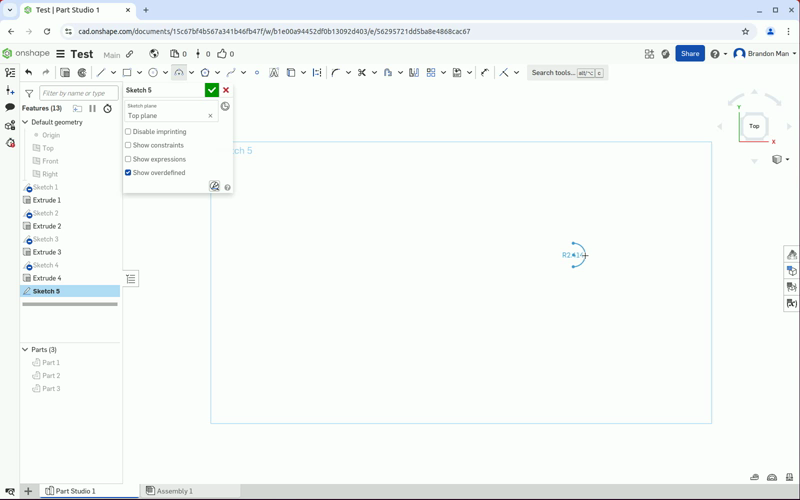
key(esc)
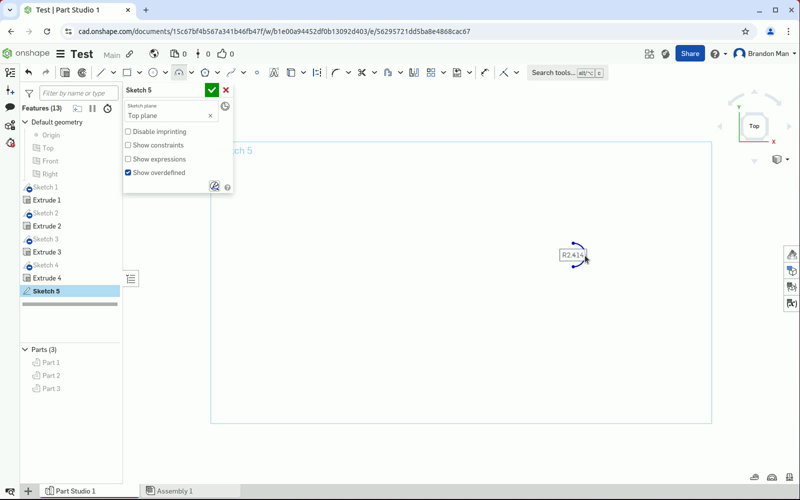
key(l)
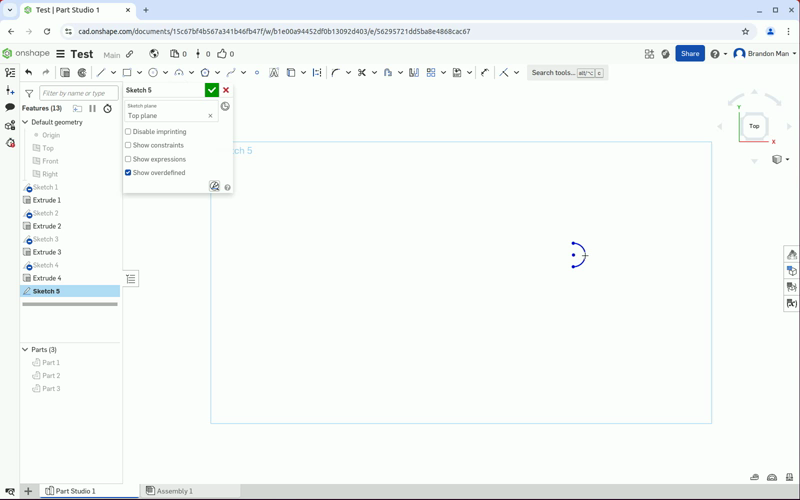
mouse_move(573, 243)
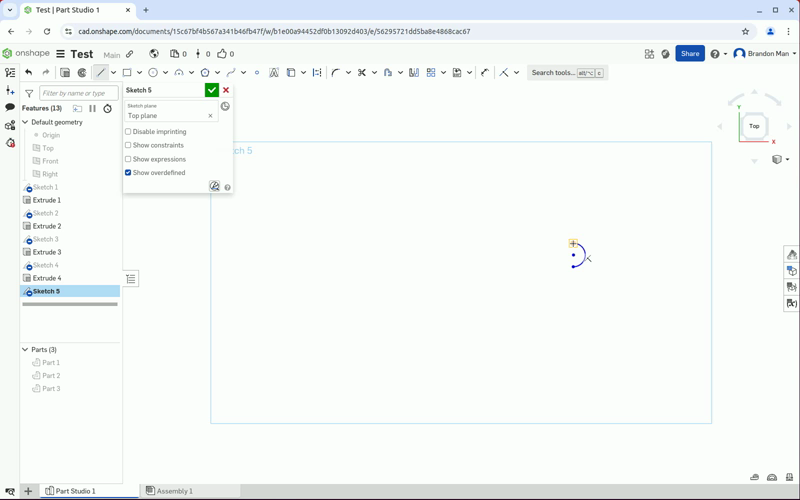
click(573, 243)
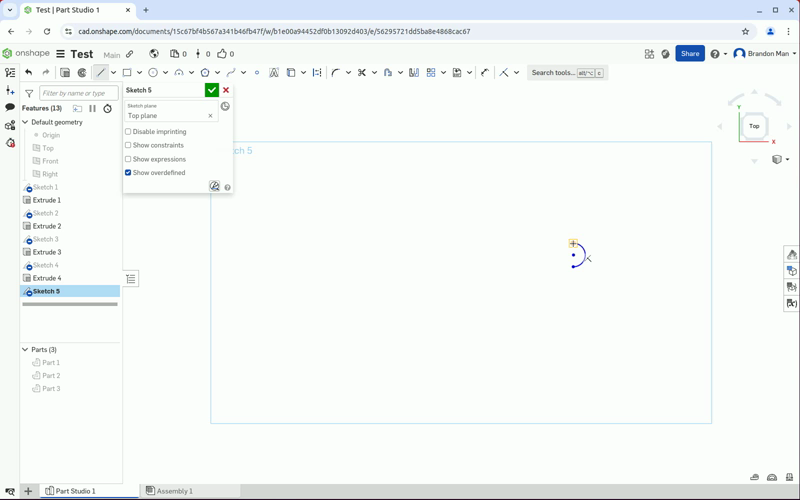
mouse_move(589, 243)
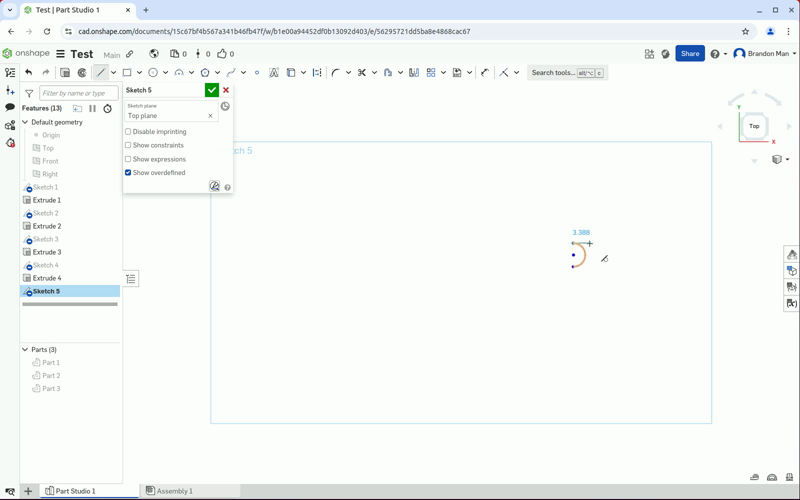
key_down(shift)
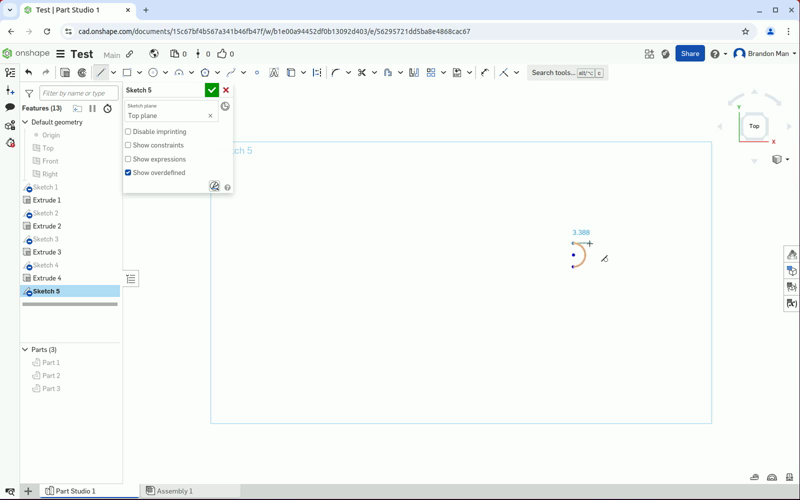
mouse_move(573, 266)
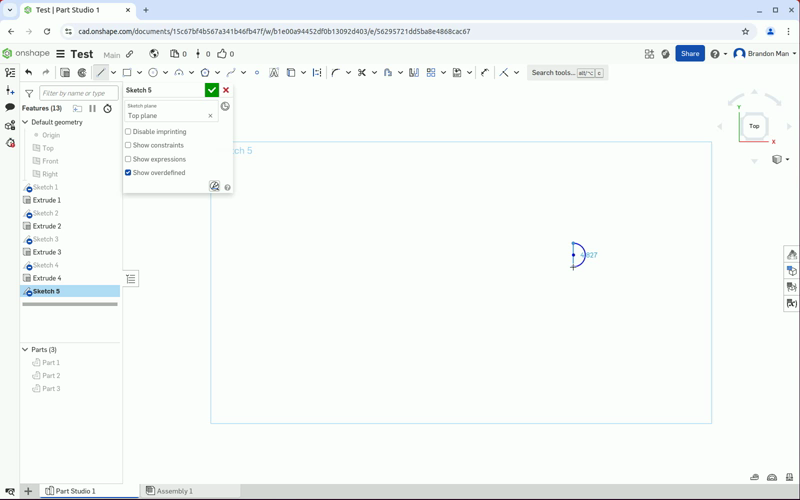
key_up(shift)
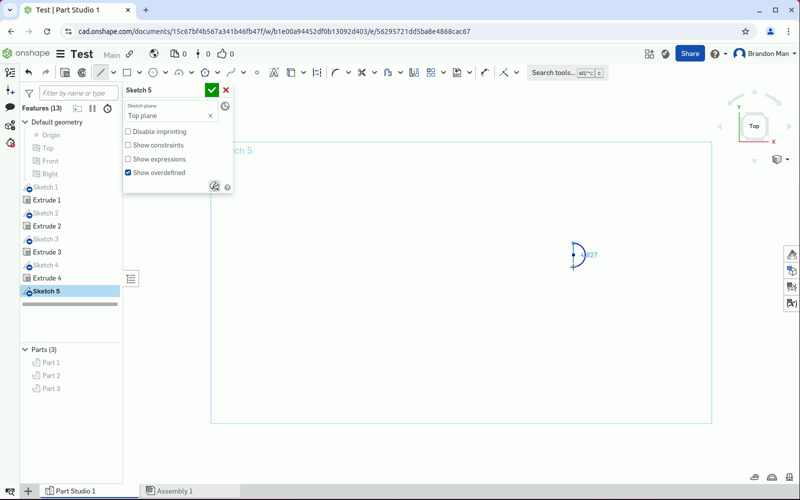
click(573, 266)
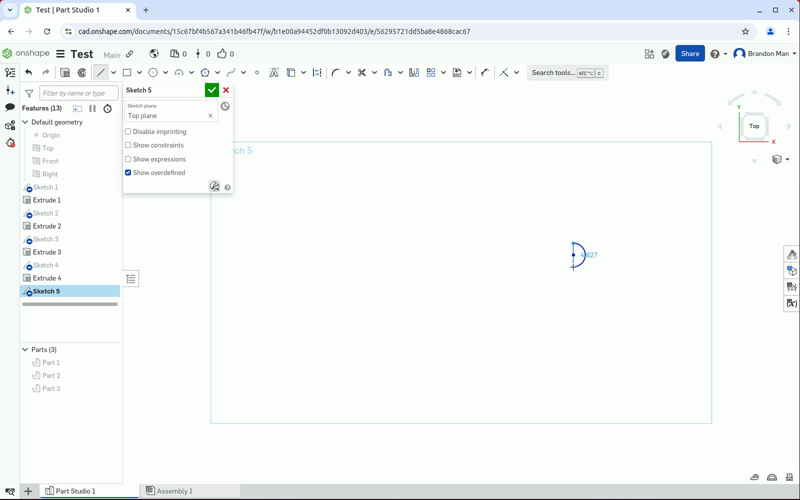
key(esc)
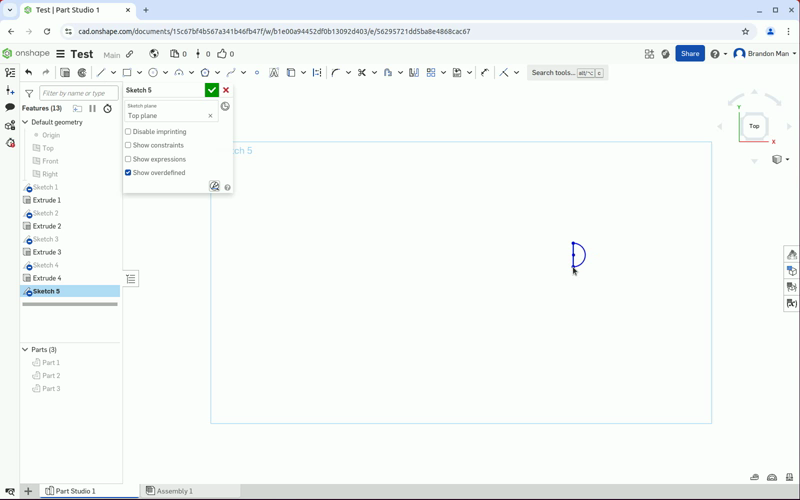
mouse_move(581, 249)
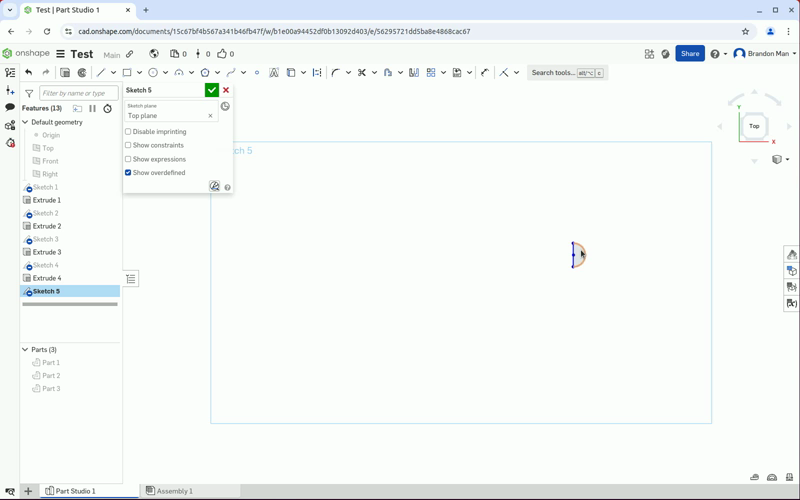
scroll(6)
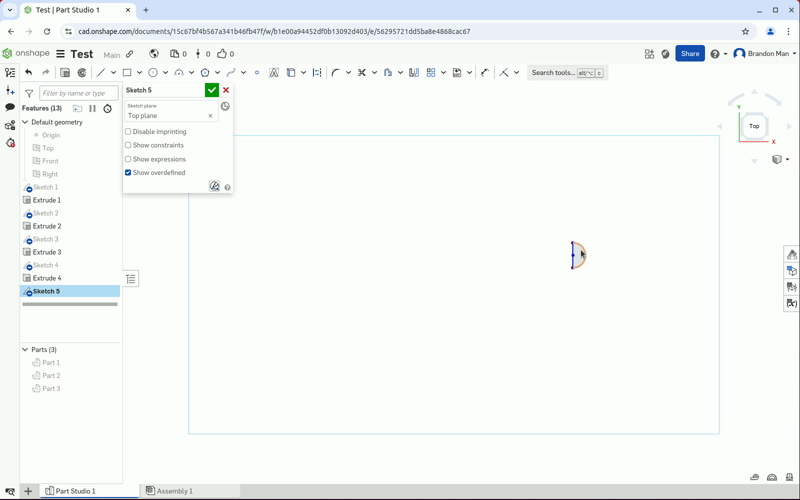
scroll(6)
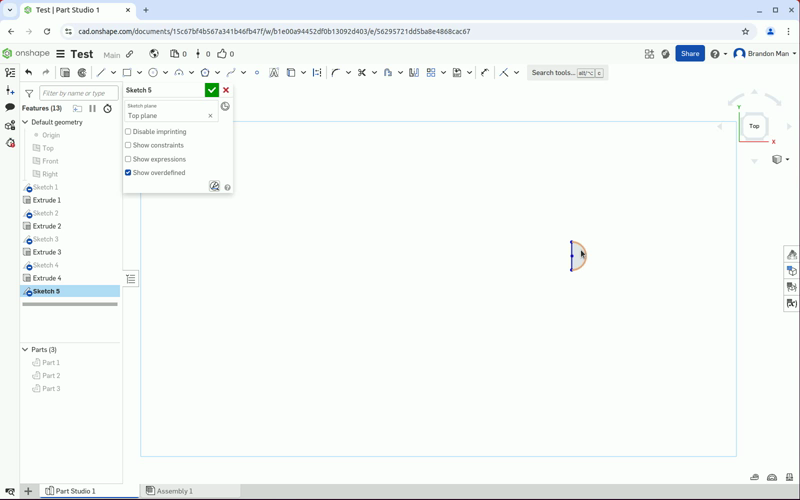
scroll(6)
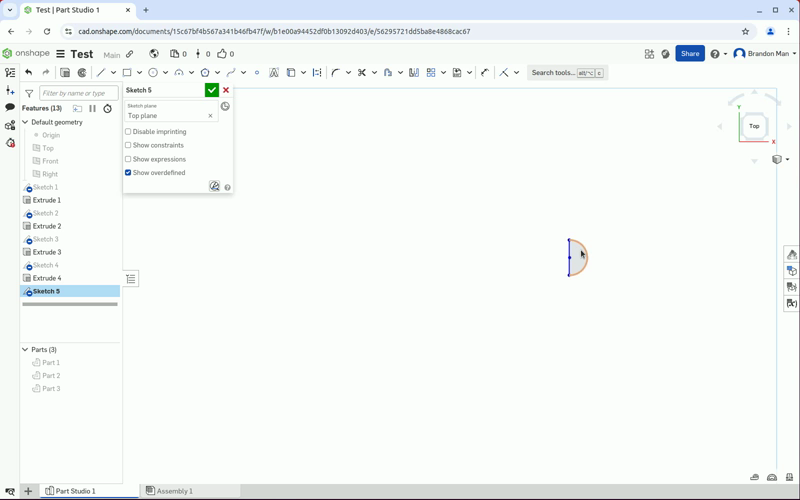
scroll(6)
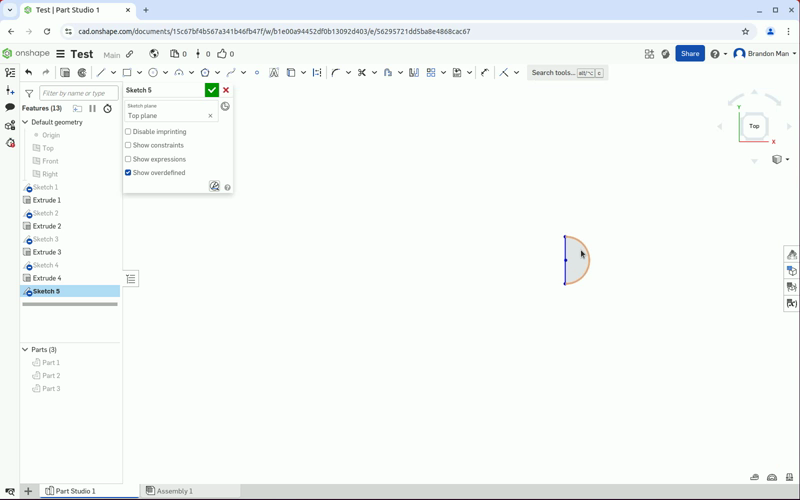
scroll(6)
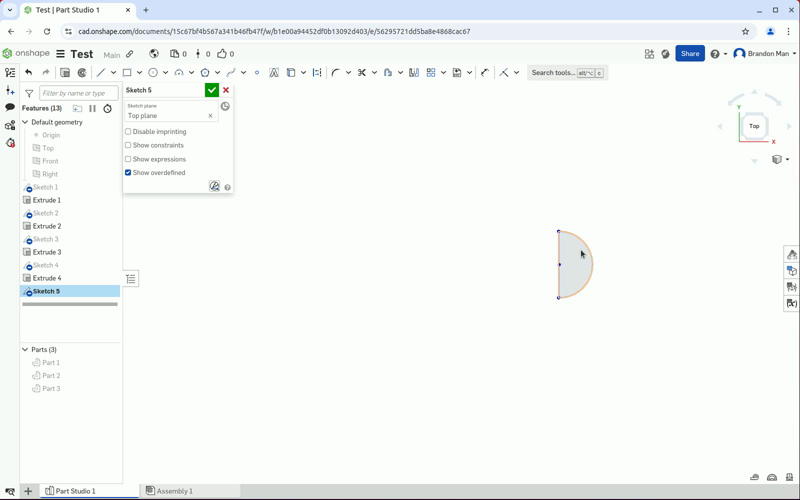
scroll(6)
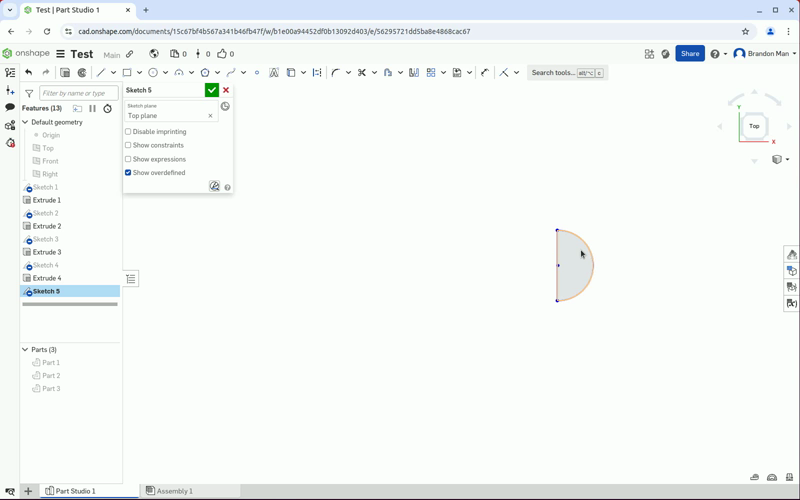
scroll(6)
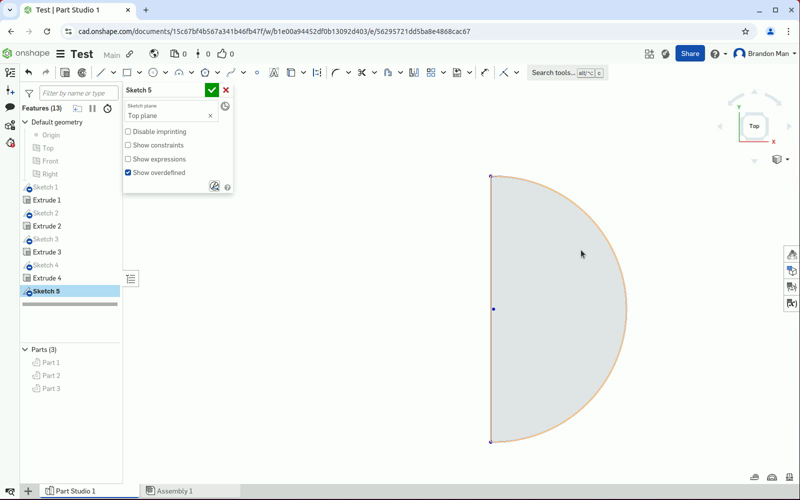
click(581, 249)
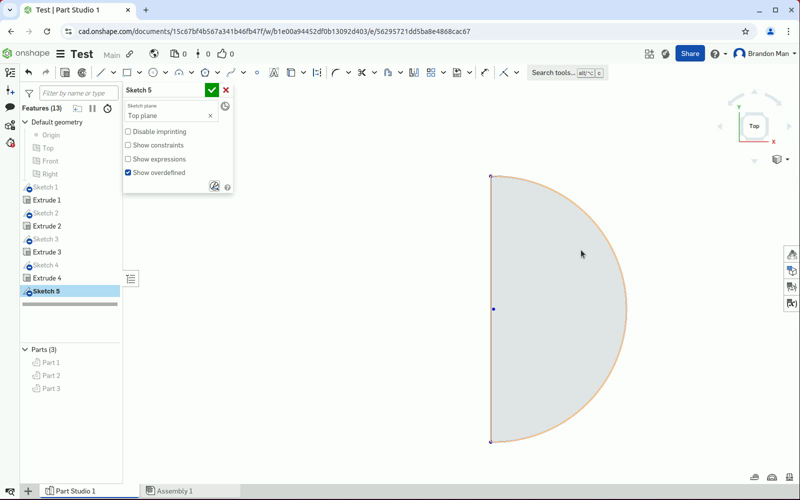
scroll(-6)
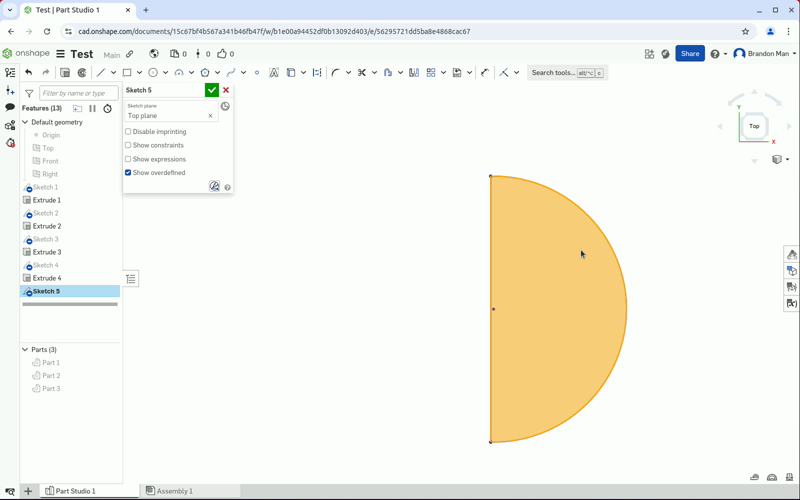
scroll(-6)
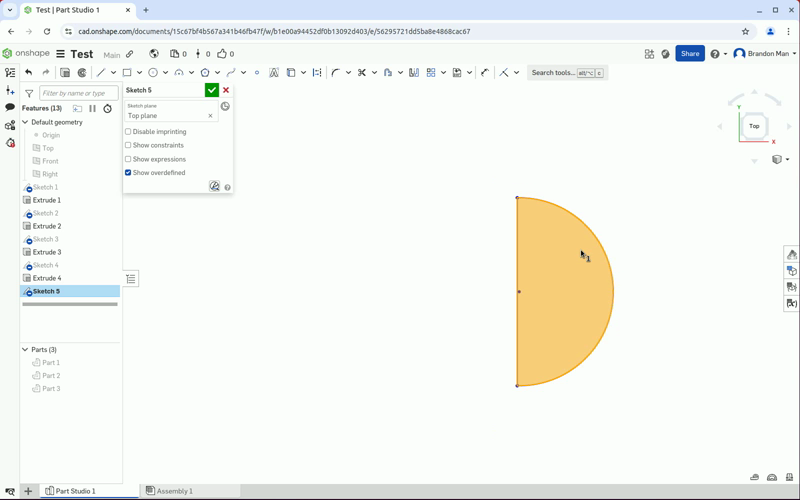
scroll(-6)
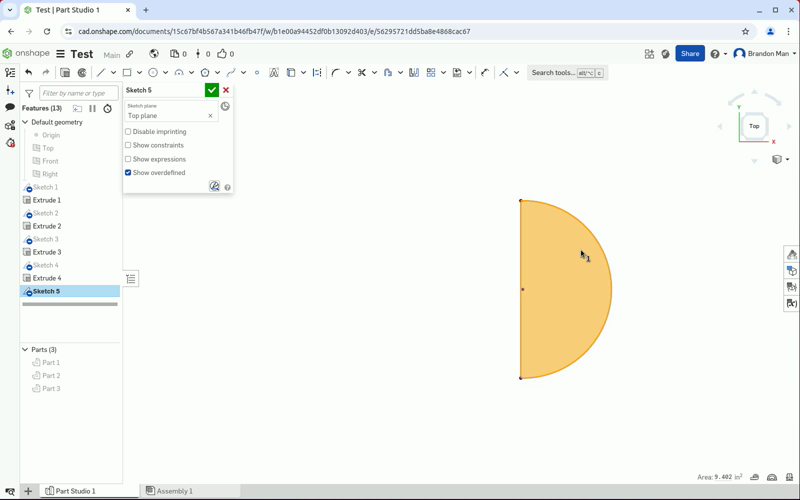
scroll(-6)
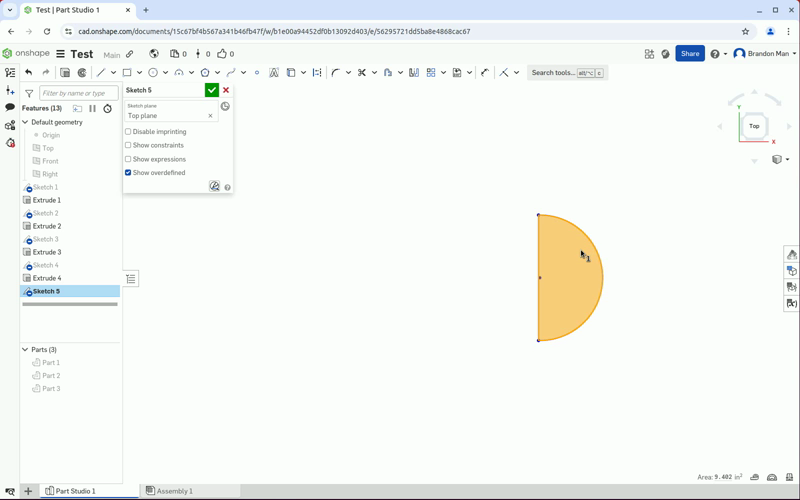
scroll(-6)
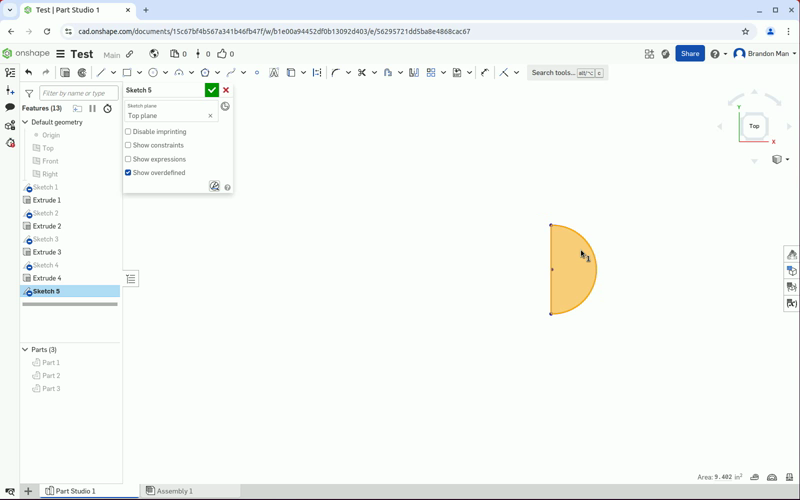
scroll(-6)
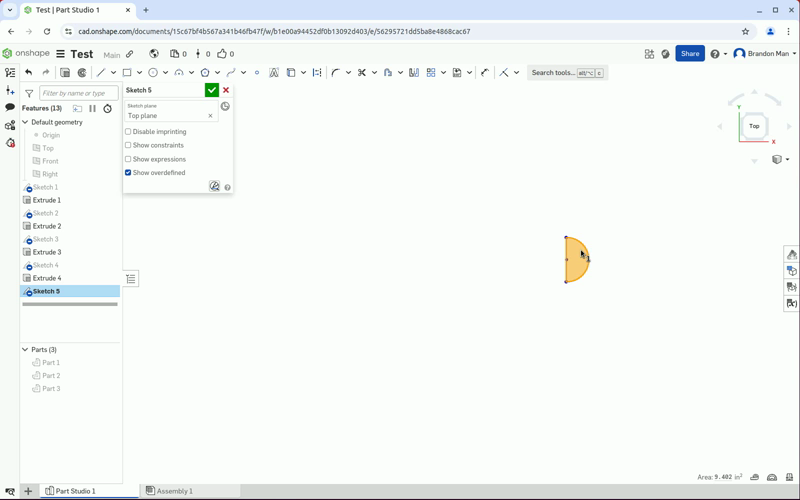
scroll(-6)
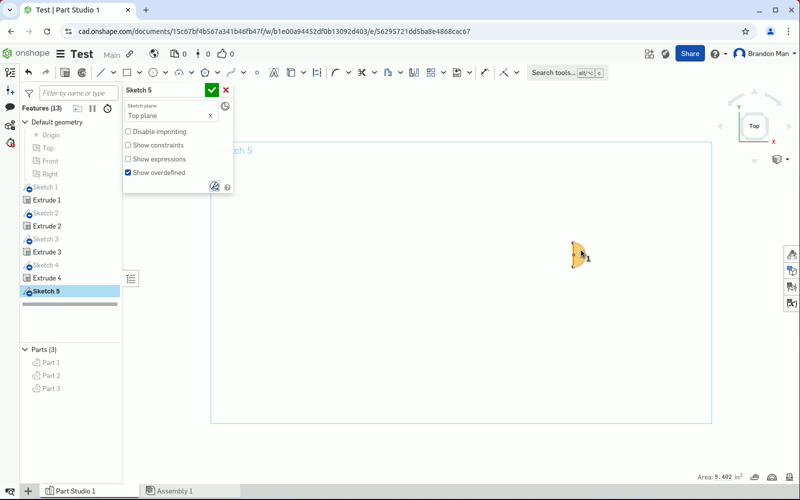
mouse_move(73, 352)
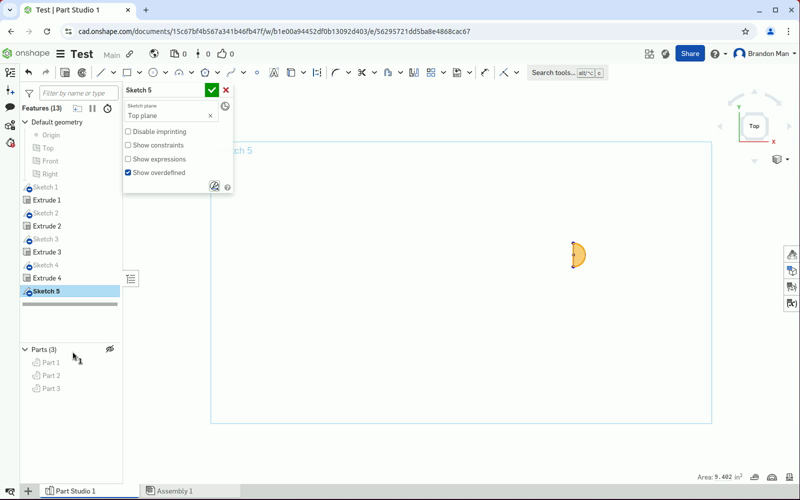
key(shift+y)
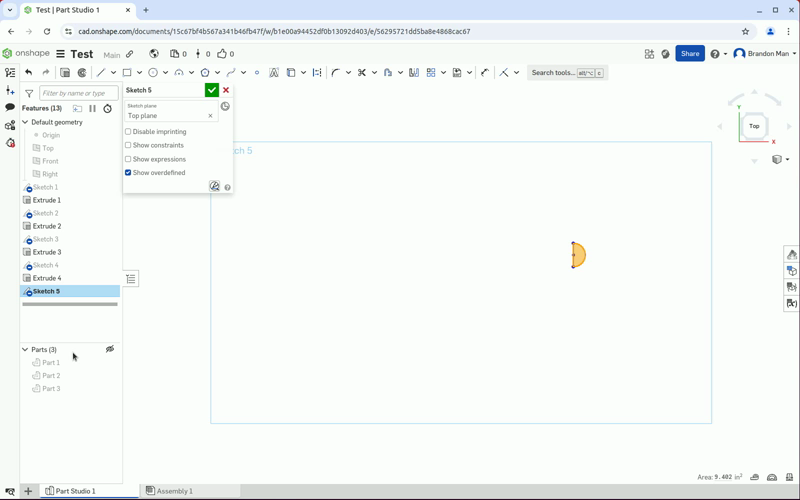
key(shift+e)
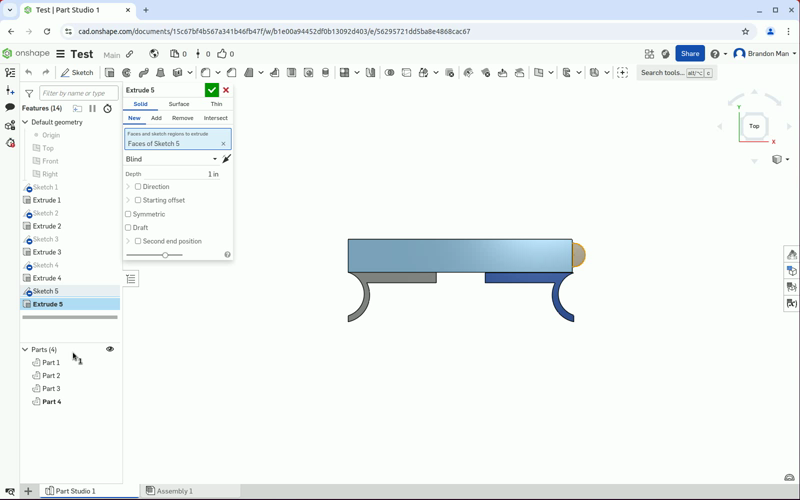
mouse_move(143, 106)
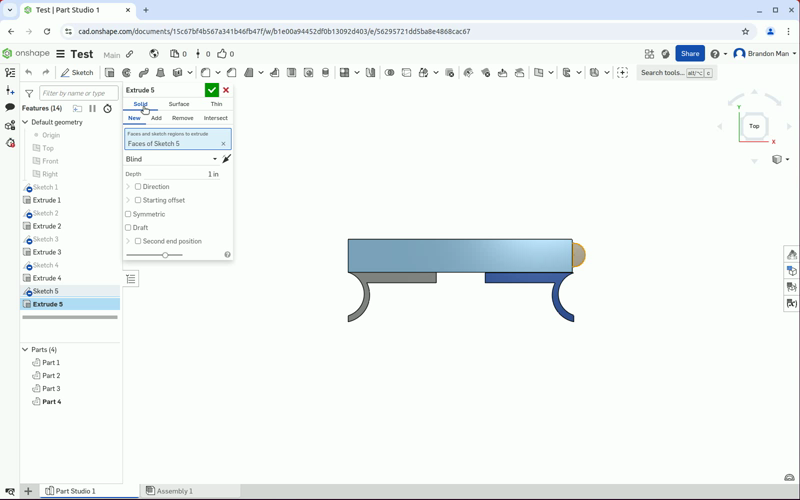
click(143, 106)
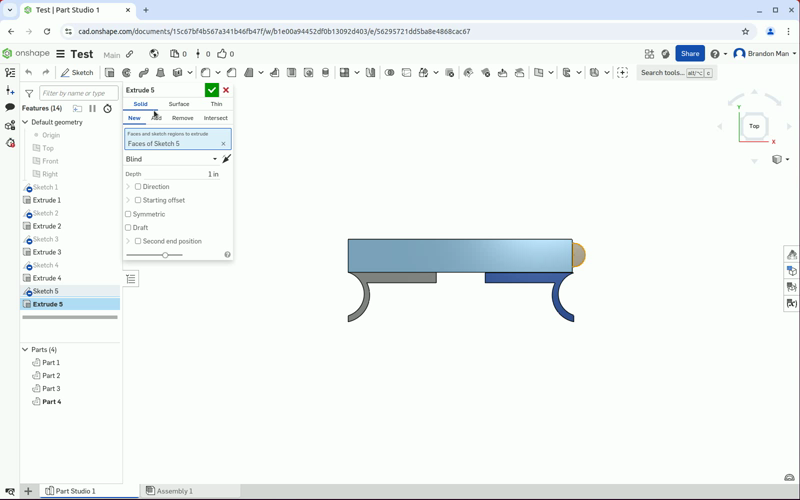
mouse_move(186, 120)
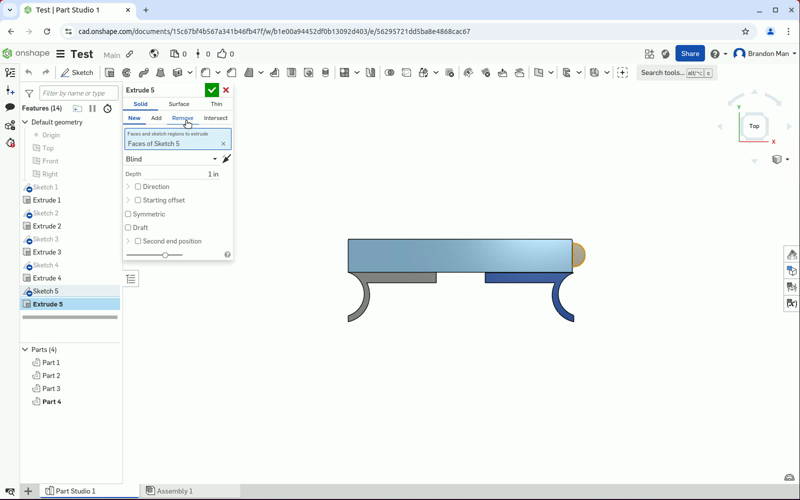
click(186, 120)
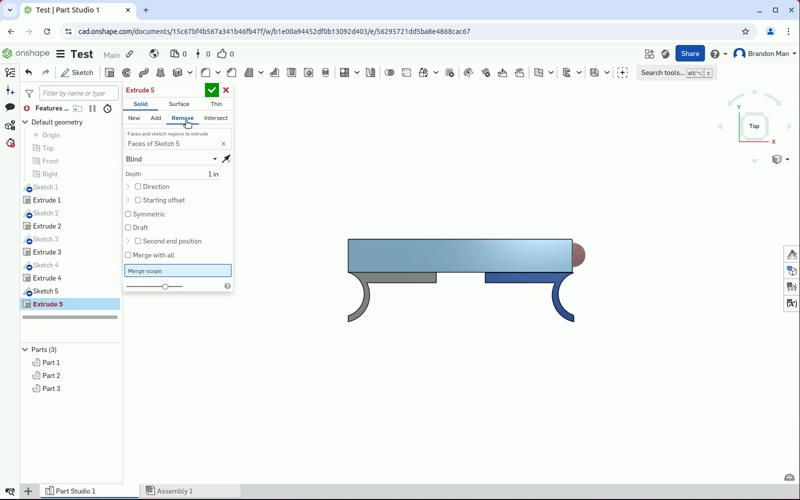
key(tab, 4)
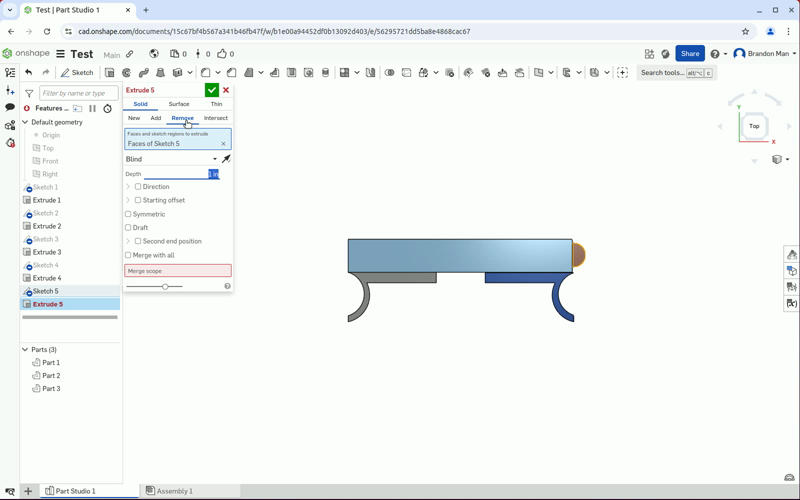
text(-1.204)
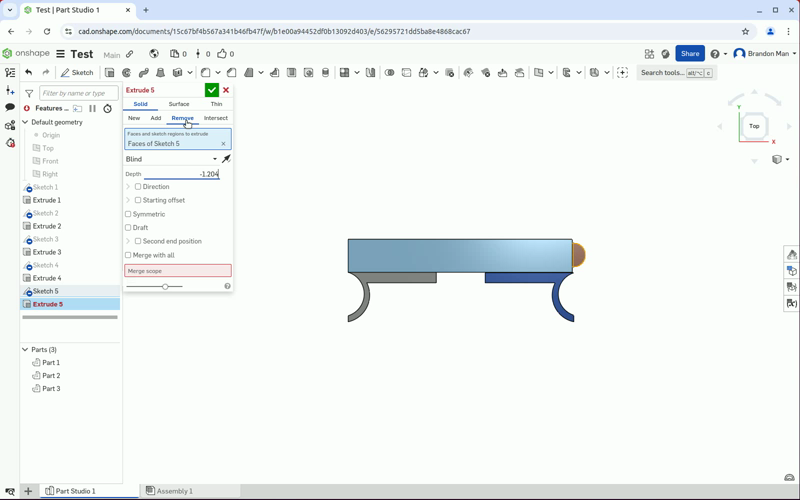
key(tab, 6)
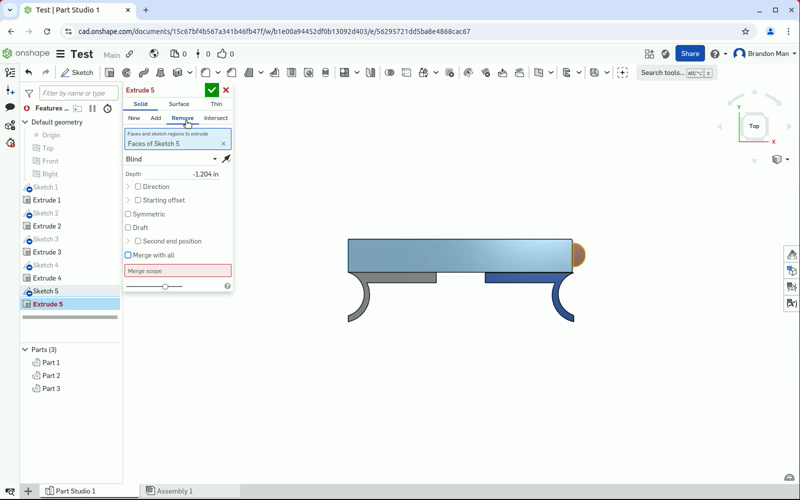
key(space)
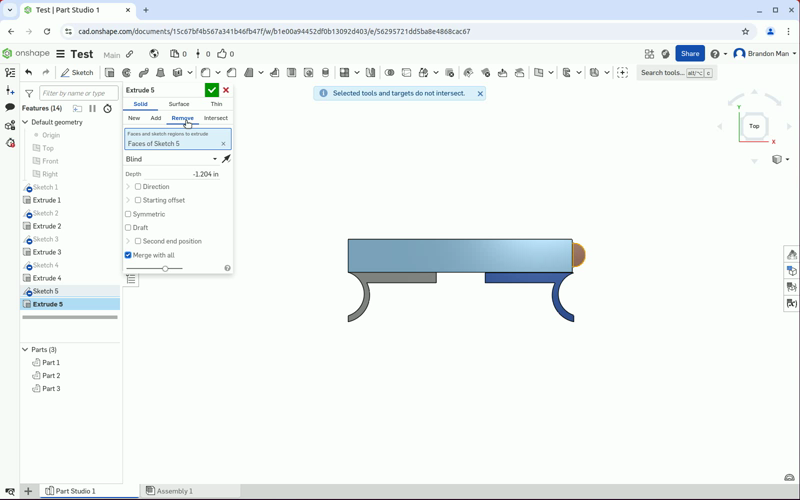
key(enter)
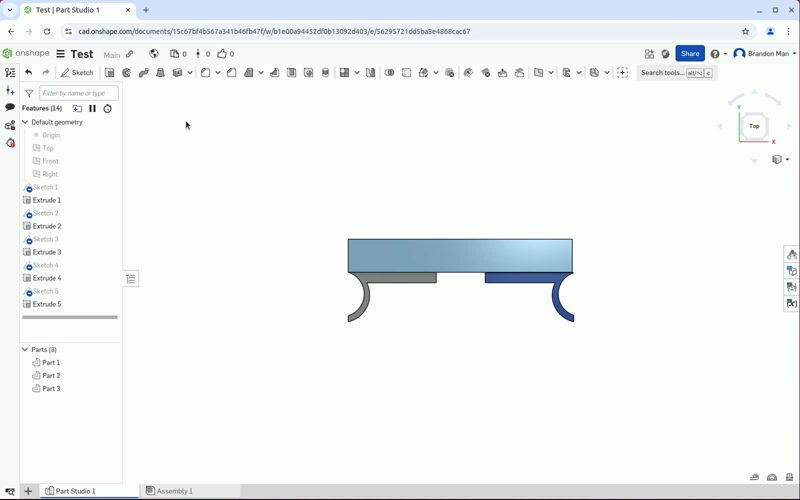
key(shift+h)
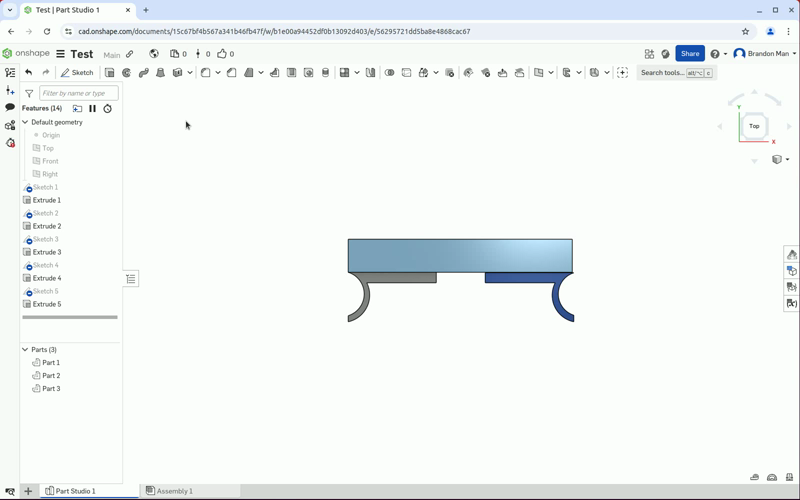
key(shift+h)
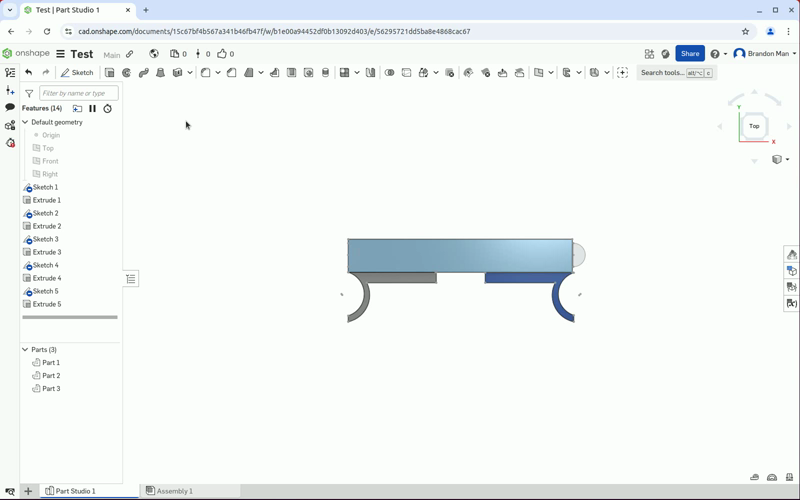
key(shift+7)
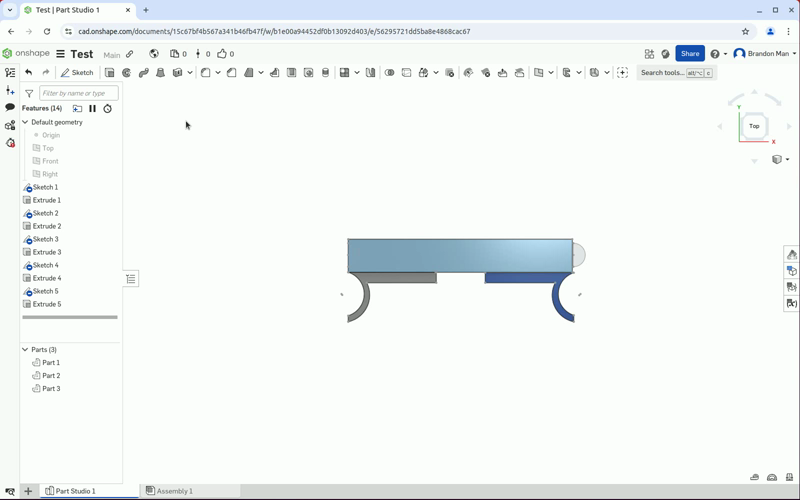
key(up, 3)
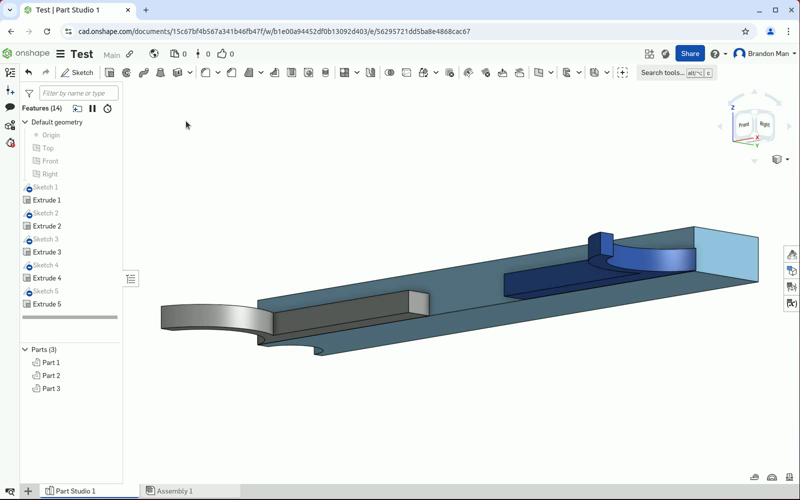
key(left, 3)
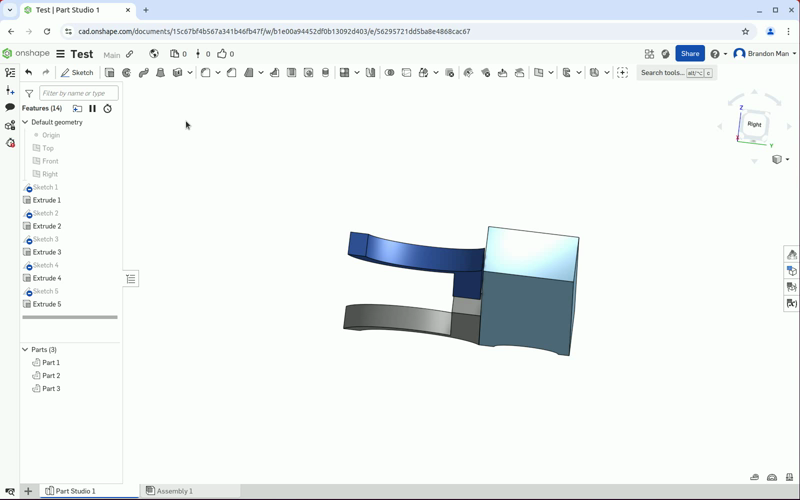
key(right, 3)
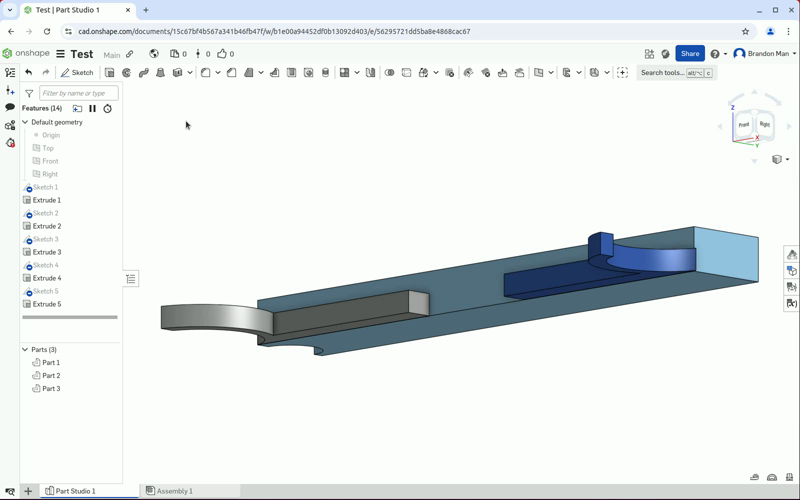
key(down, 3)
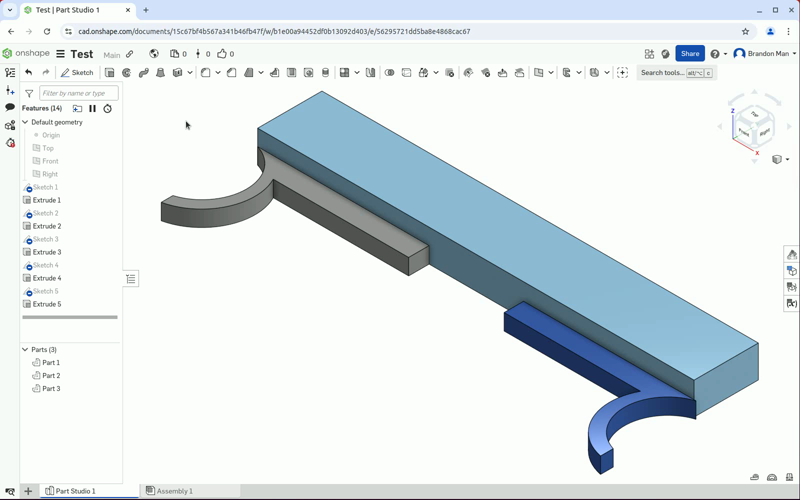
mouse_move(73, 189)
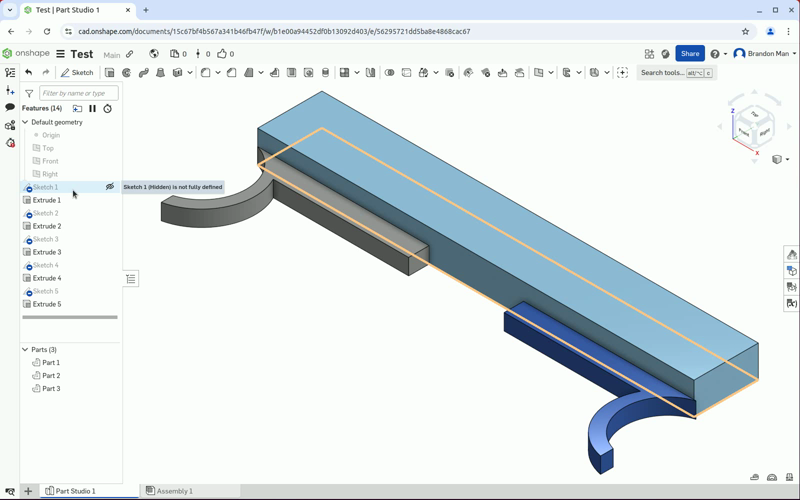
click(73, 189)